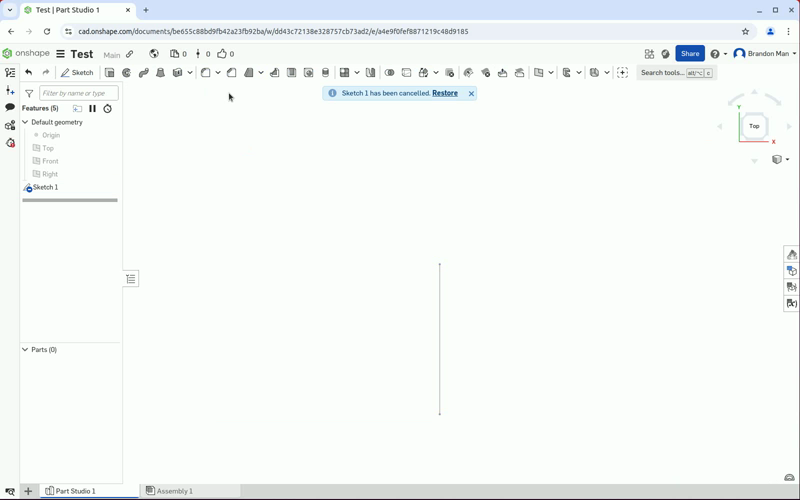
key(shift+h)
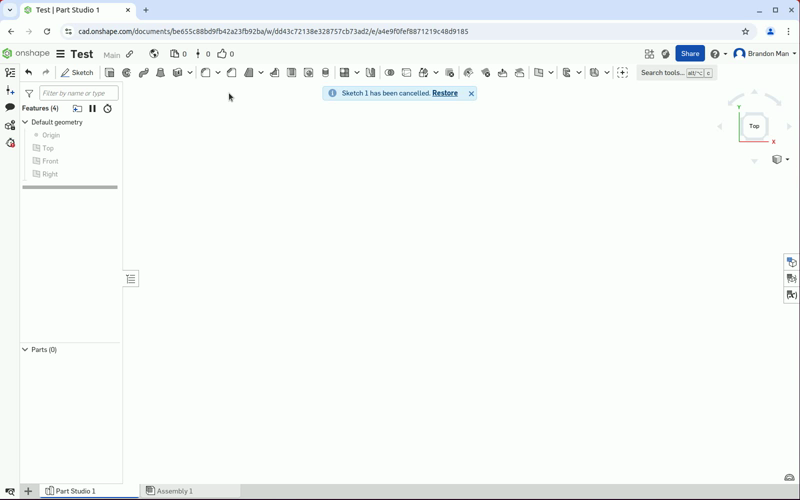
mouse_move(73, 352)
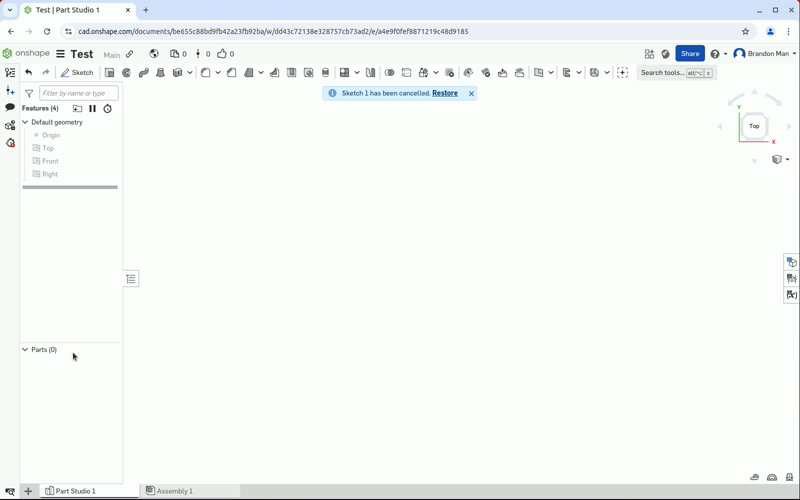
key(y)
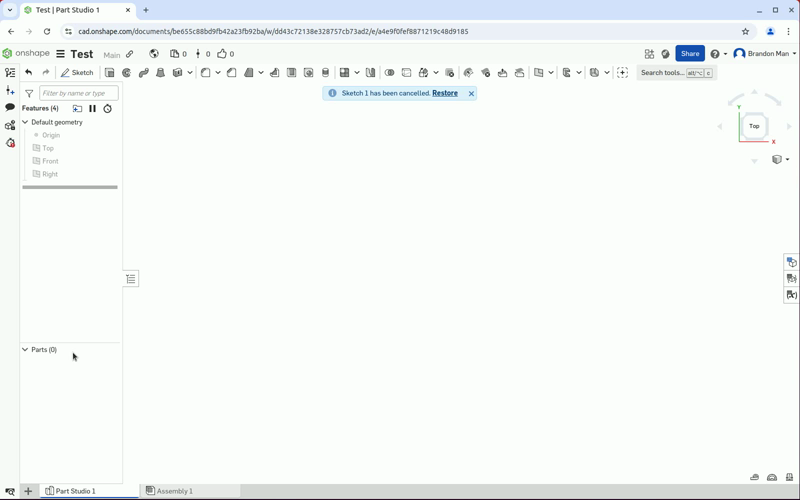
key(shift+p)
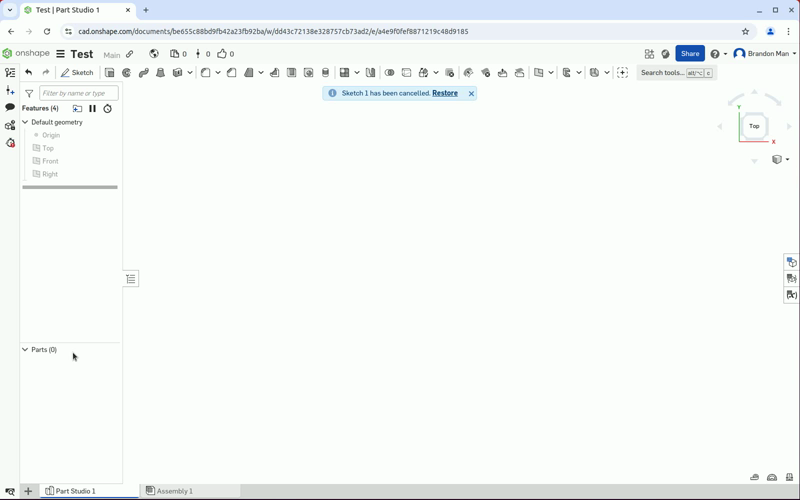
key(space)
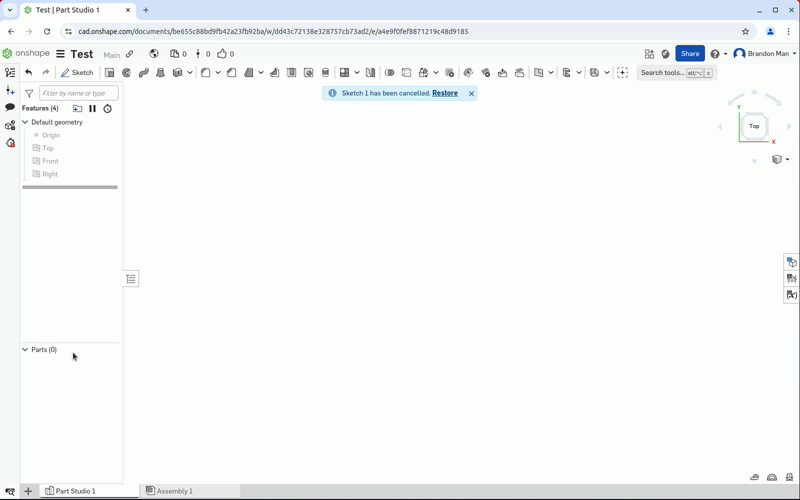
key_down(shift)
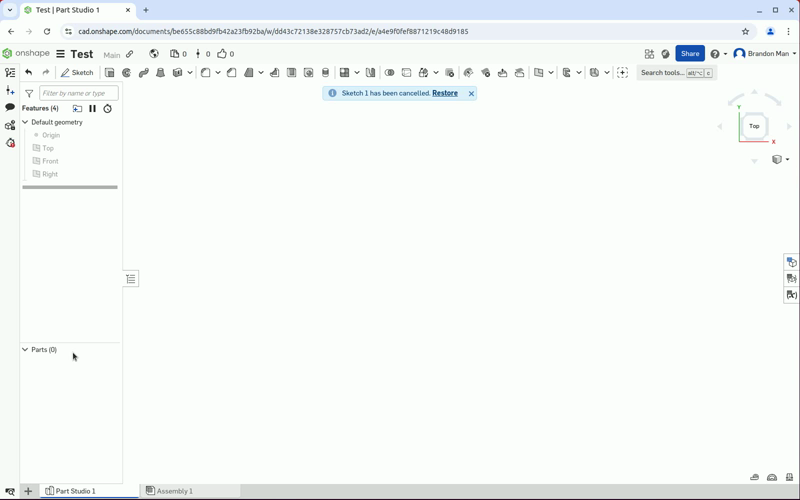
key(up)
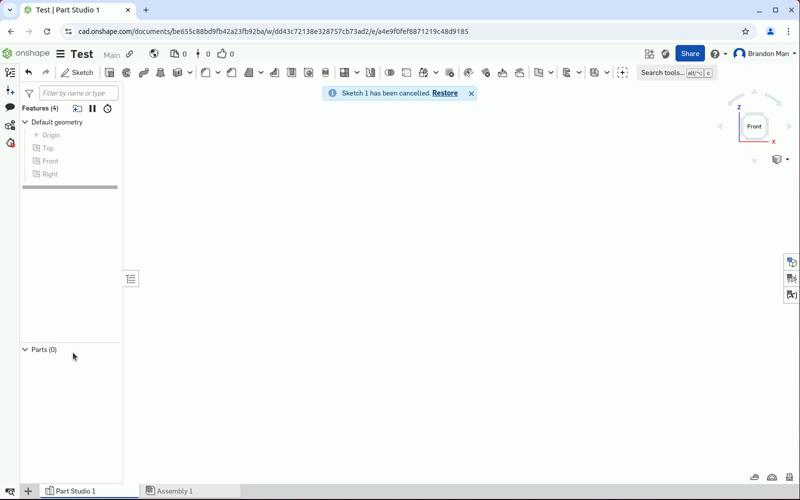
key_up(shift)
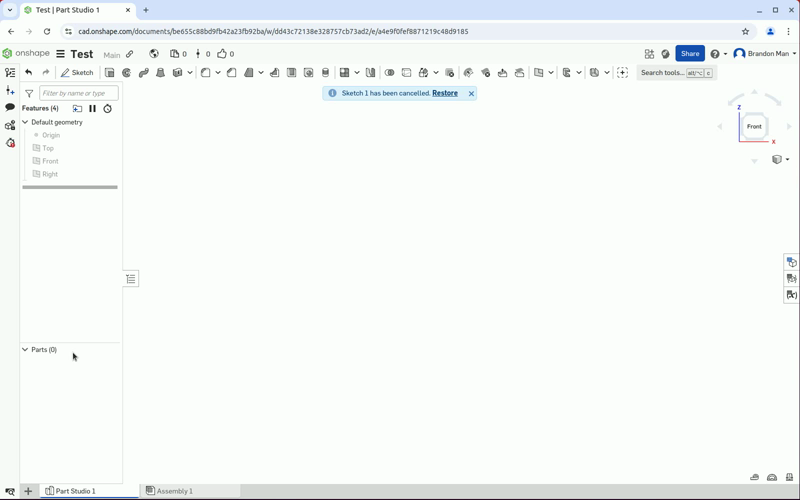
mouse_move(73, 352)
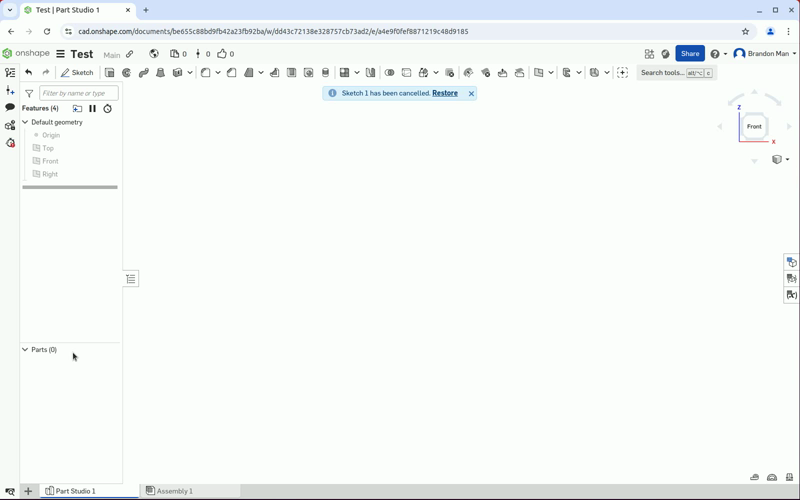
key(shift+y)
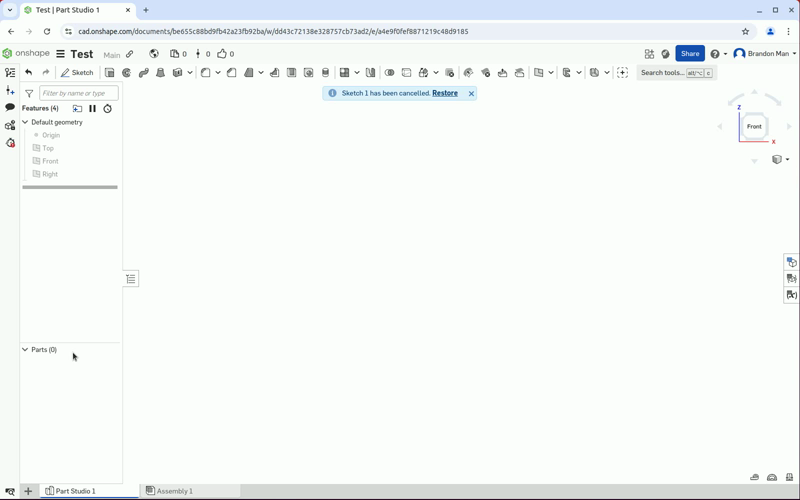
key(shift+s)
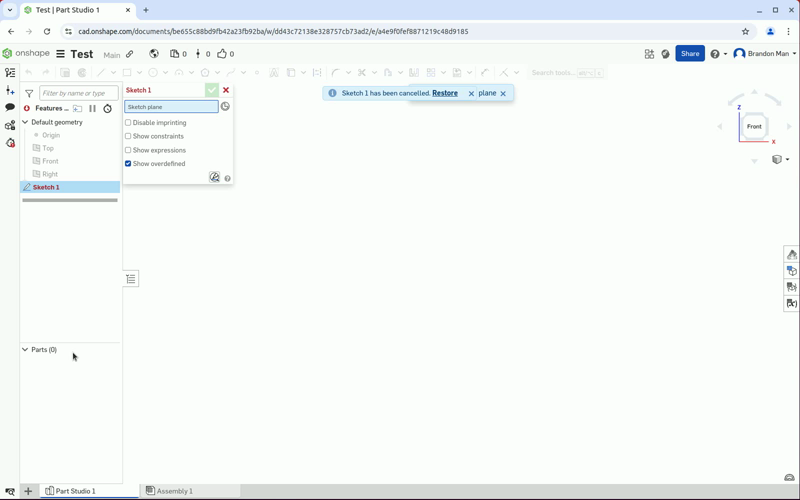
mouse_move(73, 163)
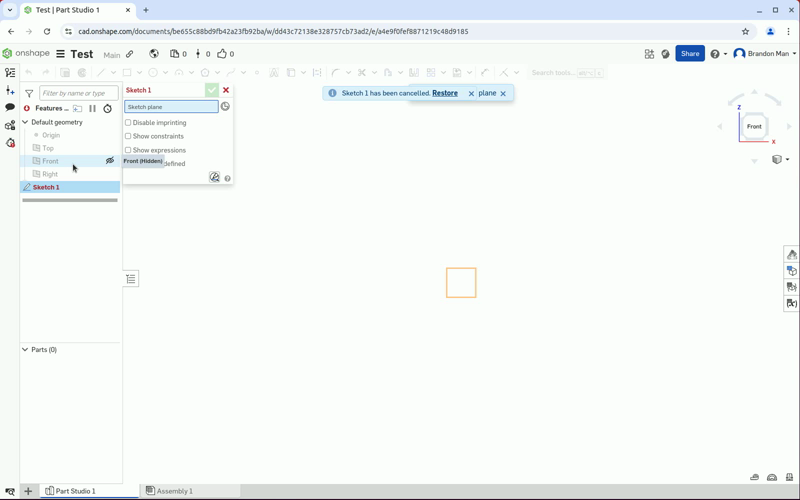
click(73, 163)
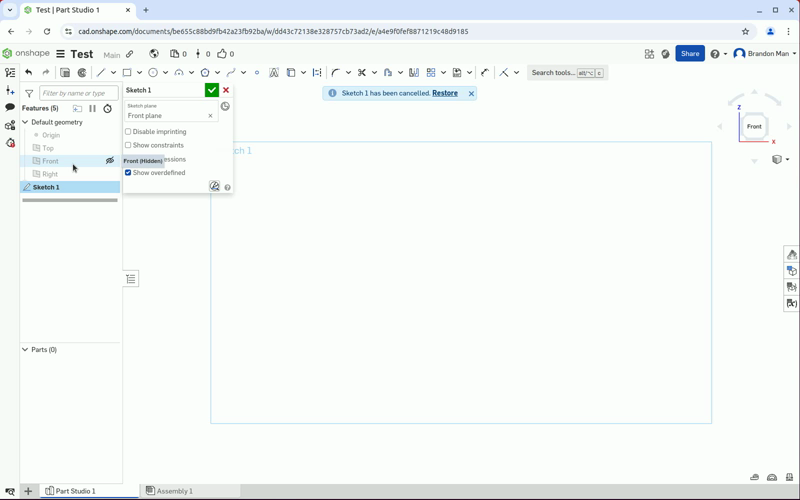
mouse_move(73, 352)
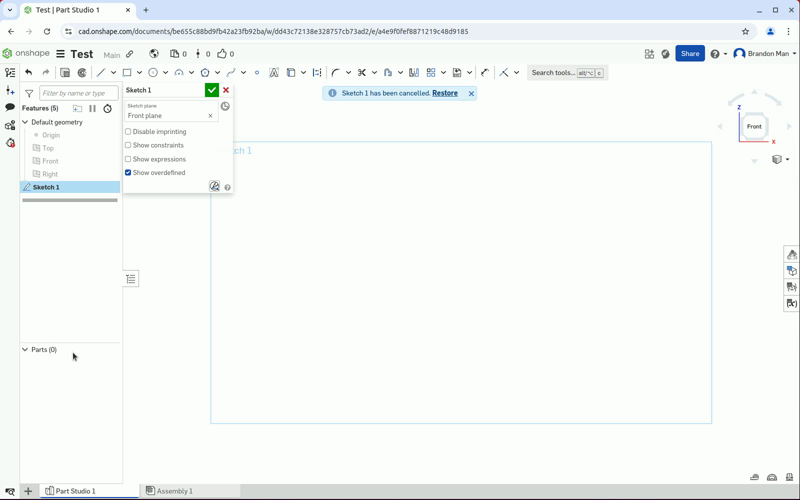
key(y)
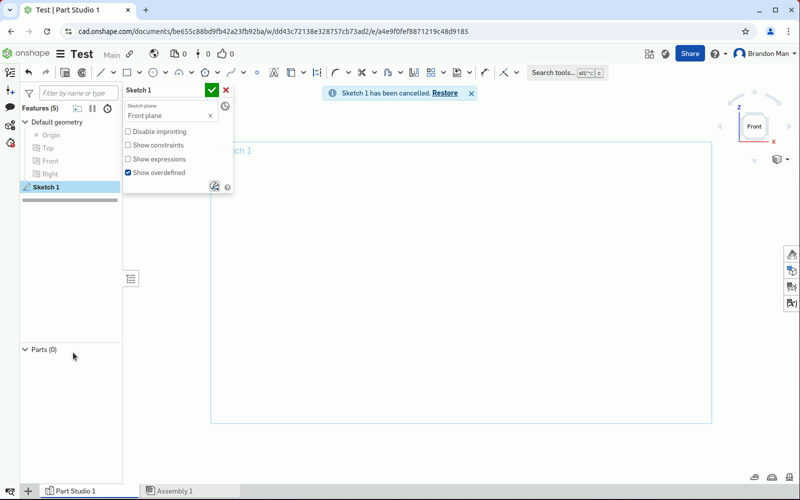
key(c)
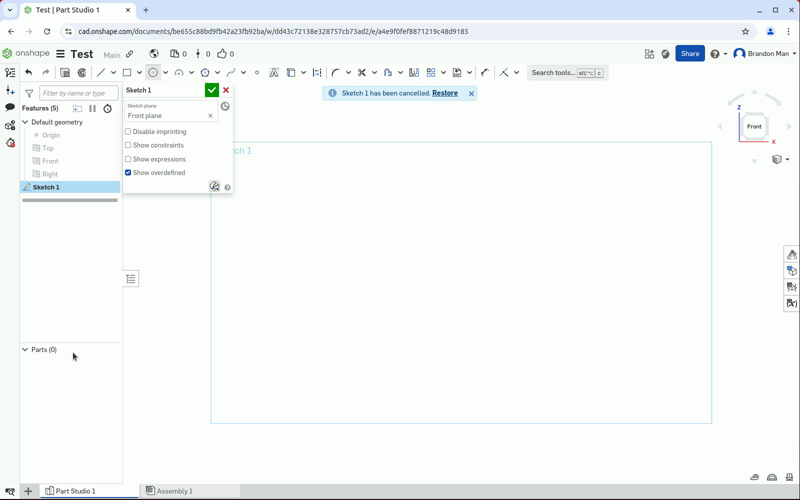
key_down(shift)
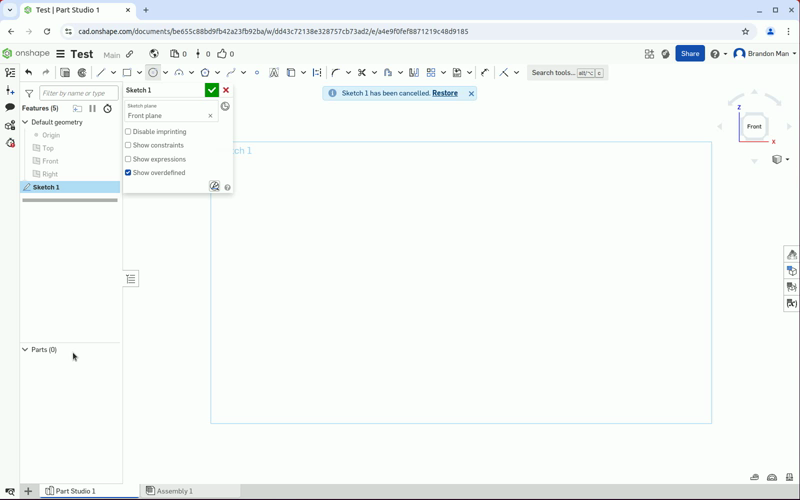
mouse_move(461, 178)
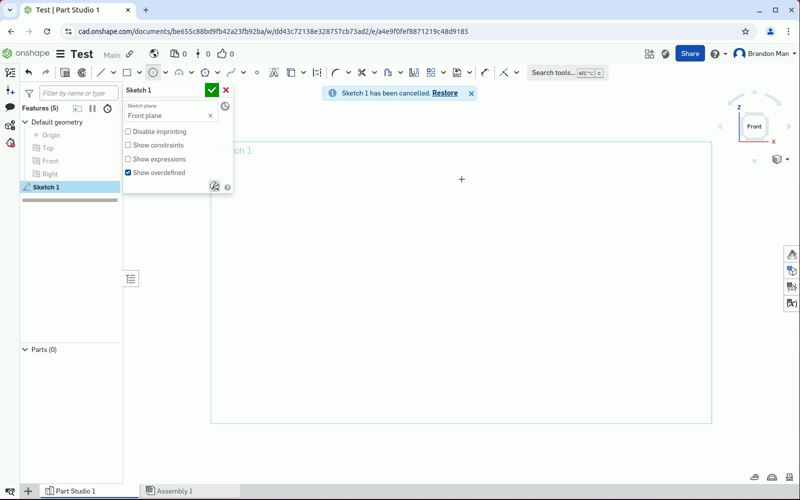
click(461, 178)
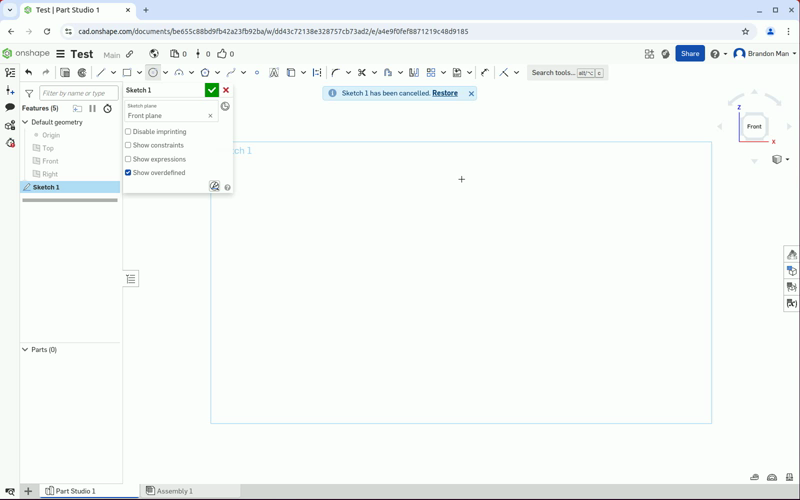
key_up(shift)
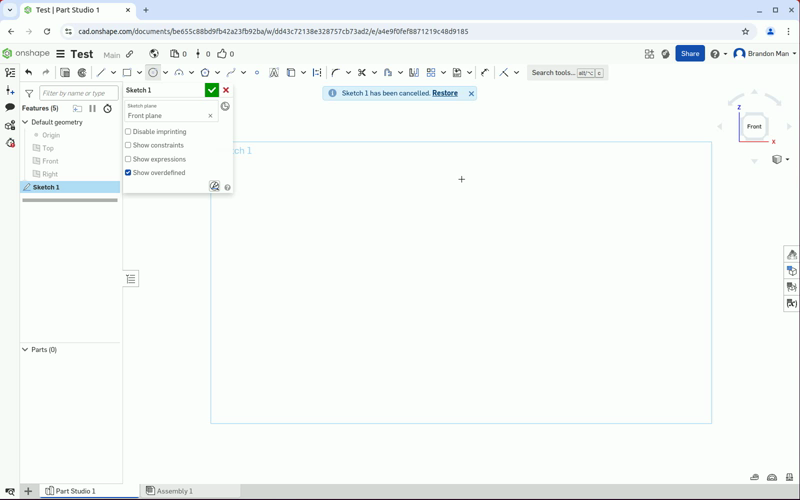
mouse_move(471, 178)
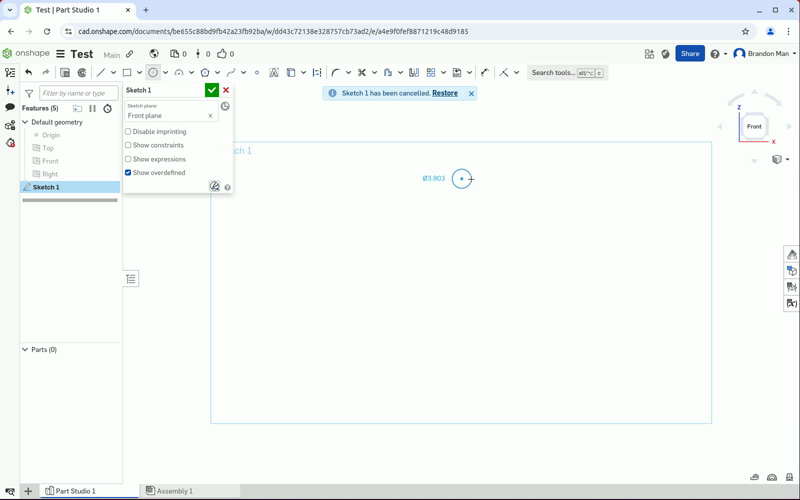
click(471, 178)
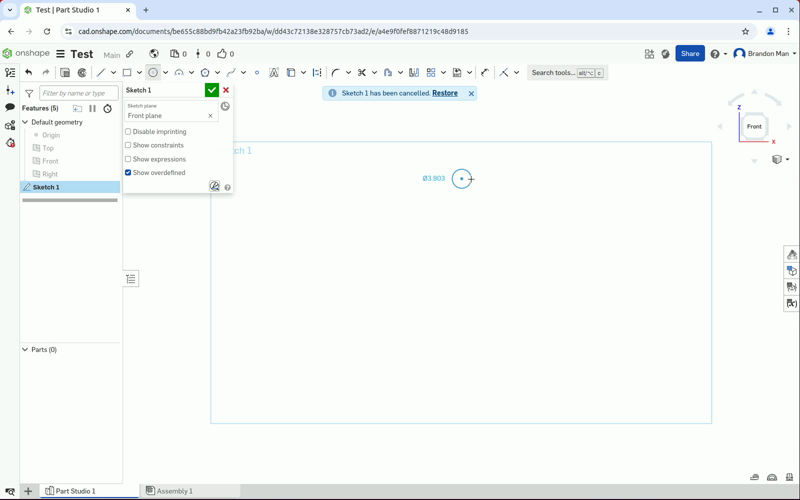
key(esc)
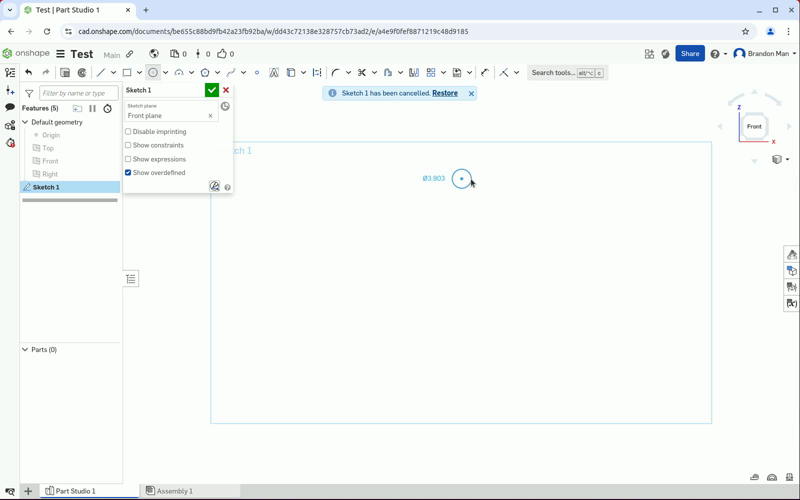
key(c)
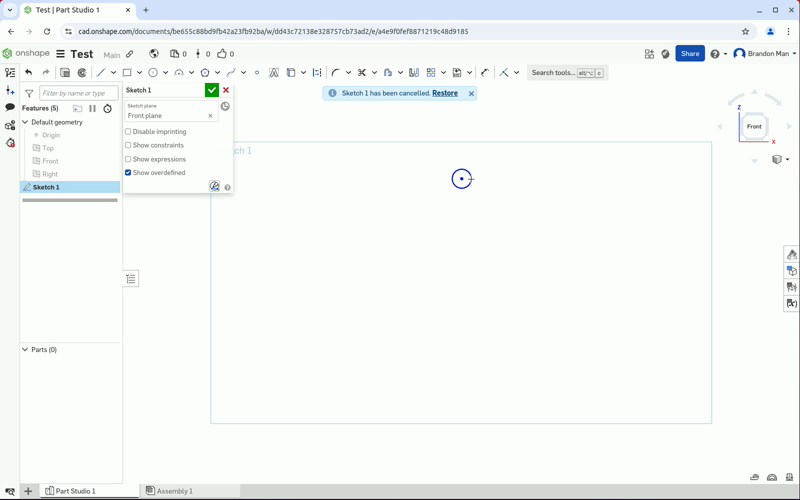
key_down(shift)
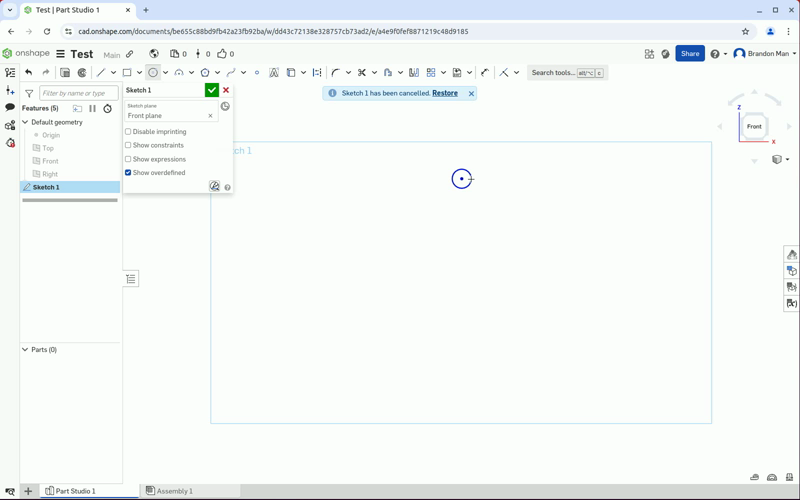
mouse_move(461, 178)
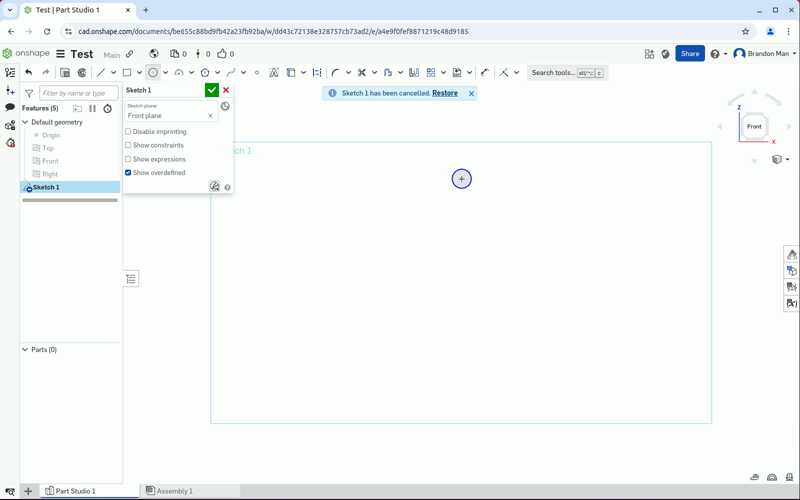
click(461, 178)
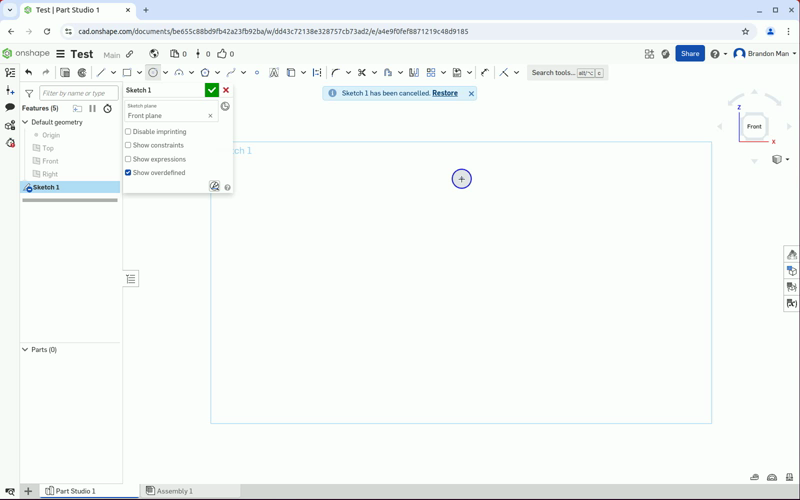
key_up(shift)
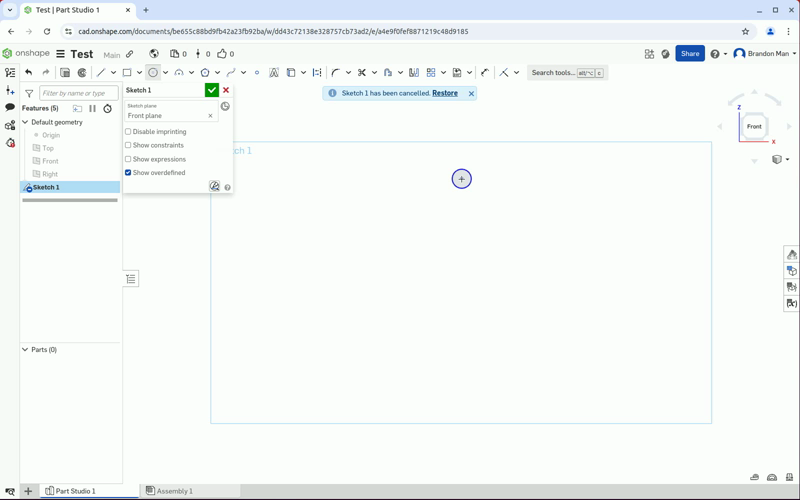
mouse_move(464, 178)
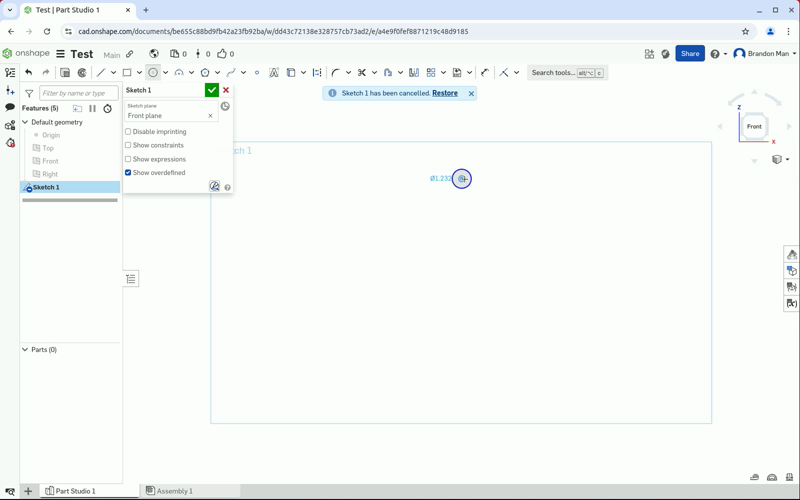
scroll(6)
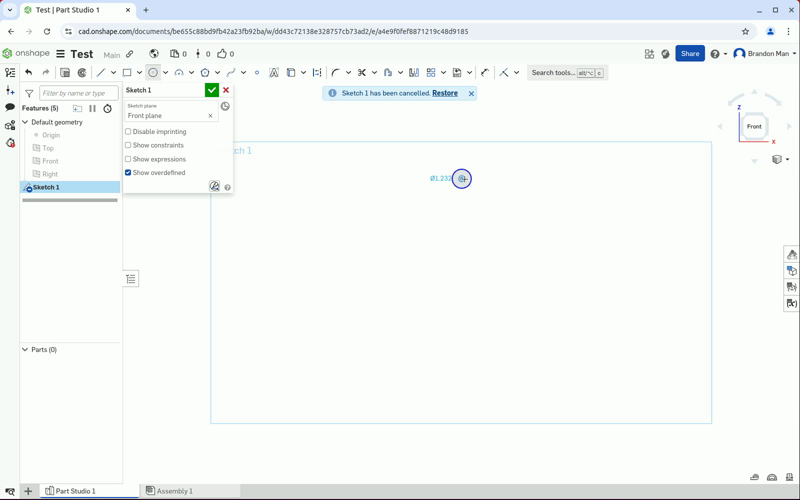
scroll(6)
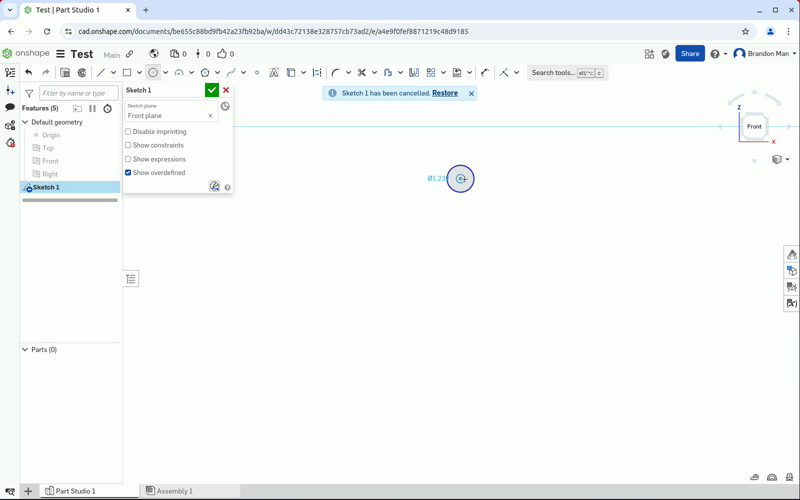
scroll(6)
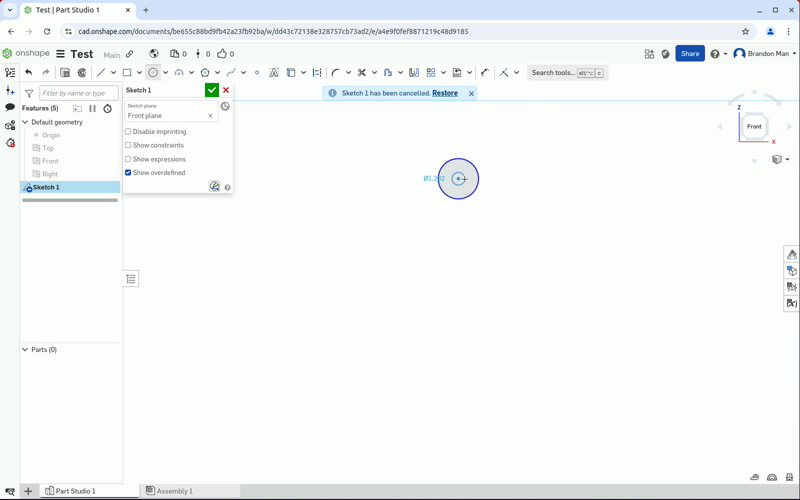
scroll(6)
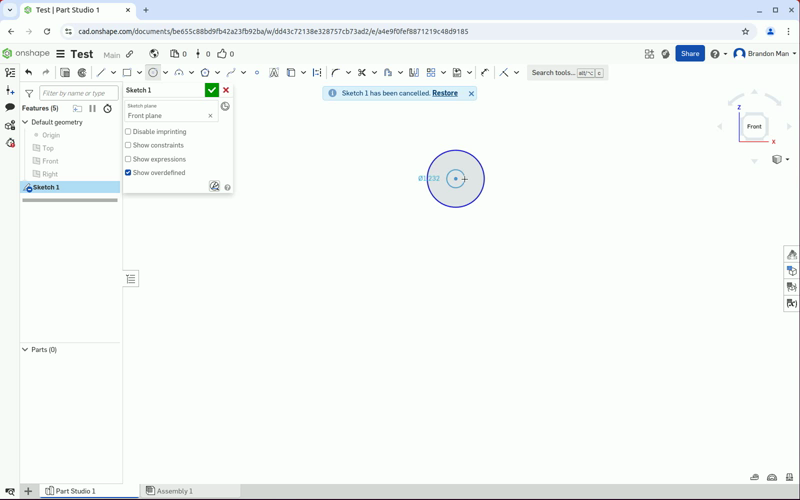
scroll(6)
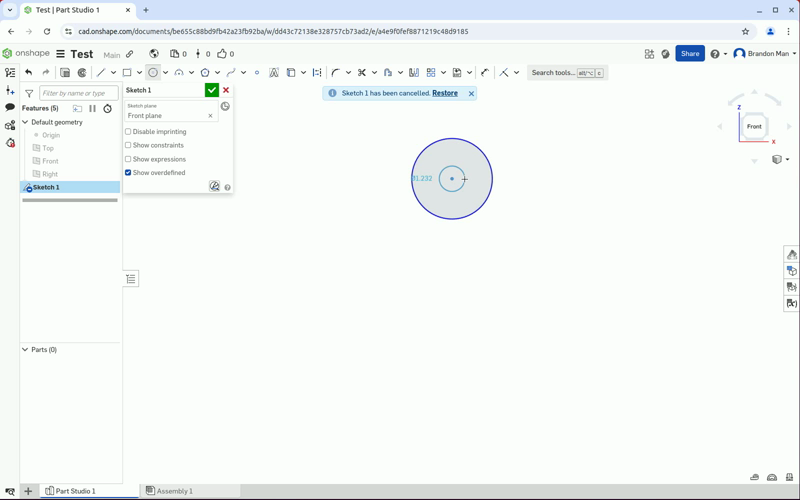
scroll(6)
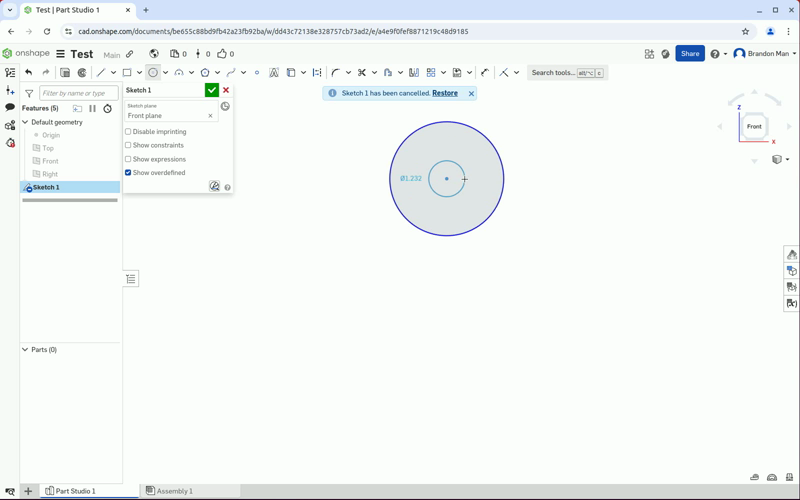
scroll(6)
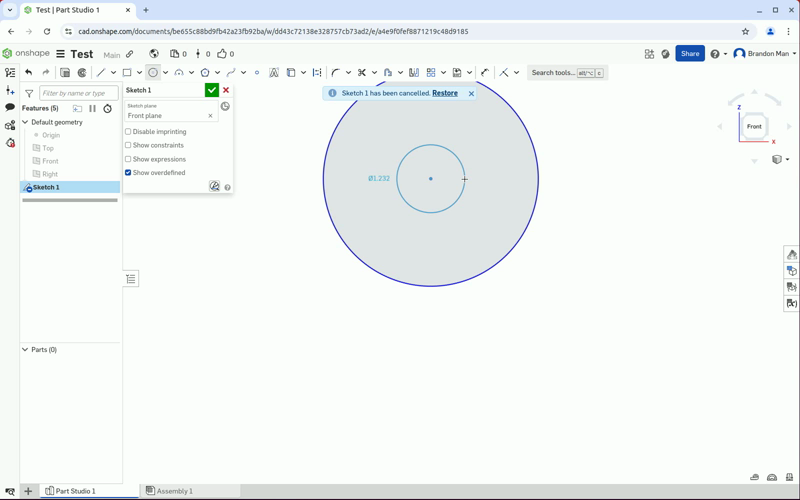
click(464, 178)
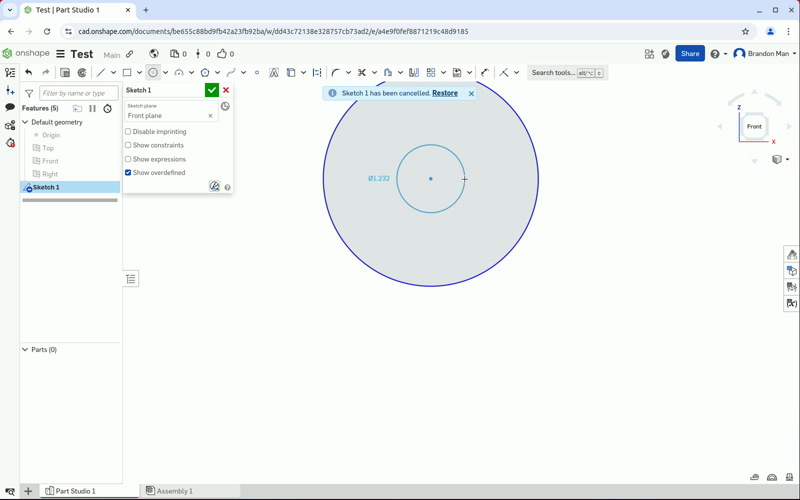
scroll(-6)
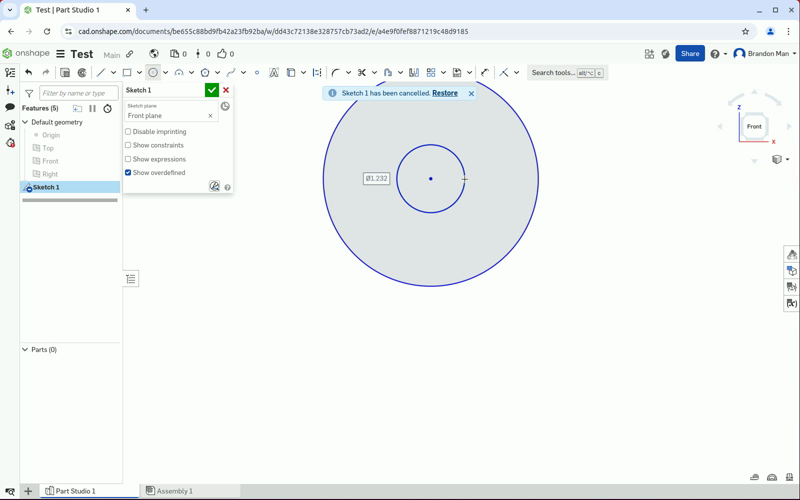
scroll(-6)
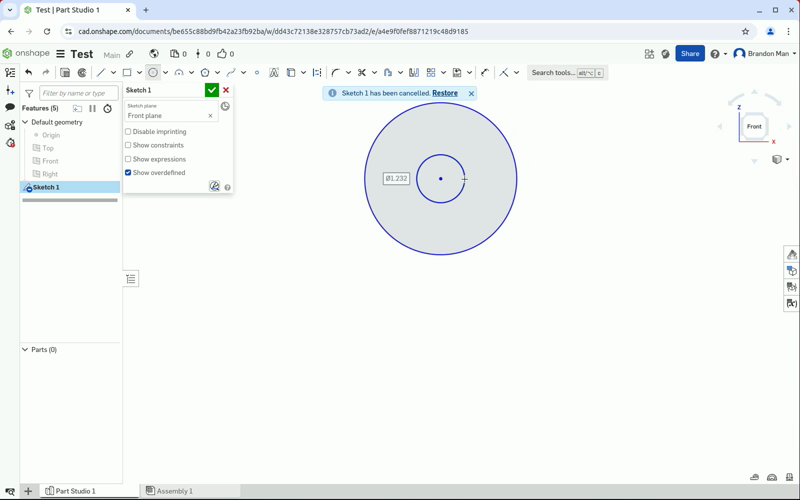
scroll(-6)
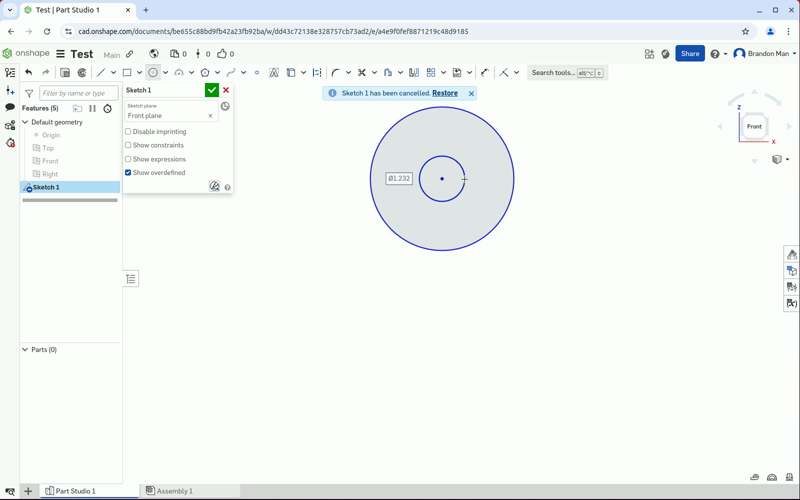
scroll(-6)
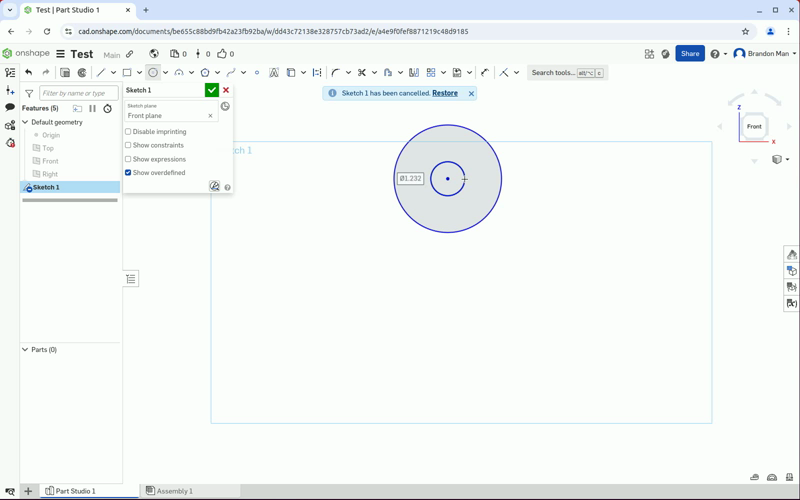
scroll(-6)
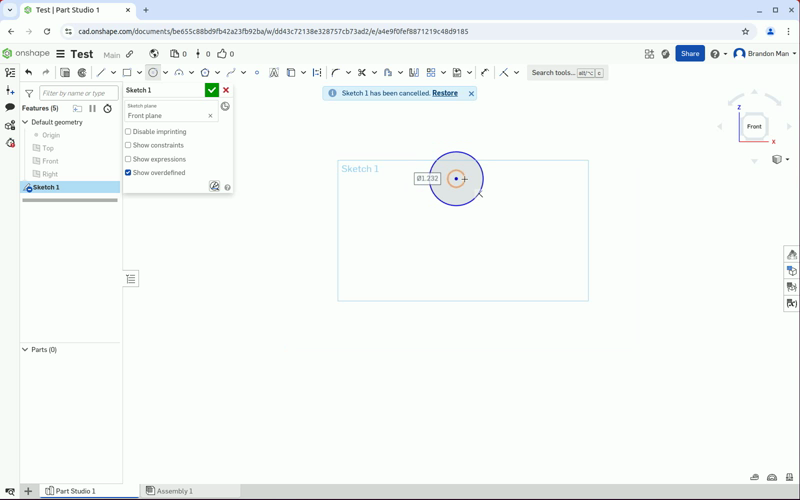
scroll(-6)
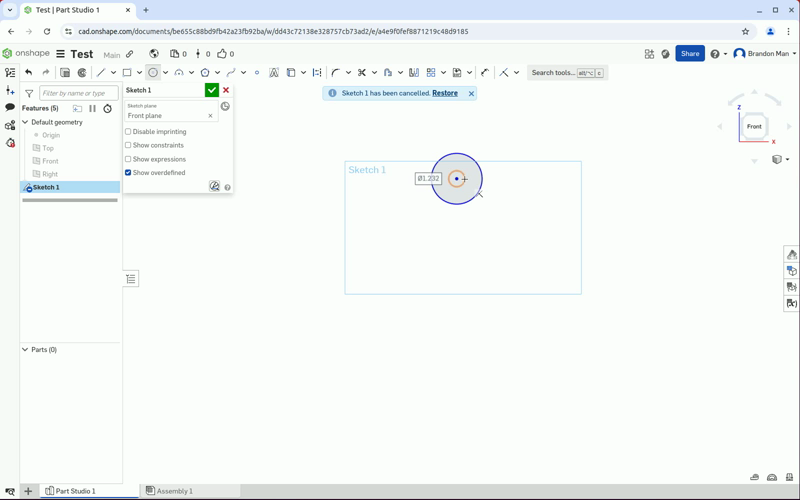
scroll(-6)
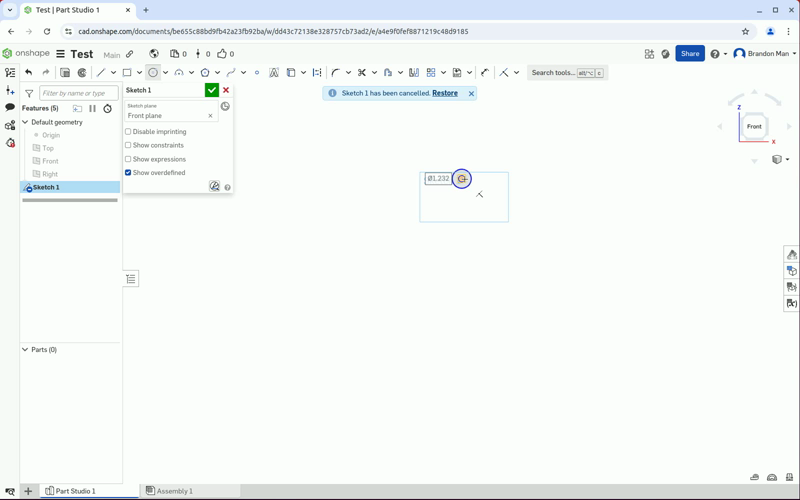
key(esc)
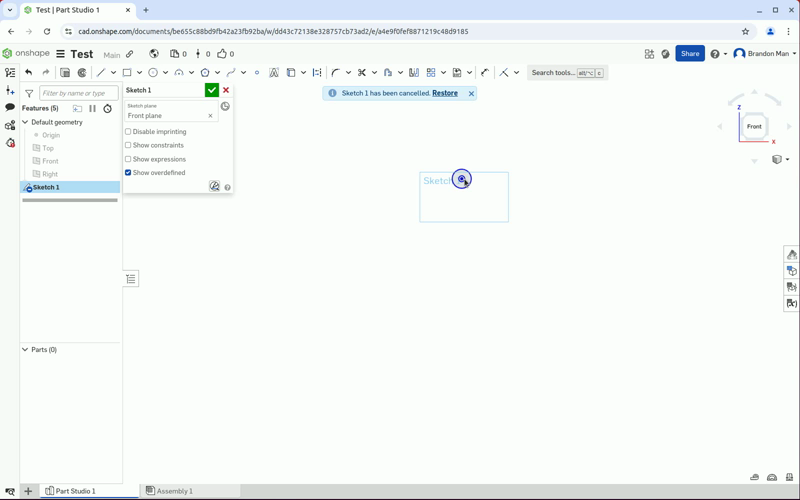
mouse_move(460, 171)
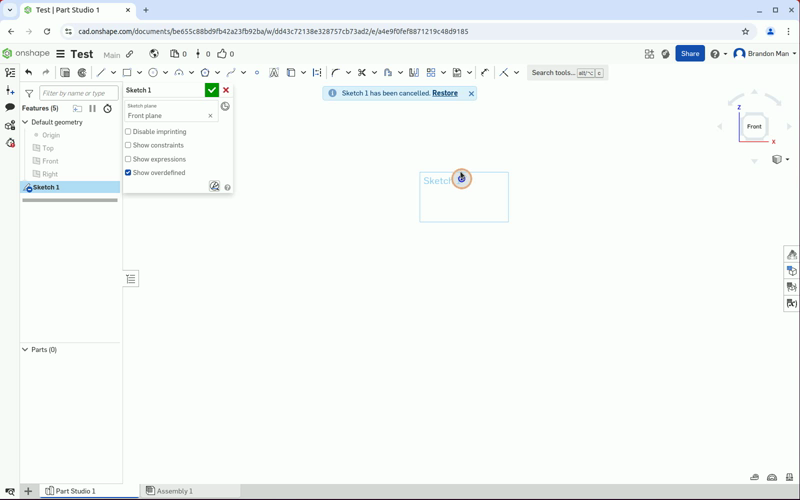
scroll(6)
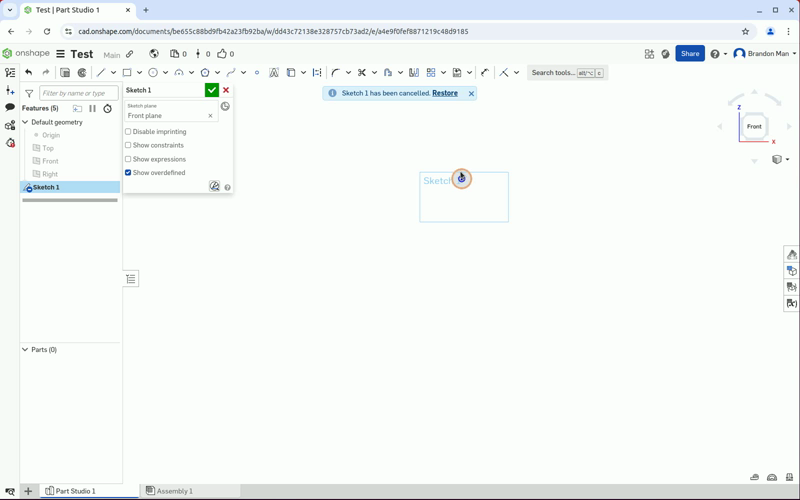
scroll(6)
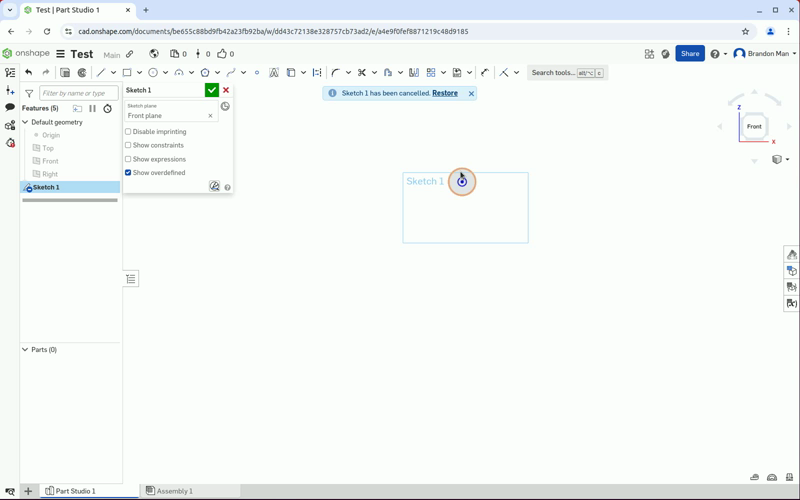
scroll(6)
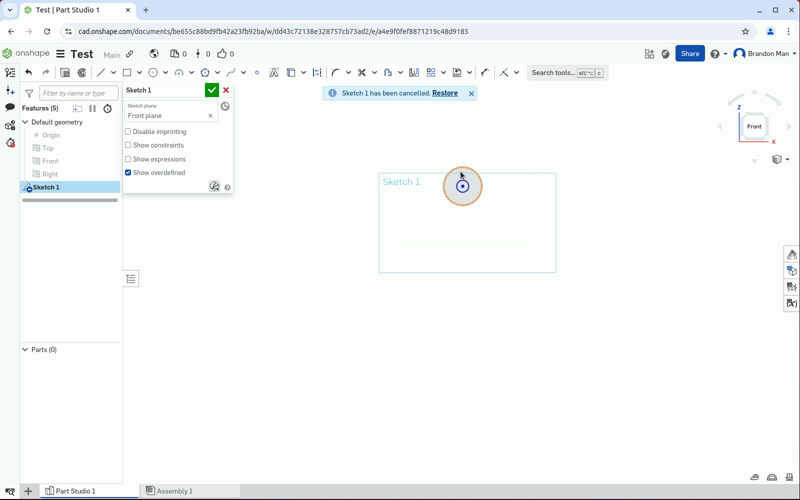
scroll(6)
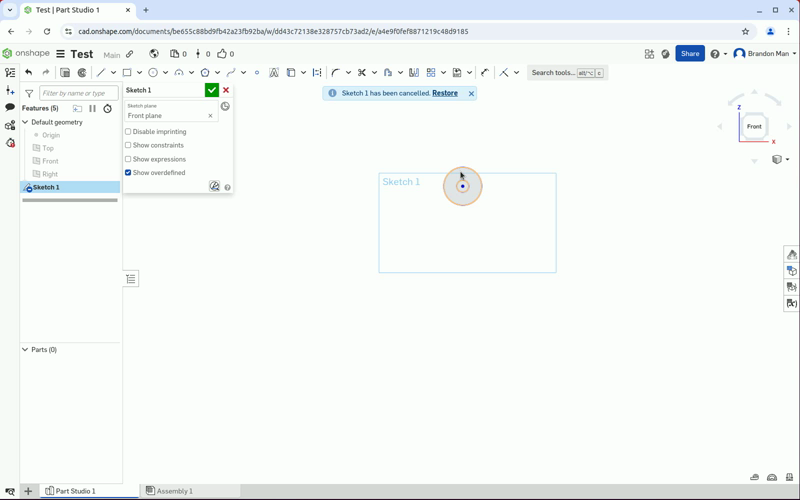
scroll(6)
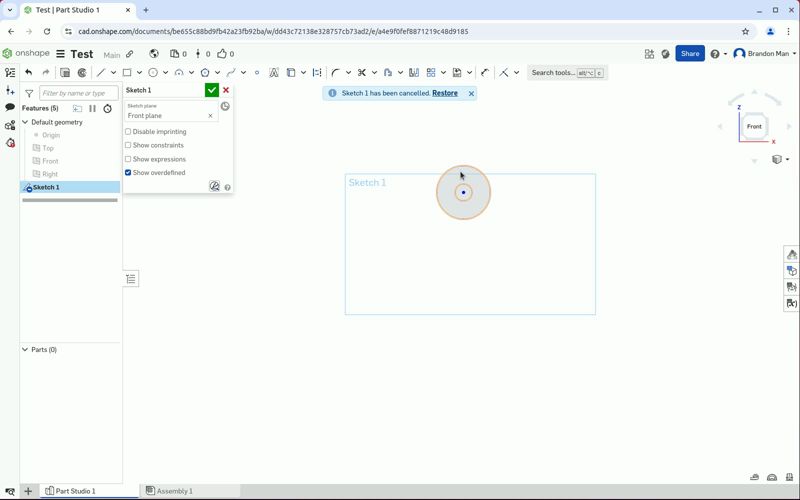
scroll(6)
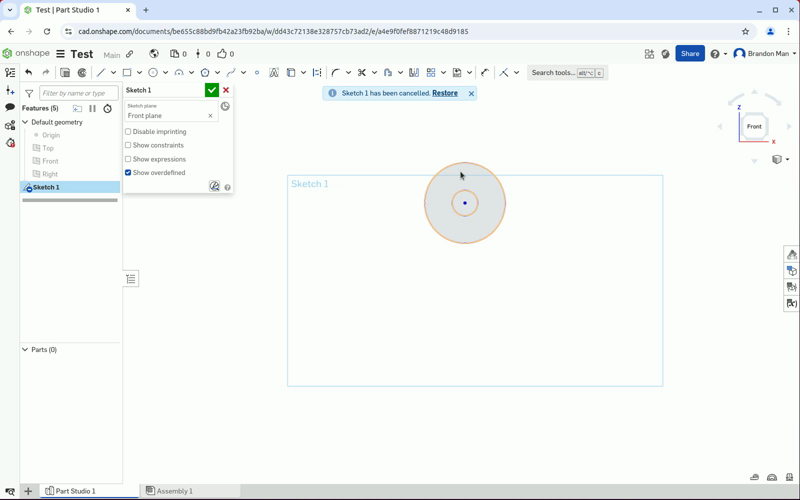
scroll(6)
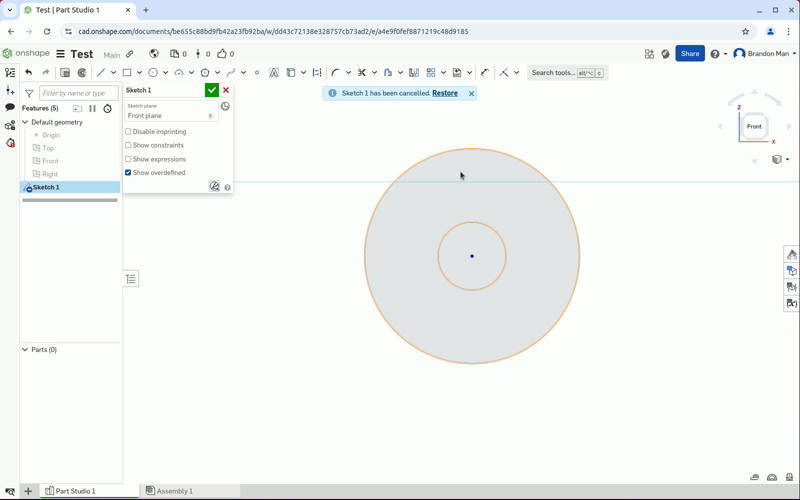
click(460, 171)
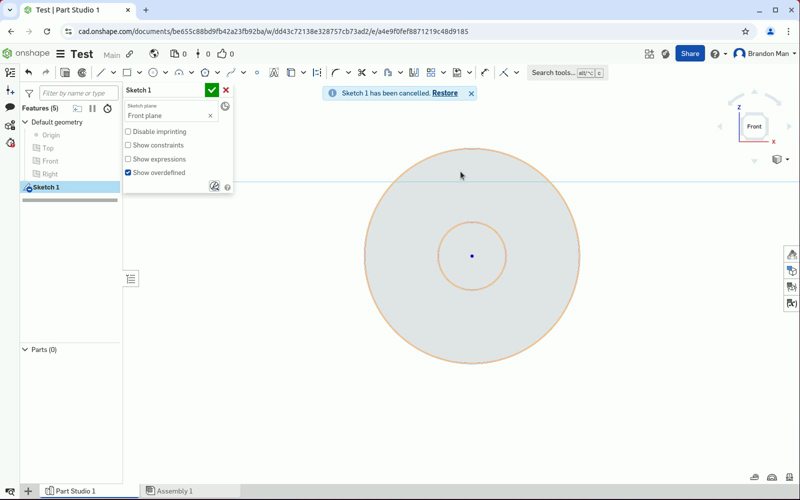
scroll(-6)
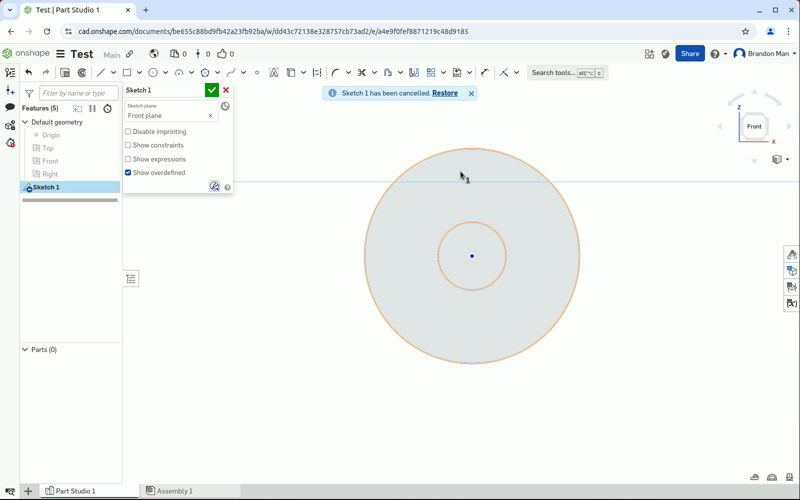
scroll(-6)
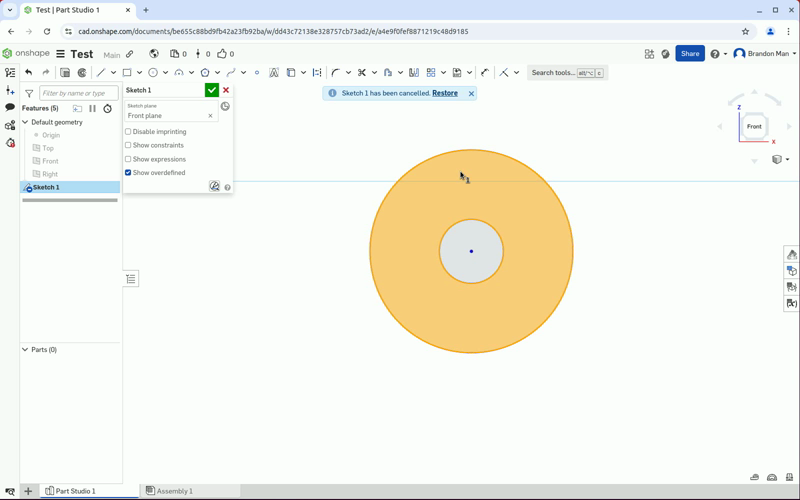
scroll(-6)
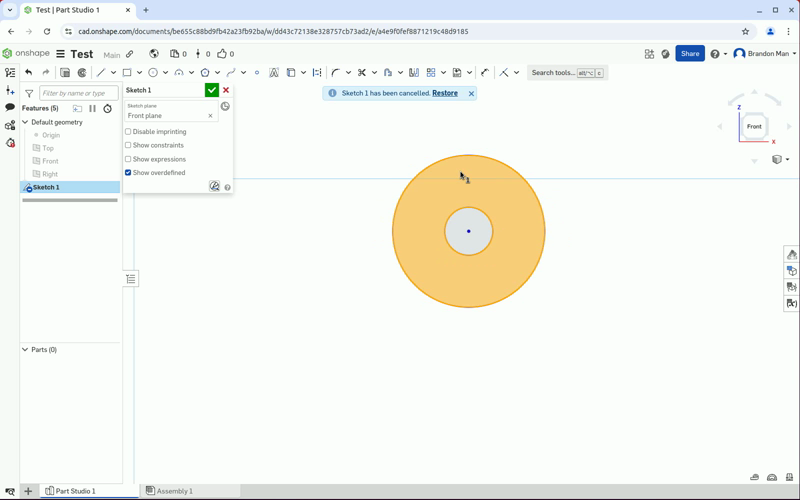
scroll(-6)
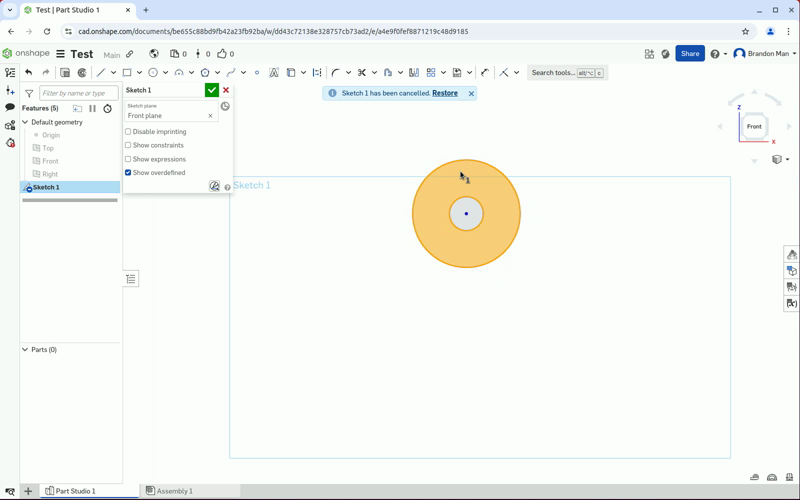
scroll(-6)
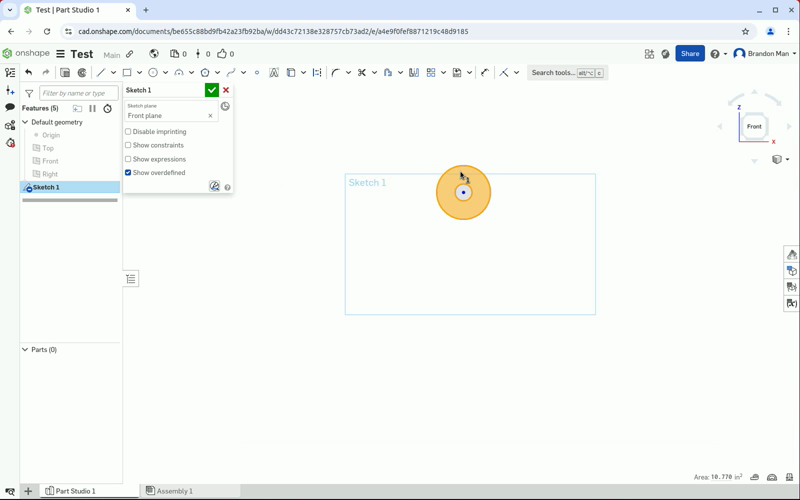
scroll(-6)
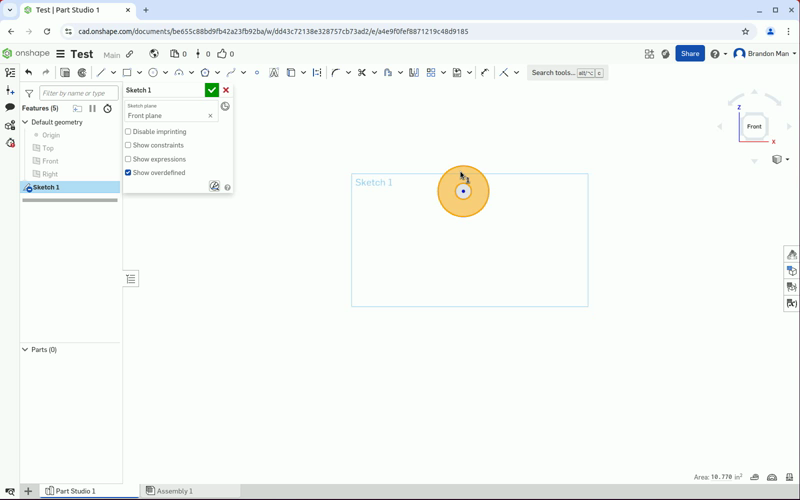
scroll(-6)
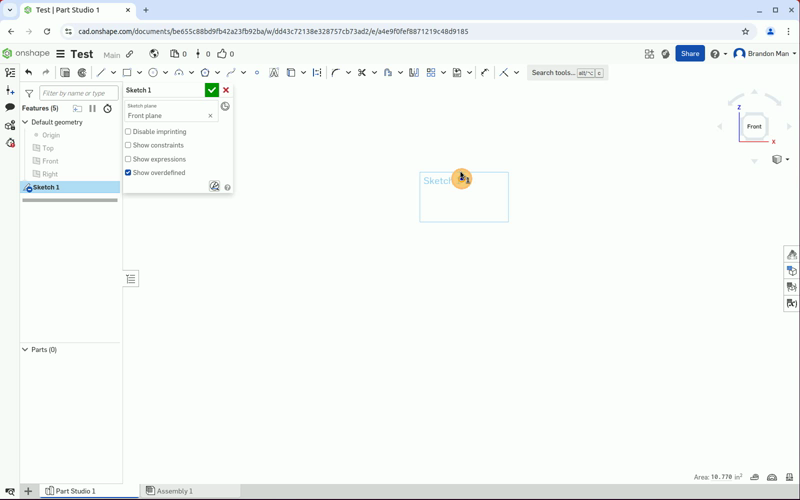
mouse_move(73, 352)
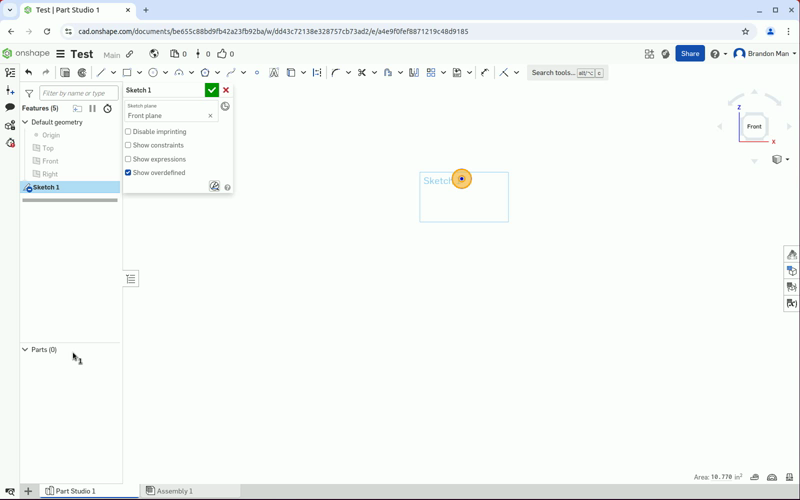
key(shift+y)
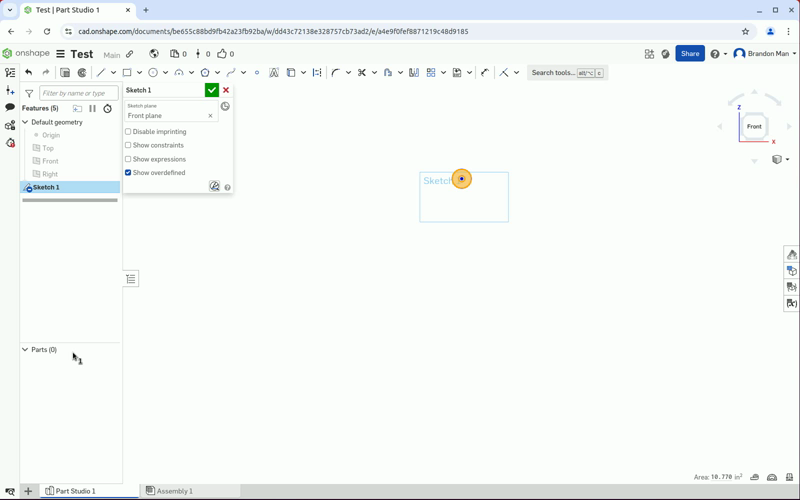
key(shift+e)
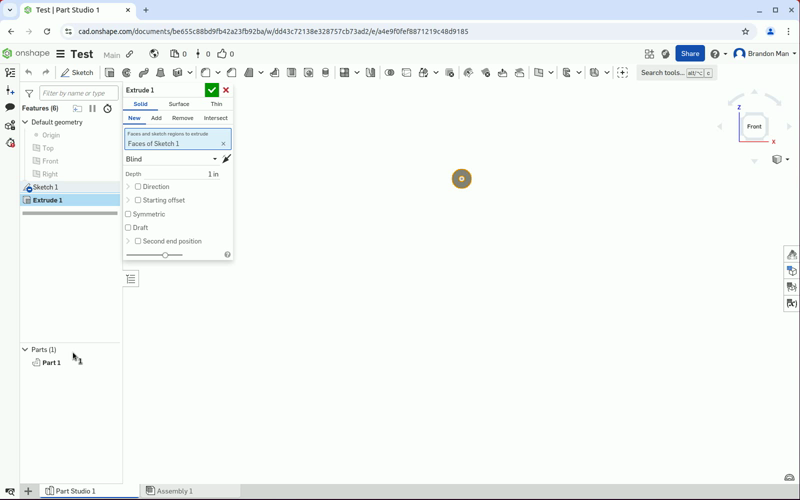
mouse_move(143, 106)
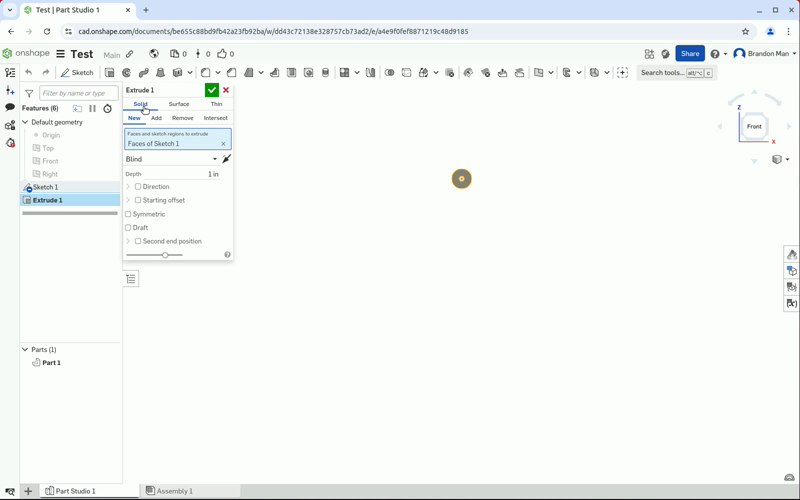
click(143, 106)
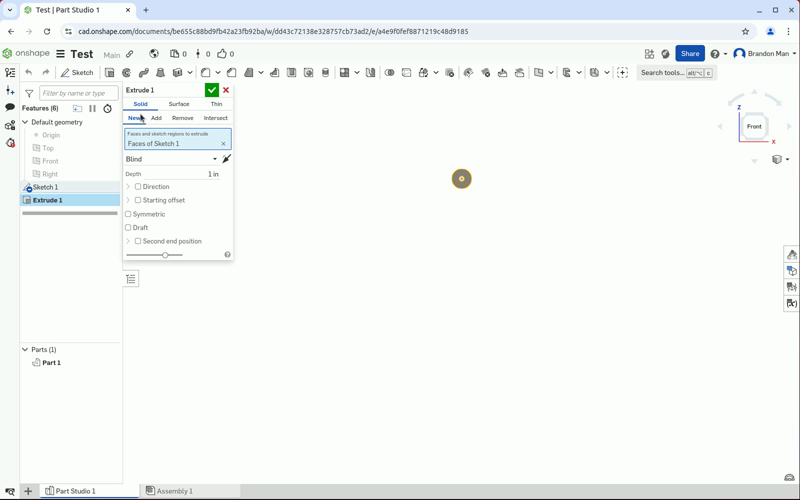
mouse_move(137, 120)
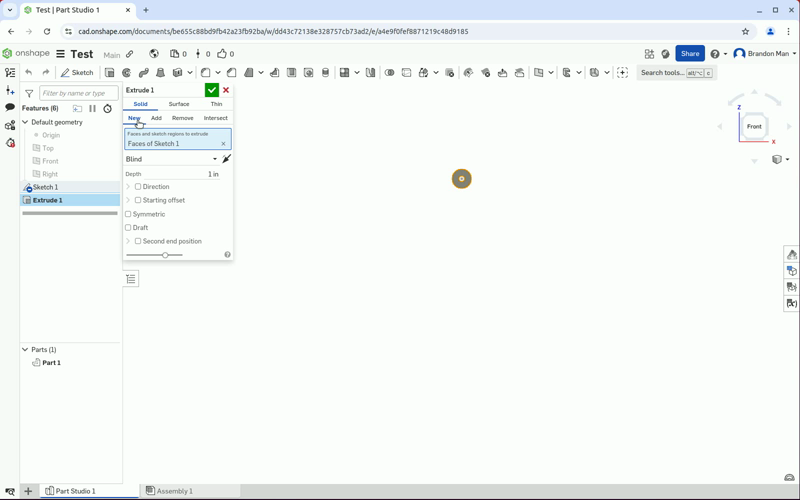
click(137, 120)
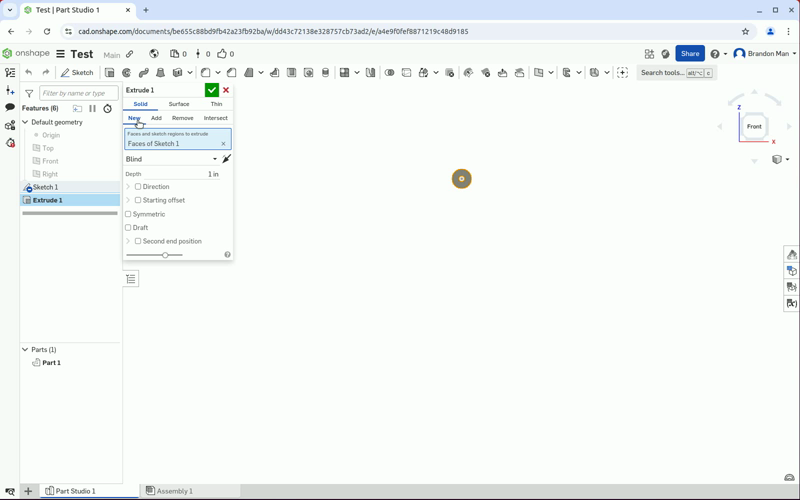
key(tab, 4)
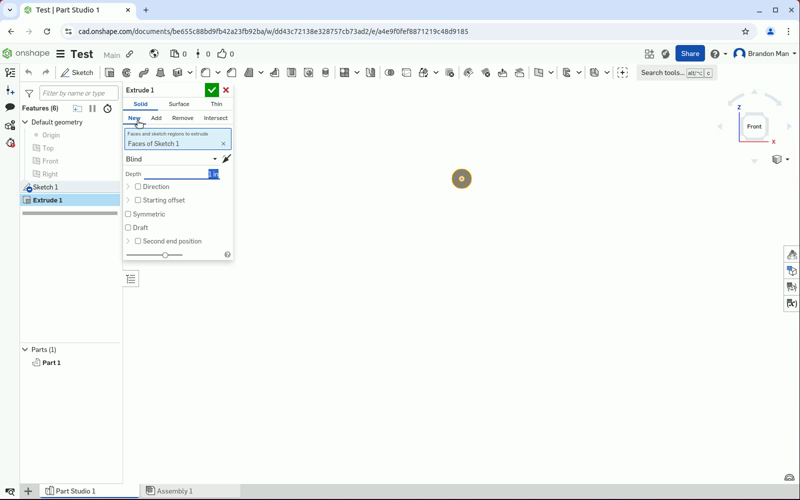
text(0.481)
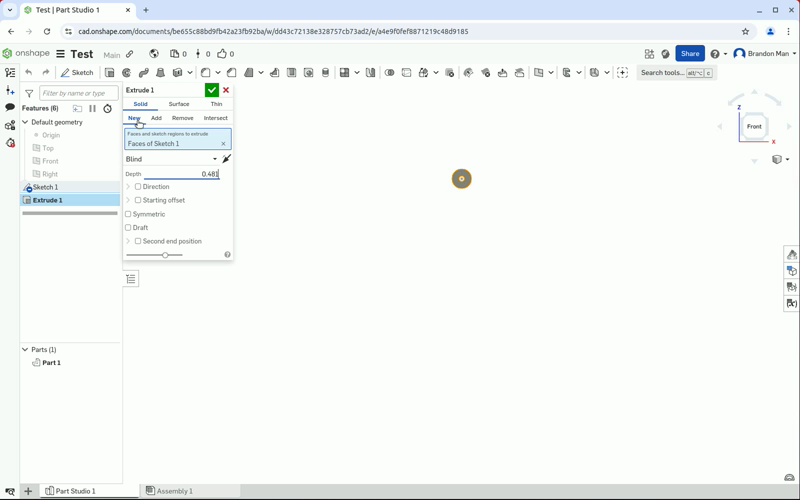
key(enter)
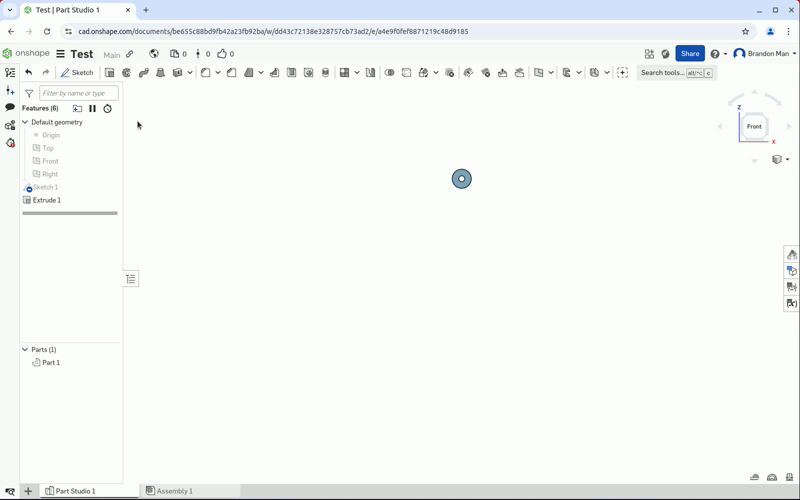
key(shift+h)
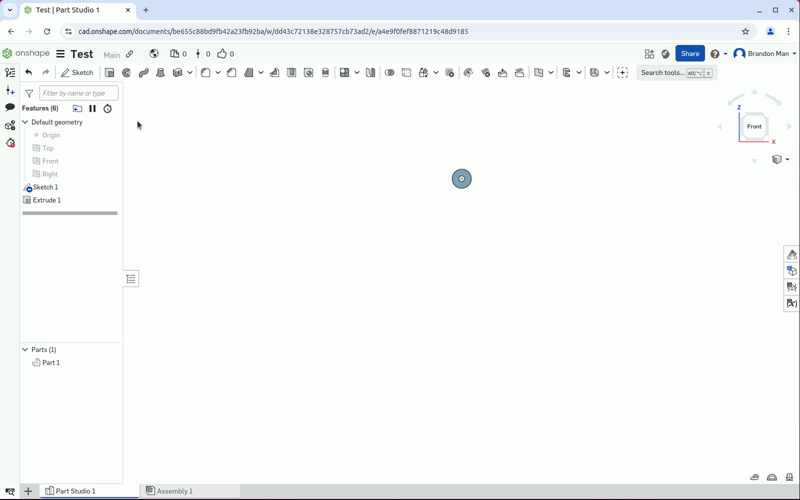
key(shift+h)
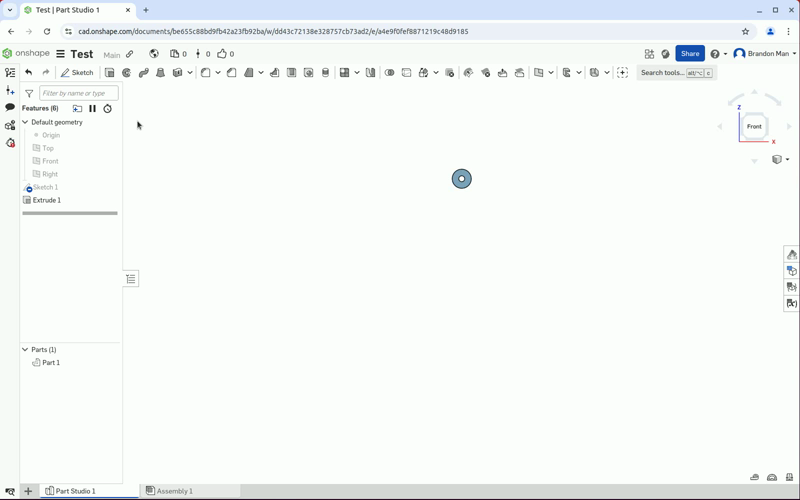
mouse_move(73, 189)
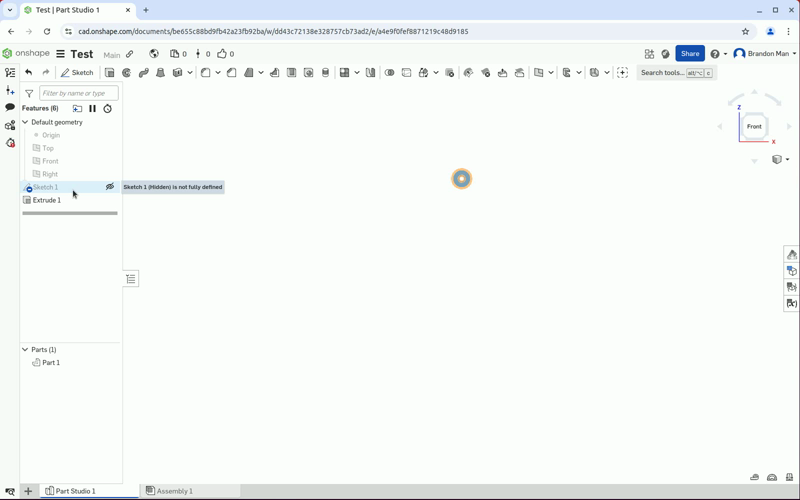
click(73, 189)
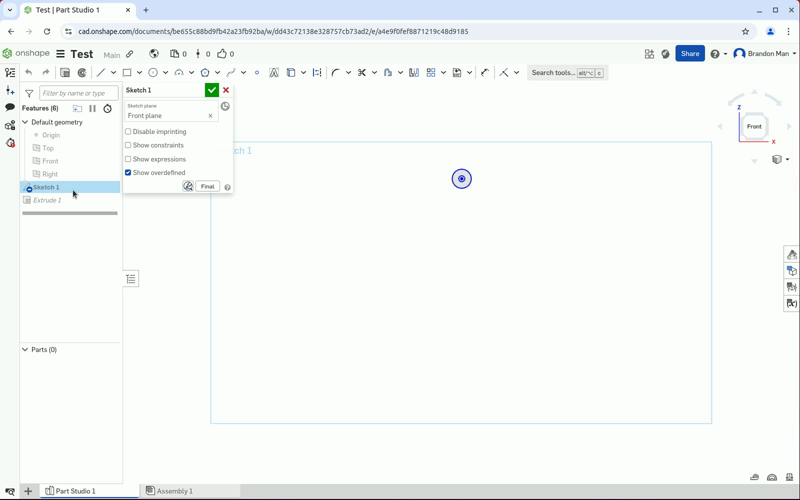
mouse_move(229, 92)
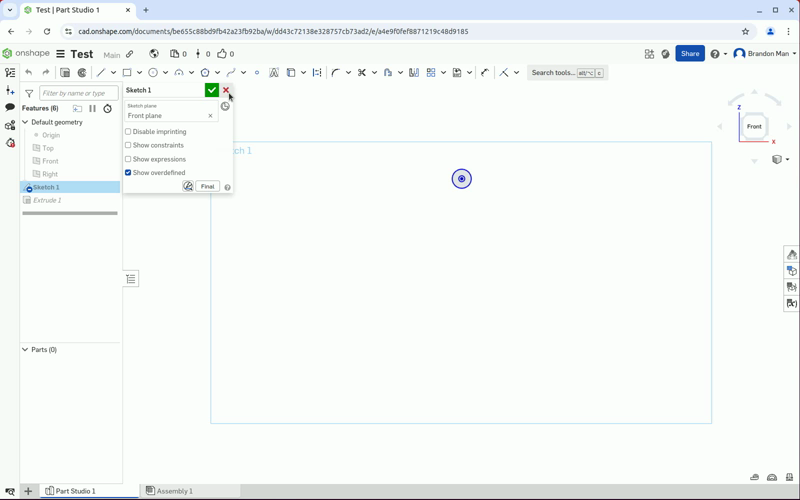
click(229, 92)
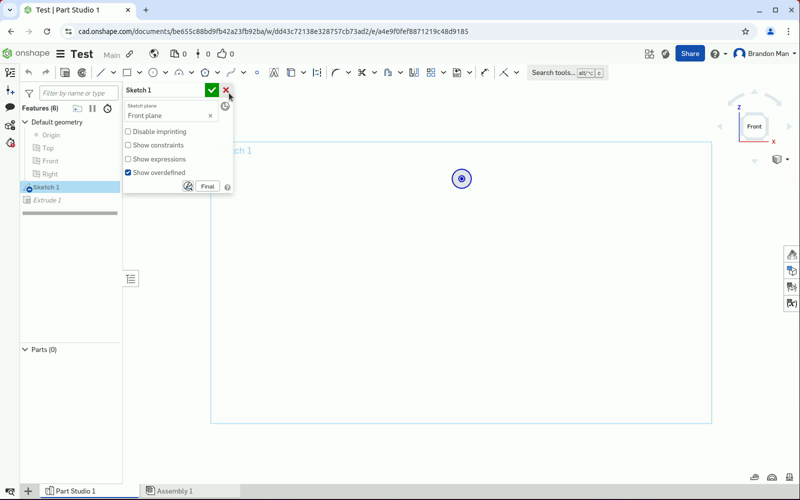
key(shift+s)
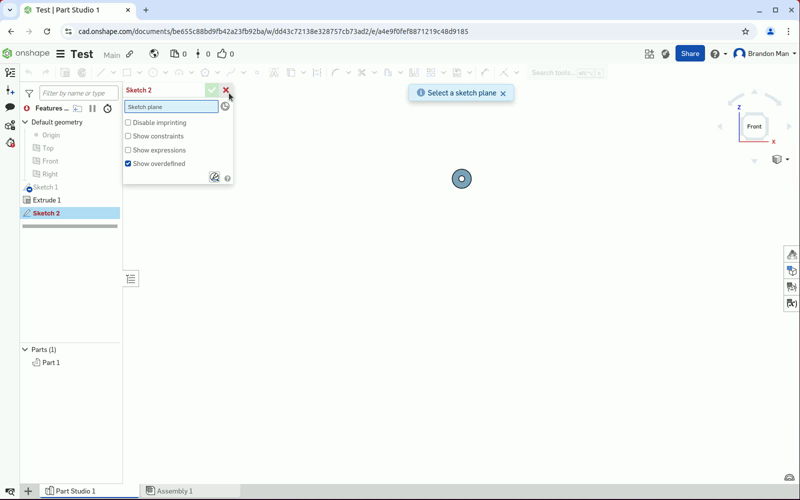
mouse_move(73, 163)
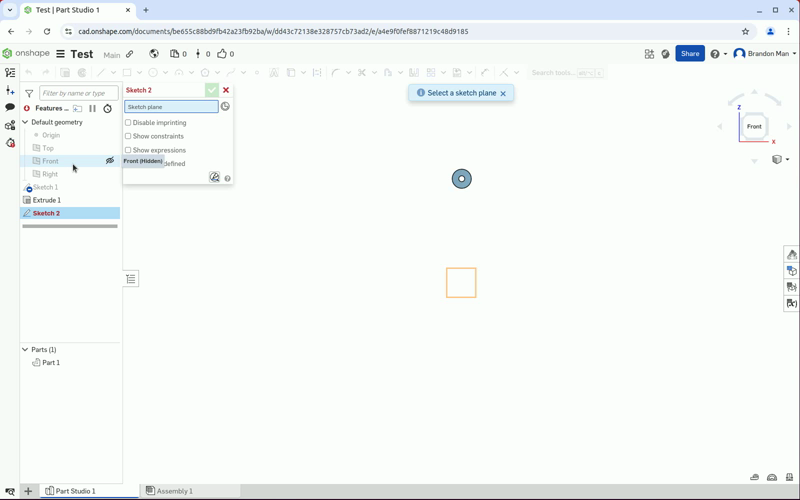
click(73, 163)
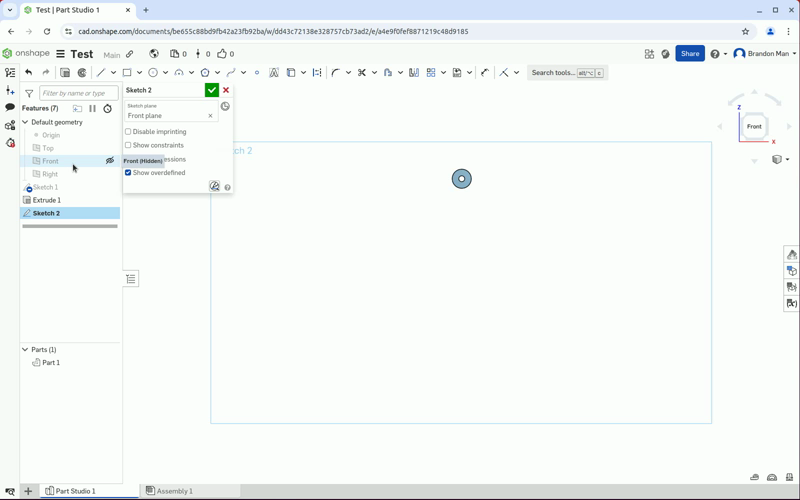
mouse_move(73, 352)
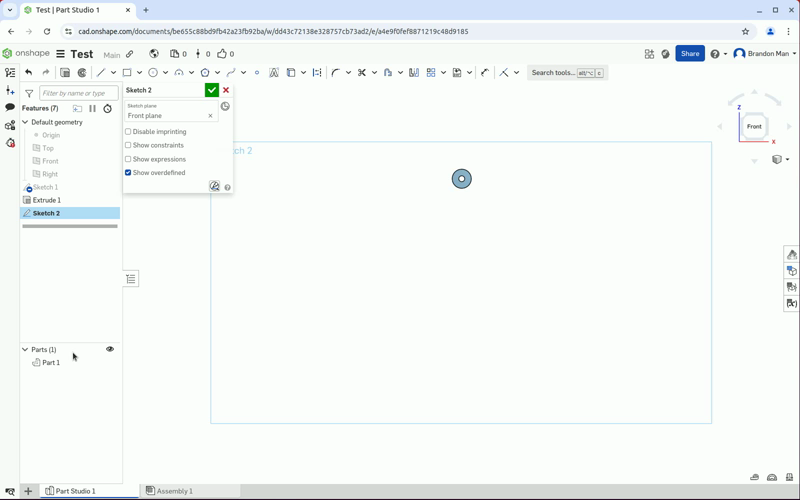
key(y)
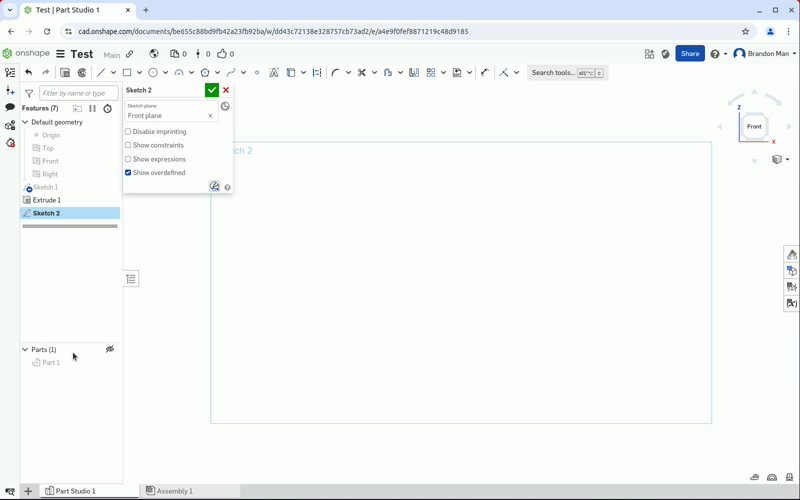
key(c)
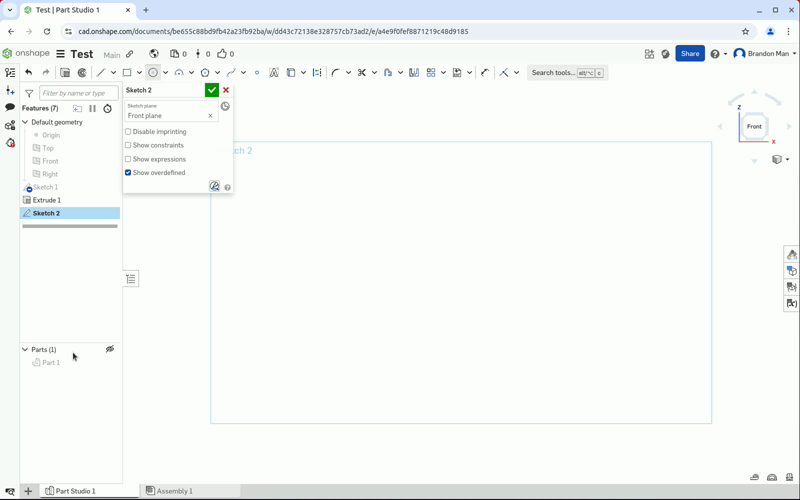
key_down(shift)
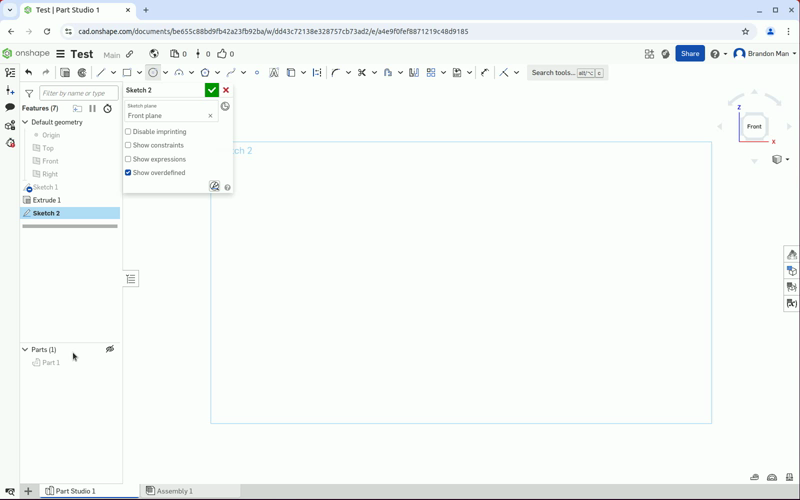
mouse_move(461, 282)
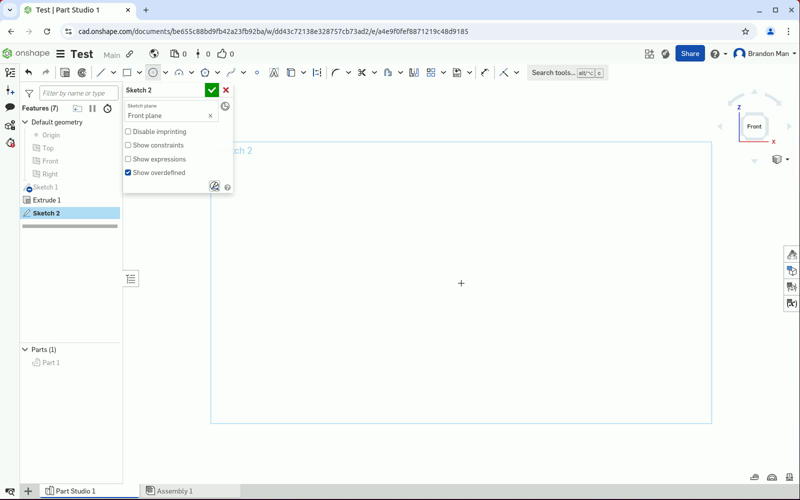
click(461, 282)
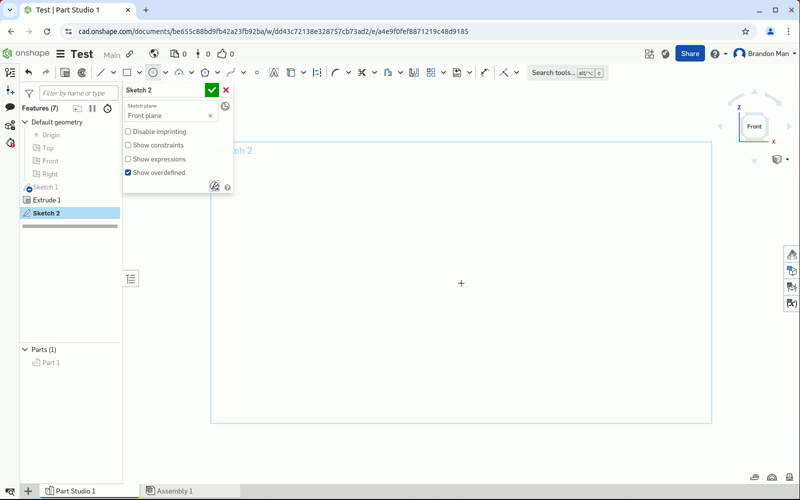
key_up(shift)
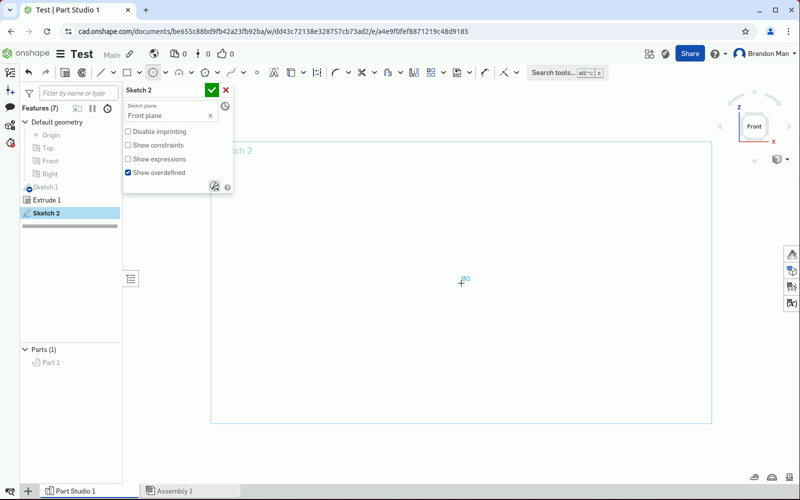
mouse_move(468, 282)
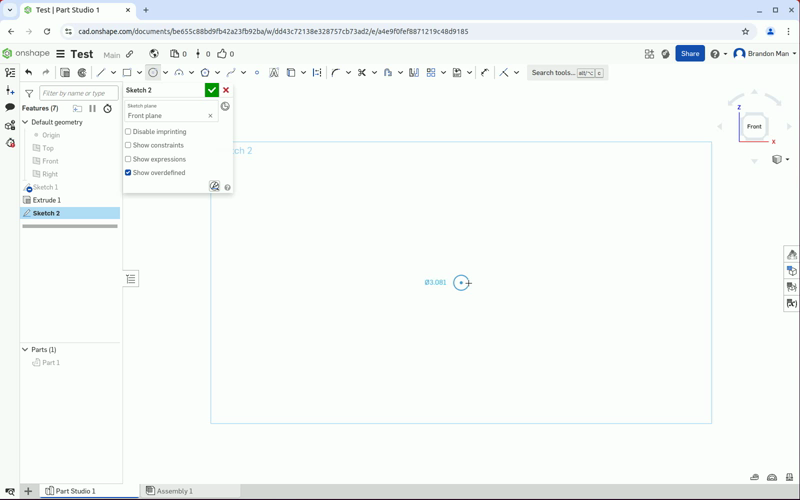
click(468, 282)
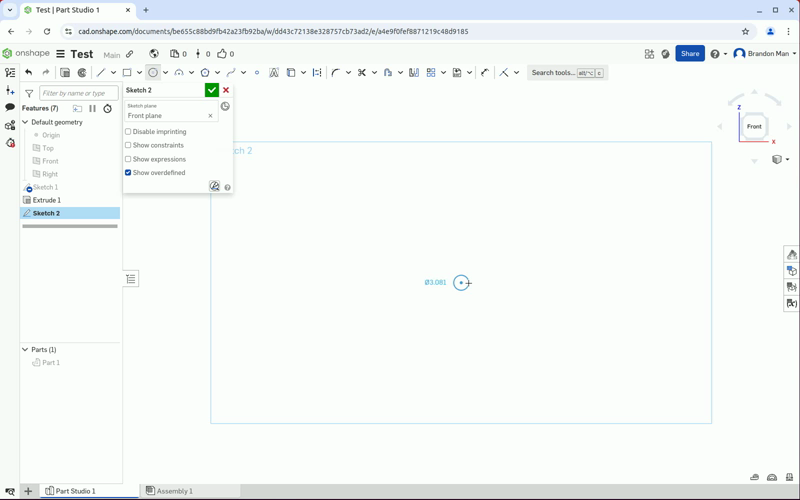
key(esc)
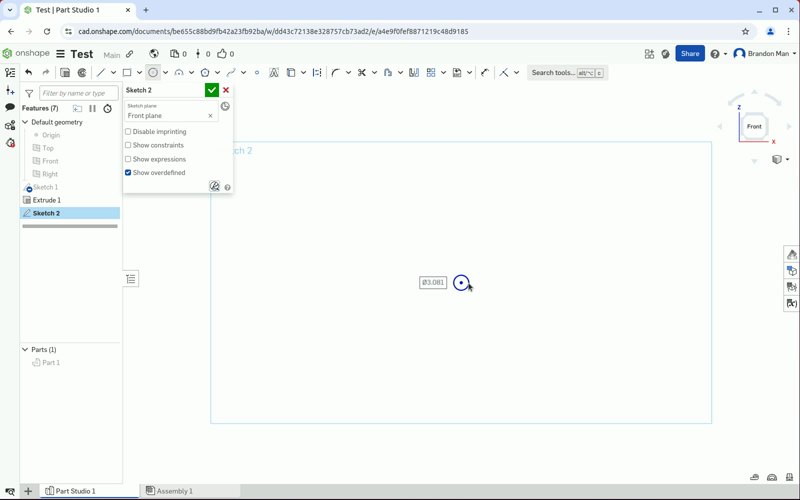
key(c)
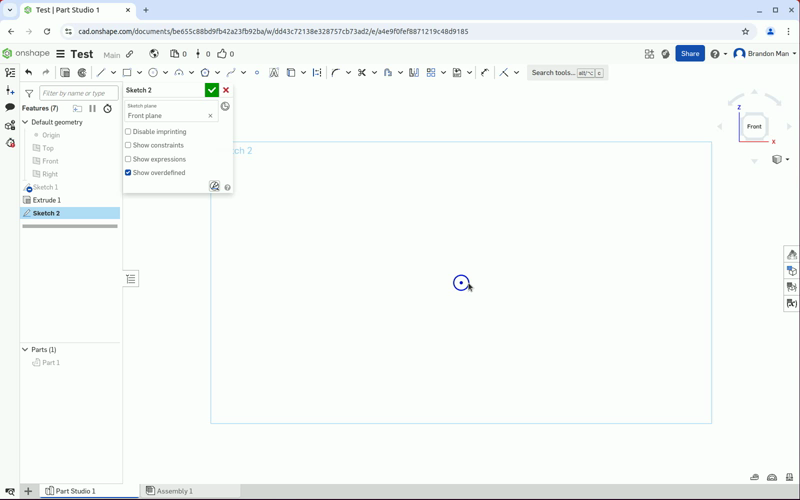
key_down(shift)
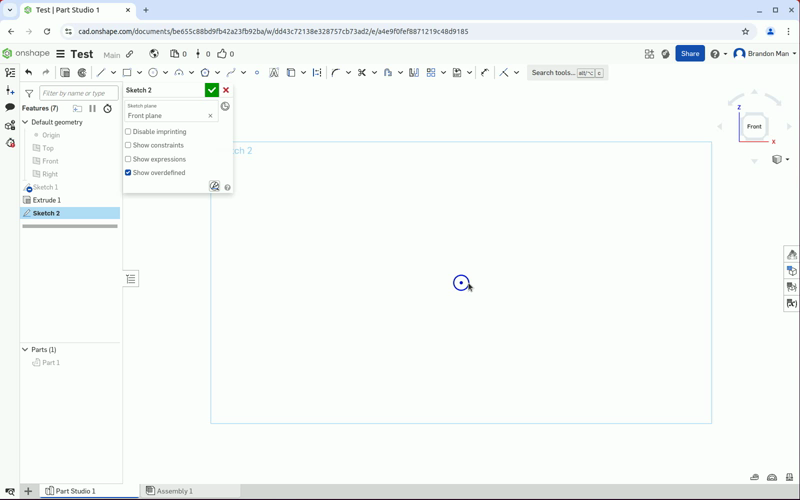
mouse_move(461, 282)
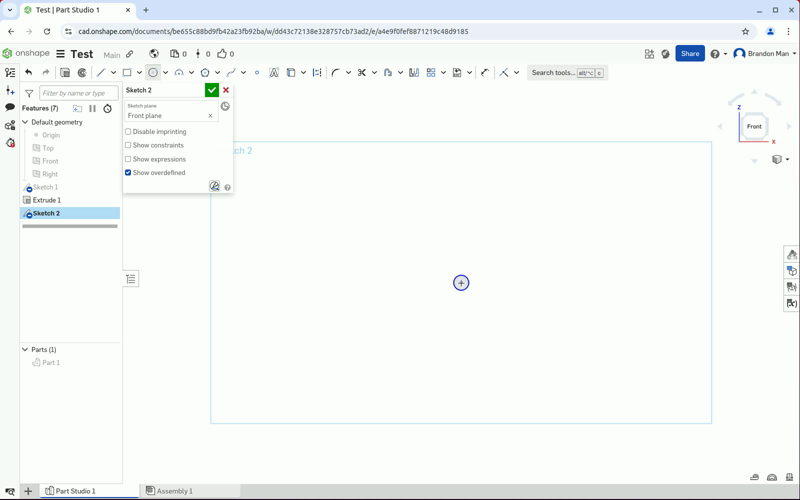
click(461, 282)
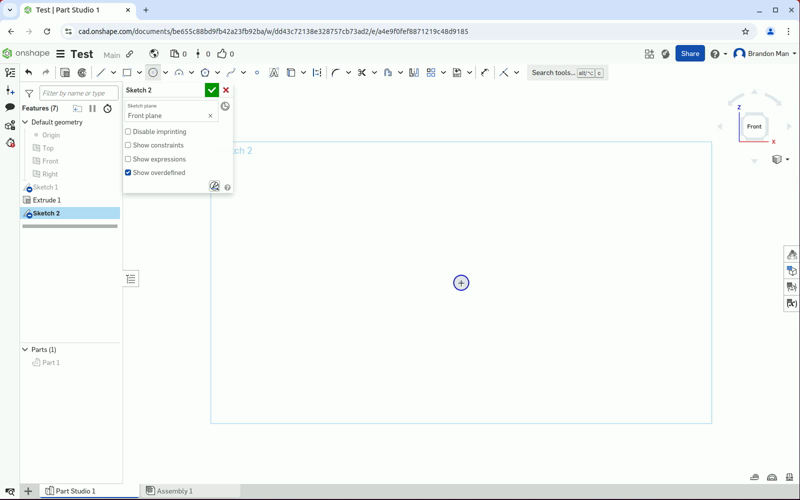
key_up(shift)
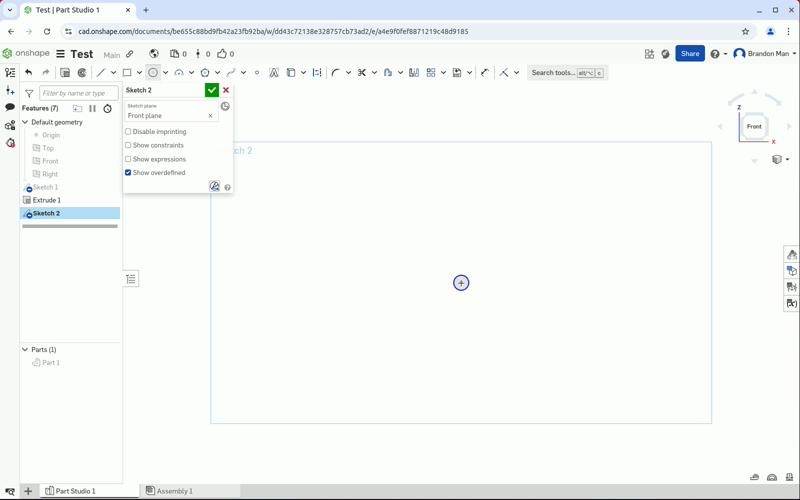
mouse_move(464, 282)
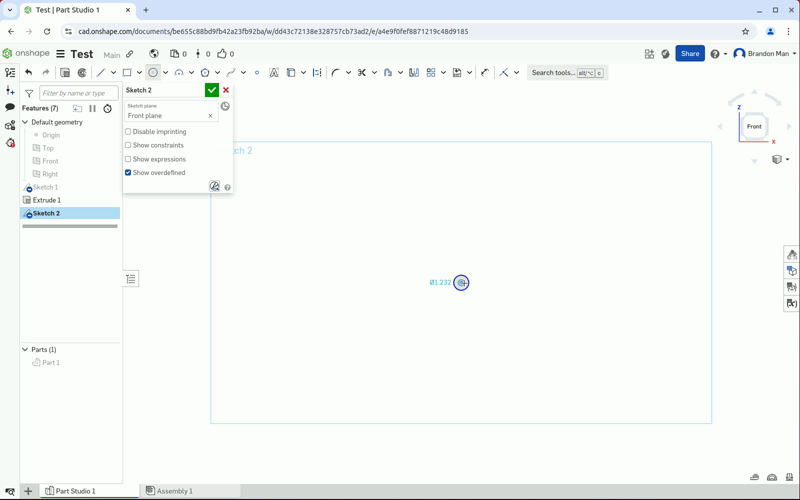
scroll(6)
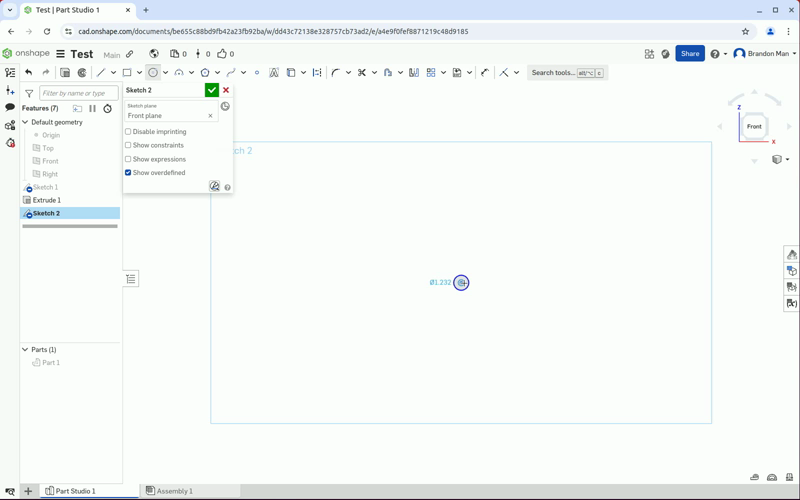
scroll(6)
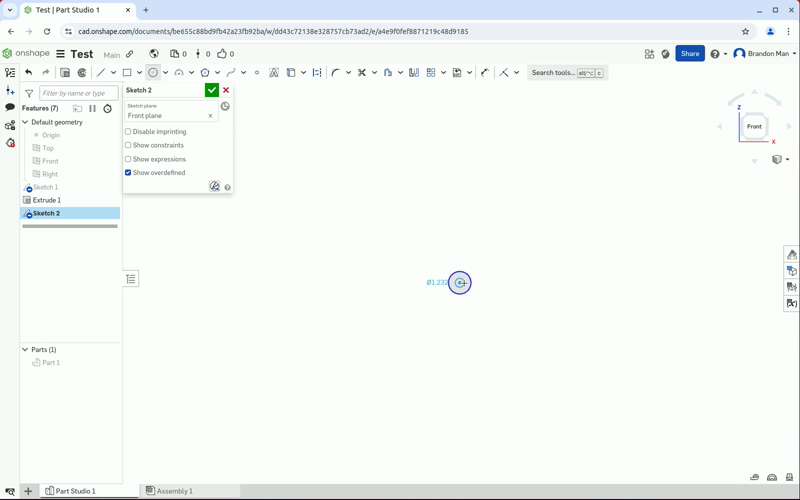
scroll(6)
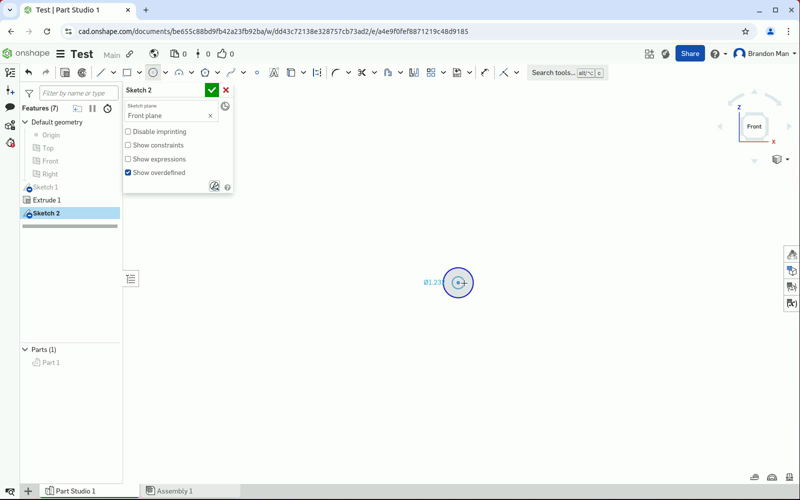
scroll(6)
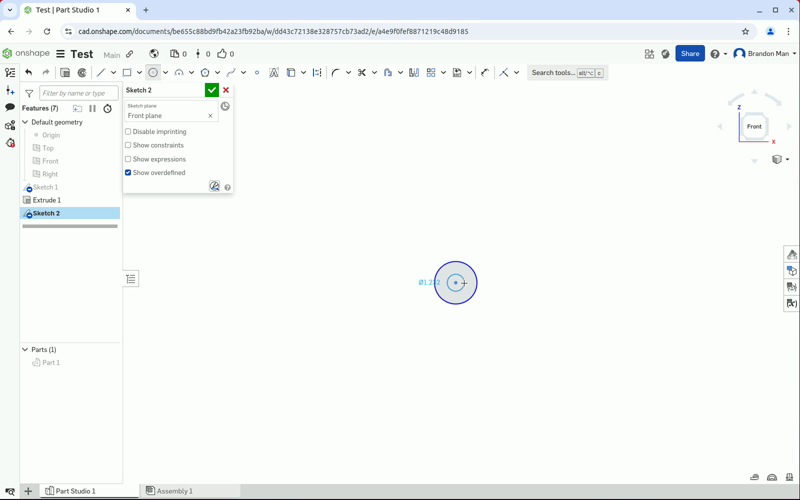
scroll(6)
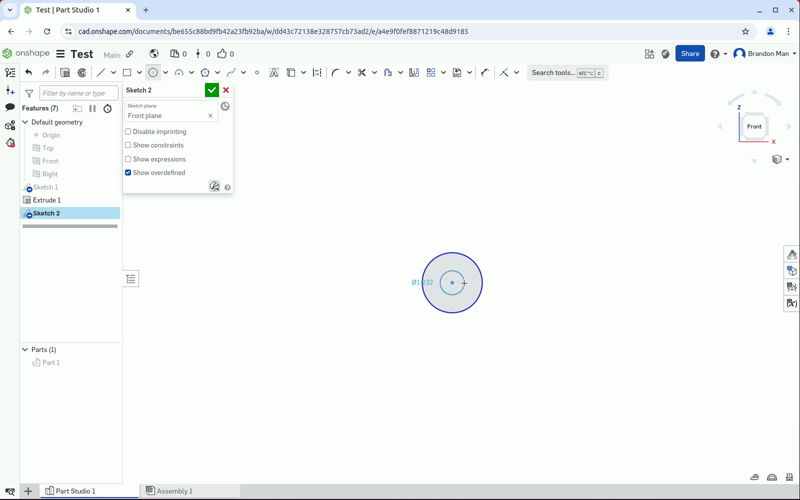
scroll(6)
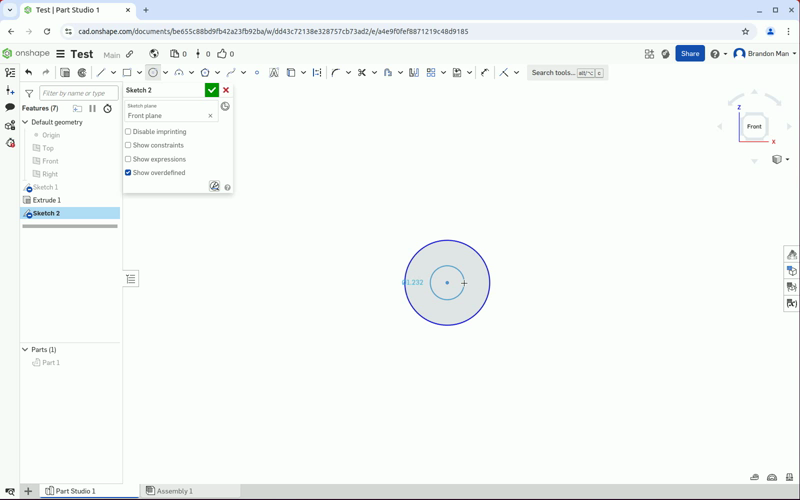
scroll(6)
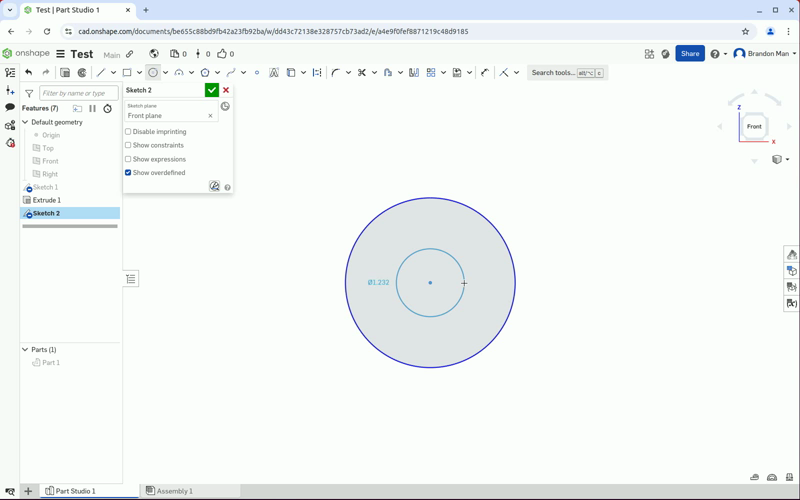
click(464, 282)
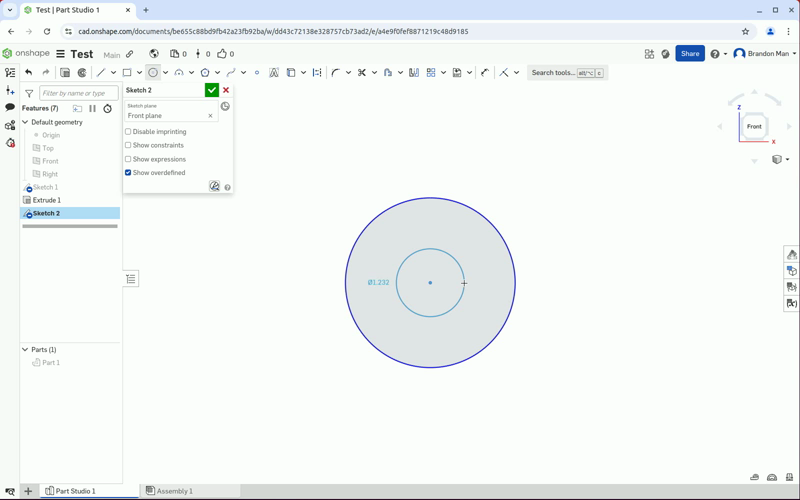
scroll(-6)
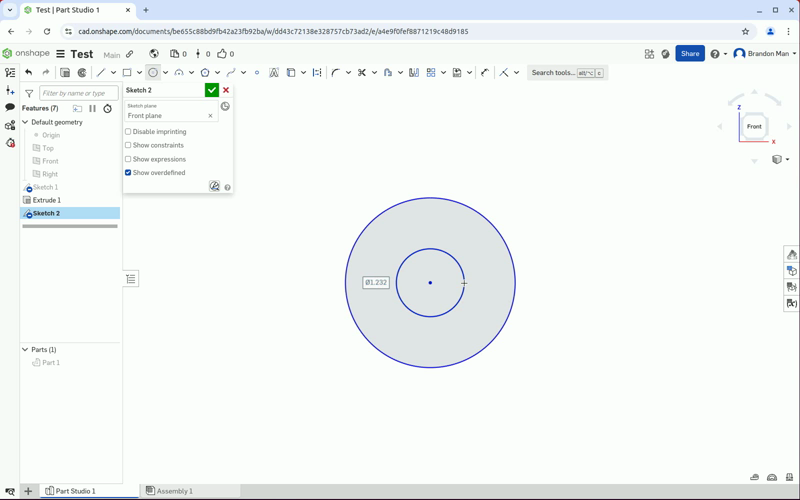
scroll(-6)
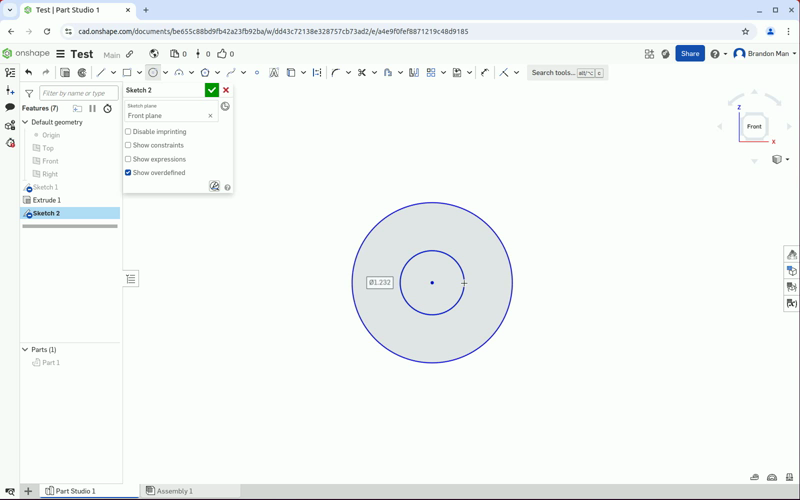
scroll(-6)
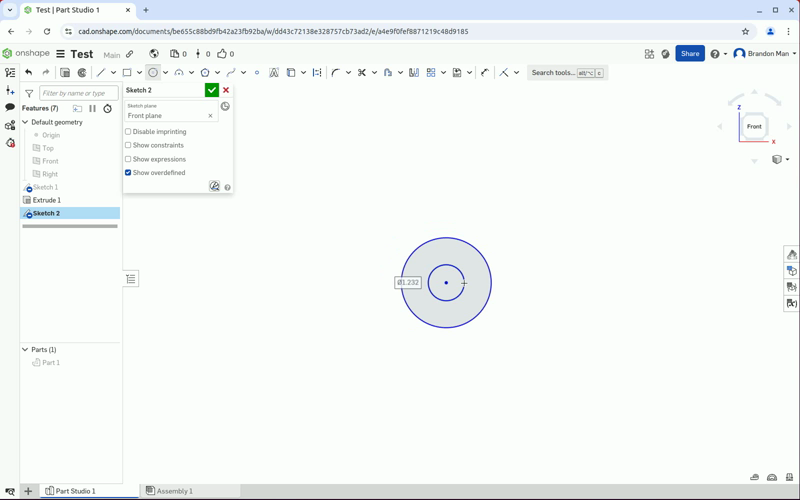
scroll(-6)
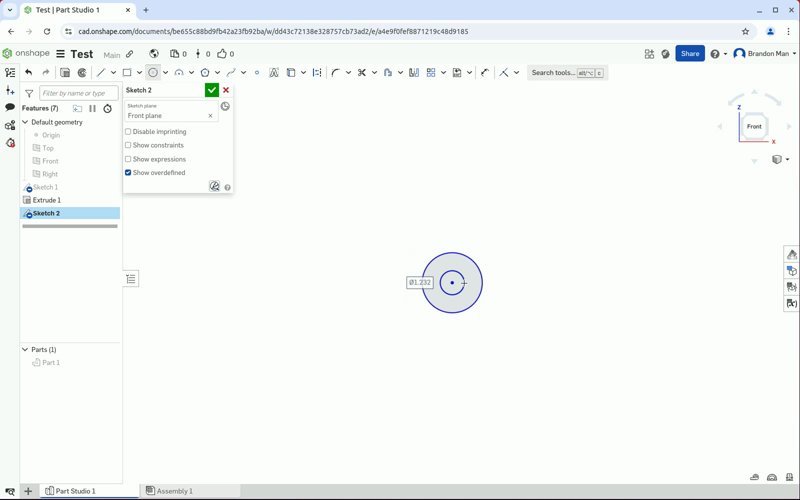
scroll(-6)
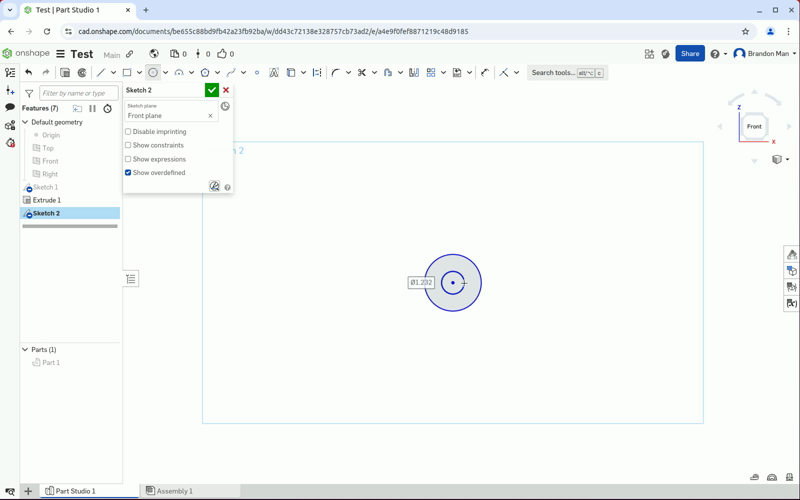
scroll(-6)
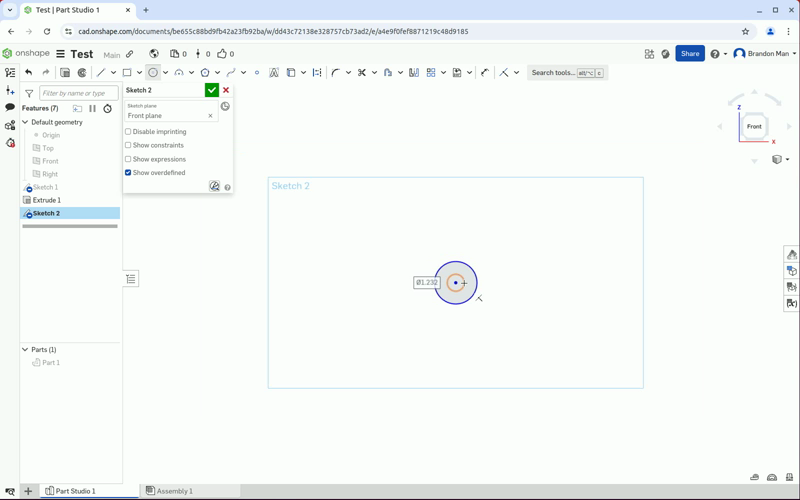
scroll(-6)
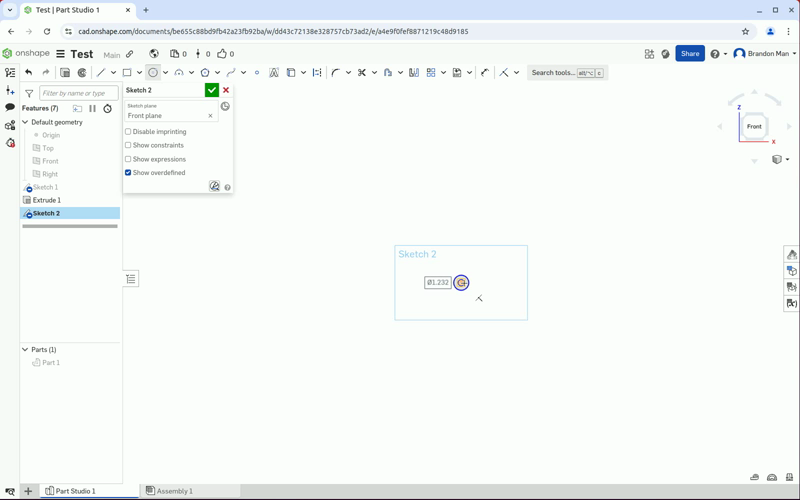
key(esc)
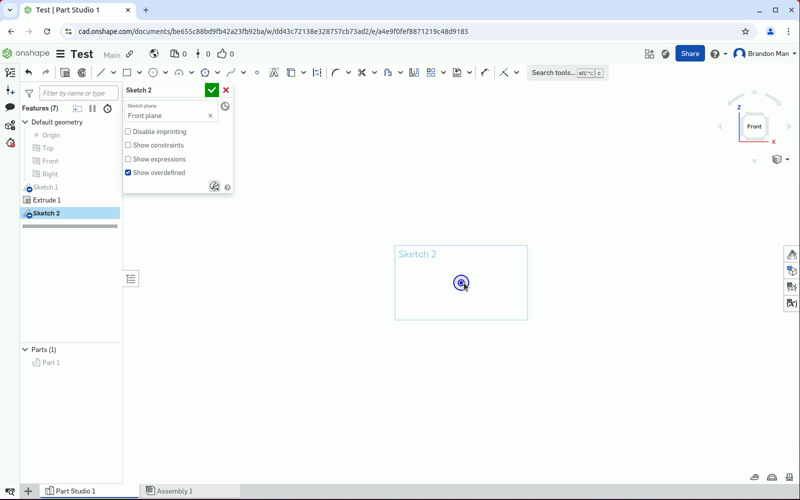
mouse_move(458, 283)
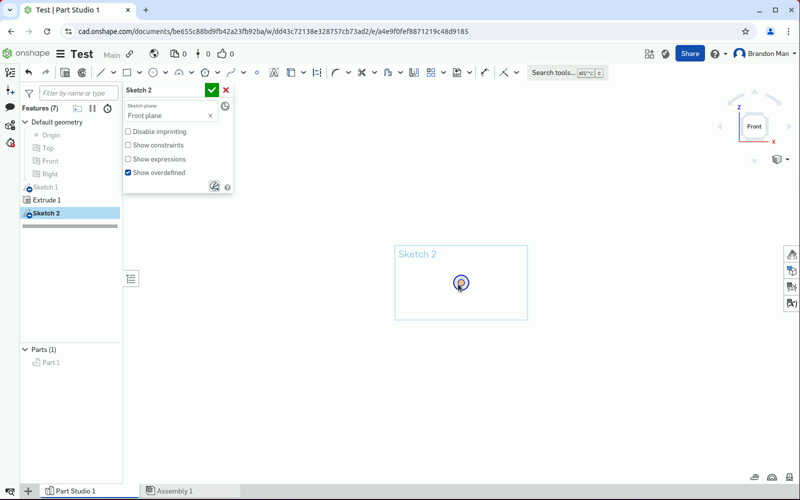
scroll(6)
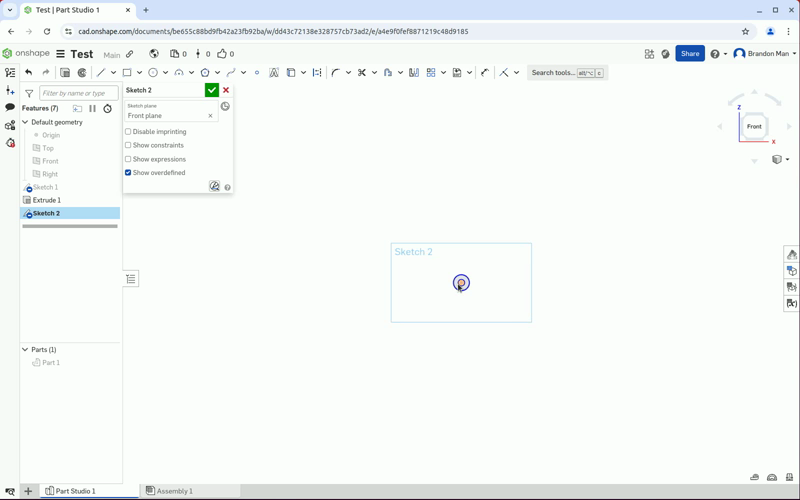
scroll(6)
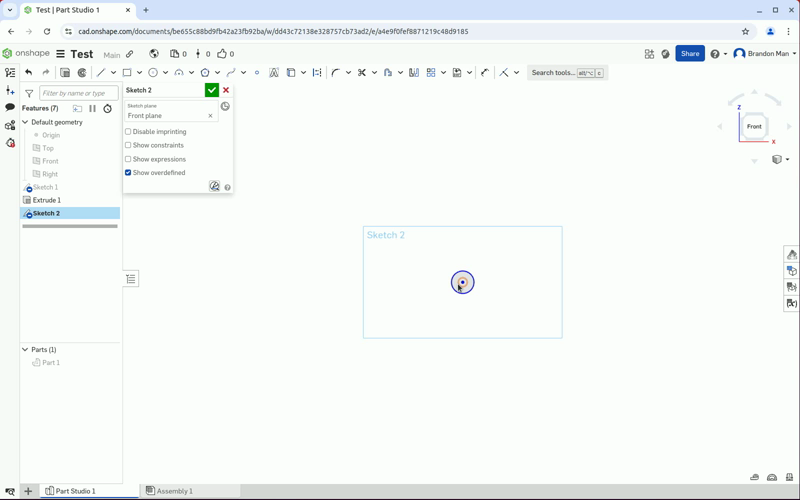
scroll(6)
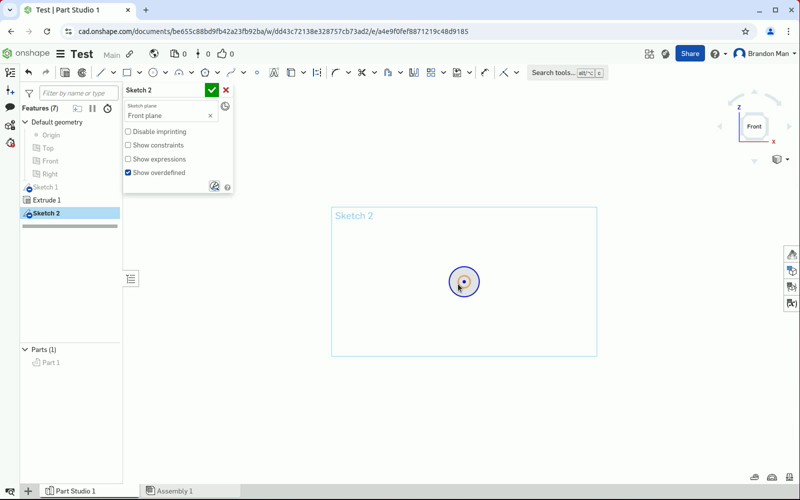
scroll(6)
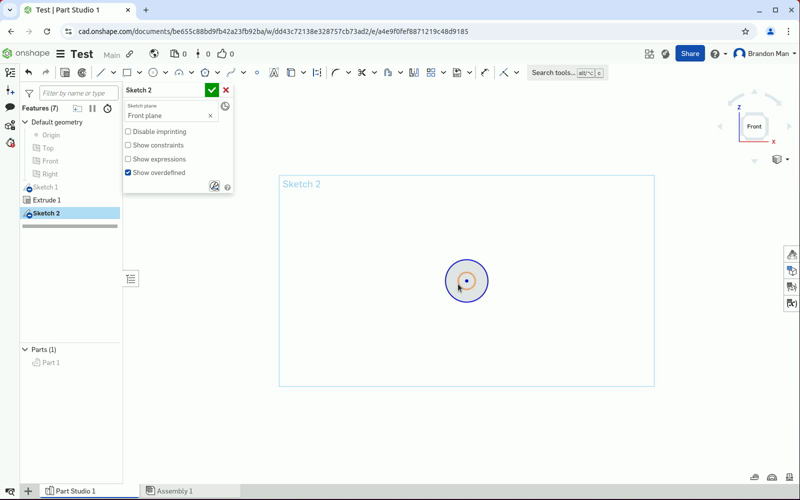
scroll(6)
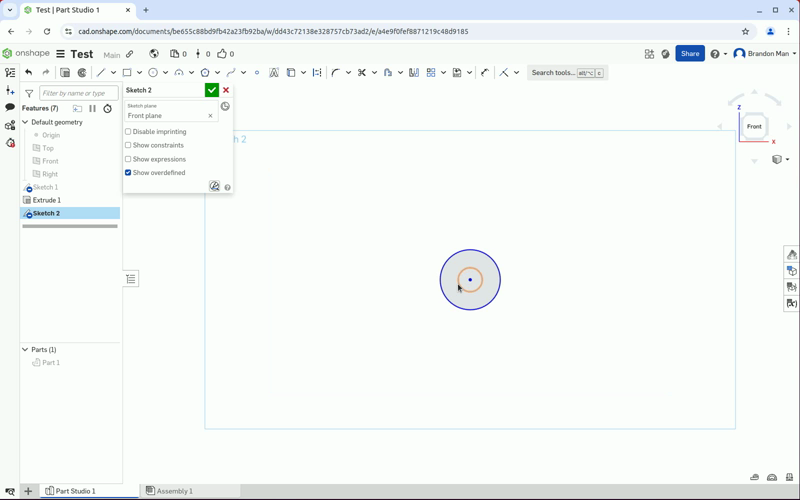
scroll(6)
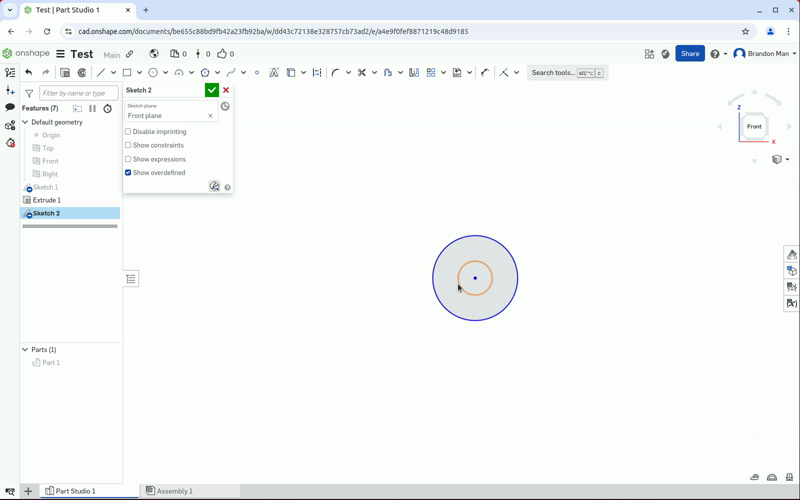
scroll(6)
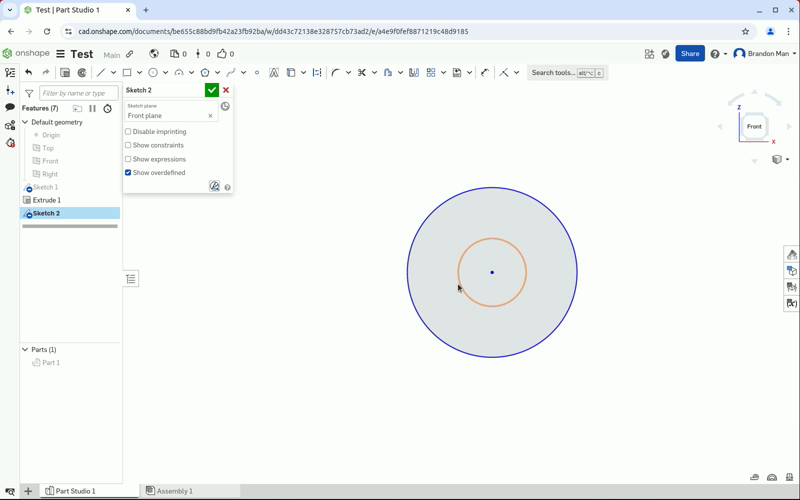
click(458, 283)
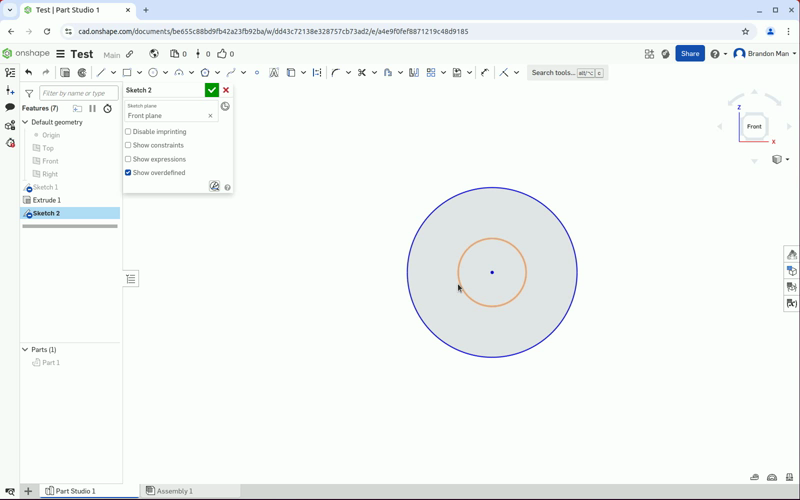
scroll(-6)
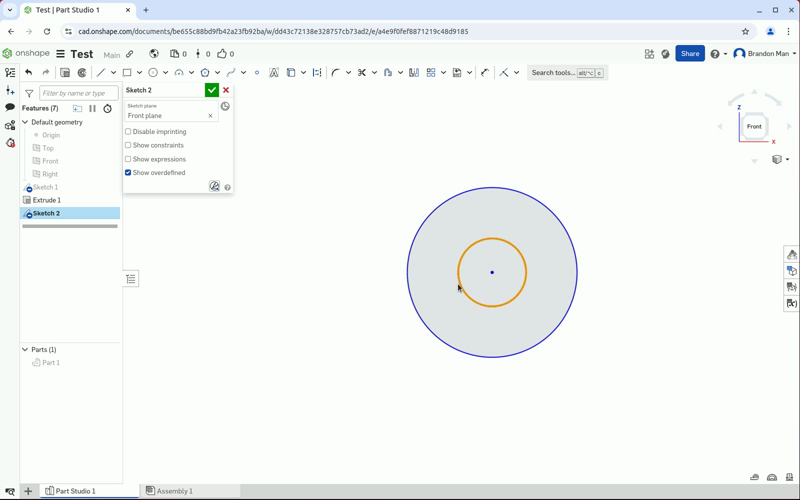
scroll(-6)
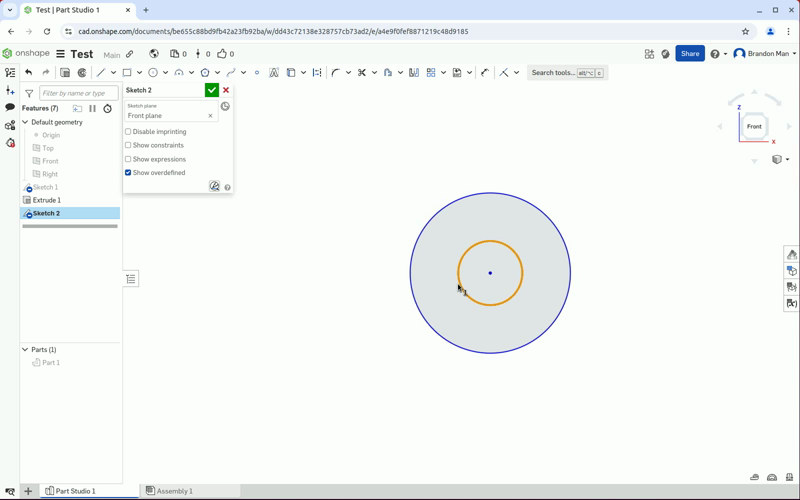
scroll(-6)
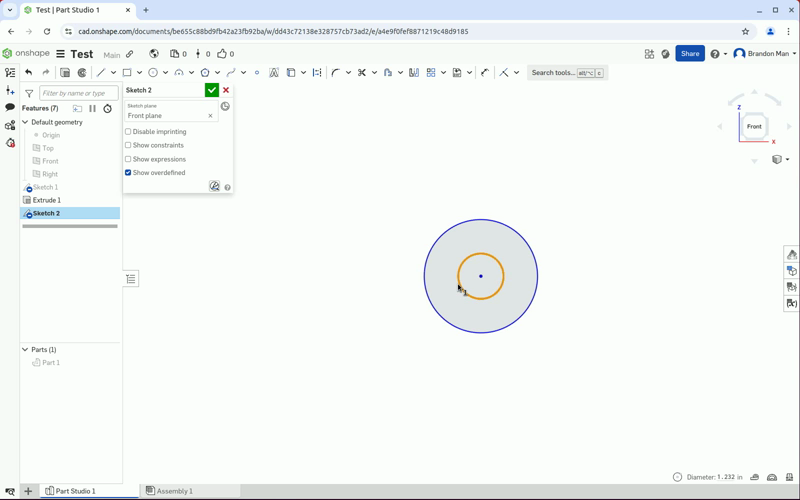
scroll(-6)
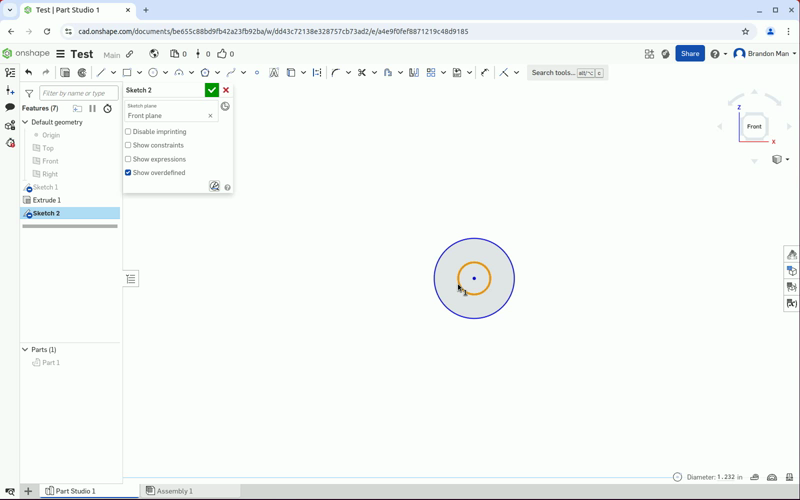
scroll(-6)
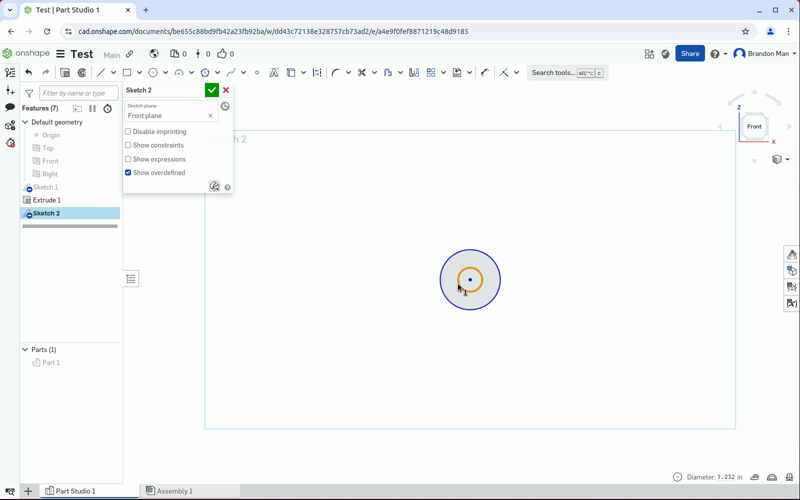
scroll(-6)
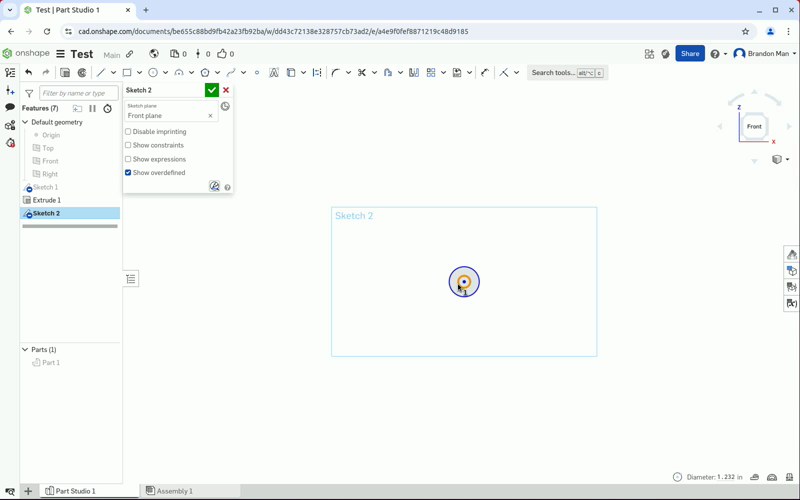
scroll(-6)
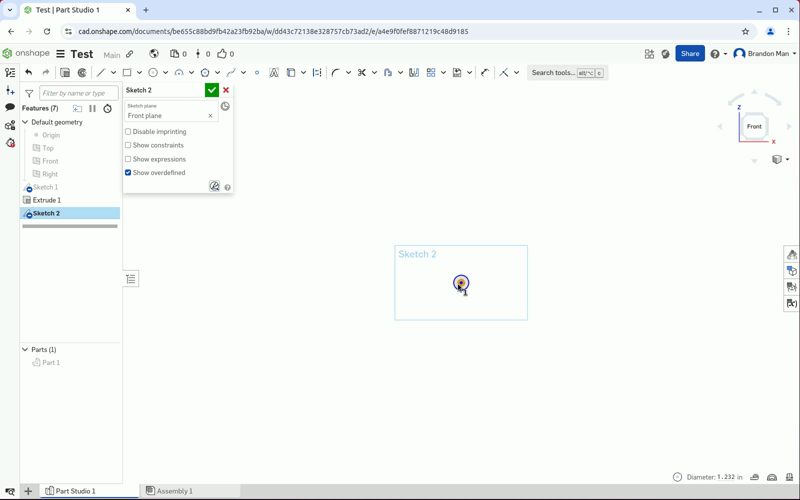
mouse_move(73, 352)
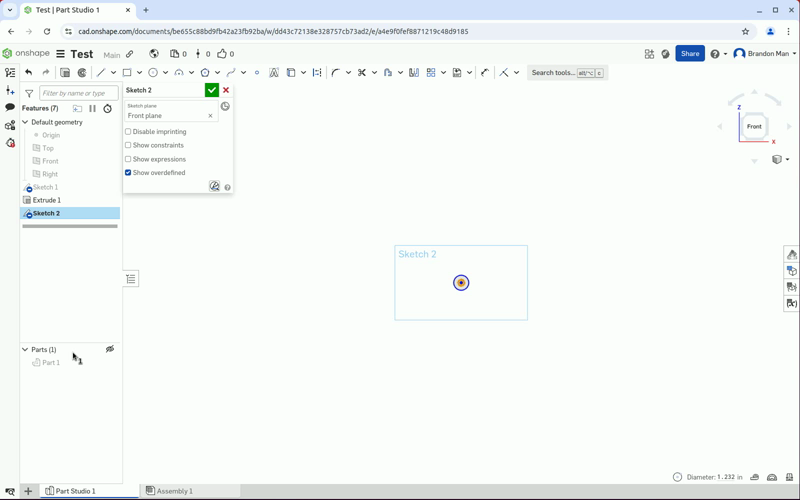
key(shift+y)
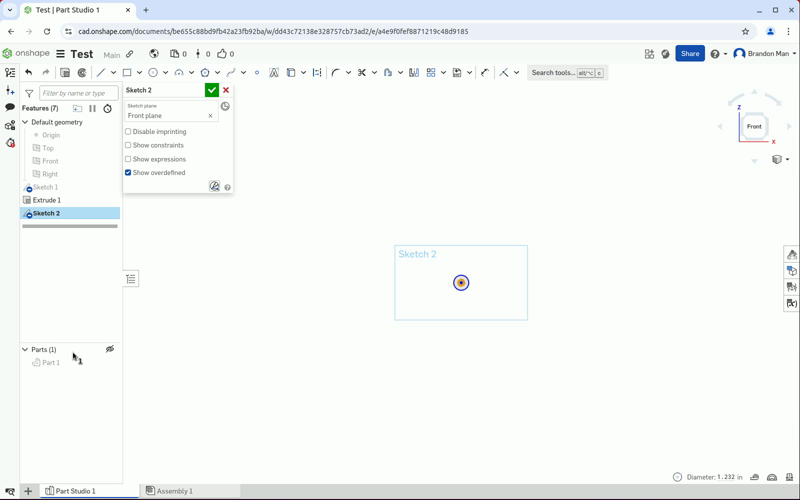
key(shift+e)
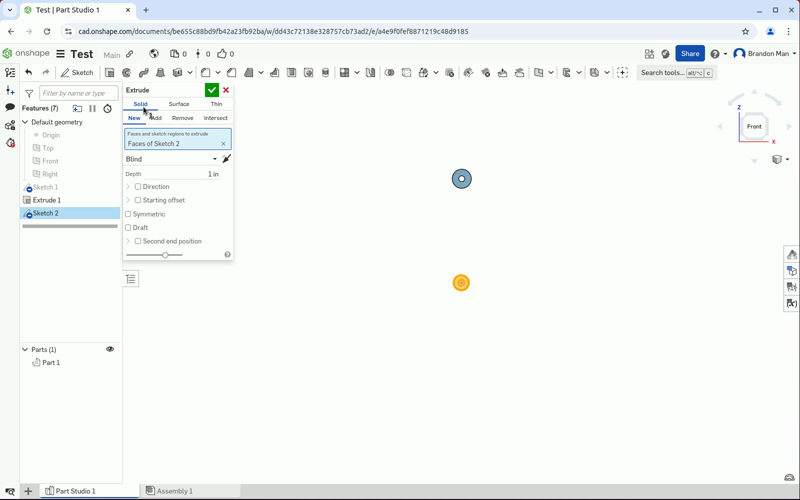
mouse_move(143, 106)
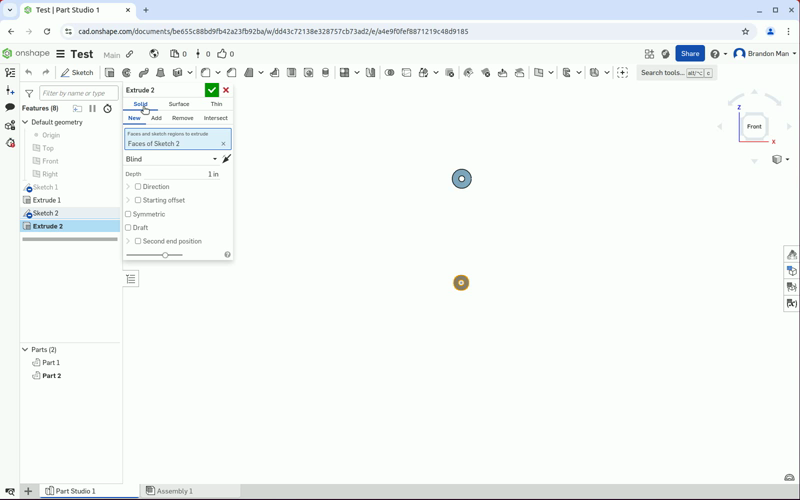
click(143, 106)
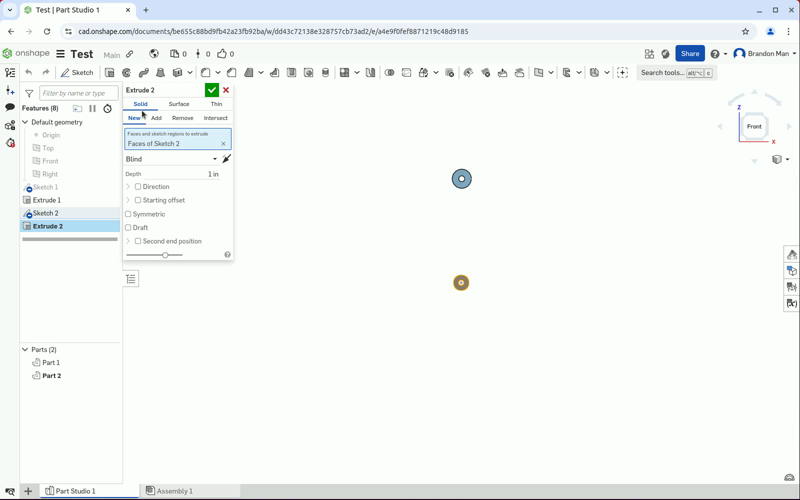
mouse_move(137, 120)
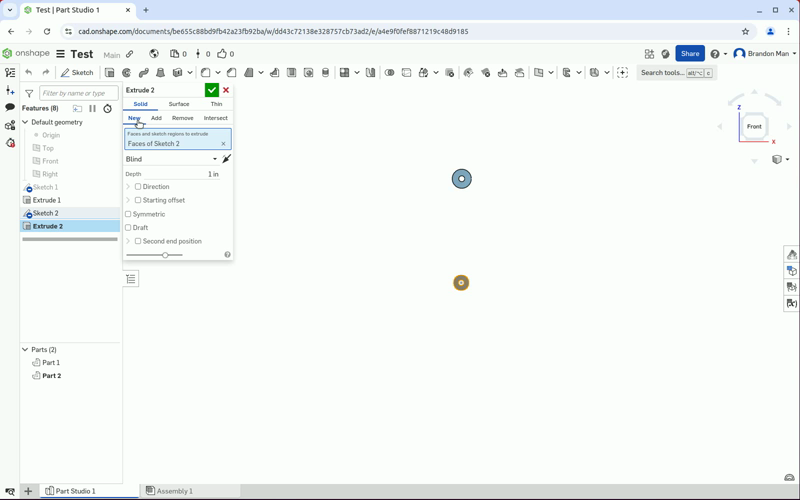
click(137, 120)
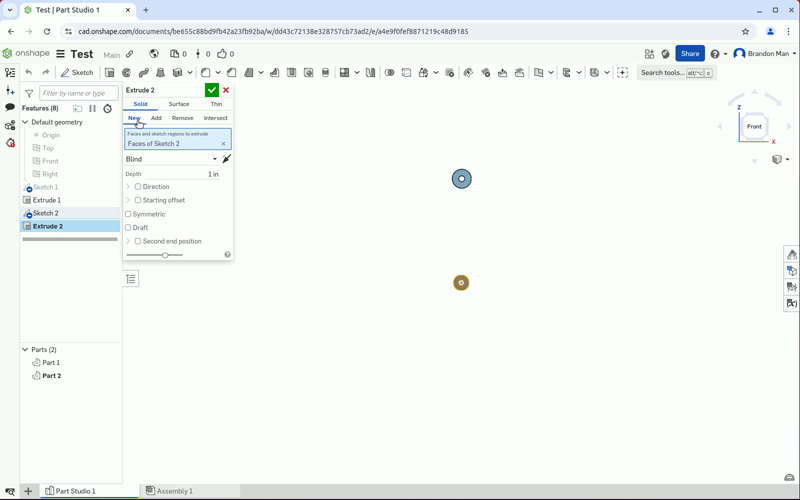
key(tab, 4)
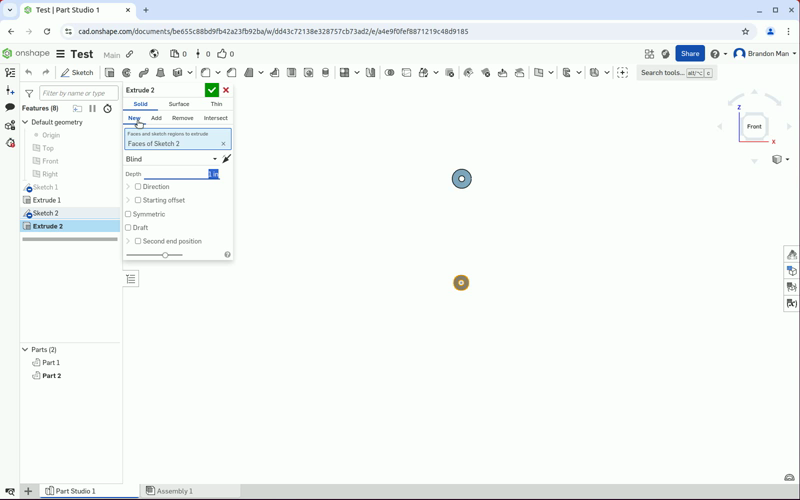
text(0.481)
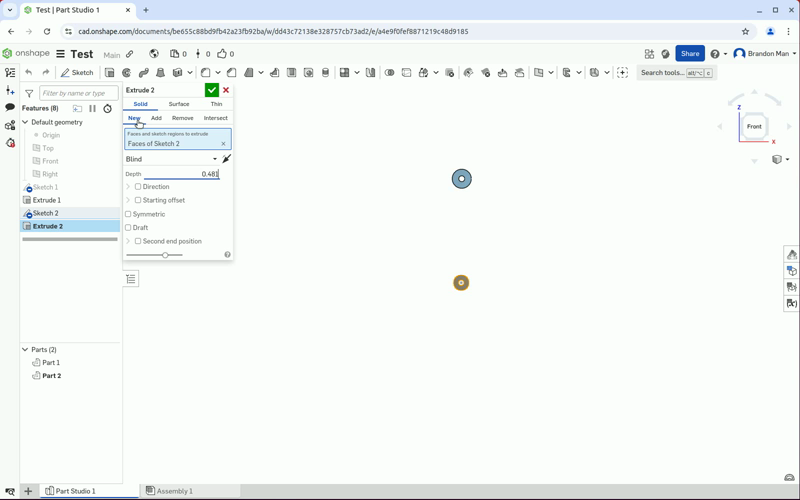
key(enter)
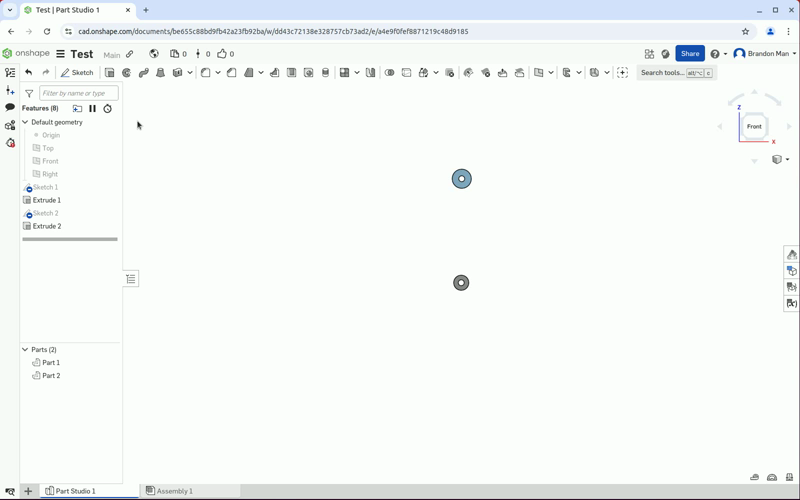
key(shift+h)
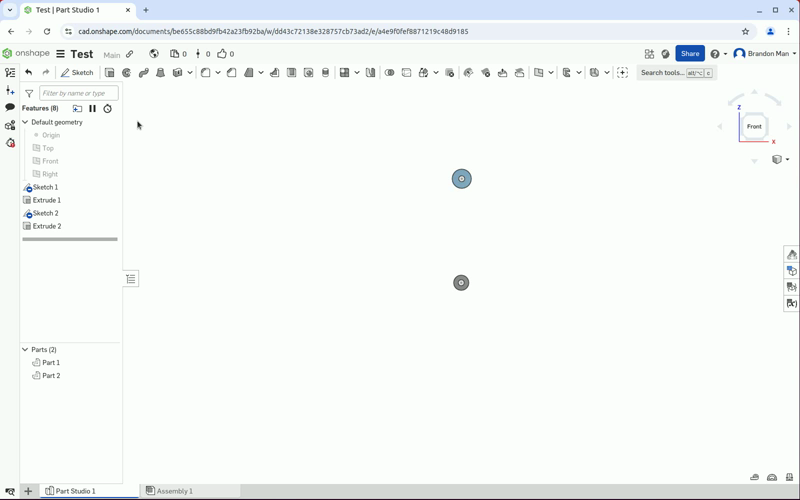
key(shift+h)
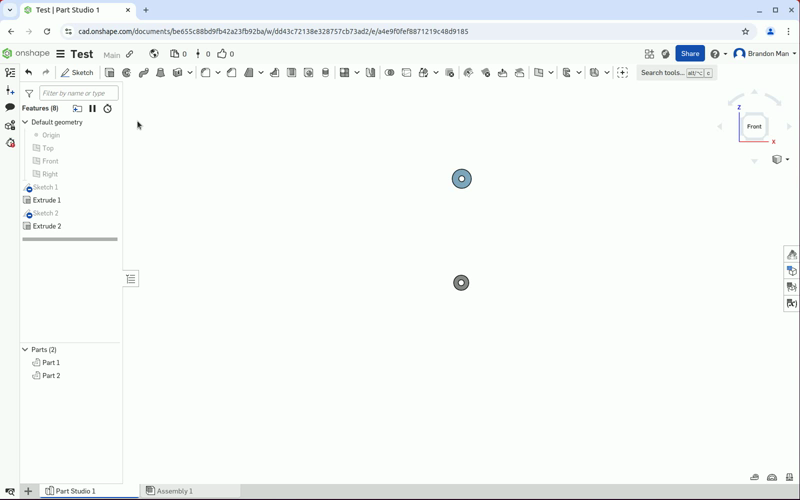
mouse_move(73, 189)
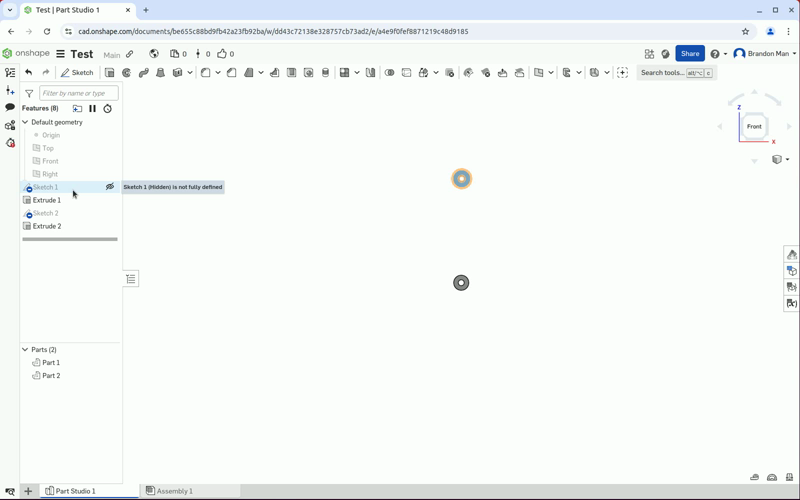
click(73, 189)
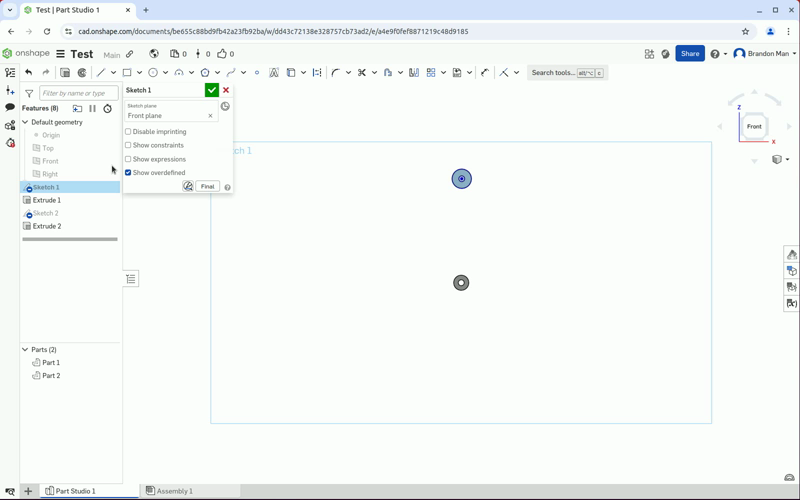
mouse_move(229, 92)
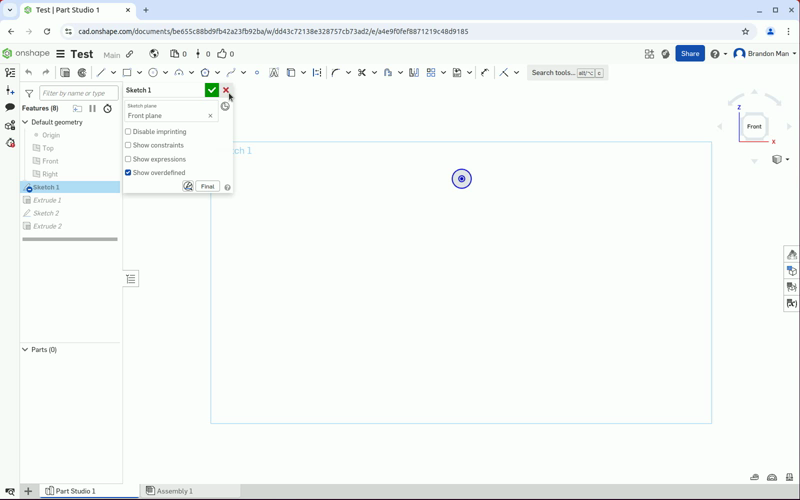
click(229, 92)
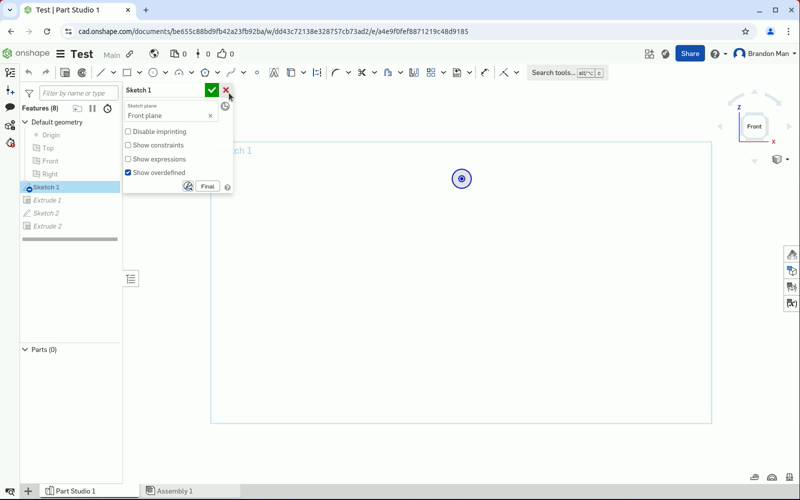
key(shift+s)
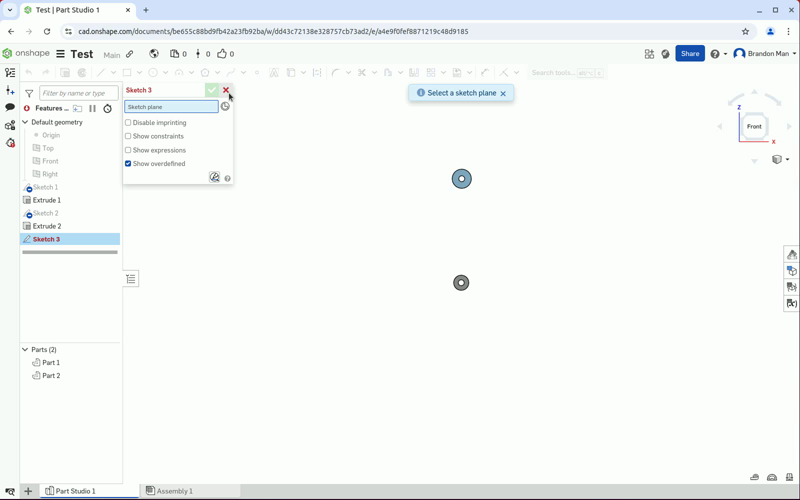
mouse_move(73, 163)
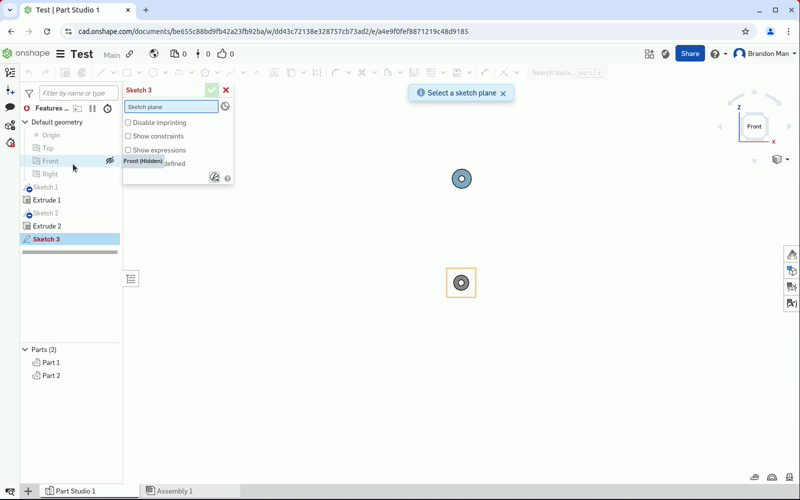
click(73, 163)
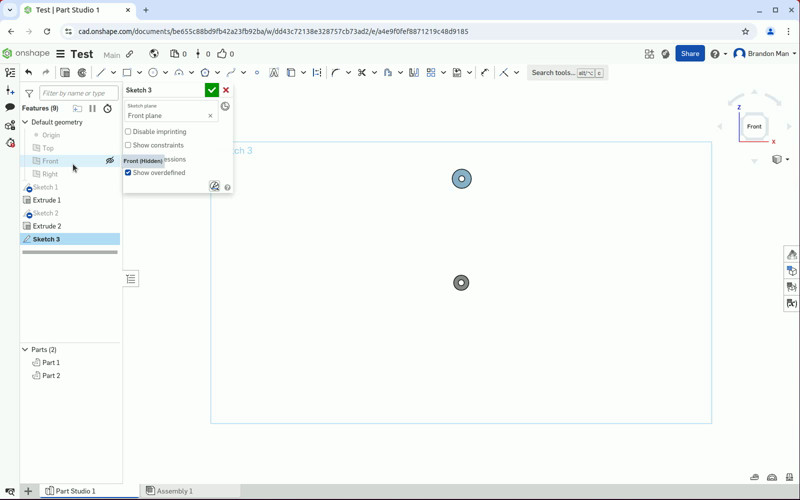
mouse_move(73, 352)
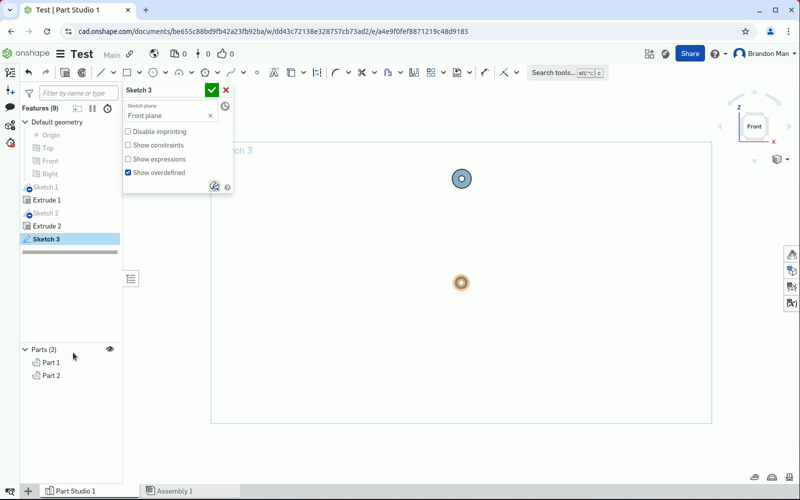
key(y)
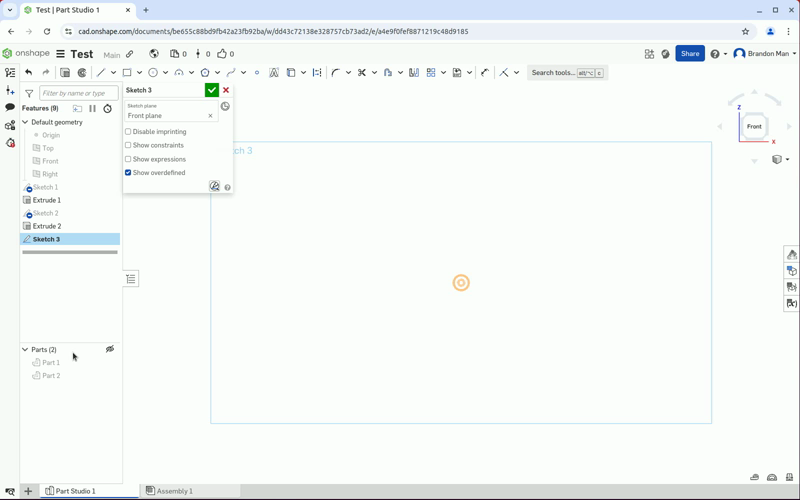
key(c)
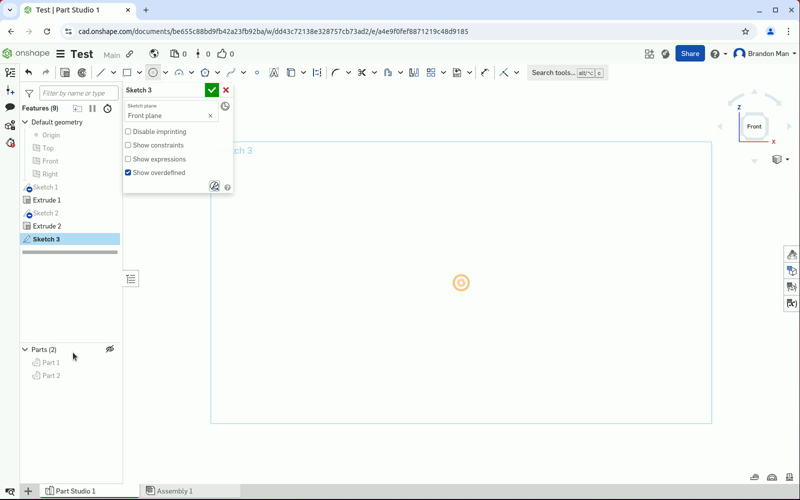
key_down(shift)
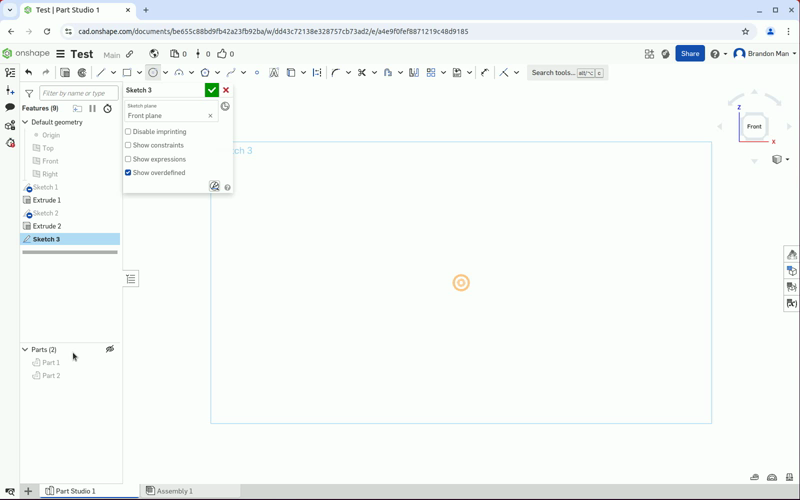
mouse_move(501, 282)
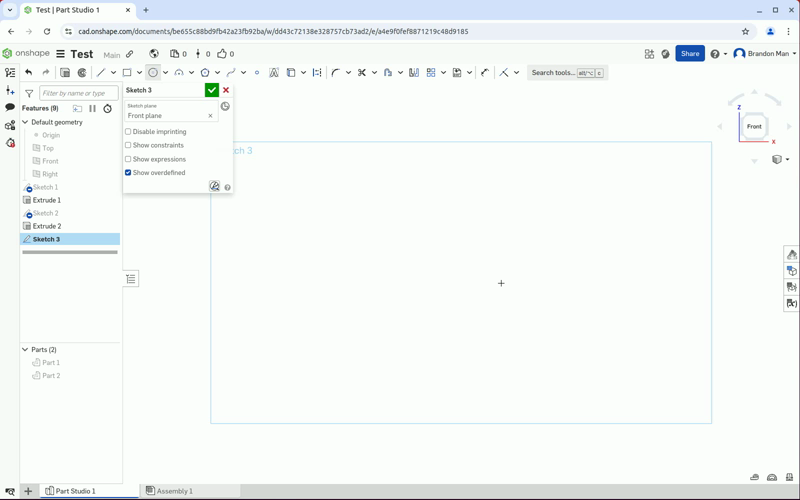
click(501, 282)
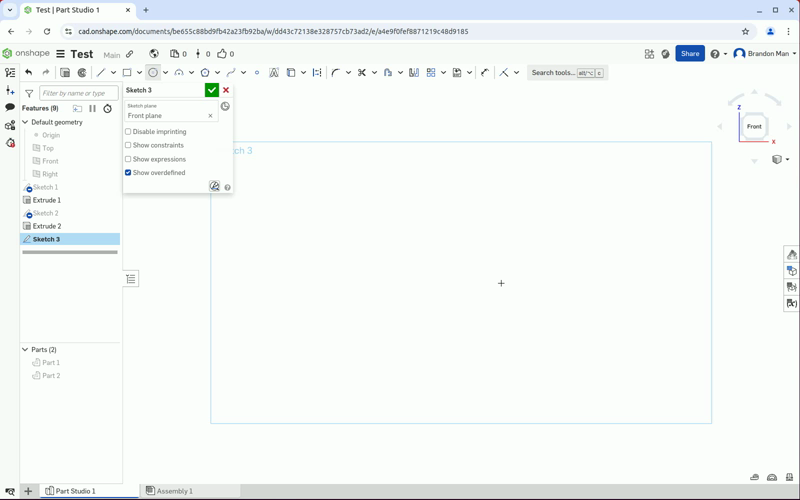
key_up(shift)
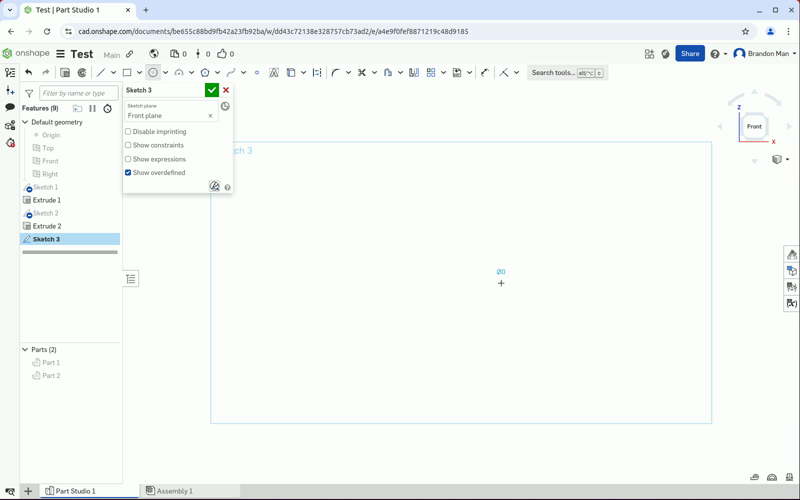
mouse_move(508, 282)
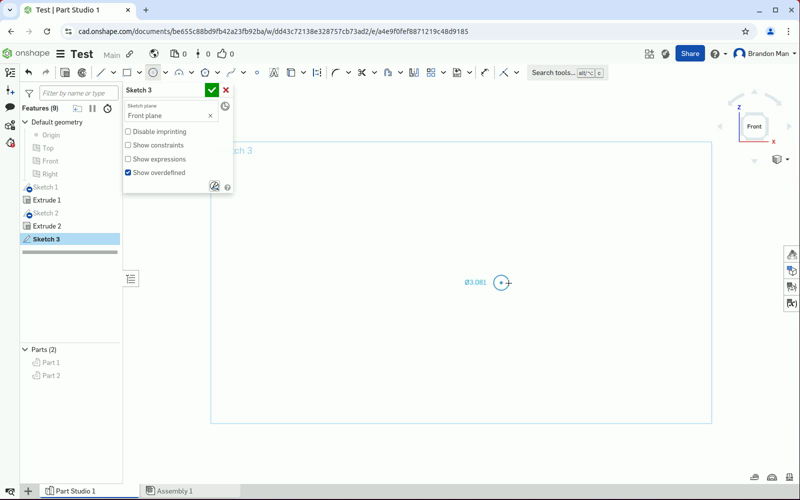
click(508, 282)
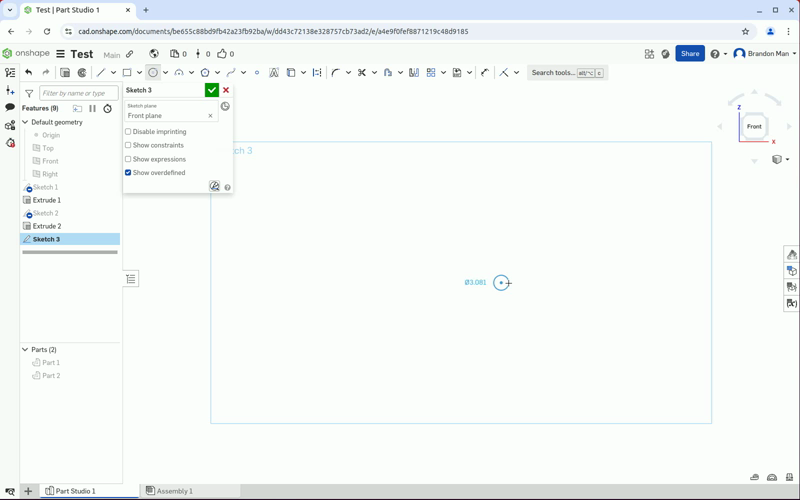
key(esc)
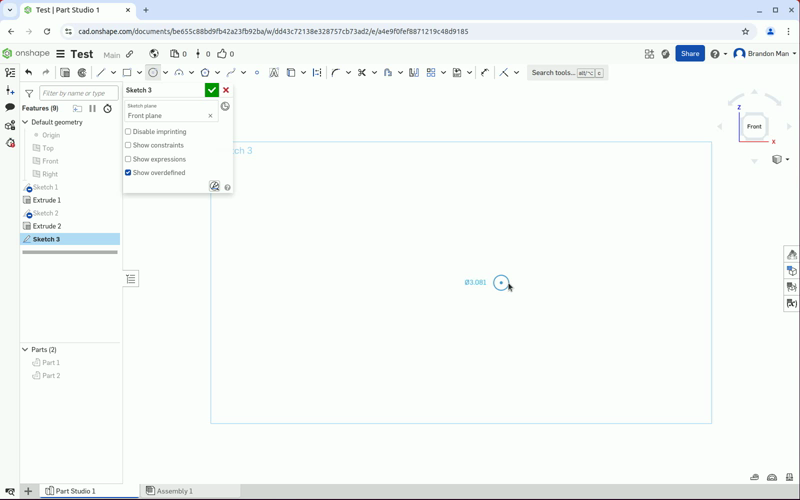
key(c)
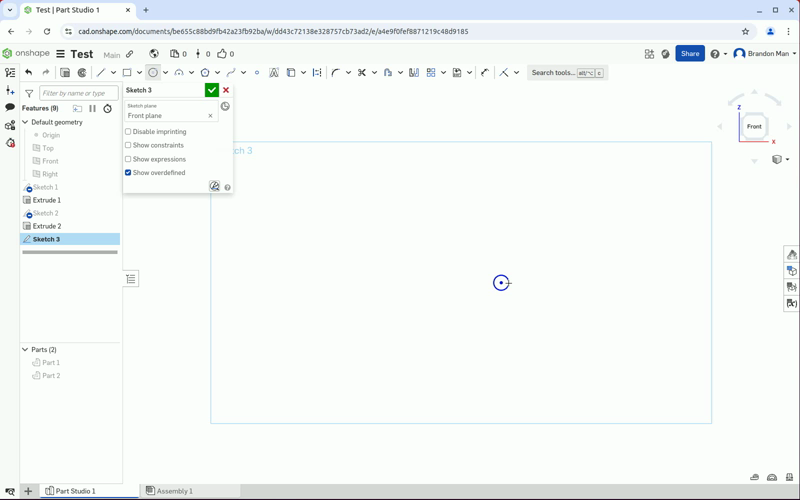
key_down(shift)
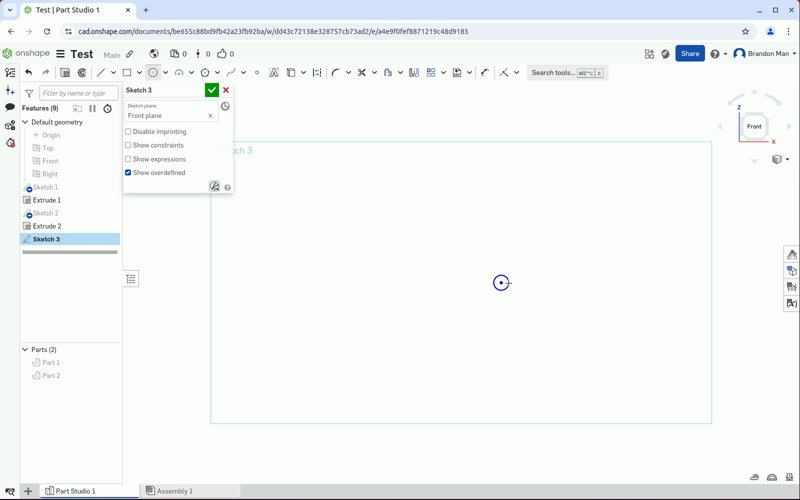
mouse_move(501, 282)
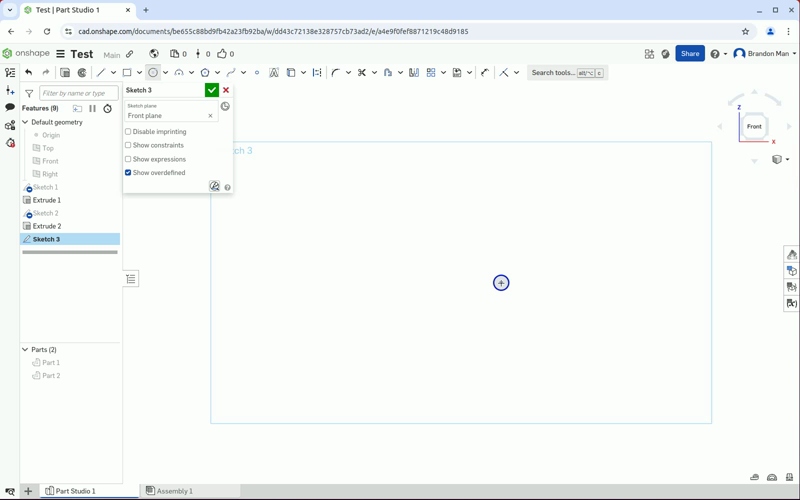
click(501, 282)
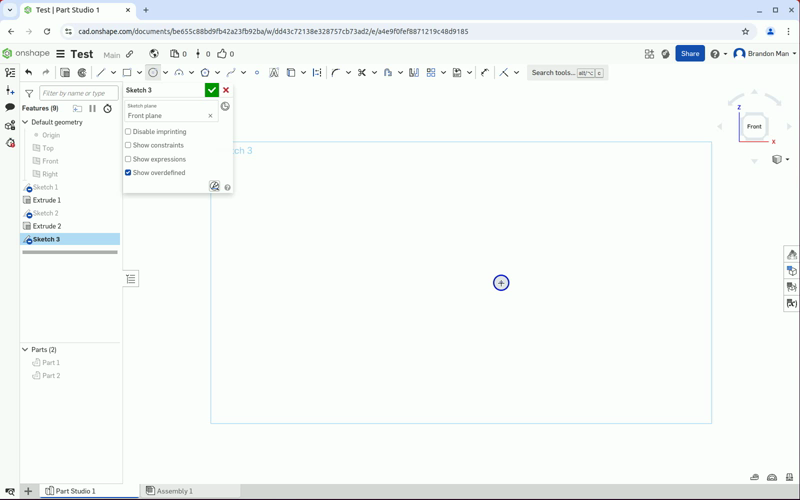
key_up(shift)
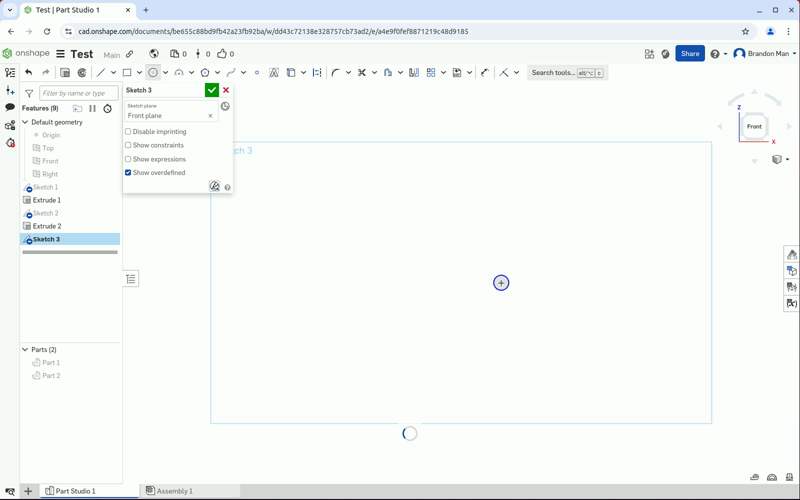
mouse_move(504, 282)
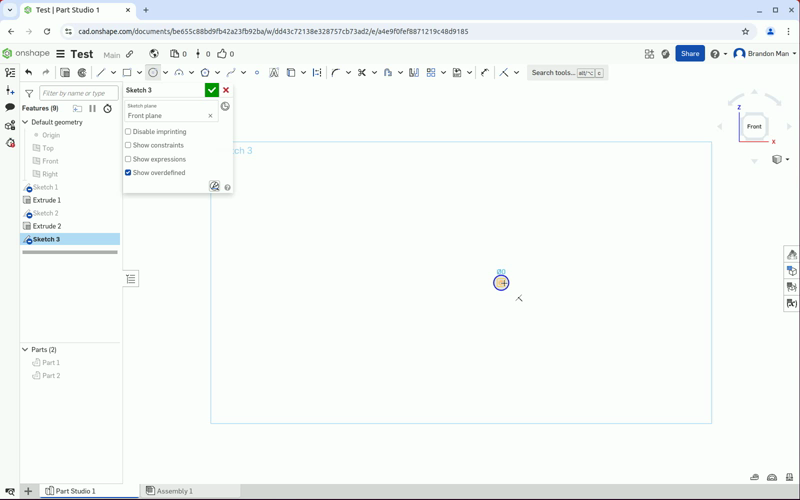
scroll(6)
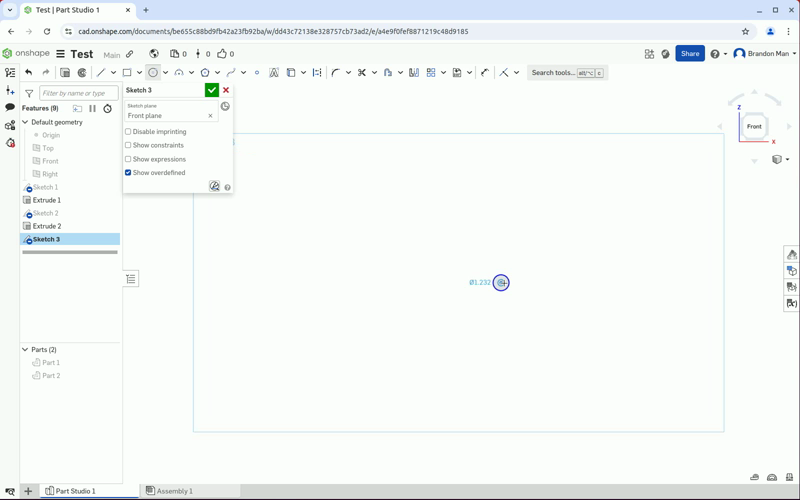
scroll(6)
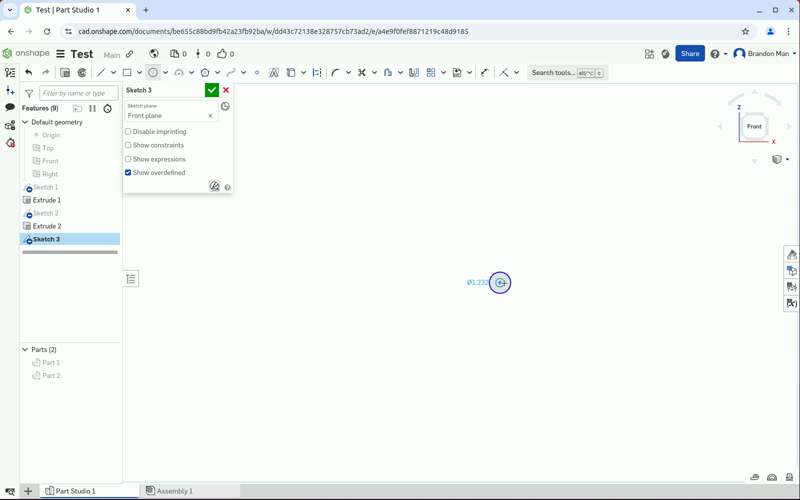
scroll(6)
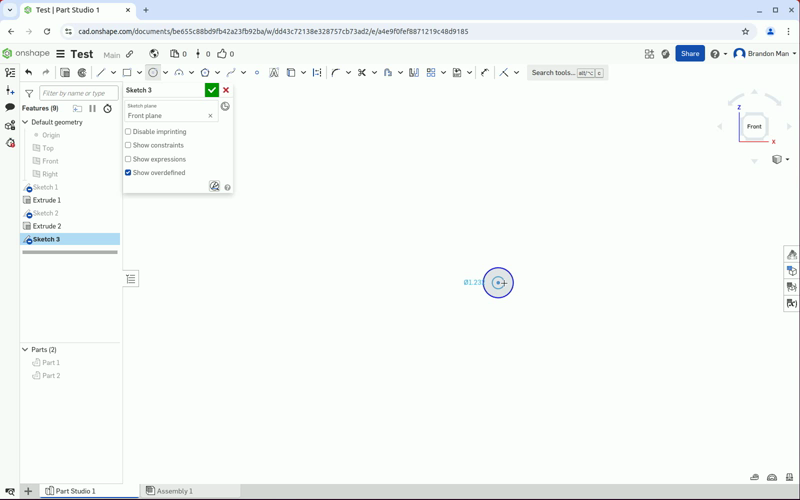
scroll(6)
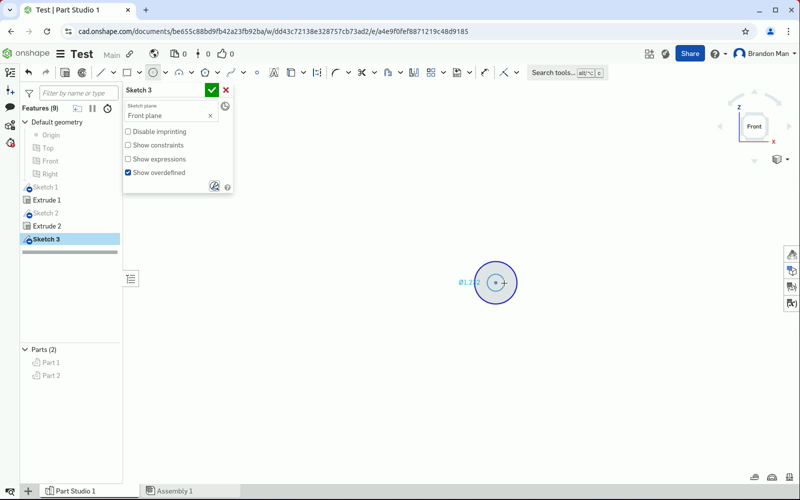
scroll(6)
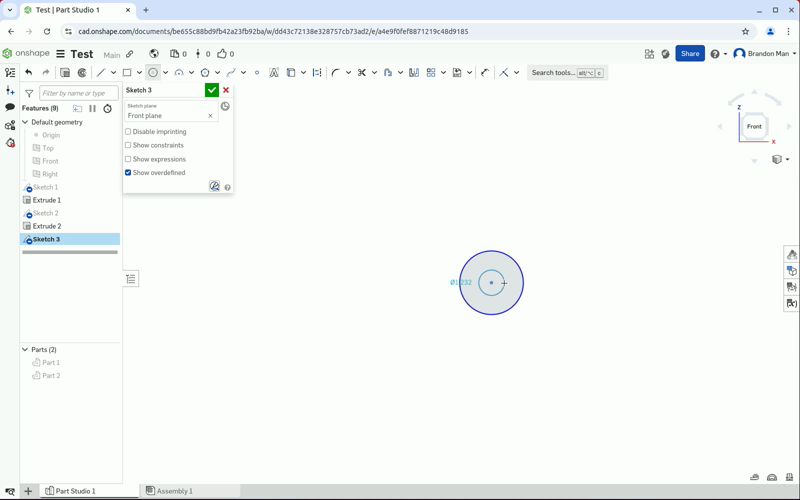
scroll(6)
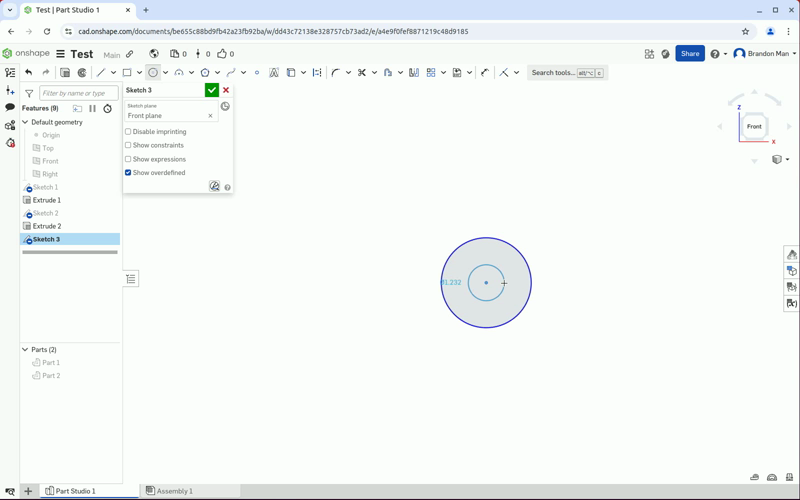
scroll(6)
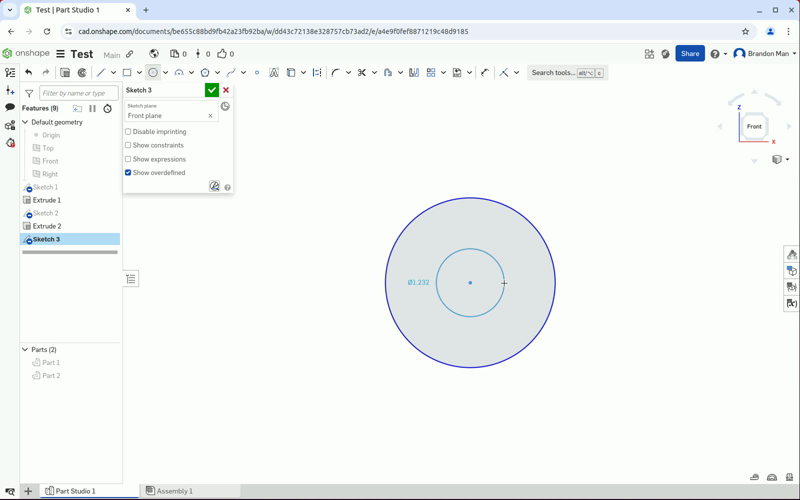
click(504, 282)
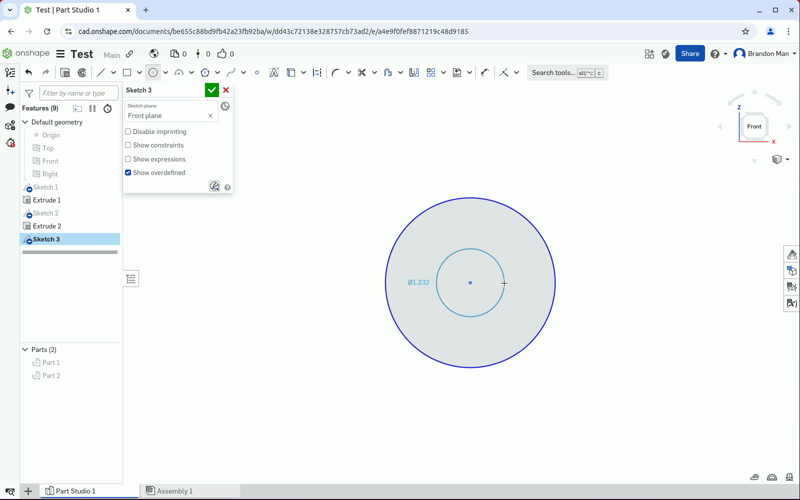
scroll(-6)
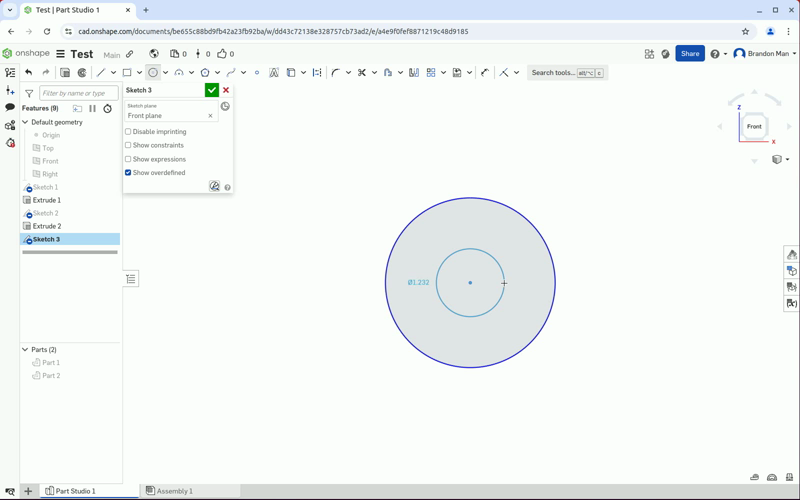
scroll(-6)
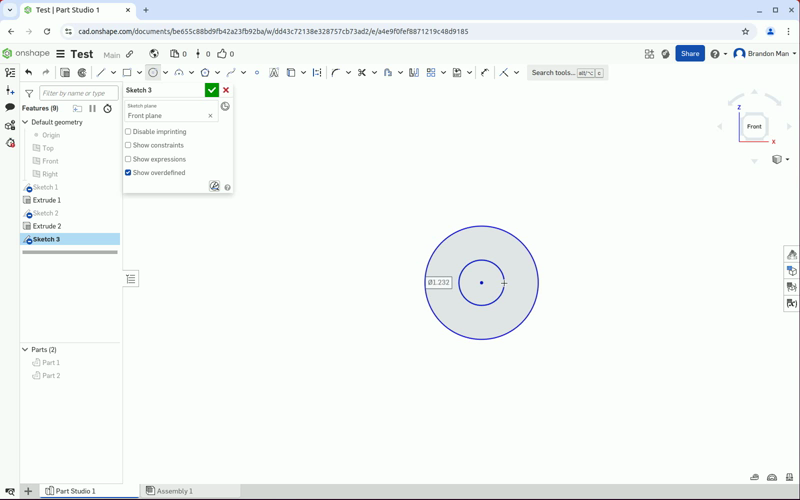
scroll(-6)
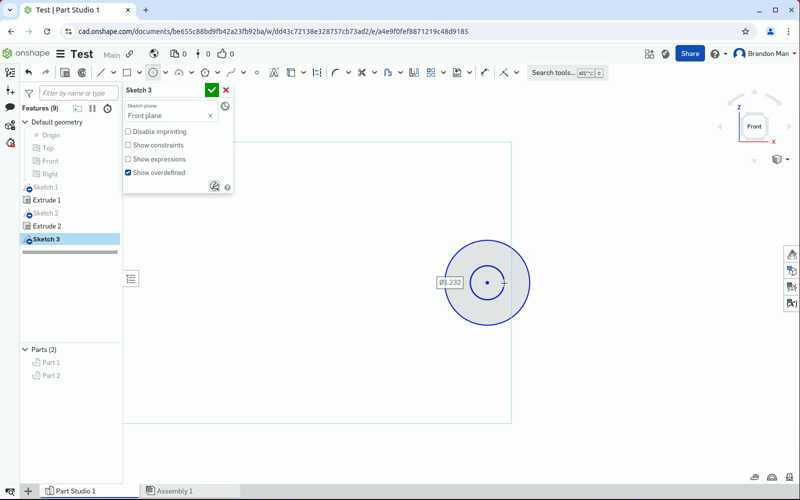
scroll(-6)
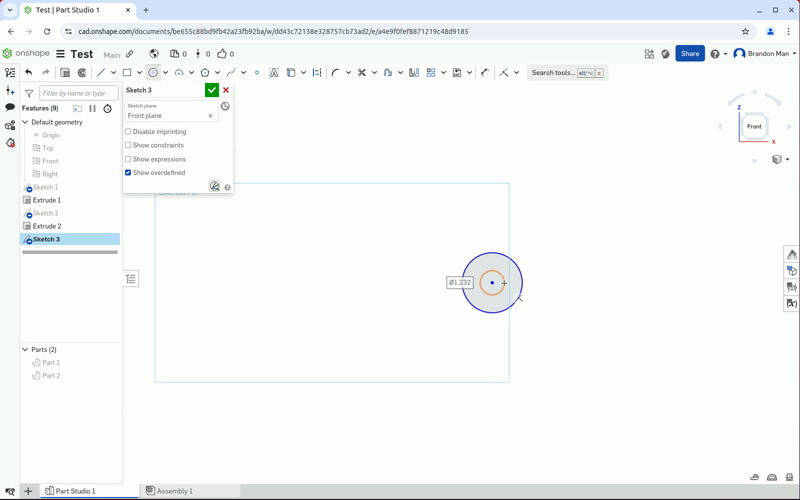
scroll(-6)
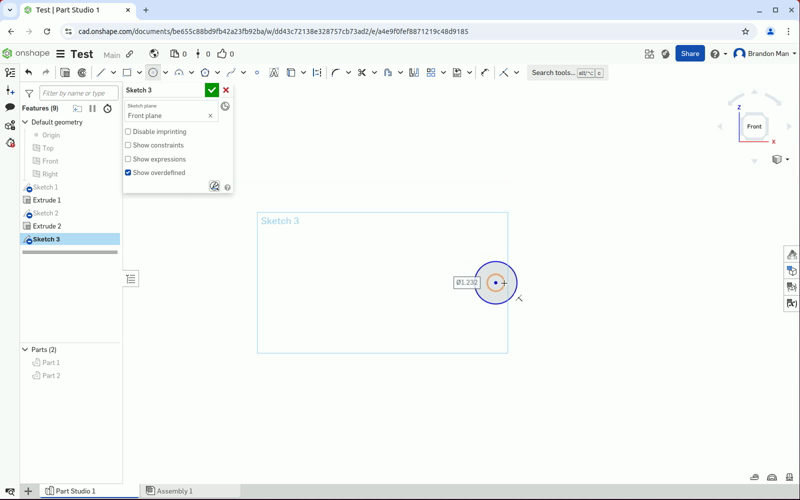
scroll(-6)
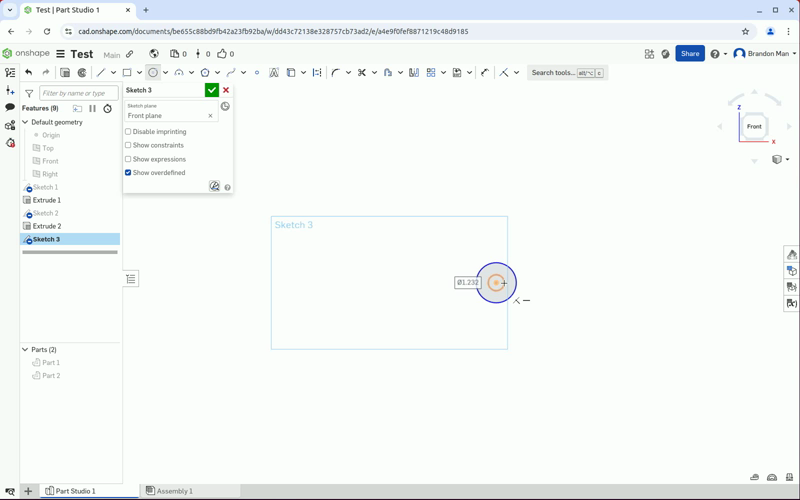
scroll(-6)
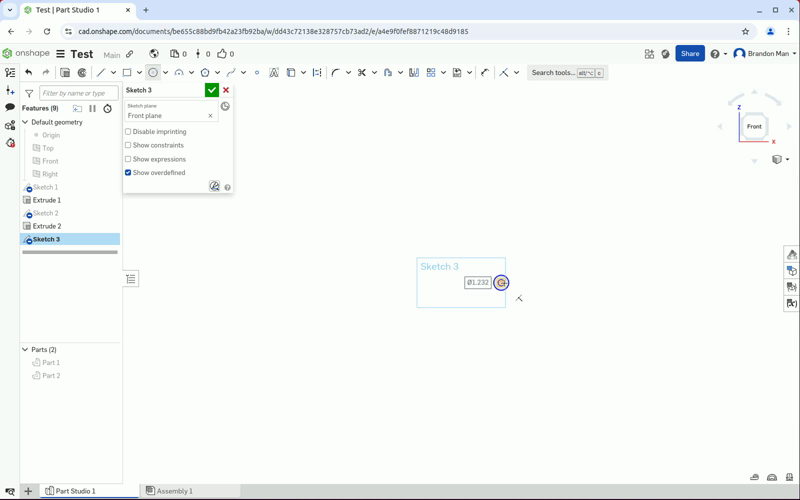
key(esc)
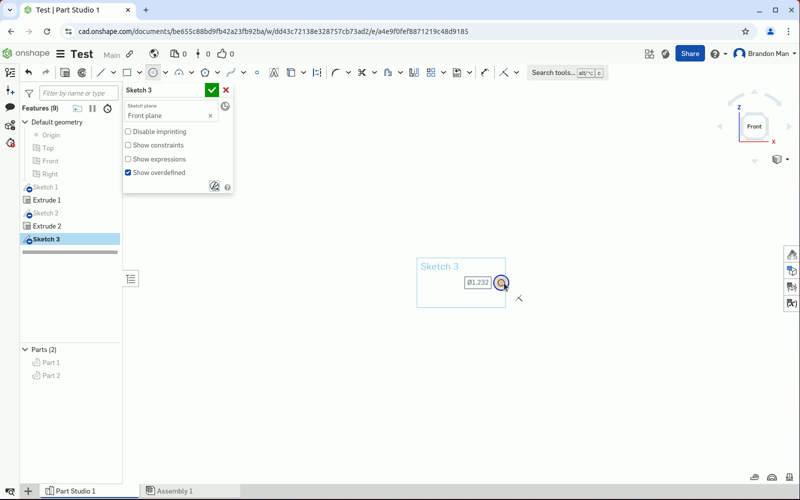
mouse_move(498, 278)
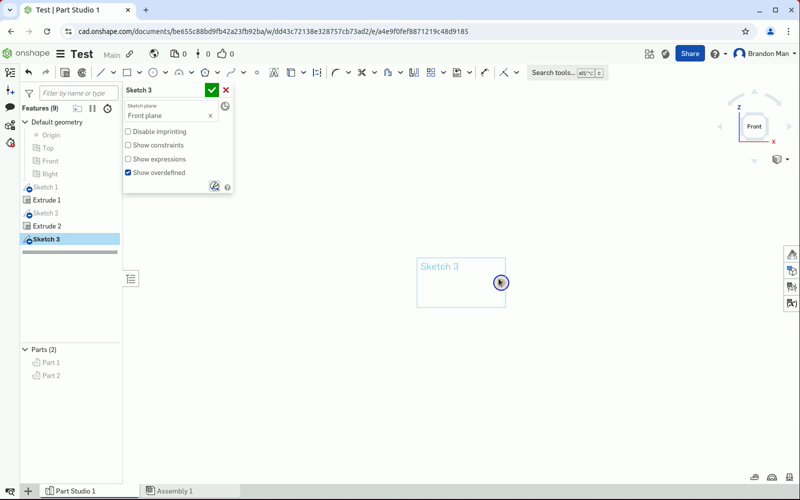
scroll(6)
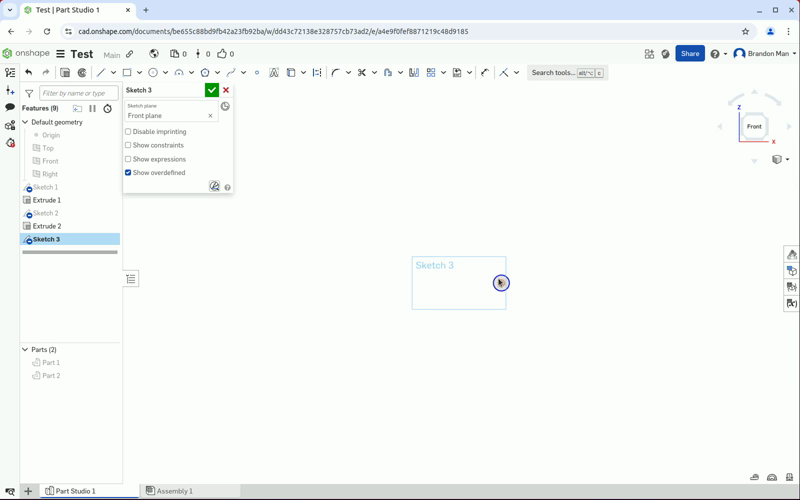
scroll(6)
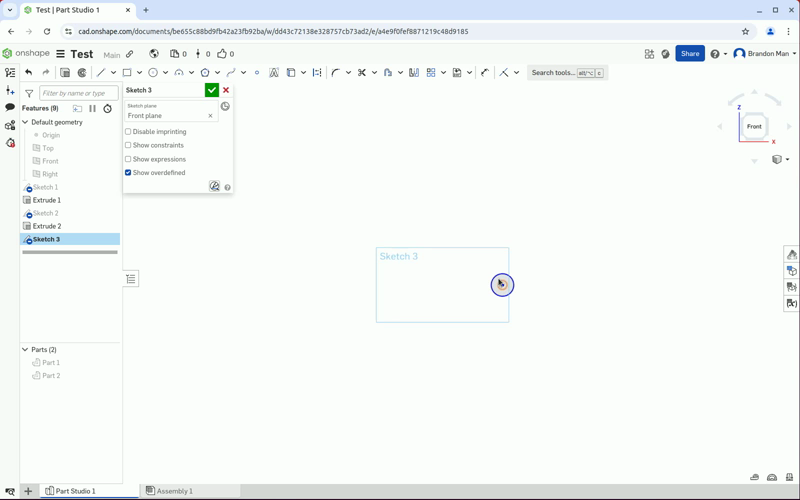
scroll(6)
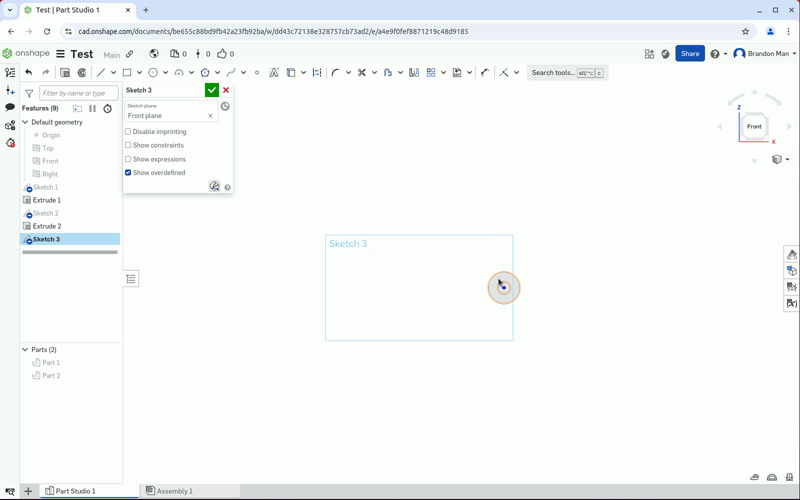
scroll(6)
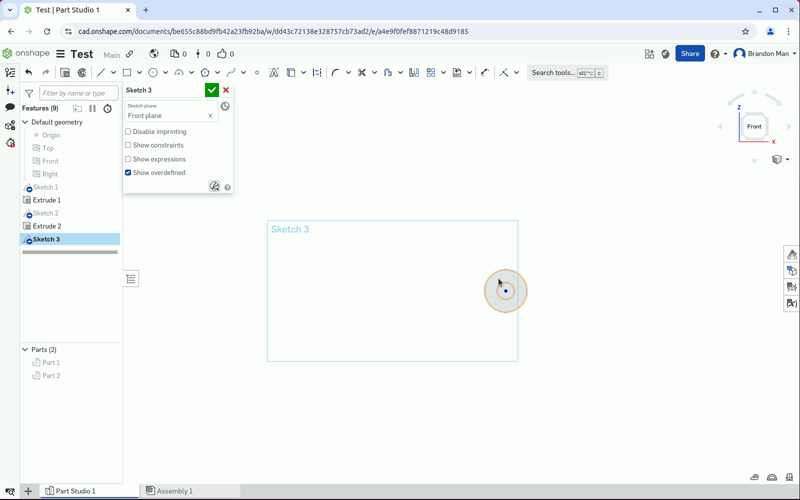
scroll(6)
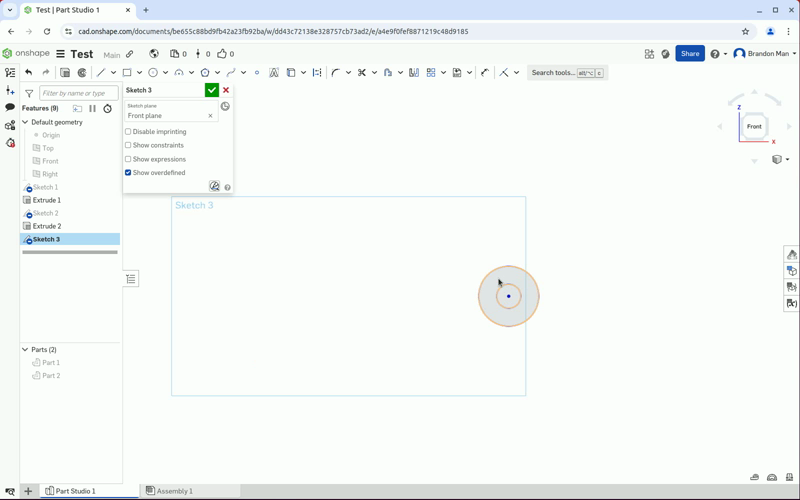
scroll(6)
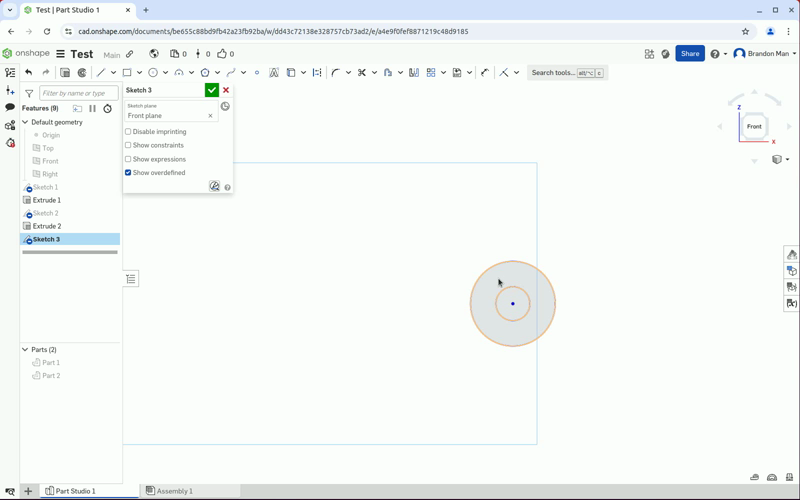
scroll(6)
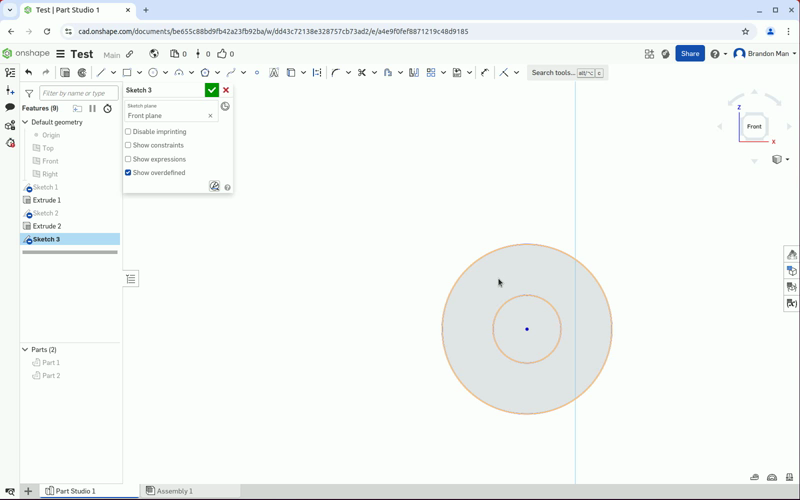
click(498, 278)
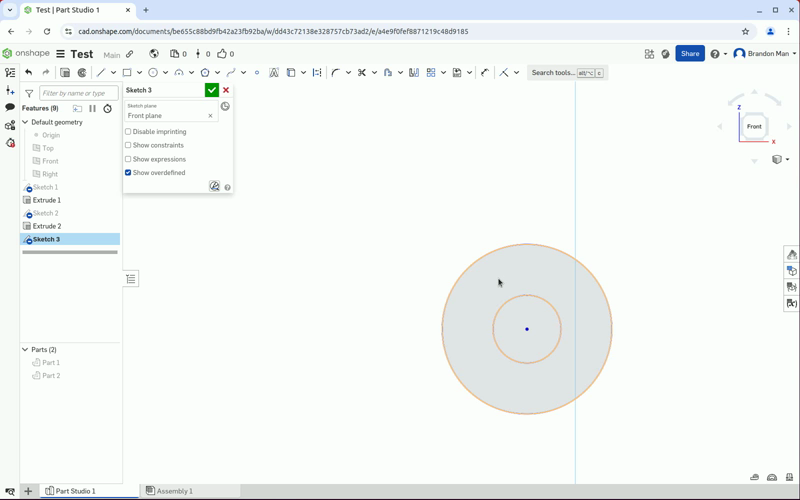
scroll(-6)
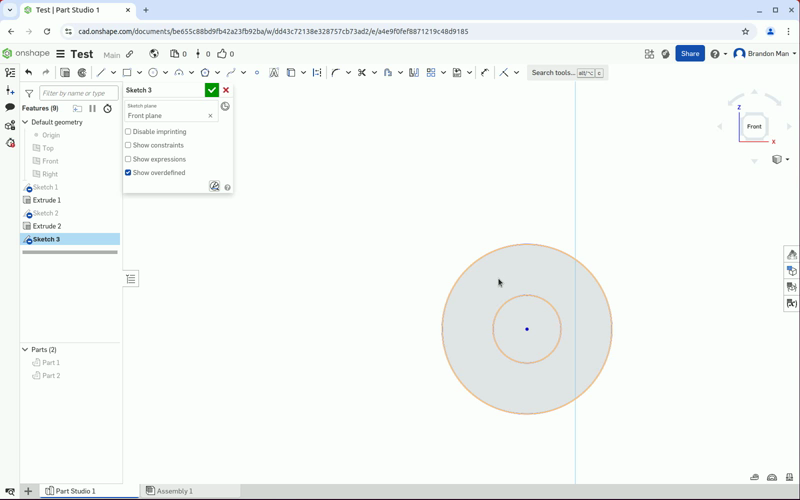
scroll(-6)
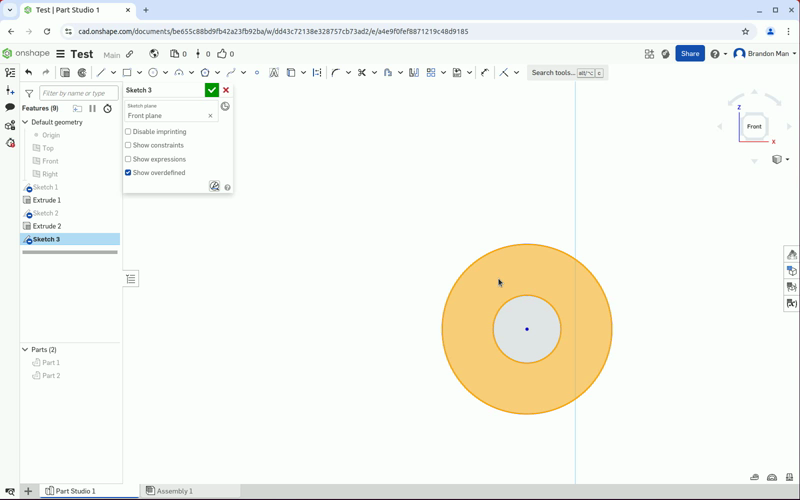
scroll(-6)
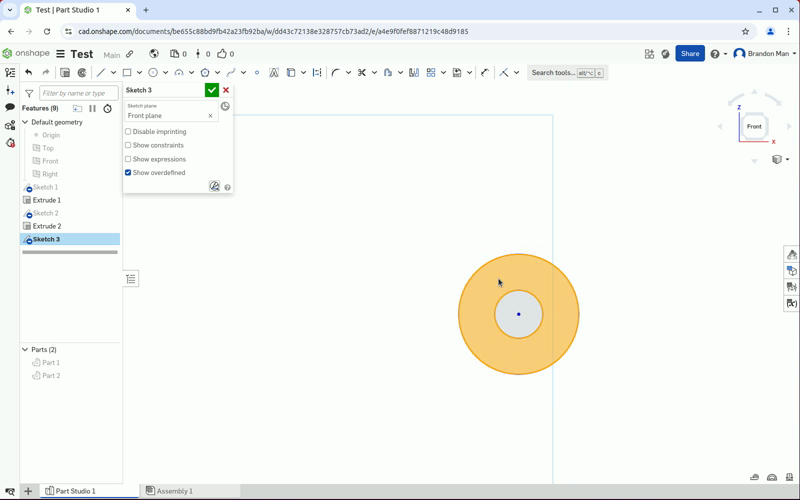
scroll(-6)
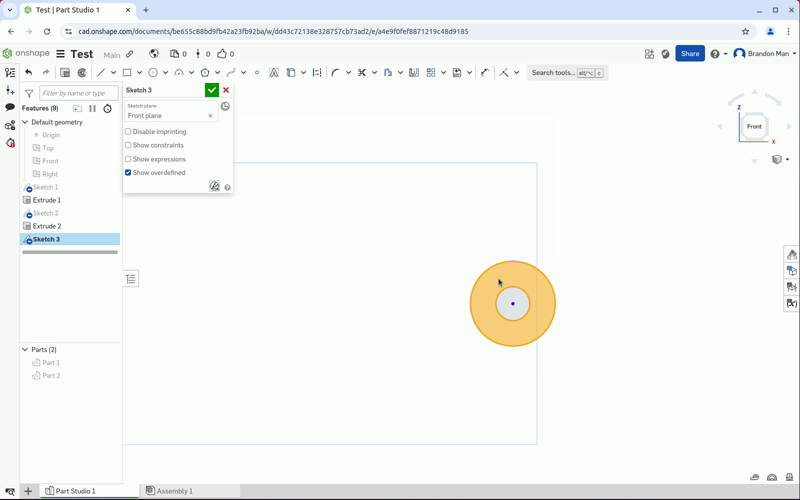
scroll(-6)
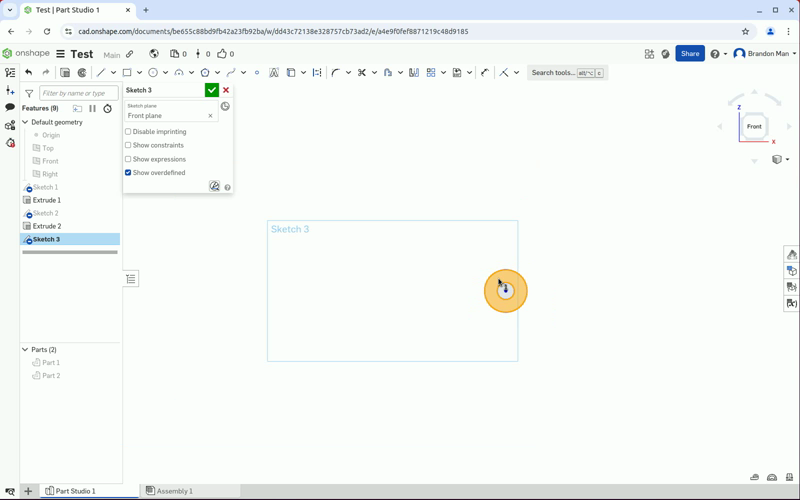
scroll(-6)
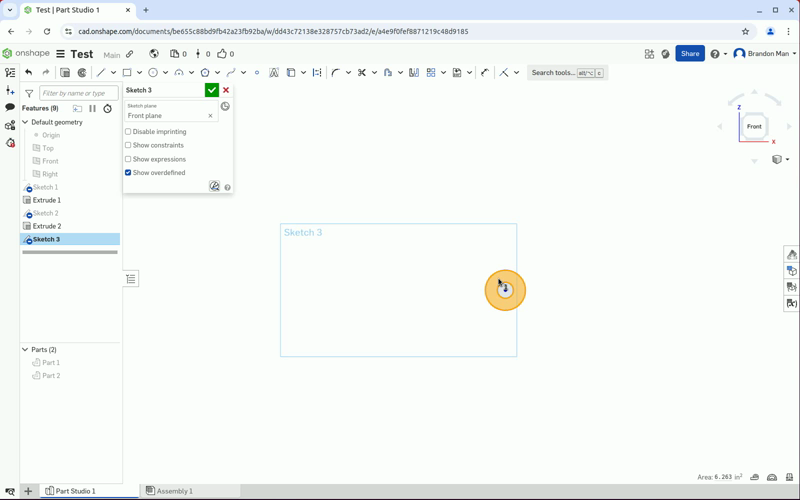
scroll(-6)
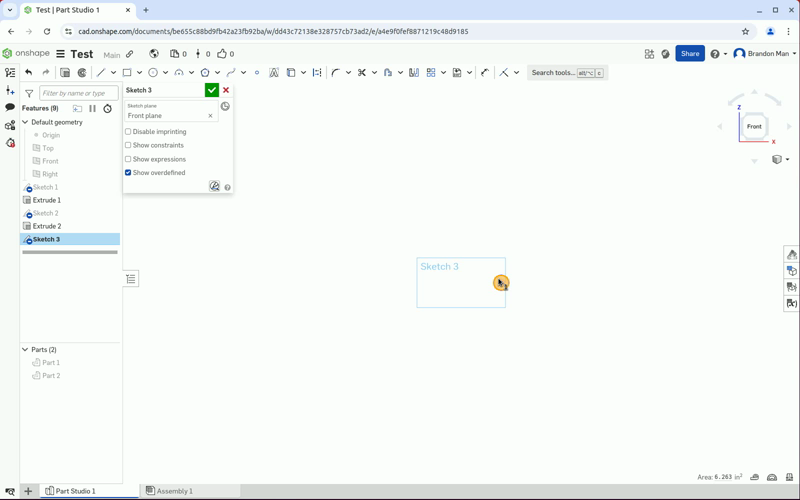
mouse_move(73, 352)
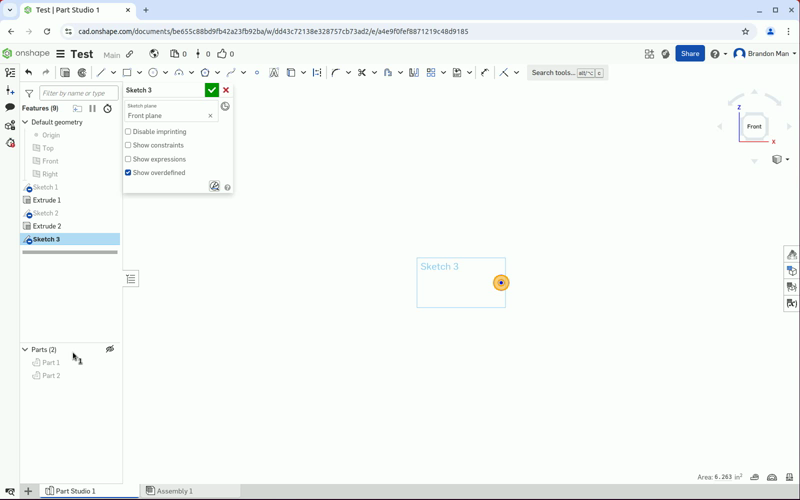
key(shift+y)
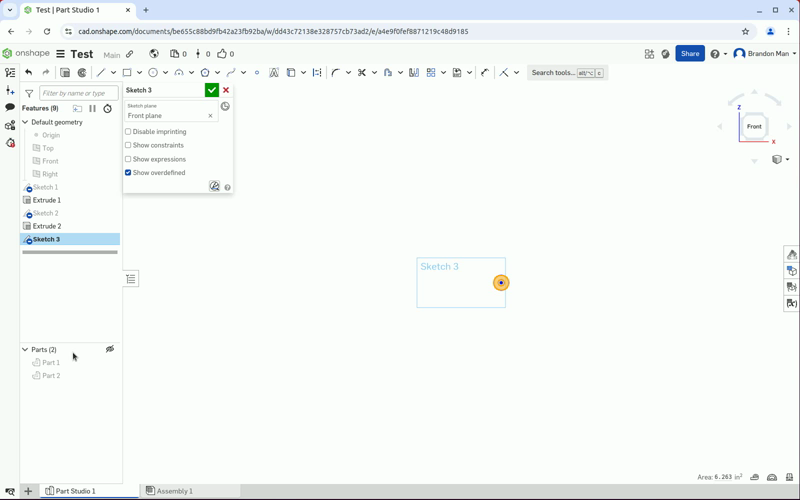
key(shift+e)
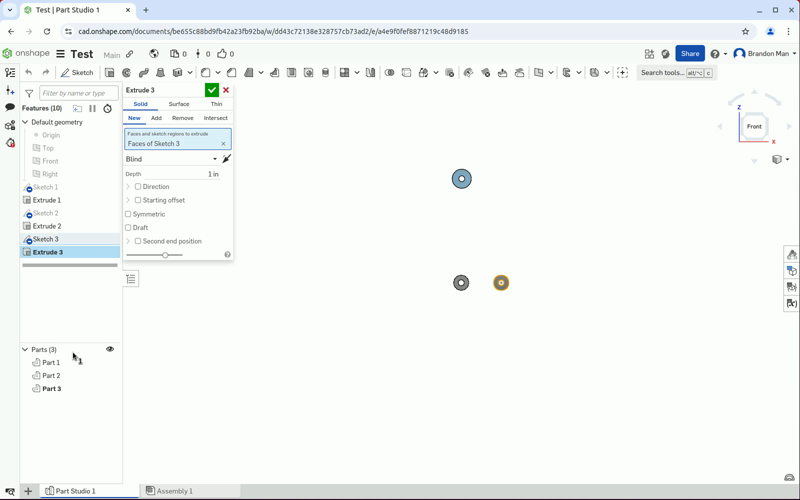
mouse_move(143, 106)
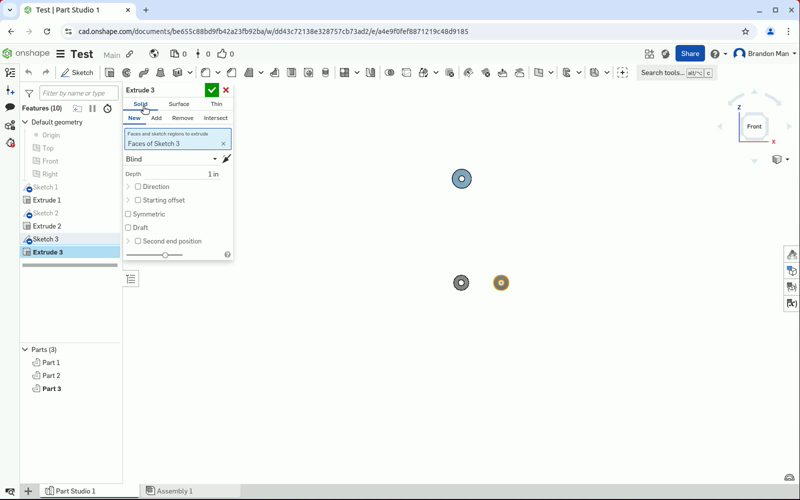
click(143, 106)
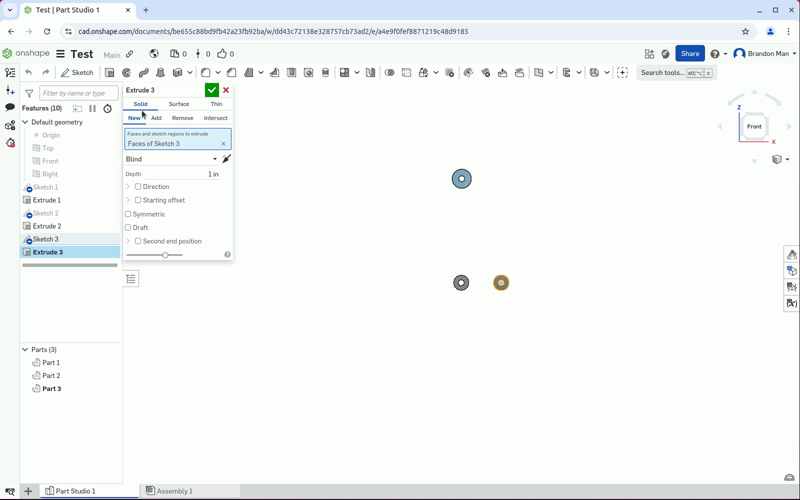
mouse_move(137, 120)
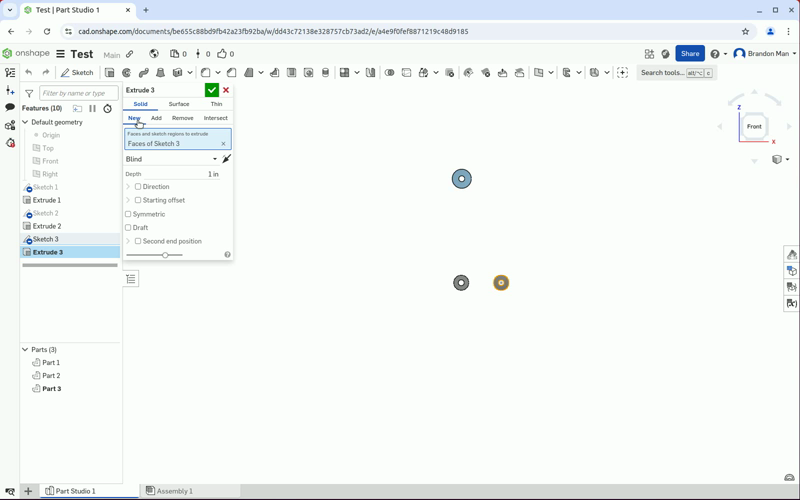
click(137, 120)
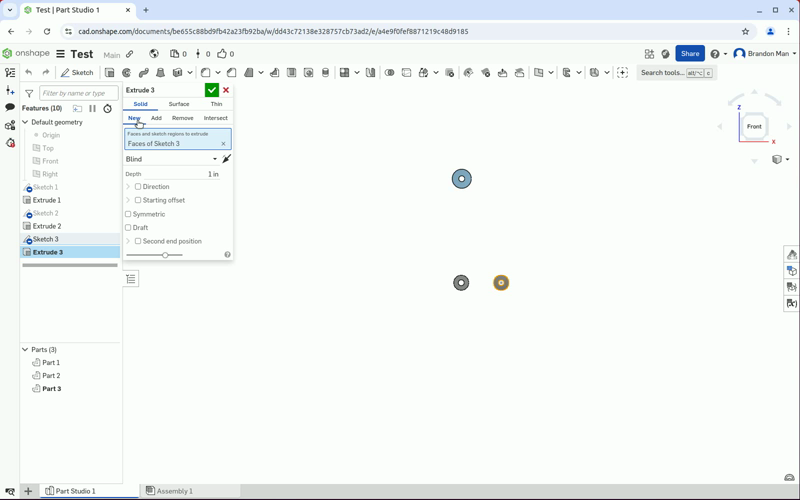
key(tab, 4)
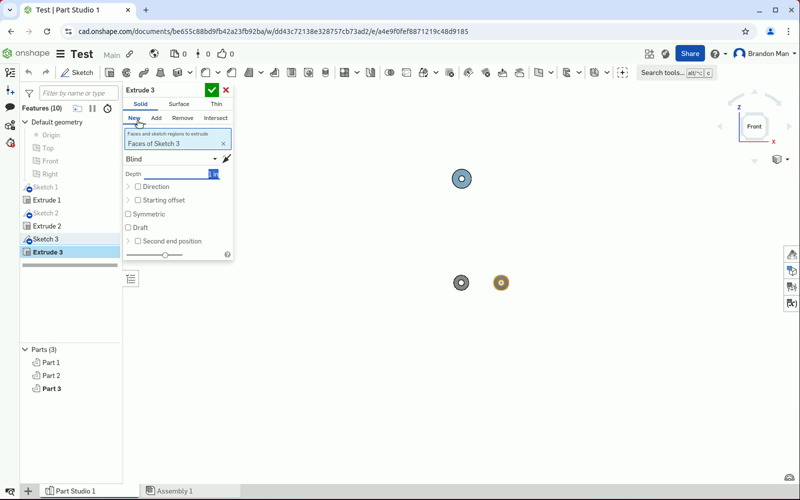
text(0.481)
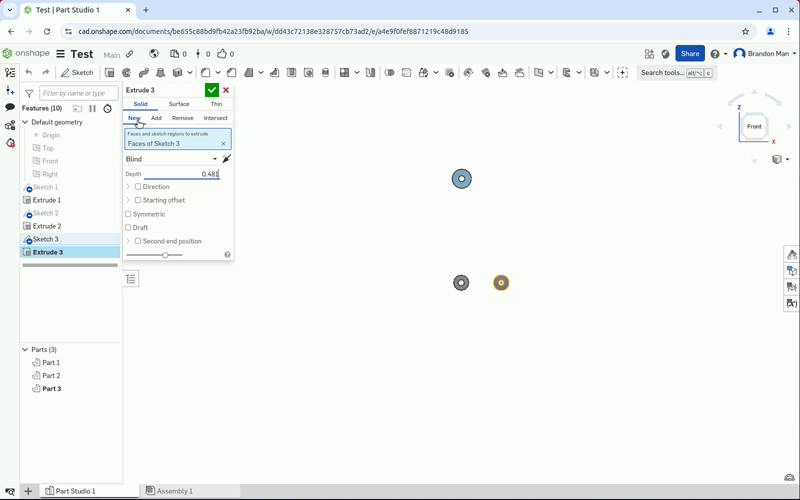
key(enter)
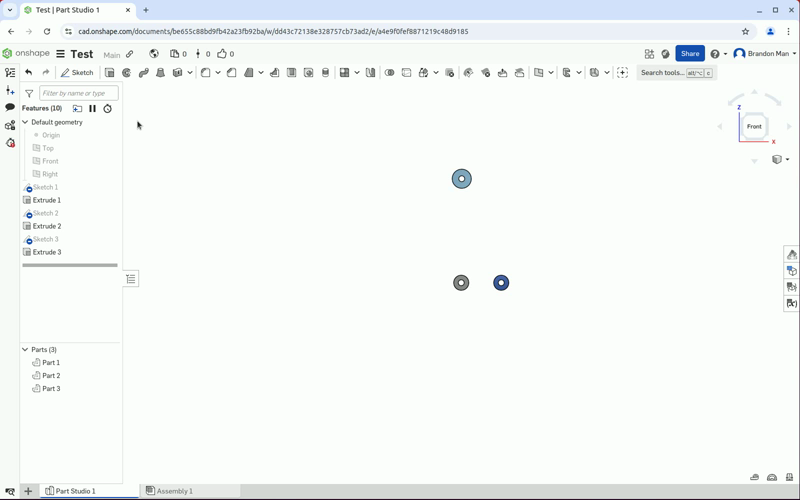
key(shift+h)
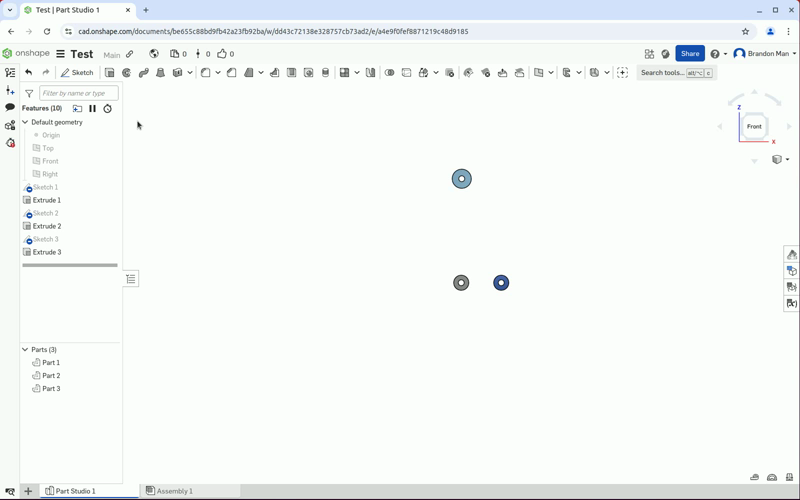
key(shift+h)
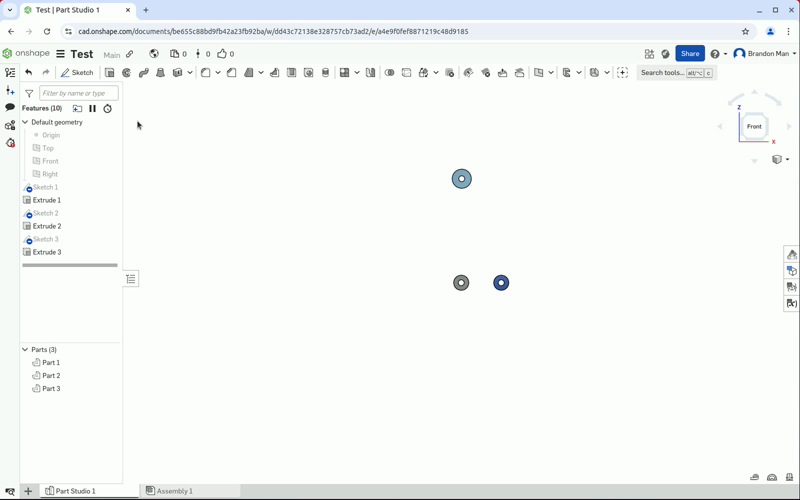
mouse_move(73, 189)
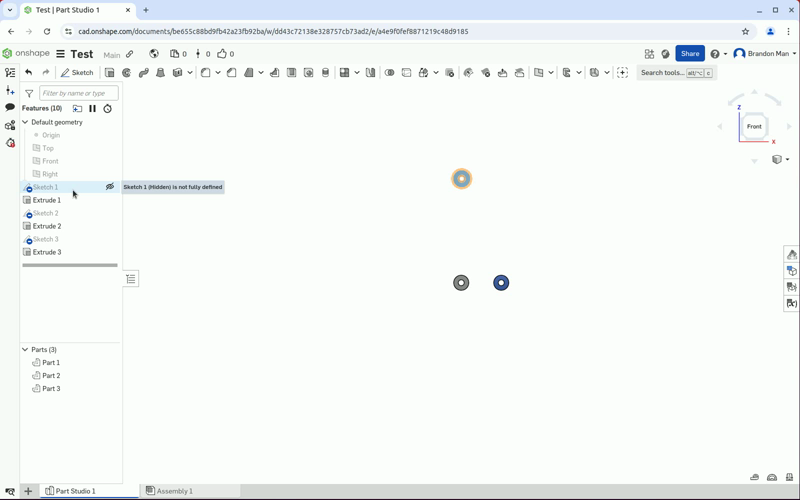
click(73, 189)
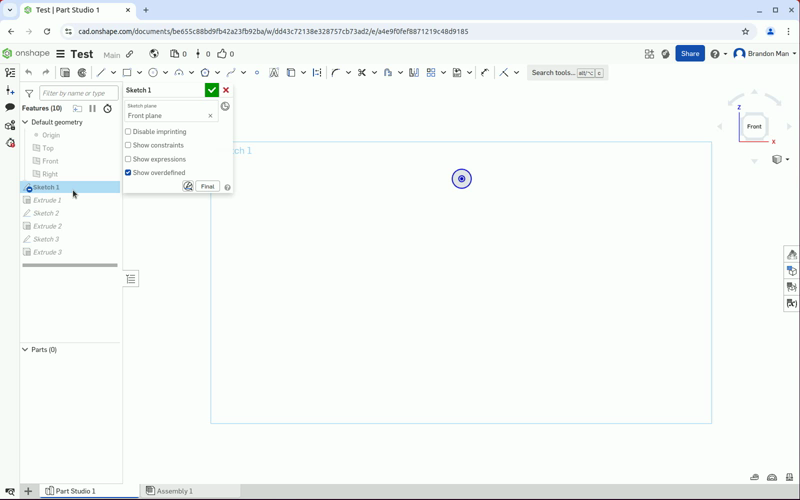
mouse_move(229, 92)
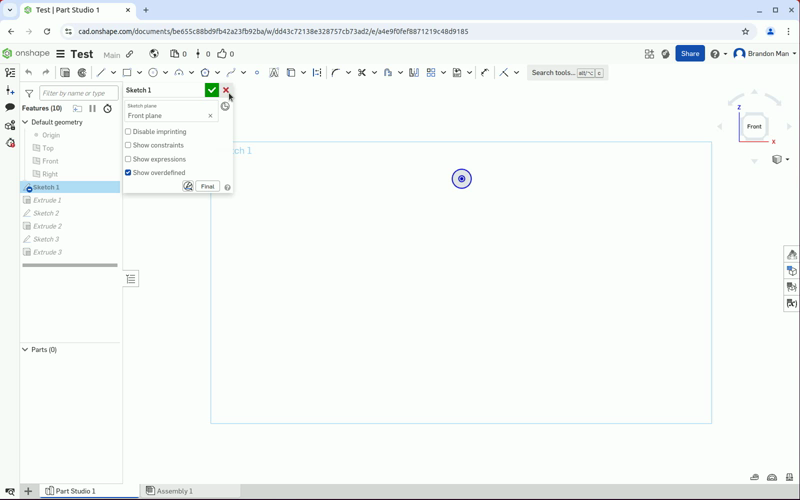
click(229, 92)
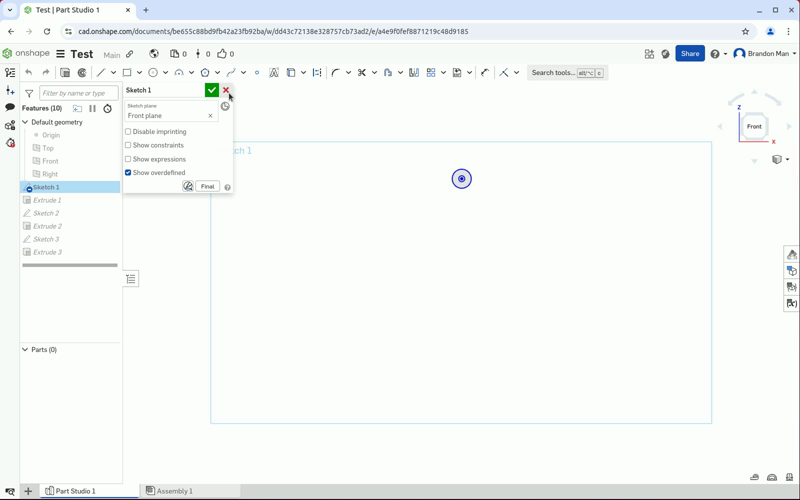
key(shift+s)
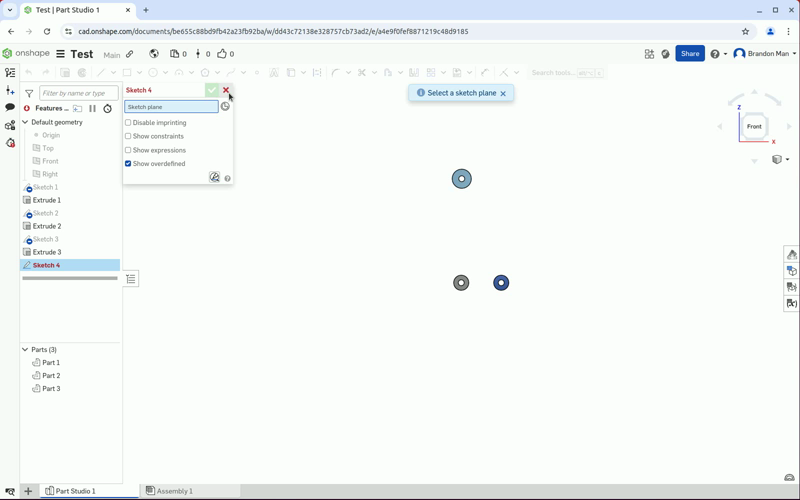
mouse_move(73, 163)
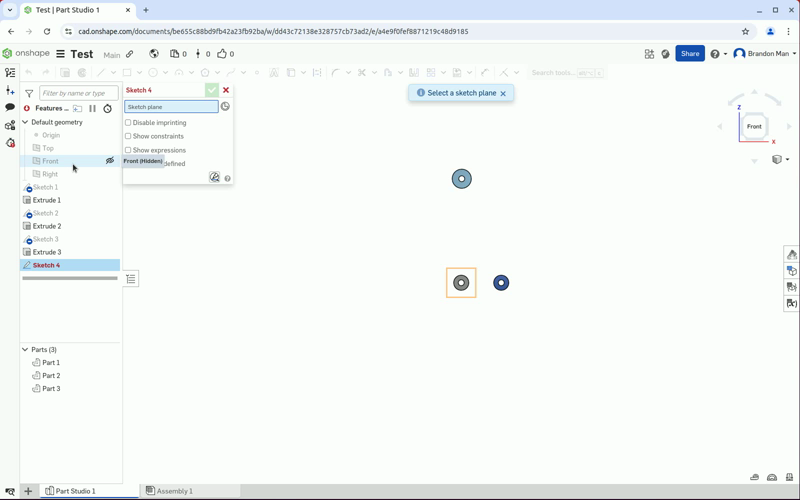
click(73, 163)
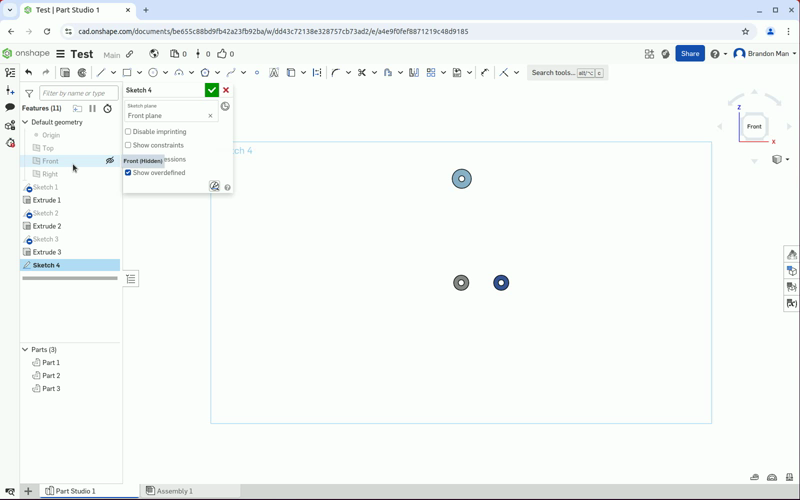
mouse_move(73, 352)
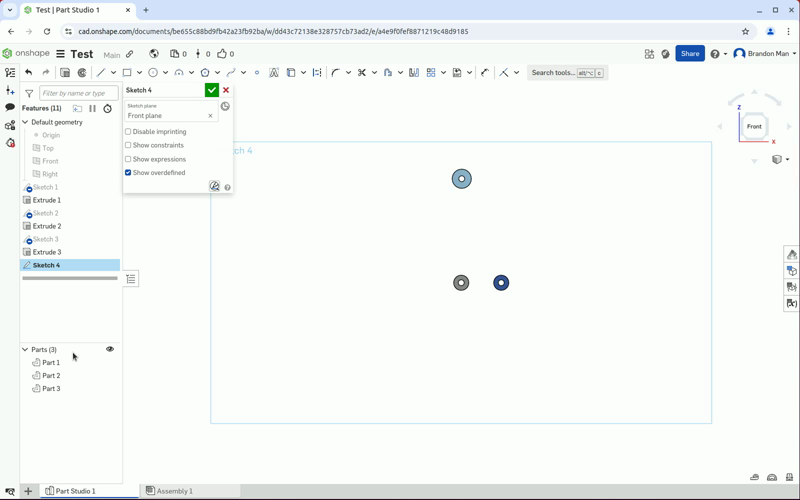
key(y)
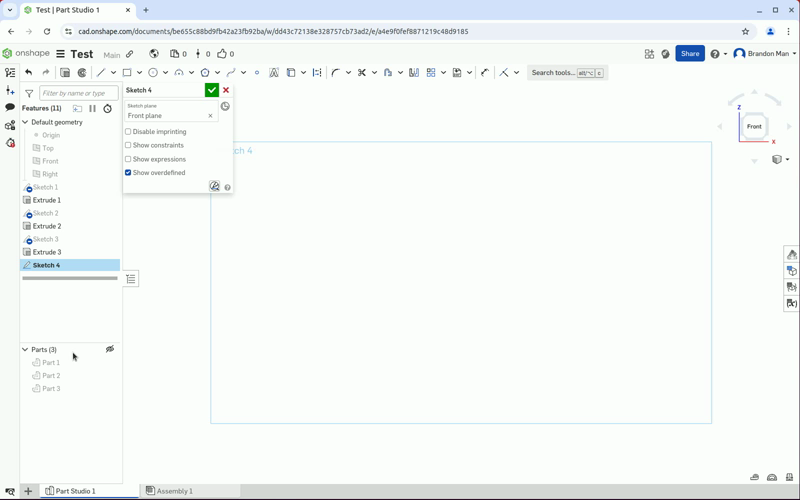
key(a)
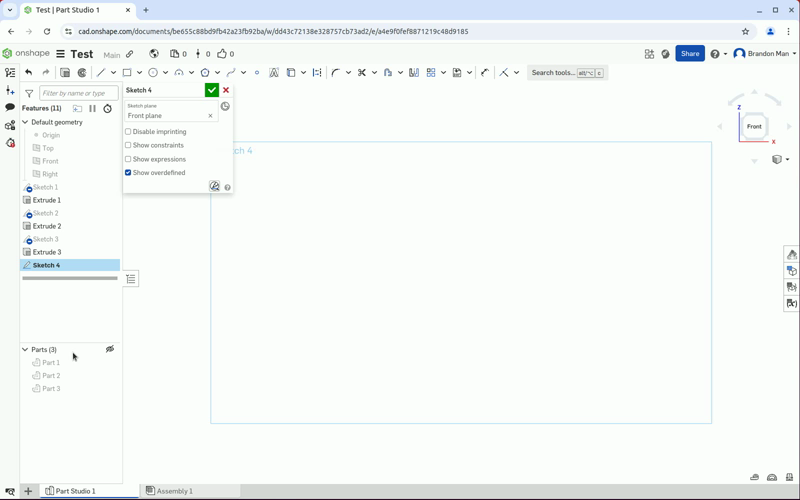
key_down(shift)
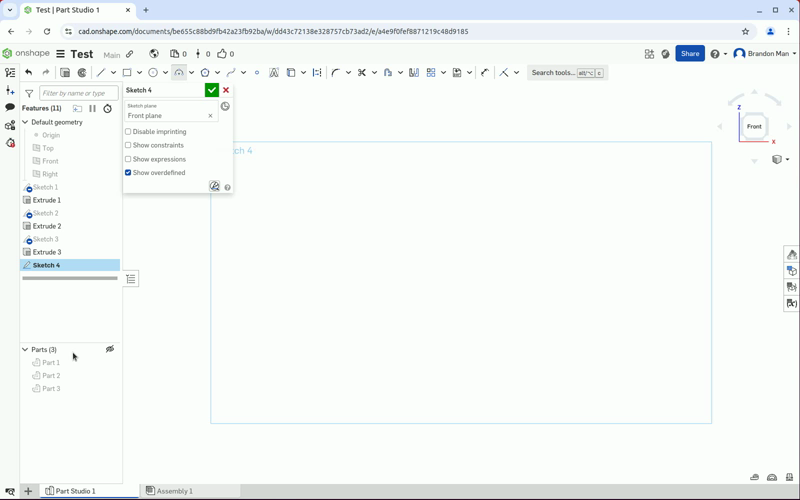
mouse_move(446, 223)
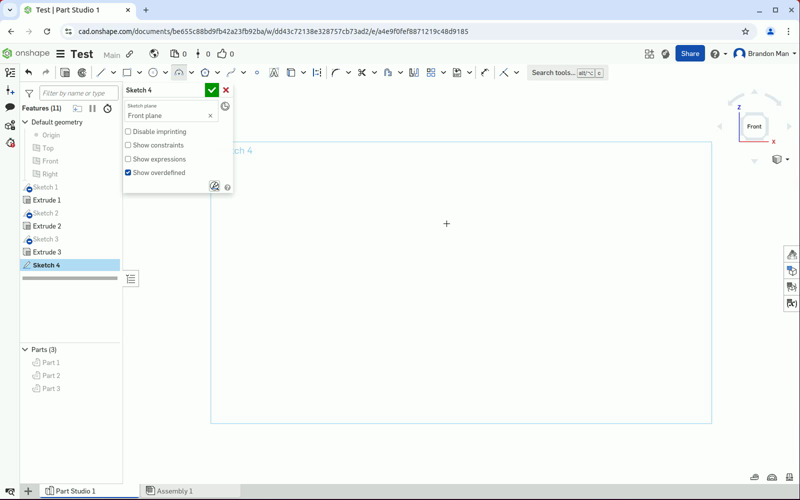
click(446, 223)
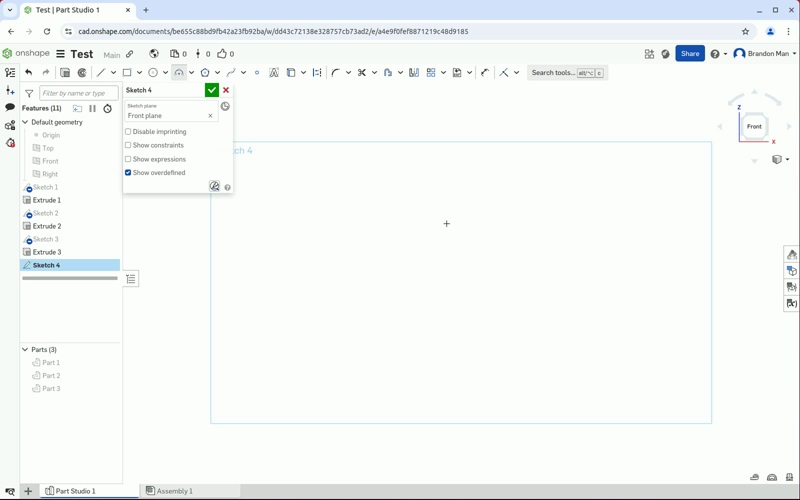
key_up(shift)
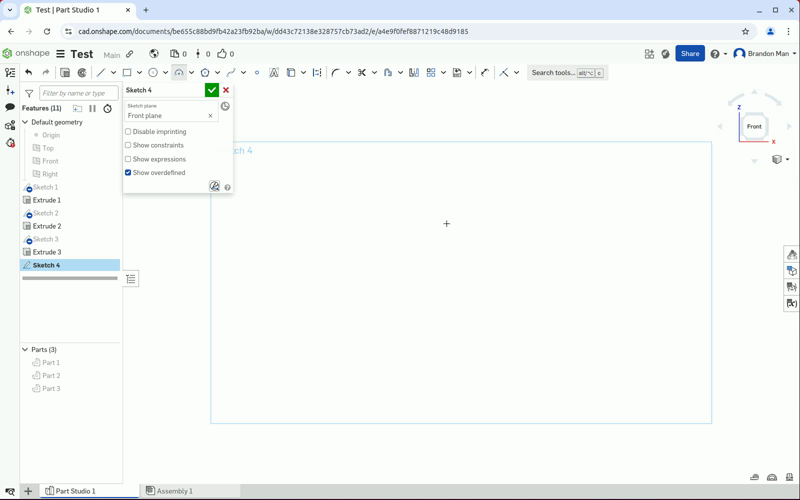
key_down(shift)
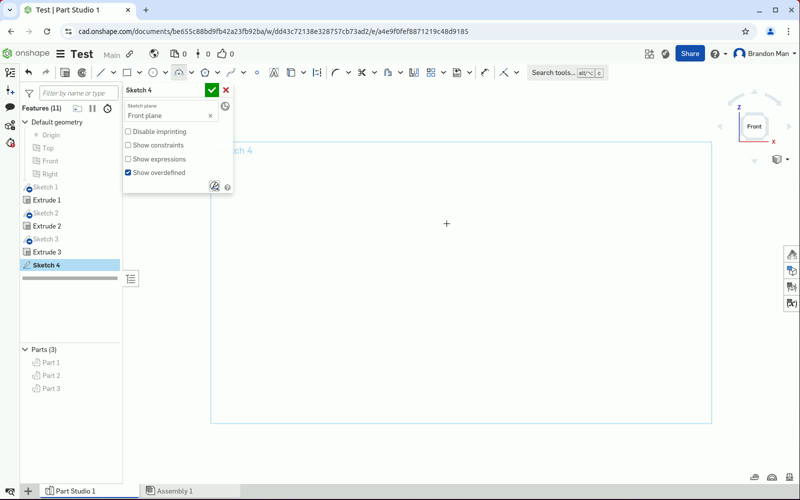
mouse_move(476, 223)
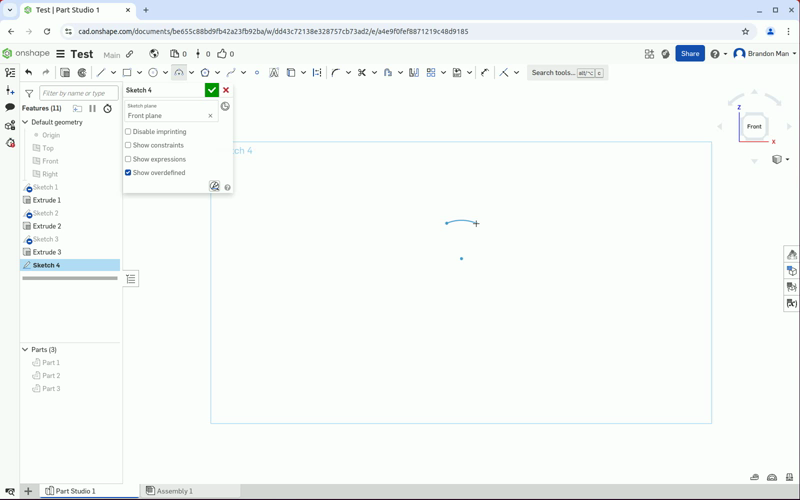
click(476, 223)
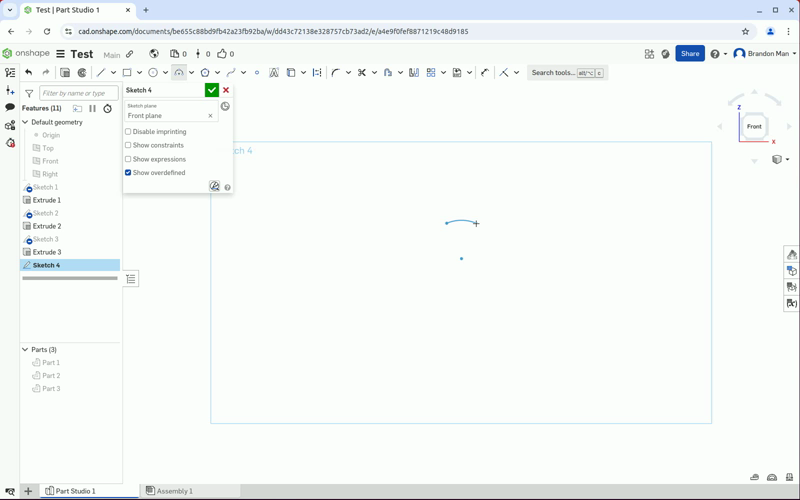
mouse_move(461, 210)
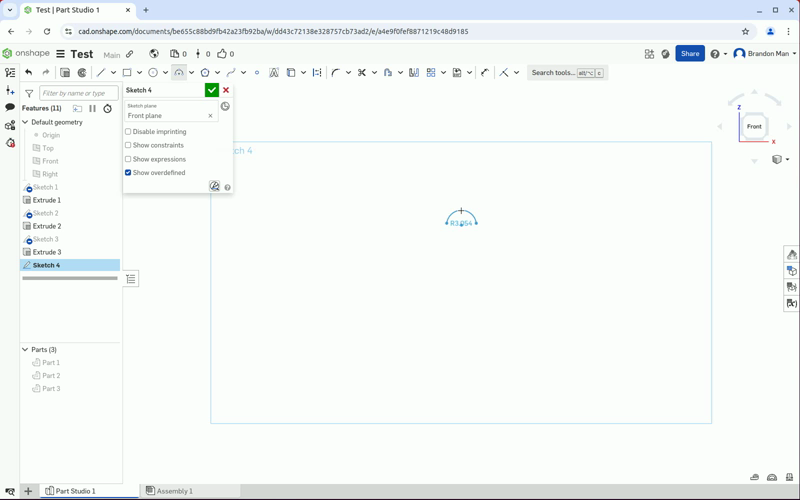
click(461, 210)
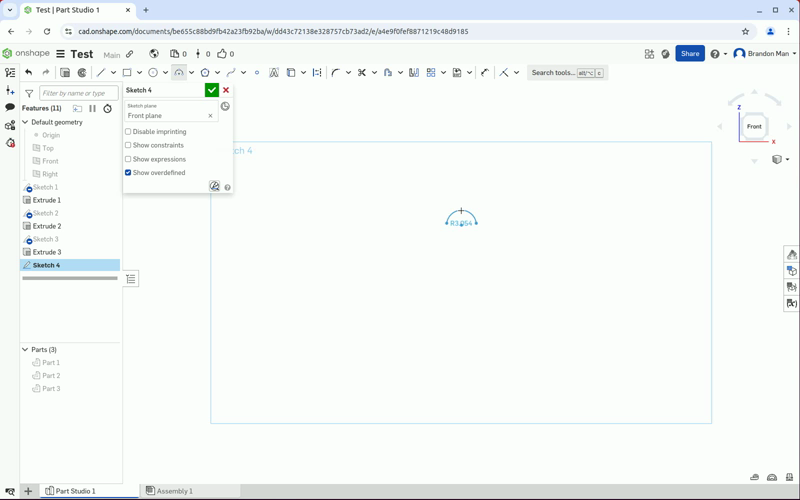
key_up(shift)
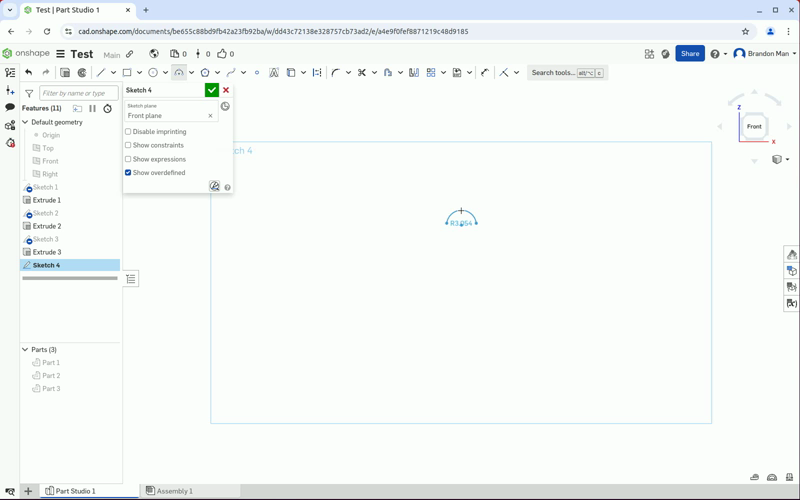
key(esc)
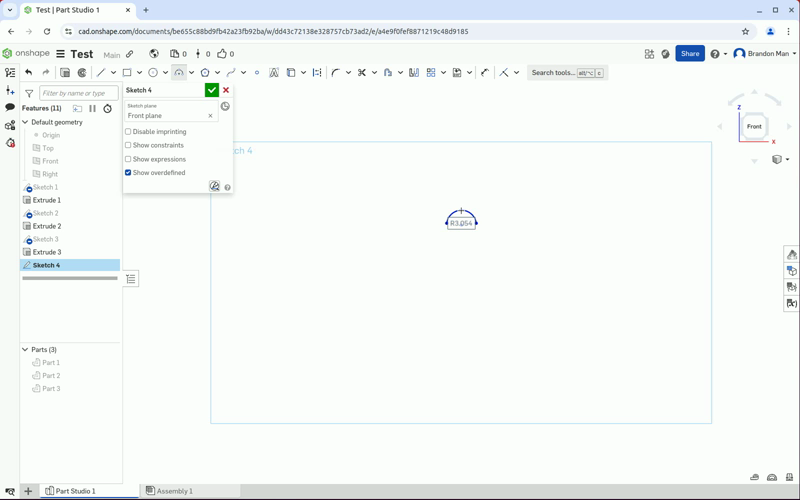
key(l)
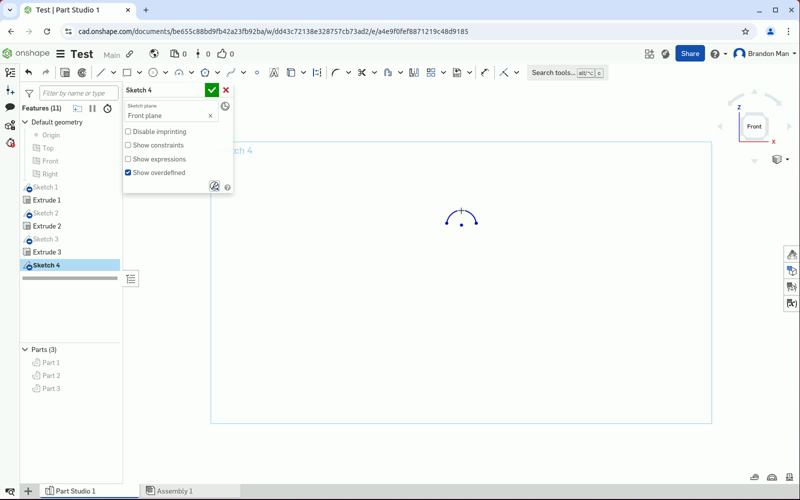
mouse_move(476, 223)
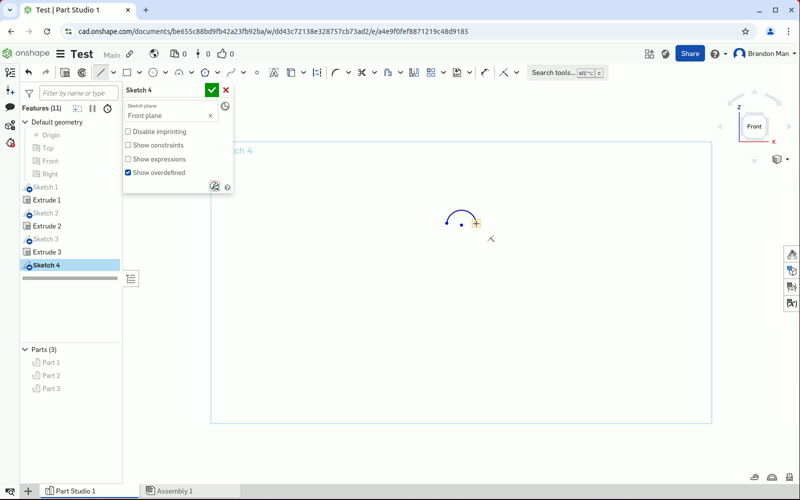
click(476, 223)
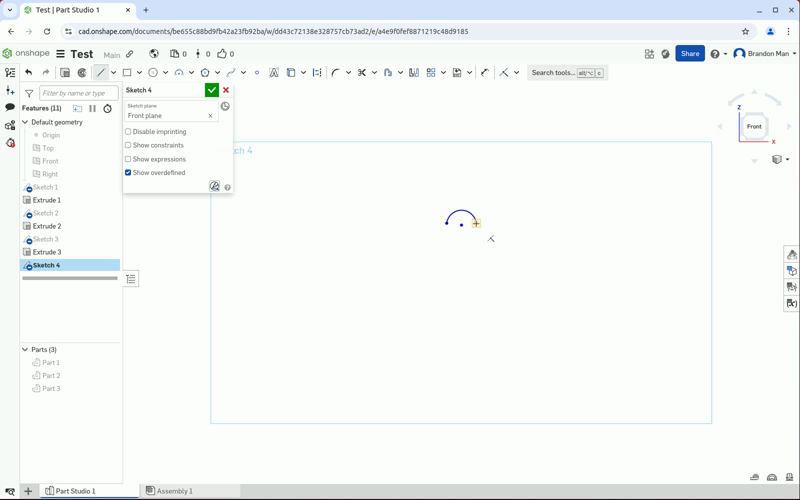
key_down(shift)
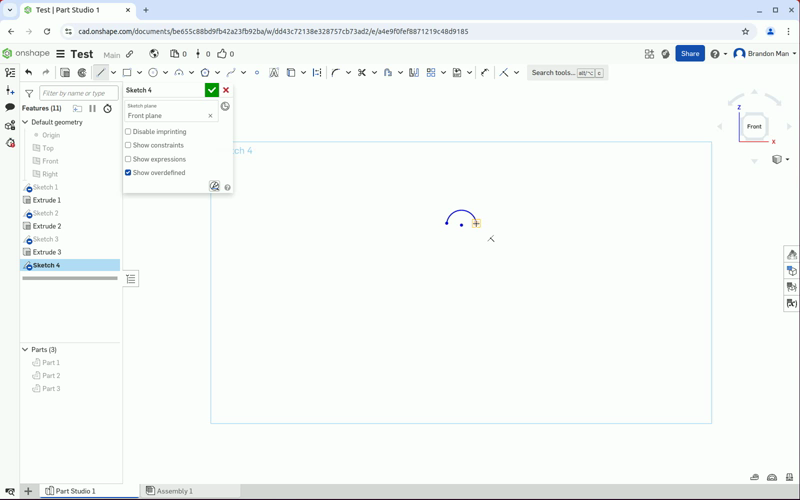
mouse_move(506, 223)
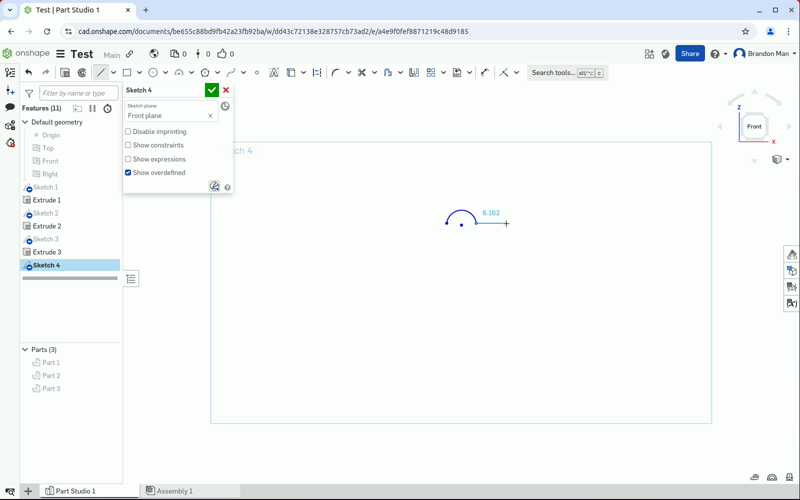
mouse_move(470, 176)
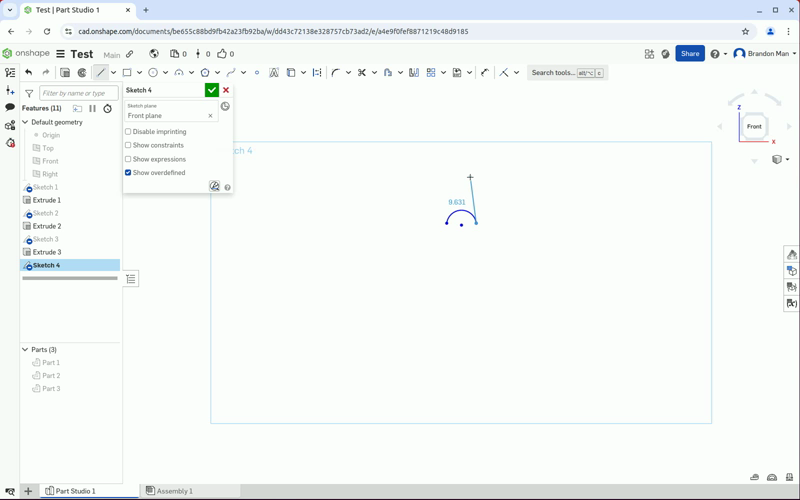
click(470, 176)
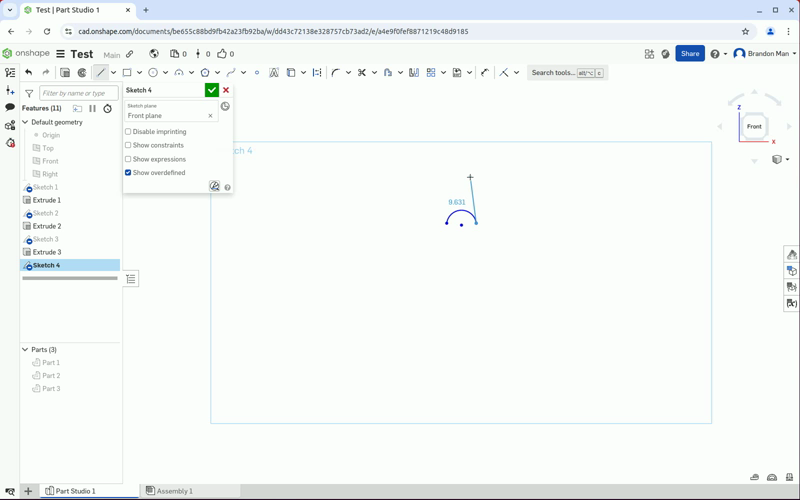
key_up(shift)
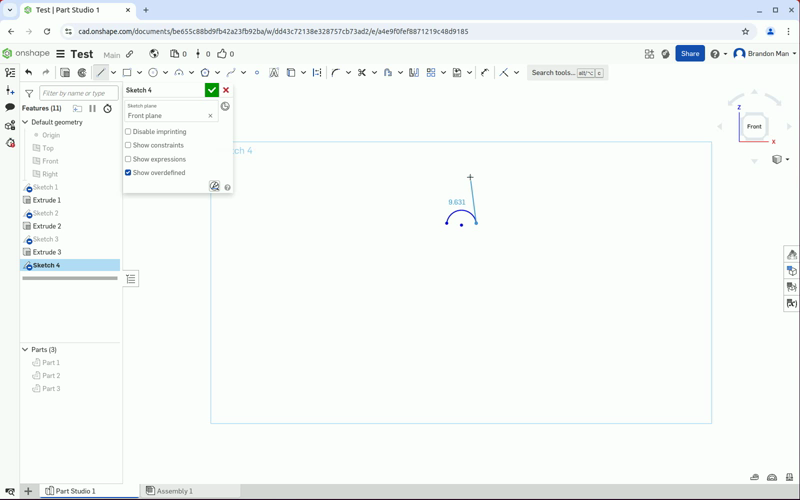
key(esc)
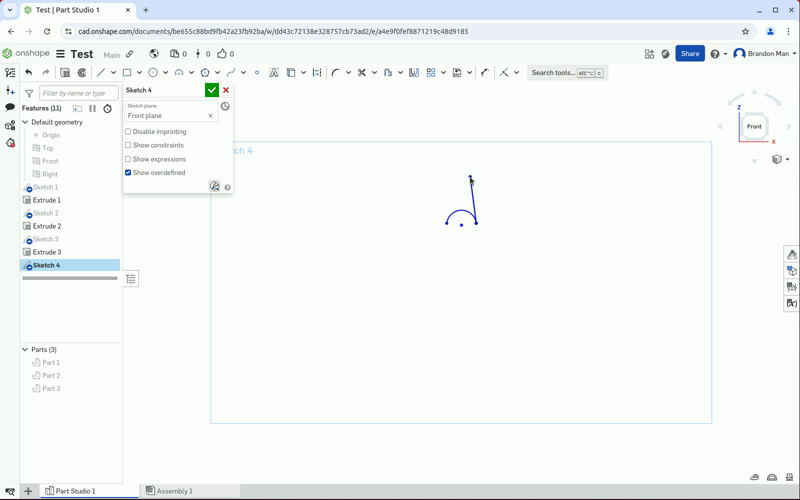
key(a)
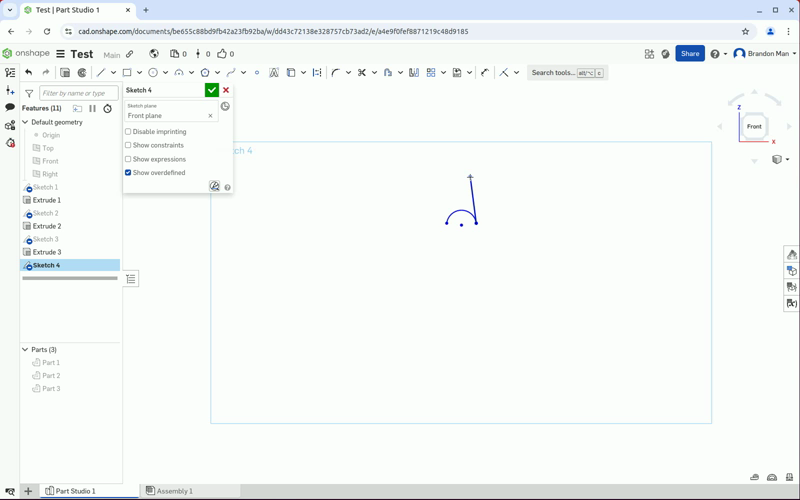
mouse_move(470, 176)
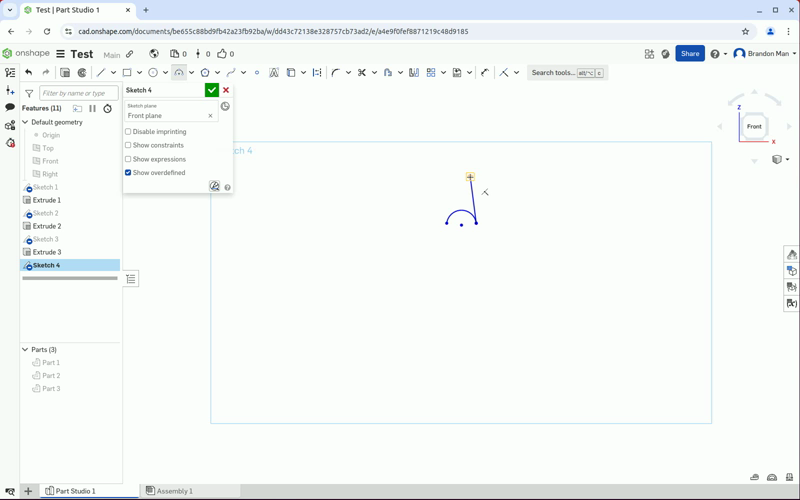
click(470, 176)
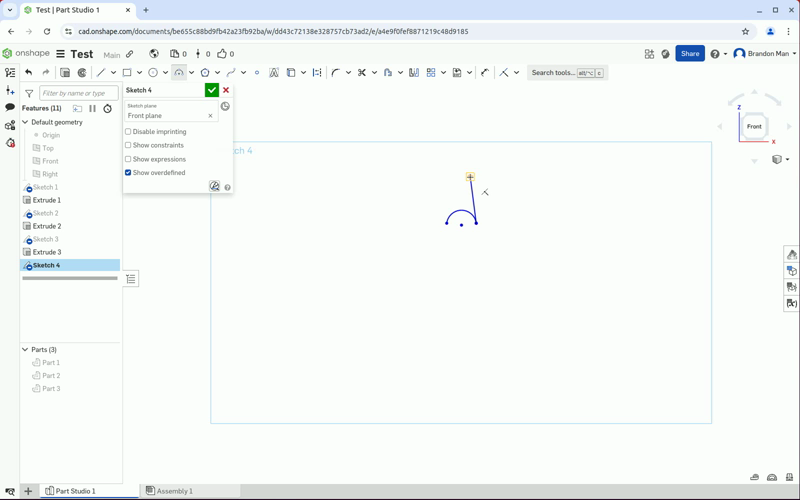
key_down(shift)
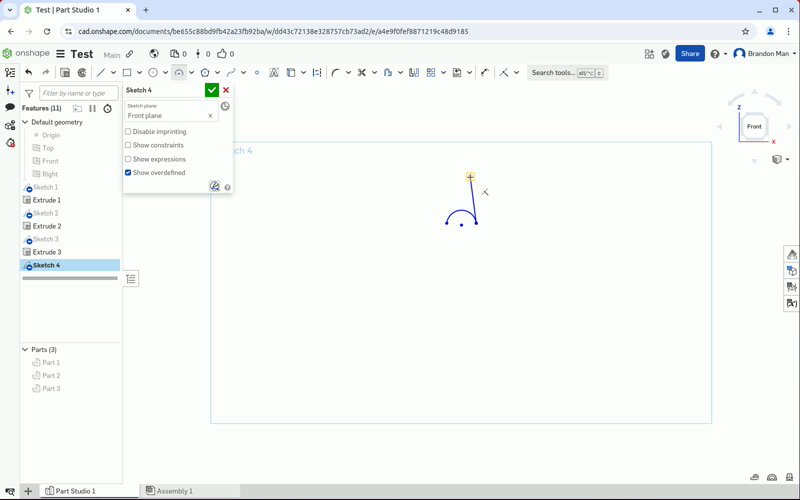
mouse_move(452, 176)
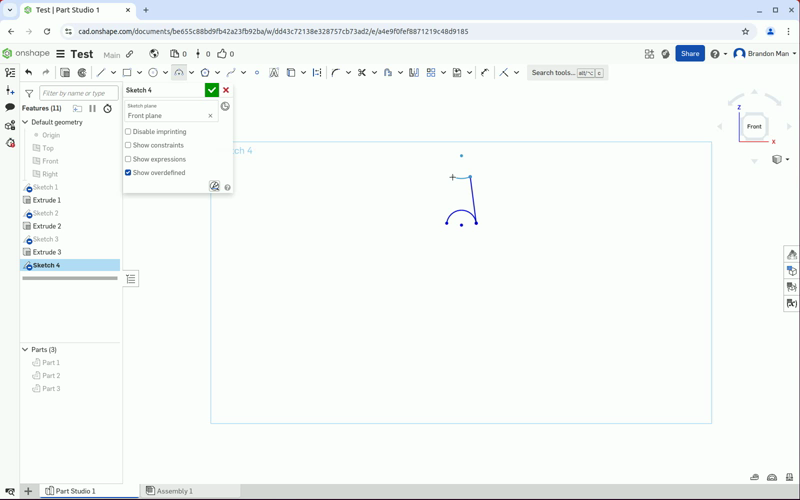
click(452, 176)
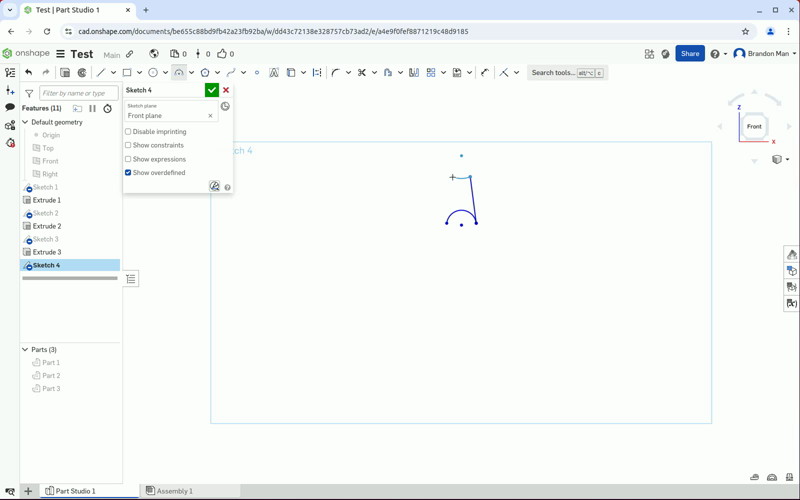
mouse_move(461, 186)
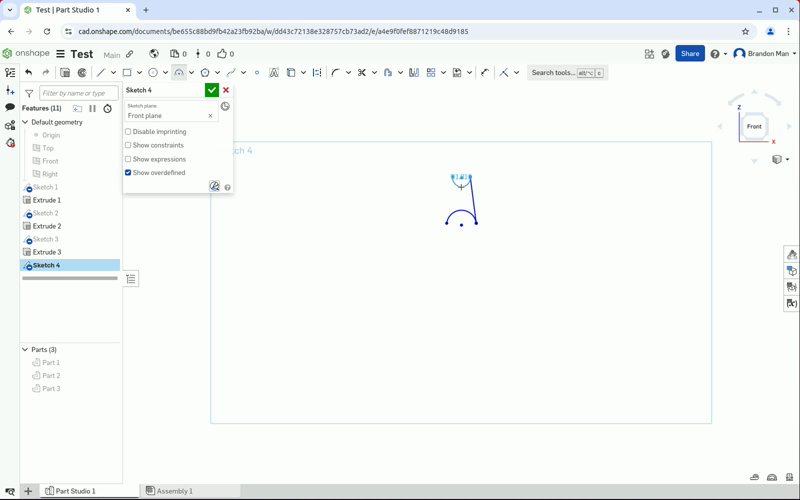
click(461, 186)
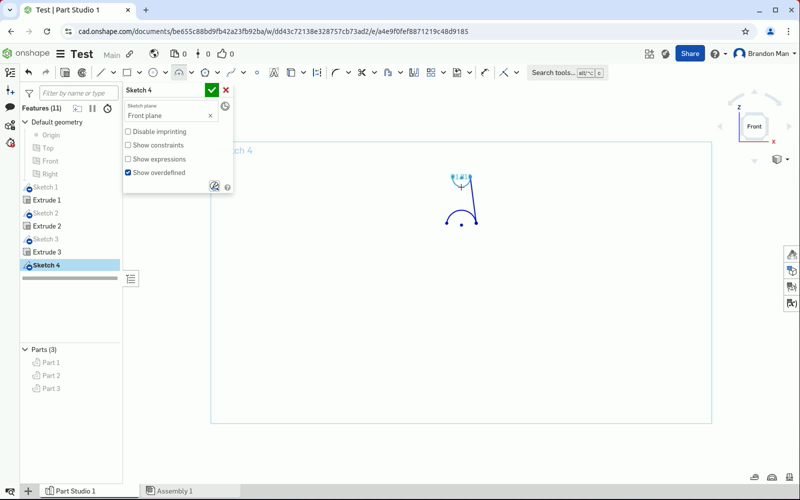
key_up(shift)
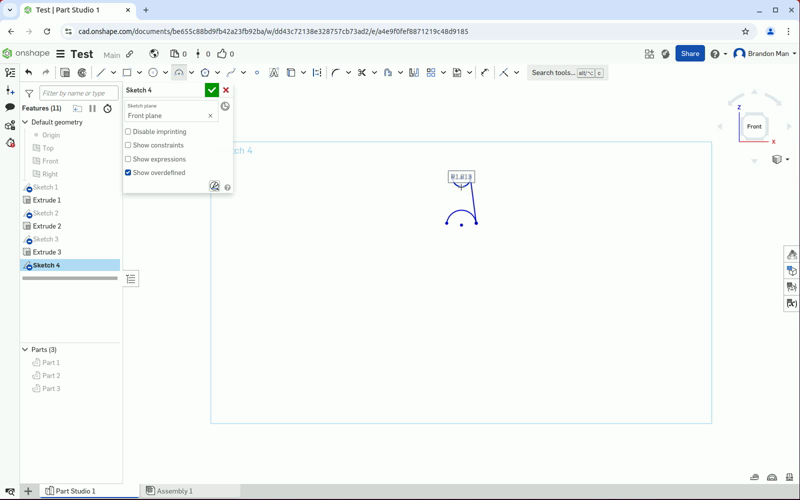
key(esc)
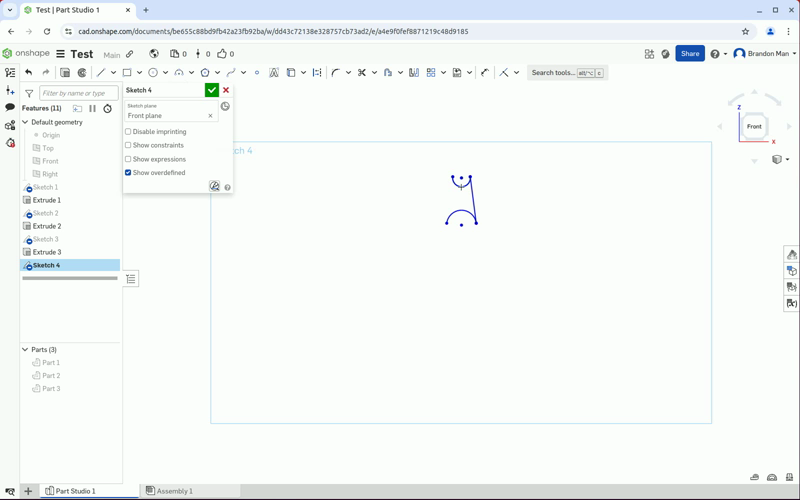
key(l)
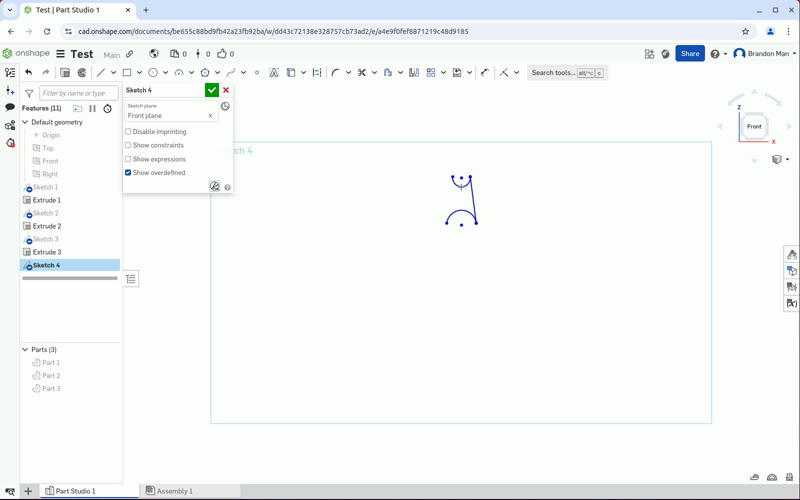
mouse_move(452, 176)
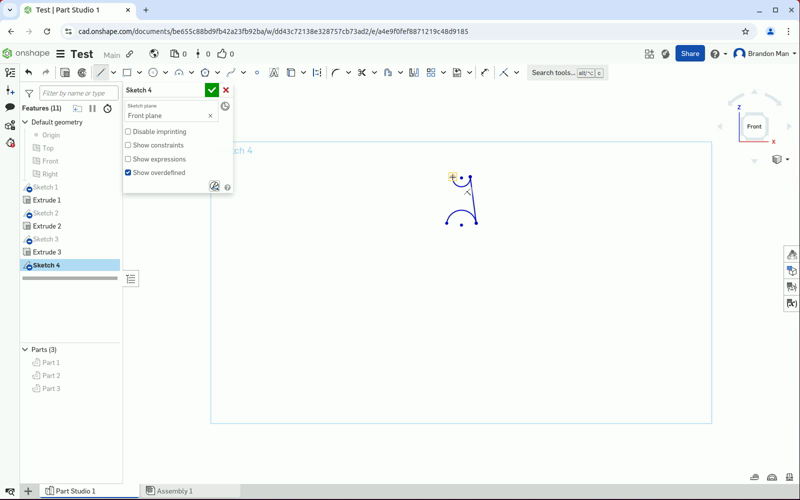
click(452, 176)
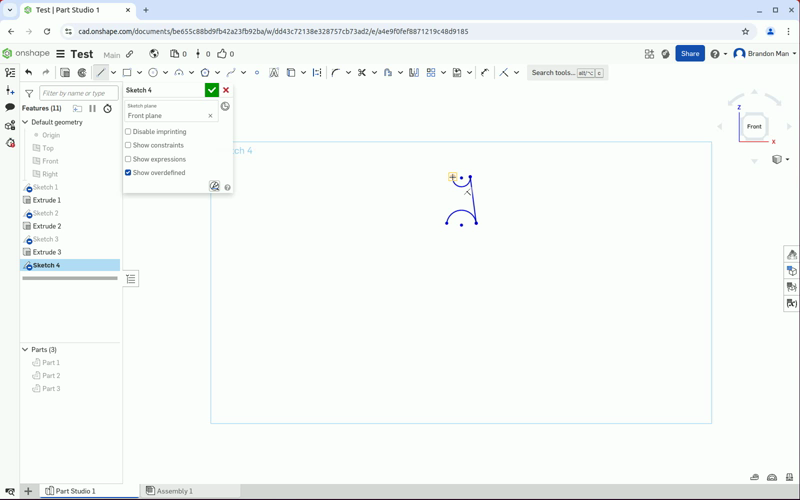
mouse_move(482, 176)
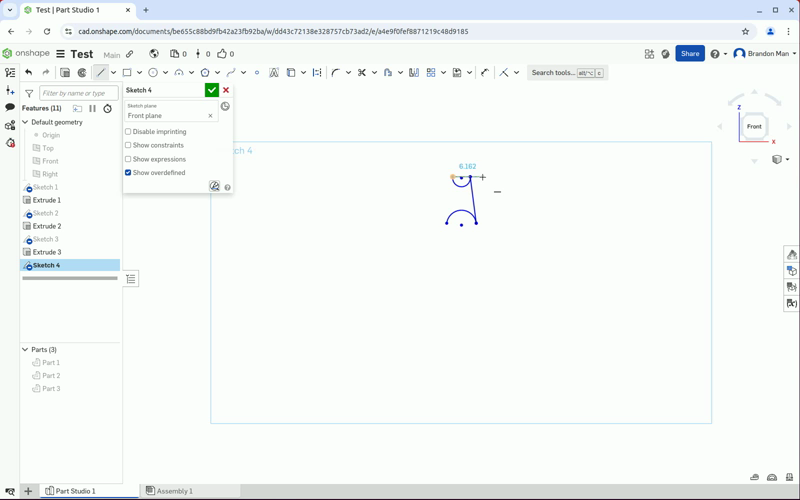
key_down(shift)
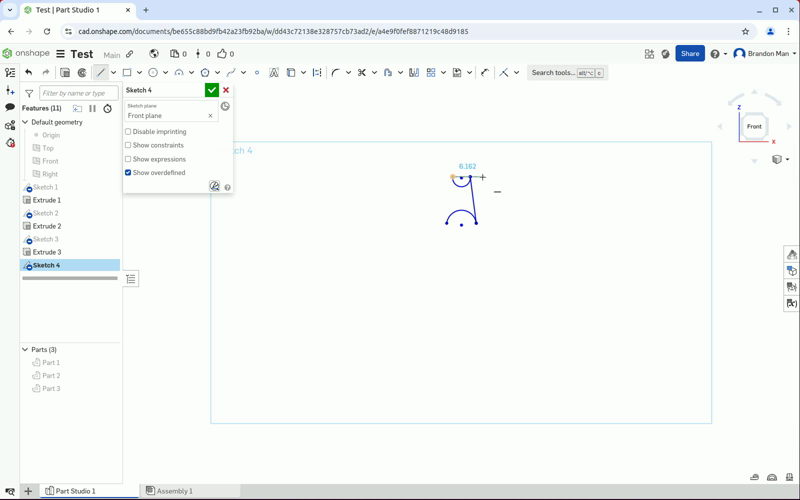
mouse_move(446, 223)
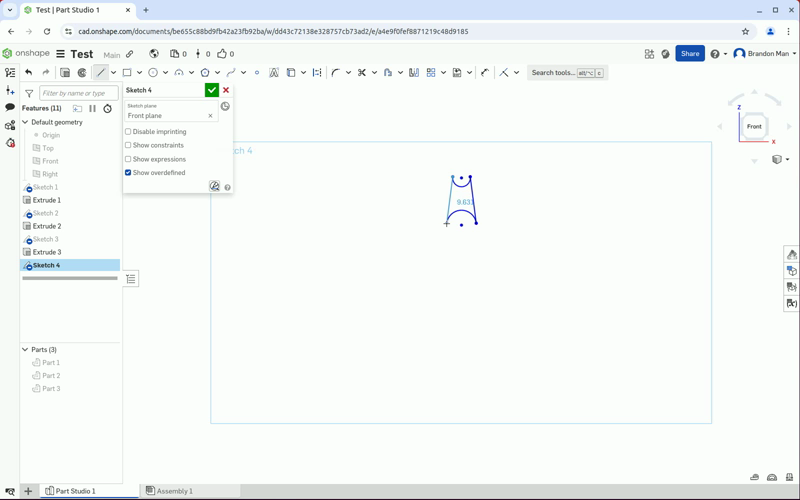
key_up(shift)
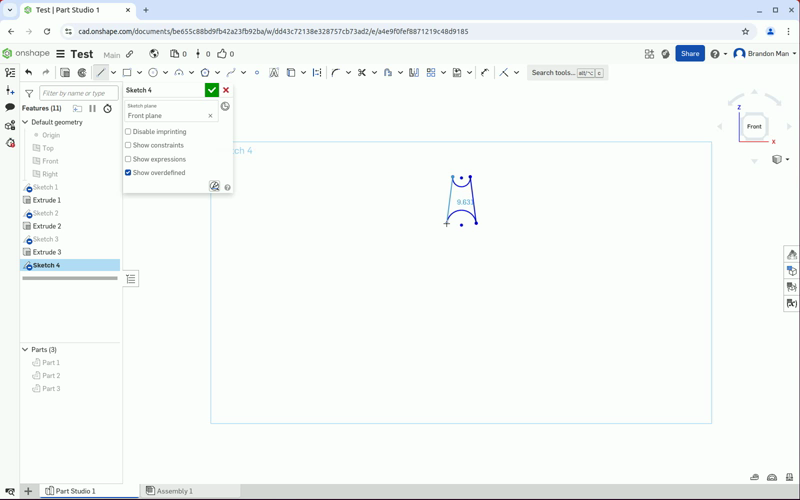
click(446, 223)
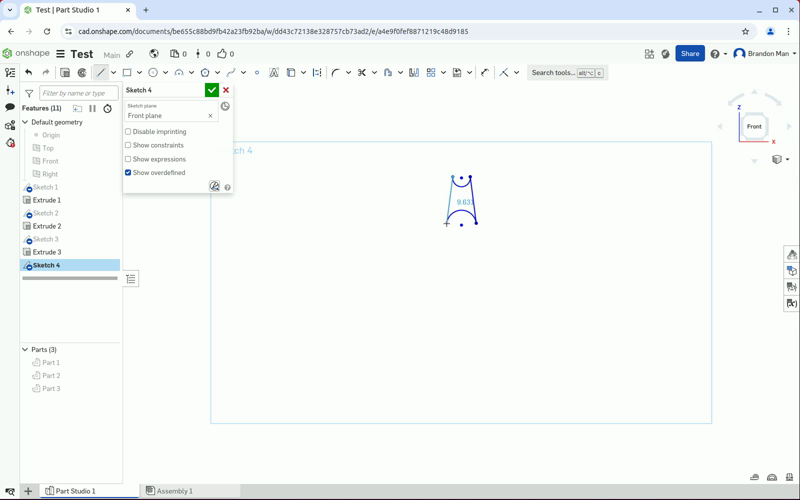
key(esc)
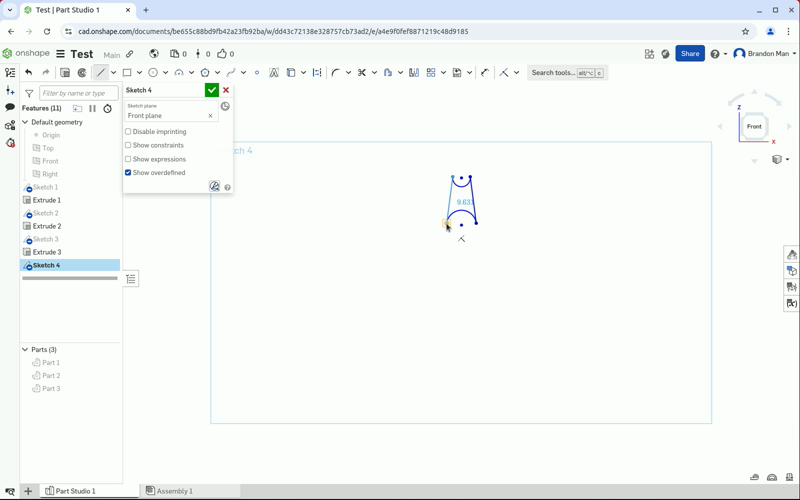
key(c)
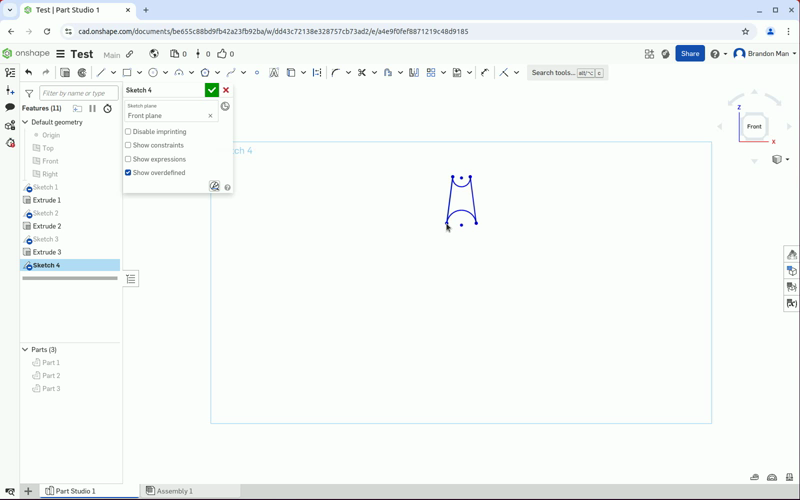
key_down(shift)
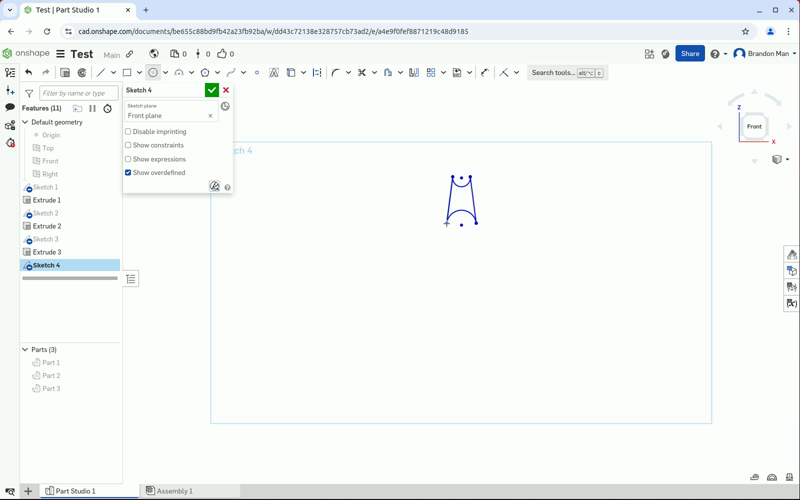
mouse_move(459, 191)
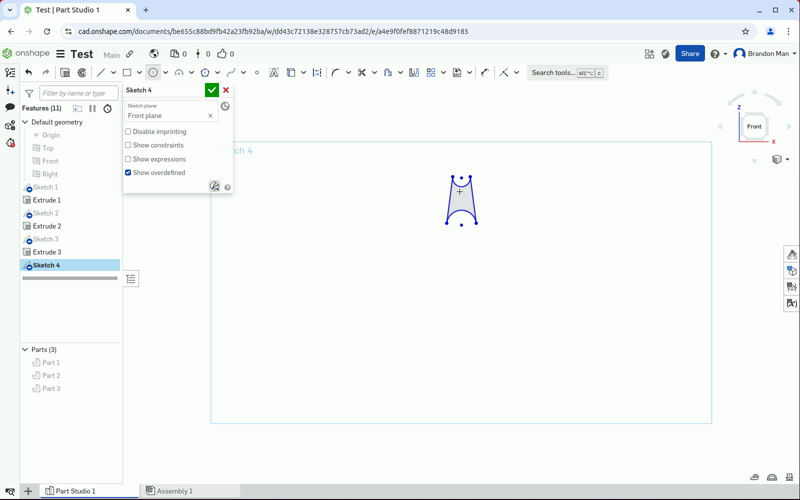
scroll(6)
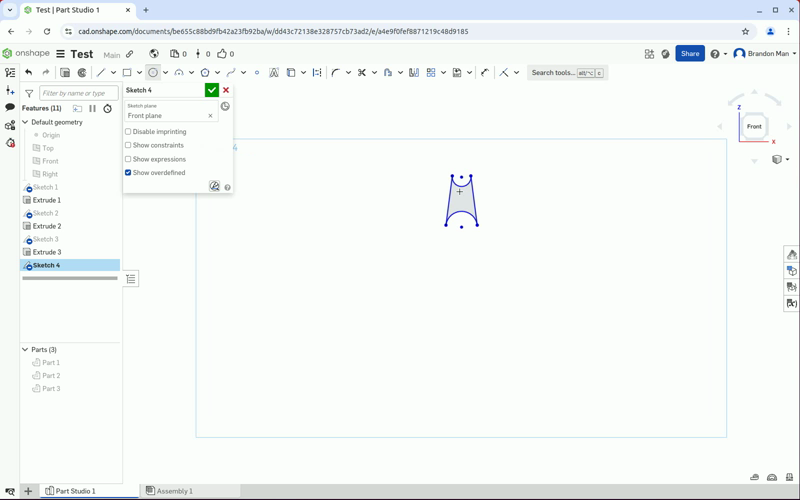
scroll(6)
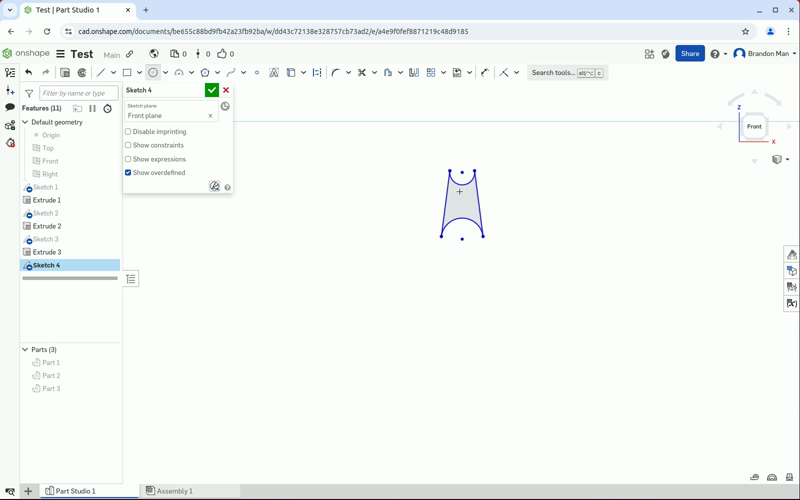
scroll(6)
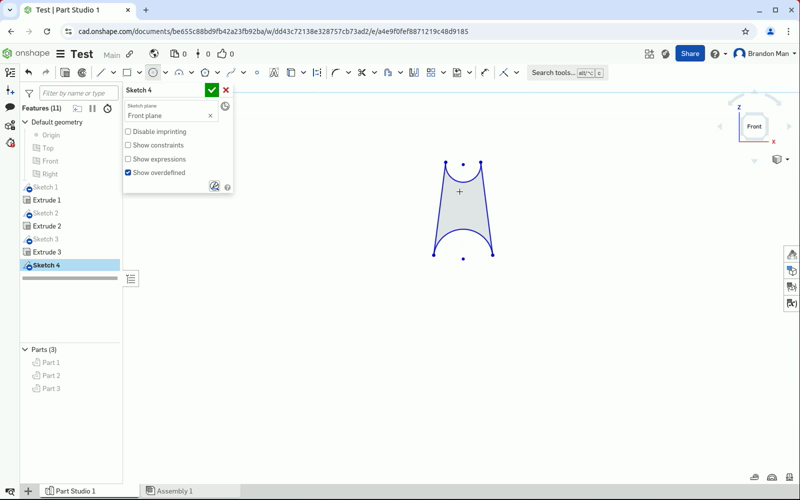
scroll(6)
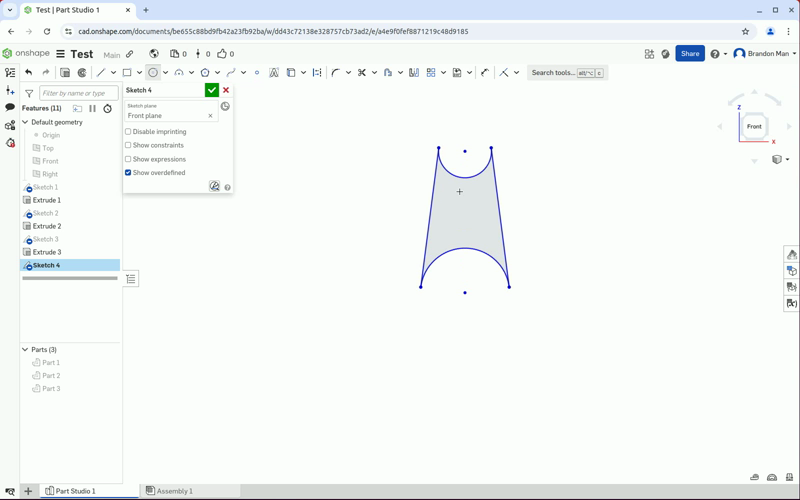
scroll(6)
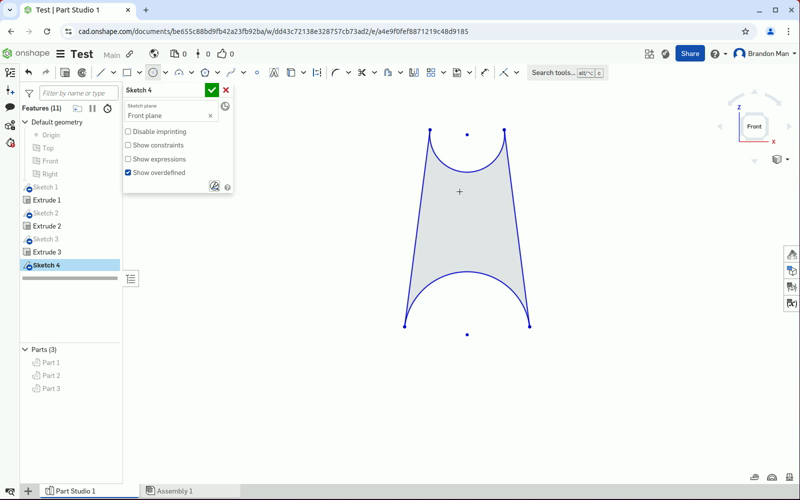
scroll(6)
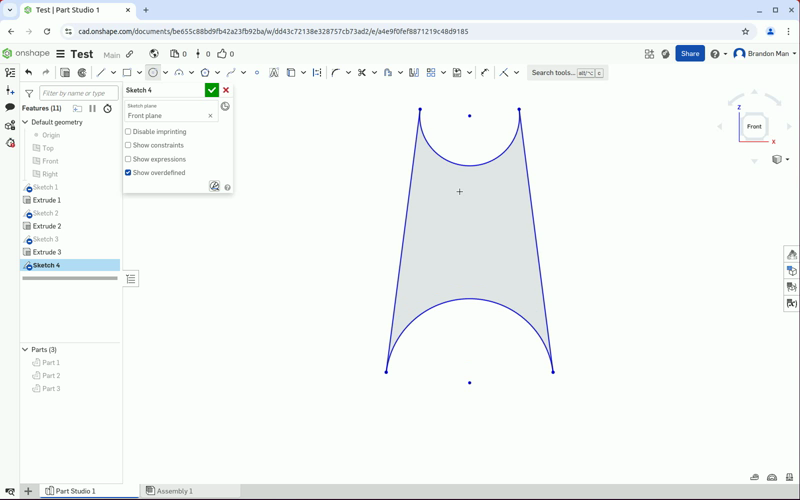
scroll(6)
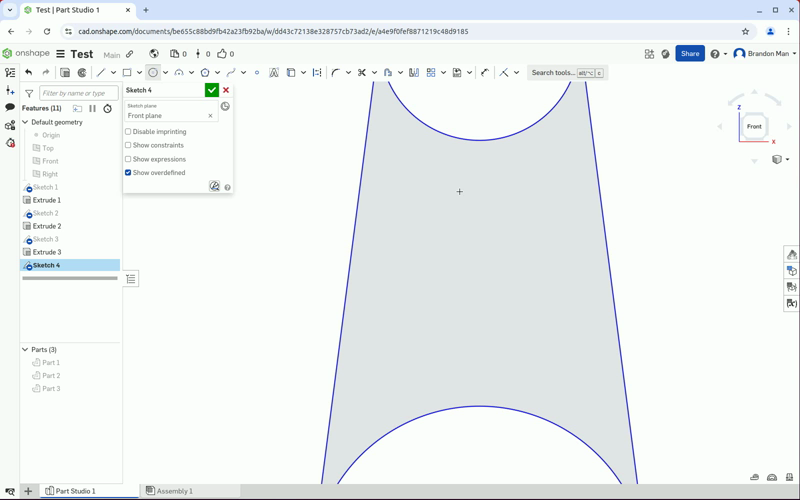
click(459, 191)
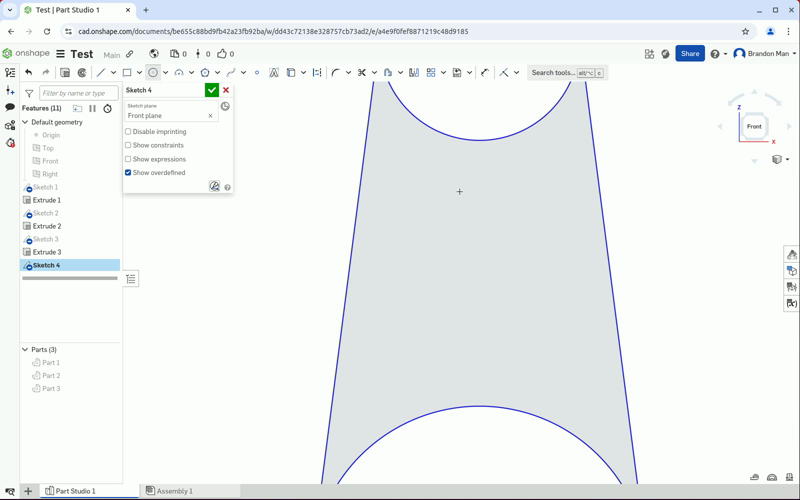
scroll(-6)
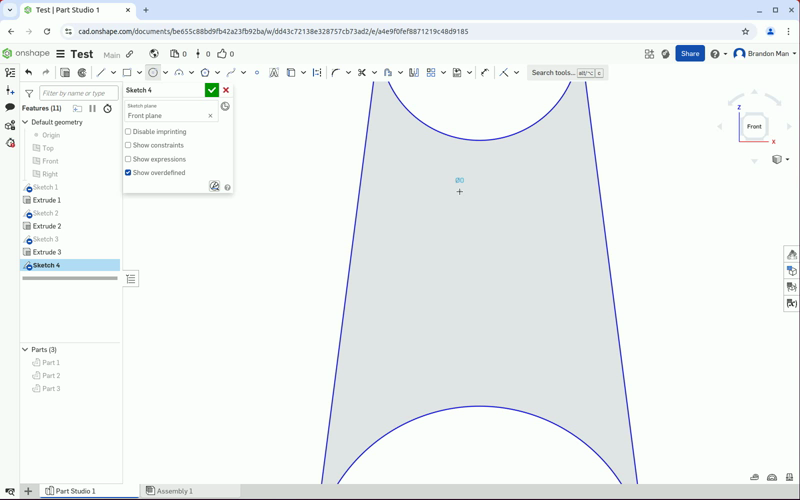
scroll(-6)
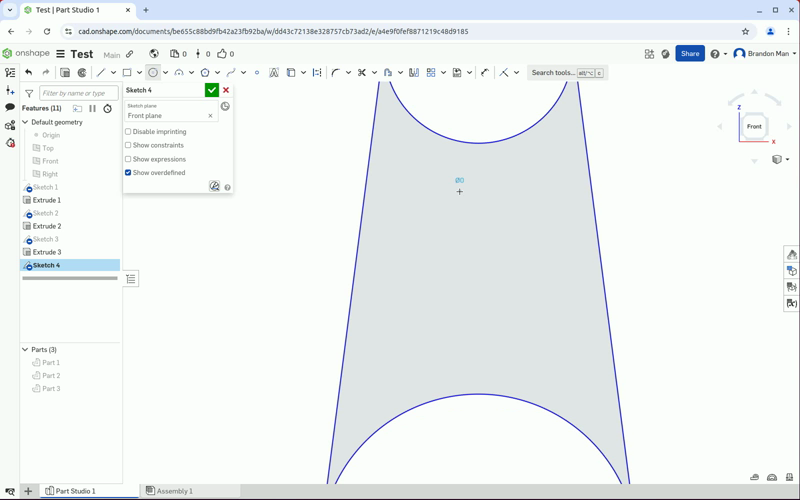
scroll(-6)
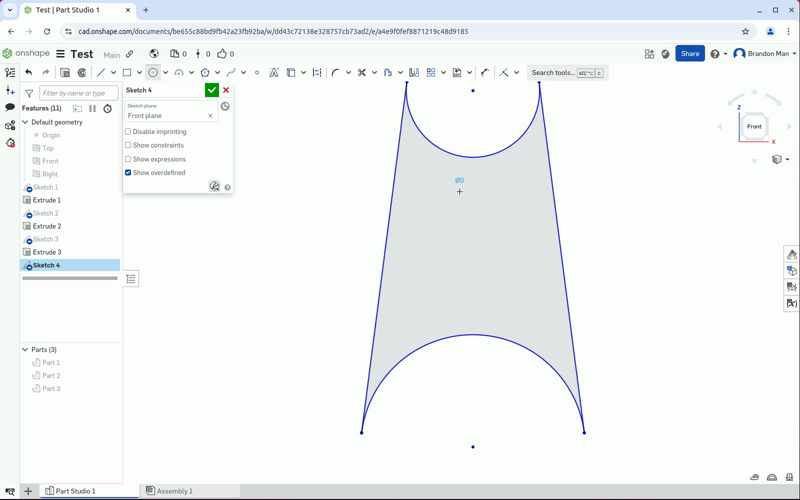
scroll(-6)
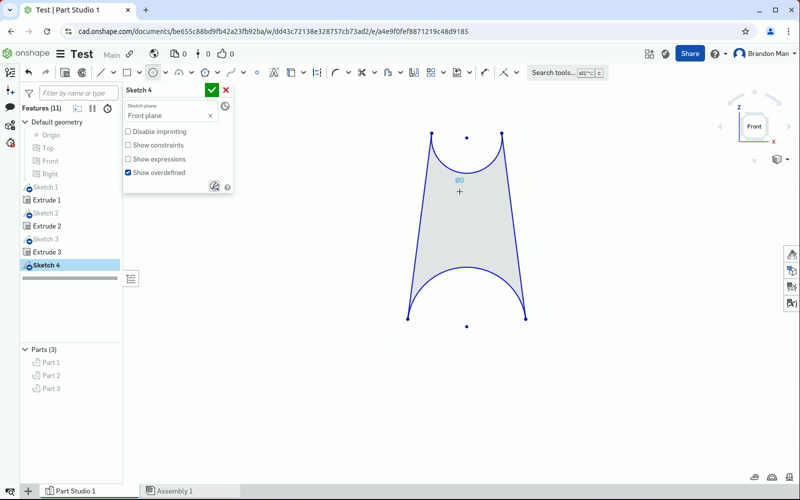
scroll(-6)
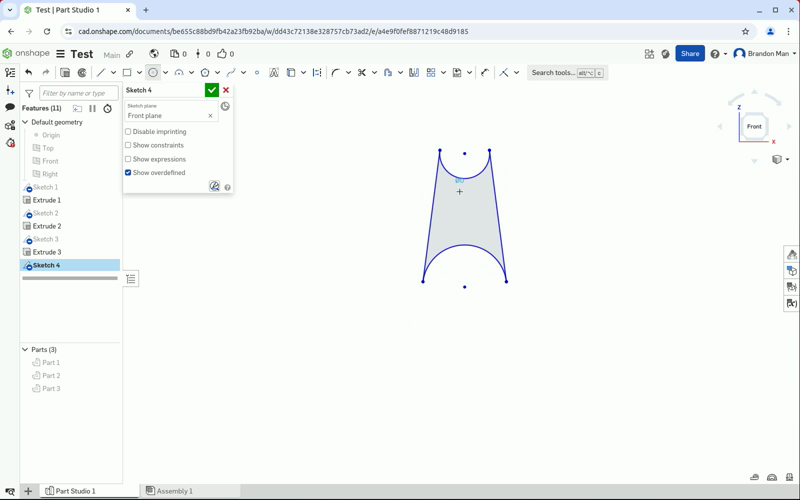
scroll(-6)
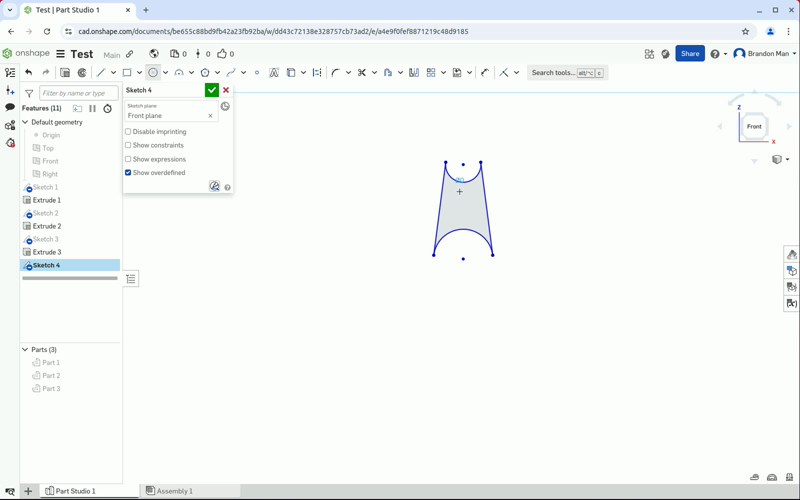
scroll(-6)
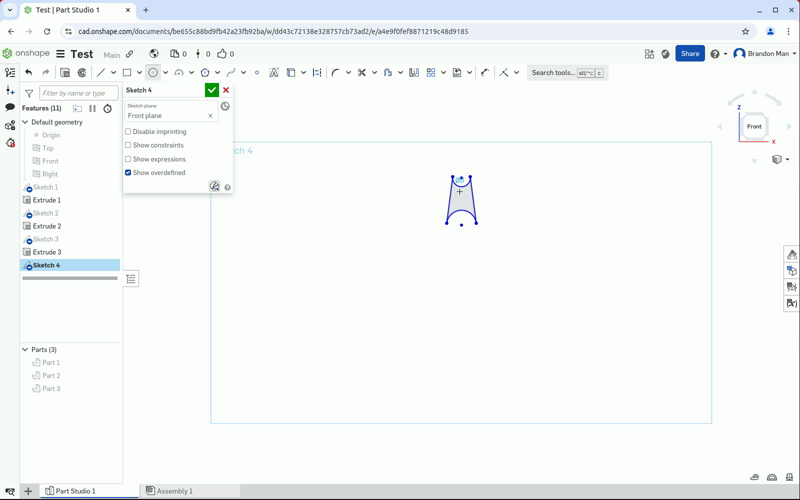
key_up(shift)
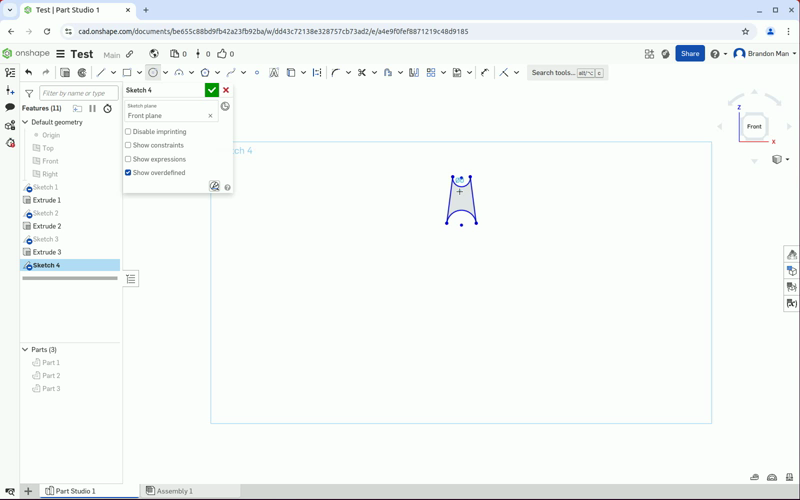
mouse_move(461, 191)
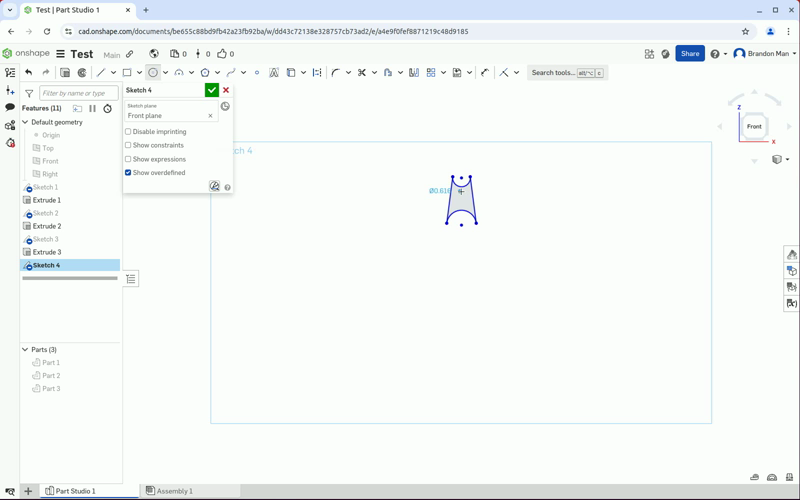
scroll(6)
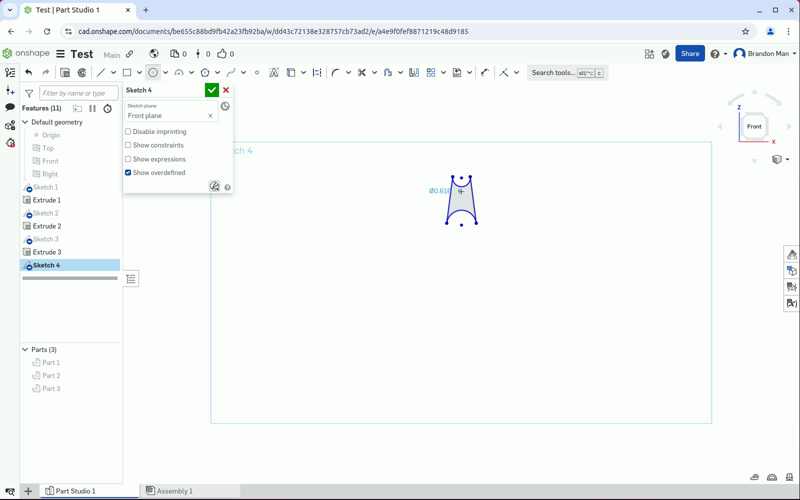
scroll(6)
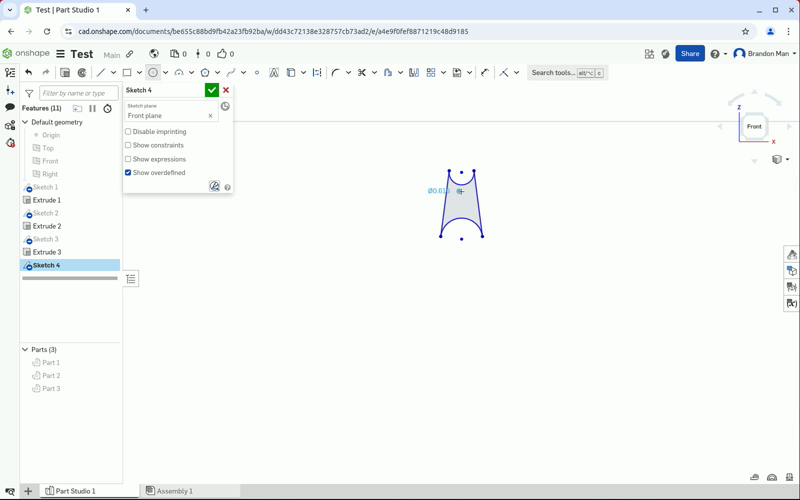
scroll(6)
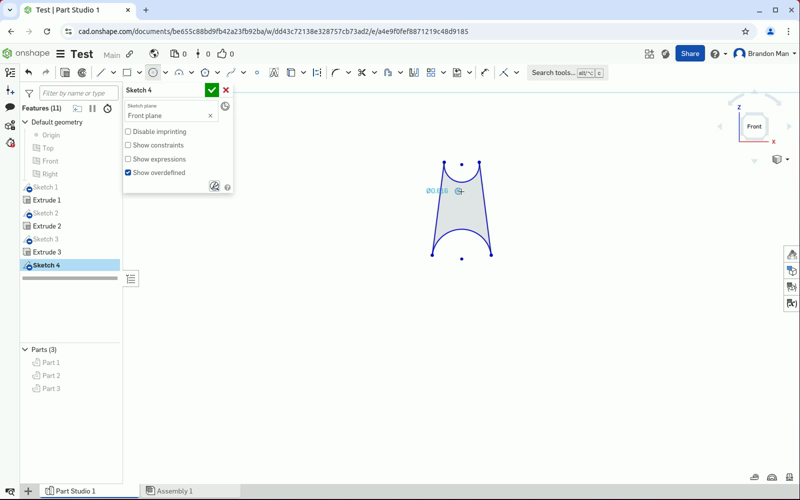
scroll(6)
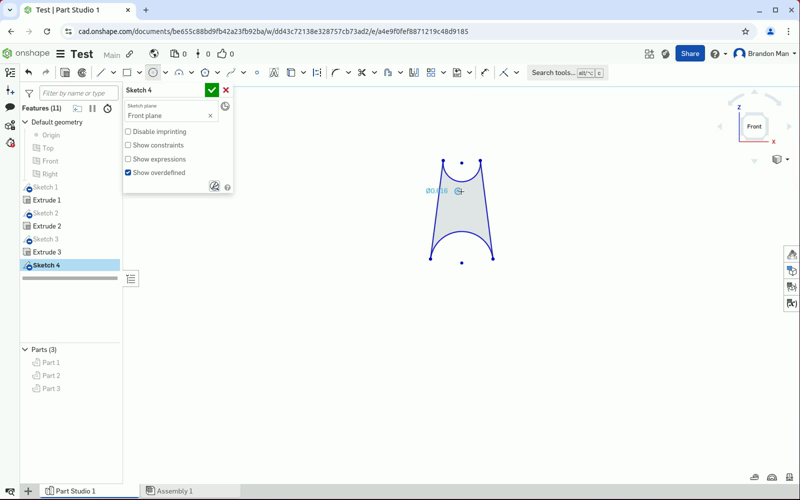
scroll(6)
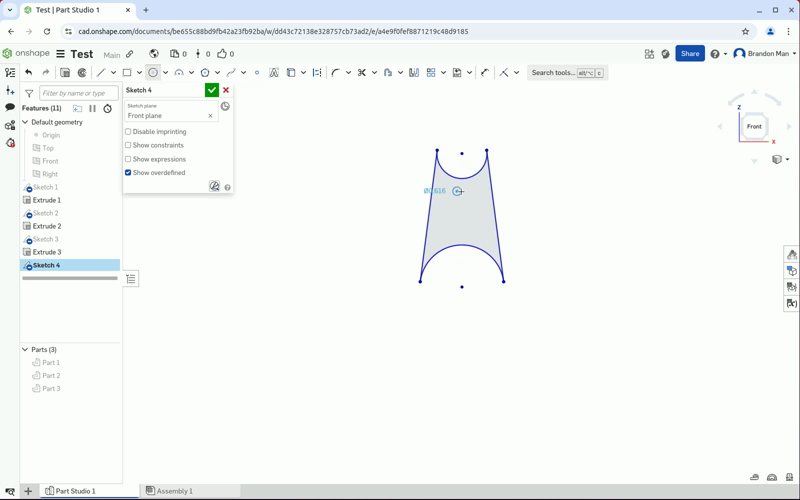
scroll(6)
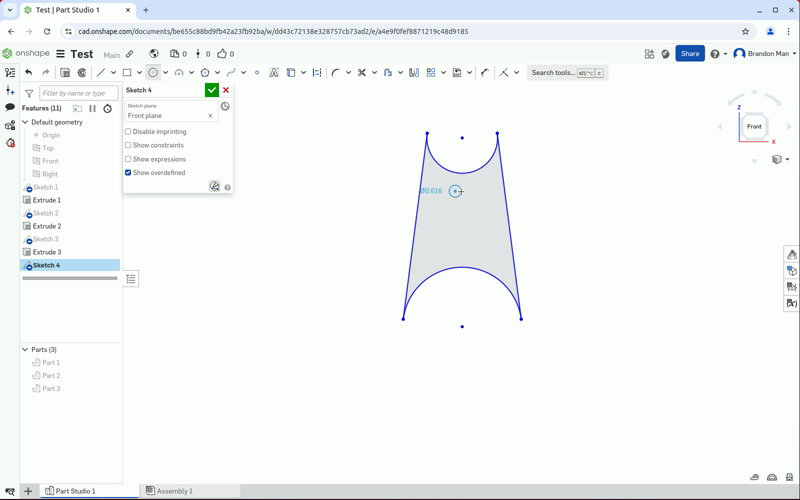
scroll(6)
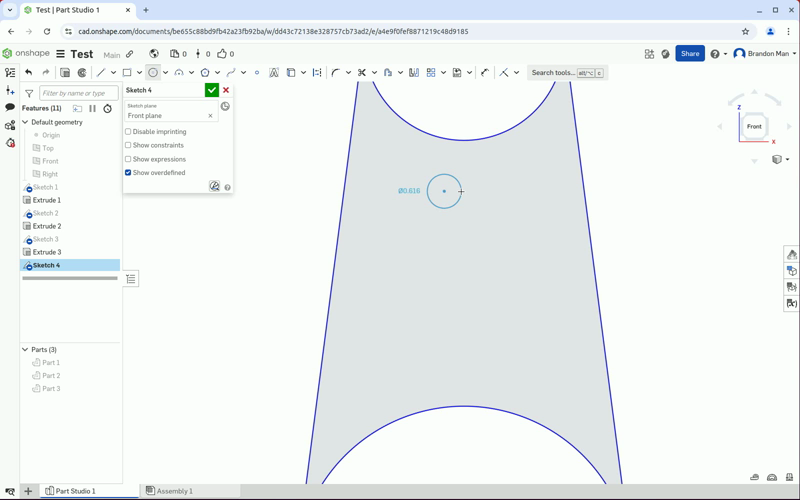
click(461, 191)
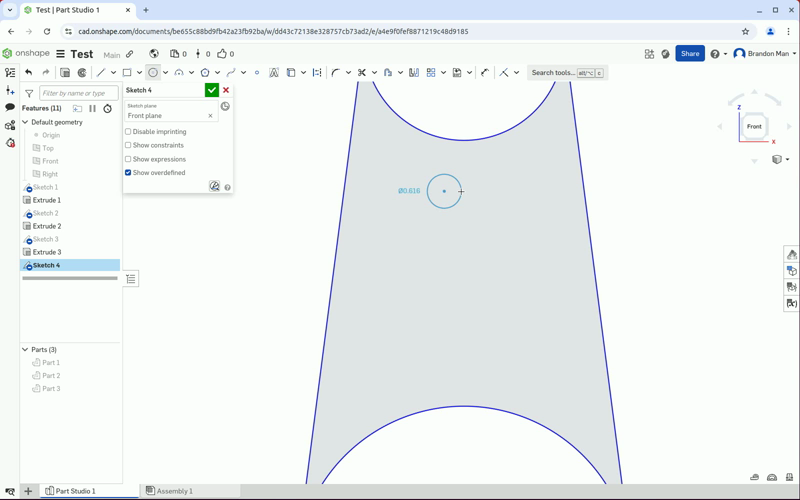
scroll(-6)
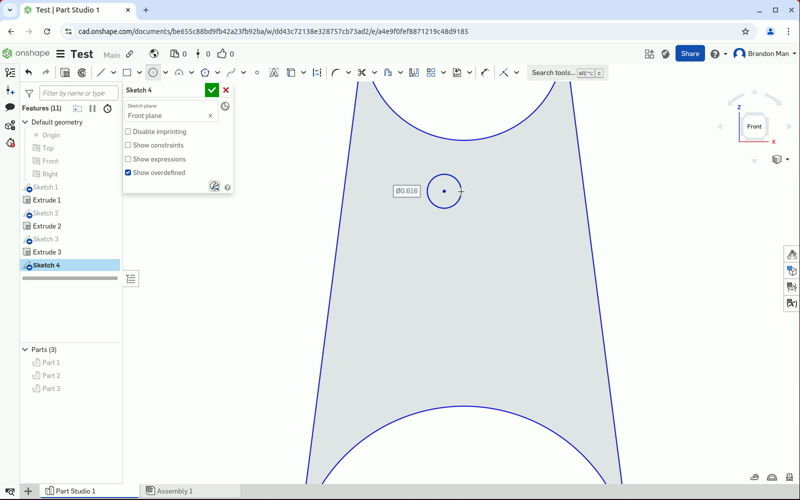
scroll(-6)
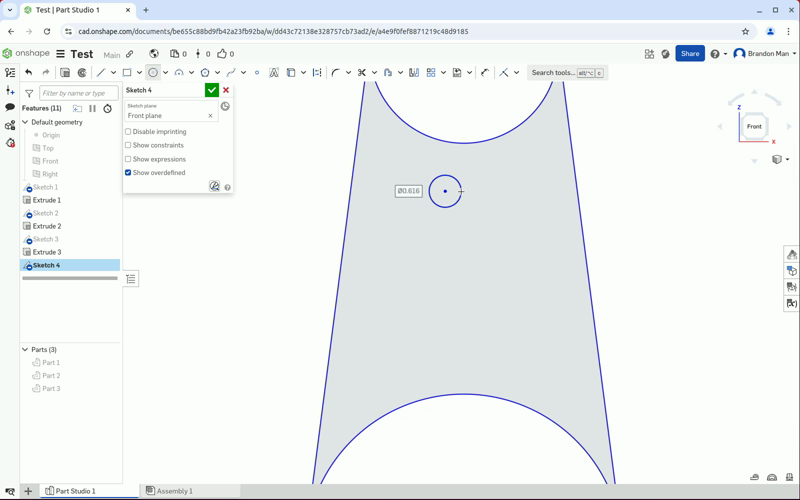
scroll(-6)
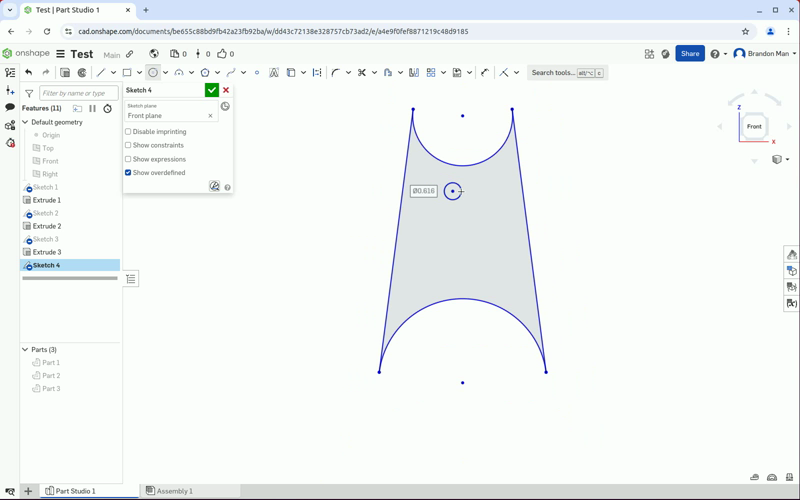
scroll(-6)
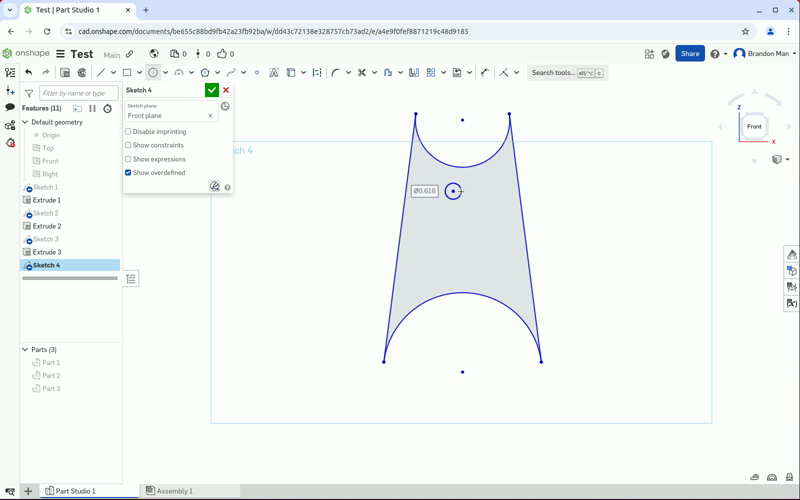
scroll(-6)
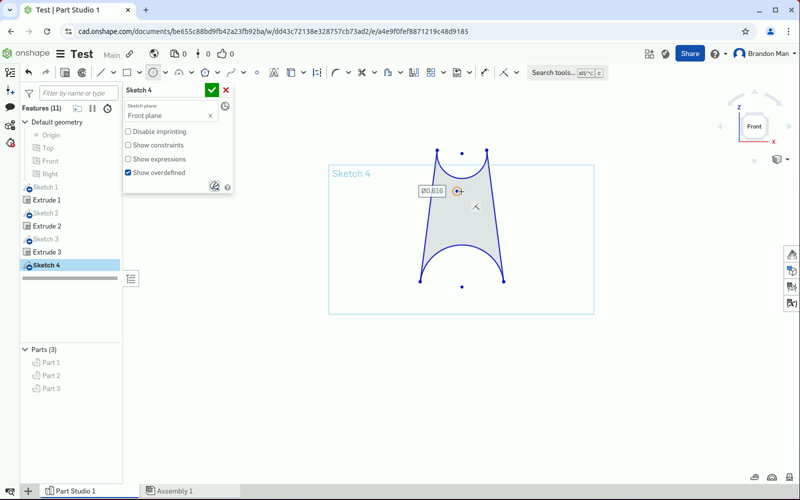
scroll(-6)
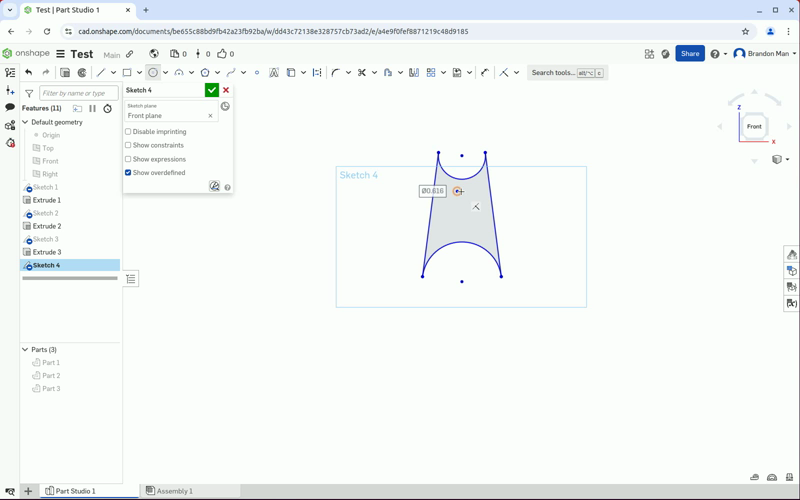
scroll(-6)
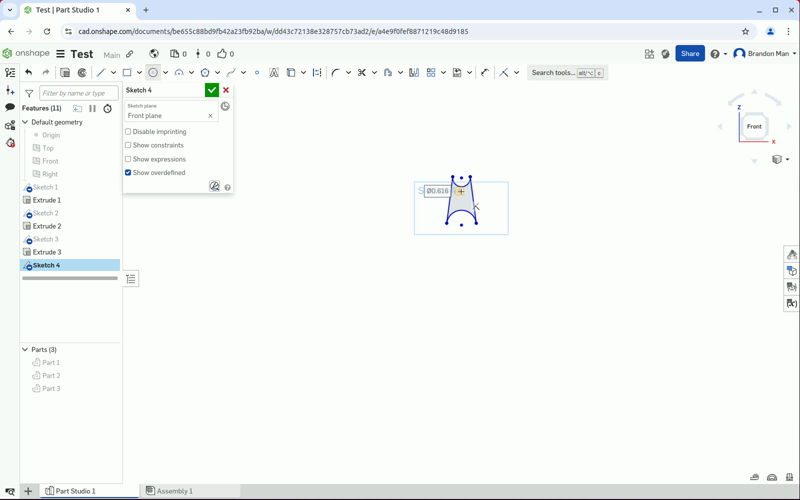
key(esc)
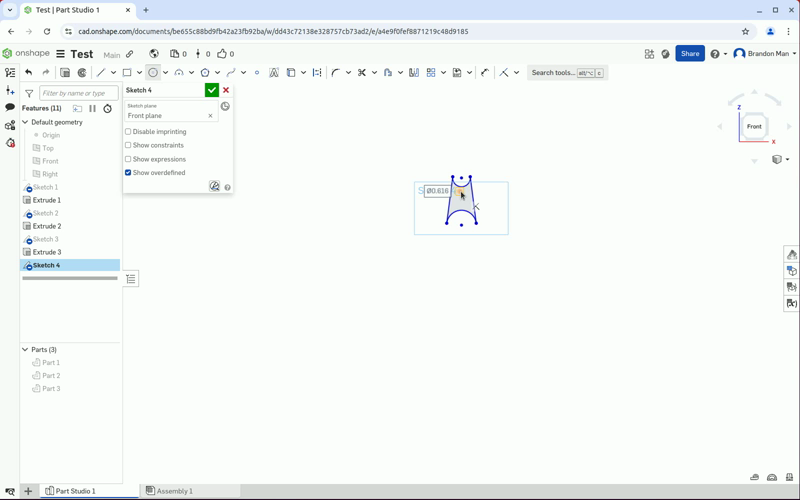
mouse_move(464, 200)
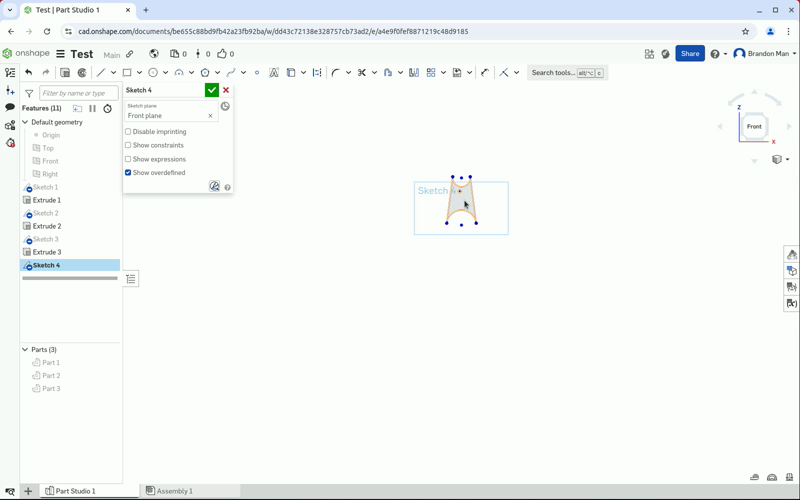
scroll(6)
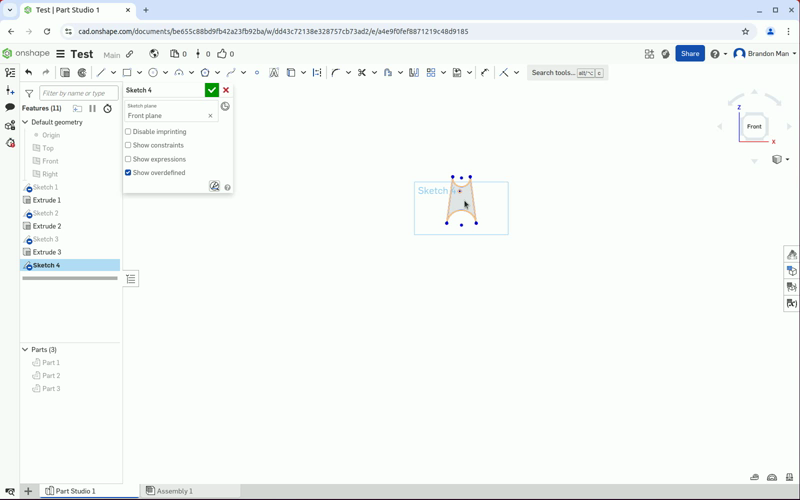
scroll(6)
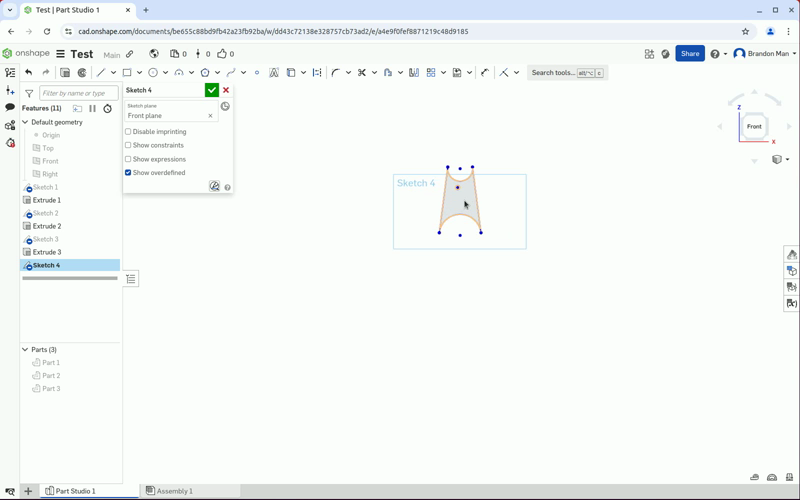
scroll(6)
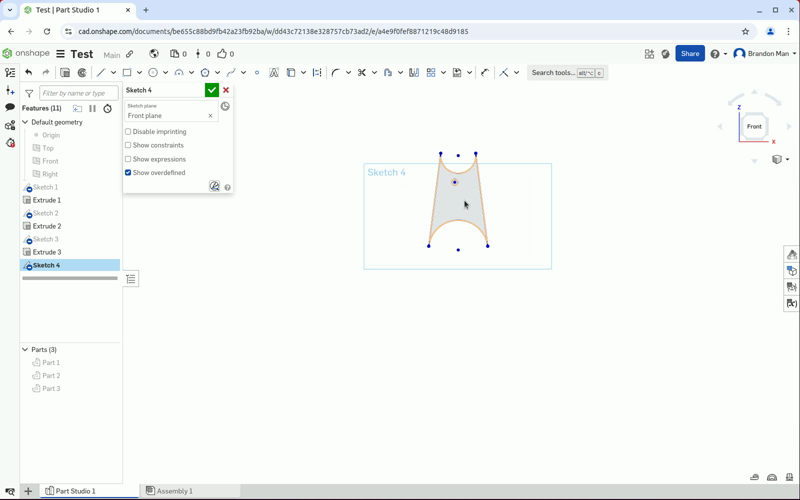
scroll(6)
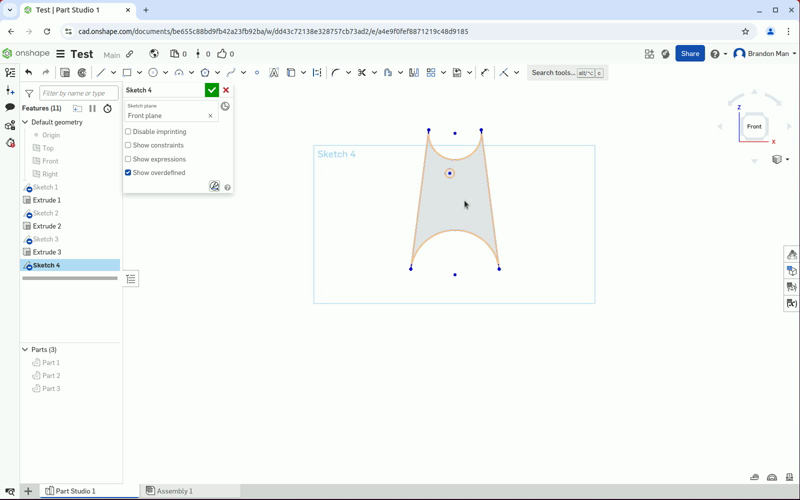
scroll(6)
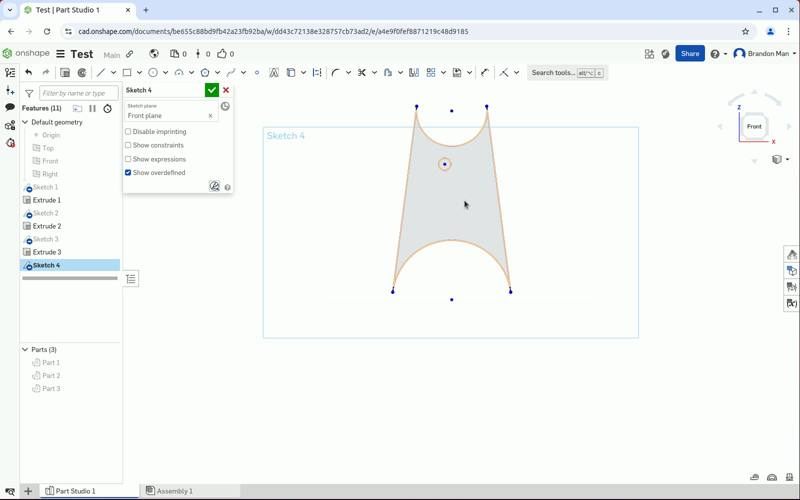
scroll(6)
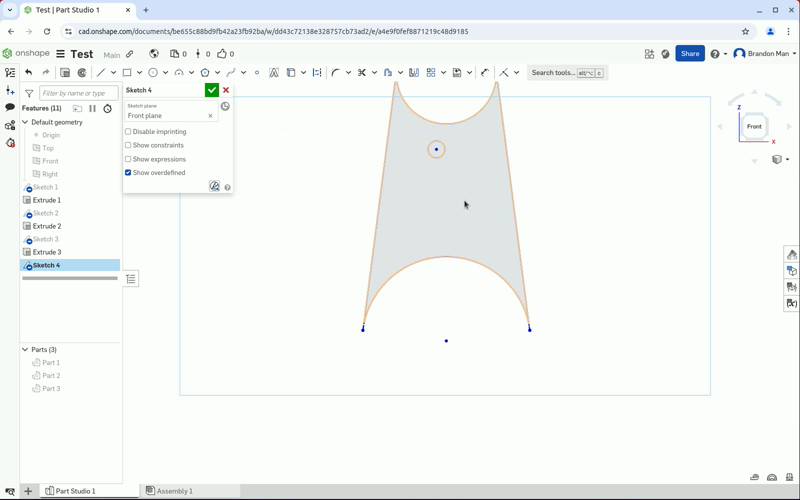
scroll(6)
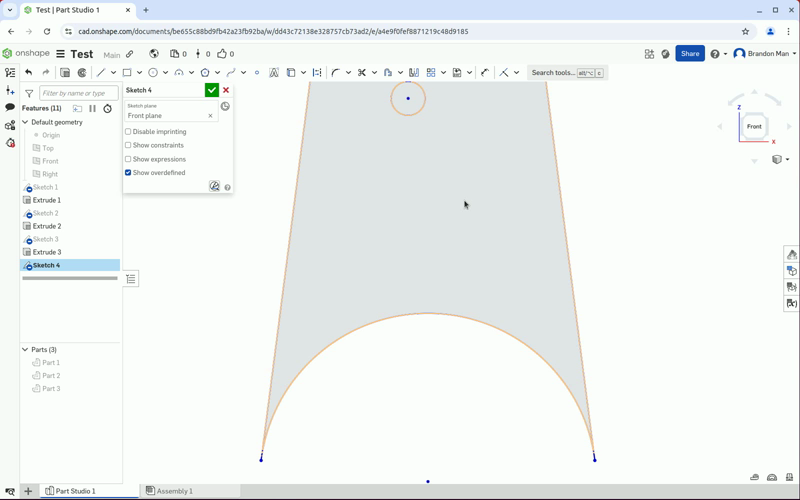
click(464, 200)
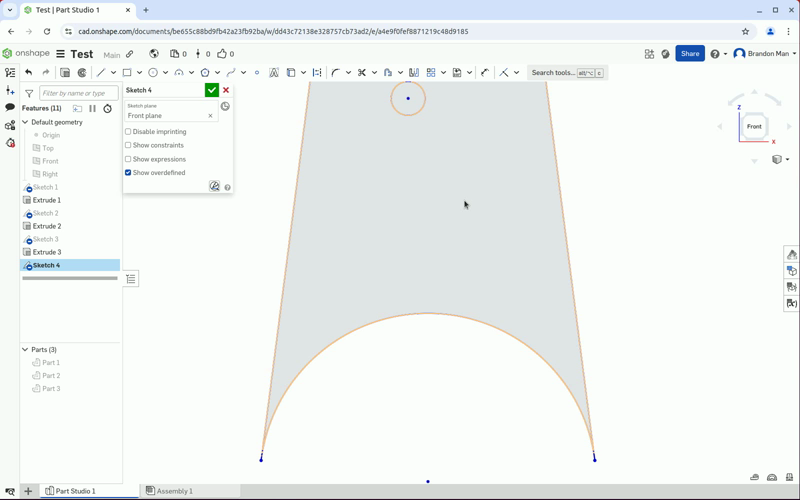
scroll(-6)
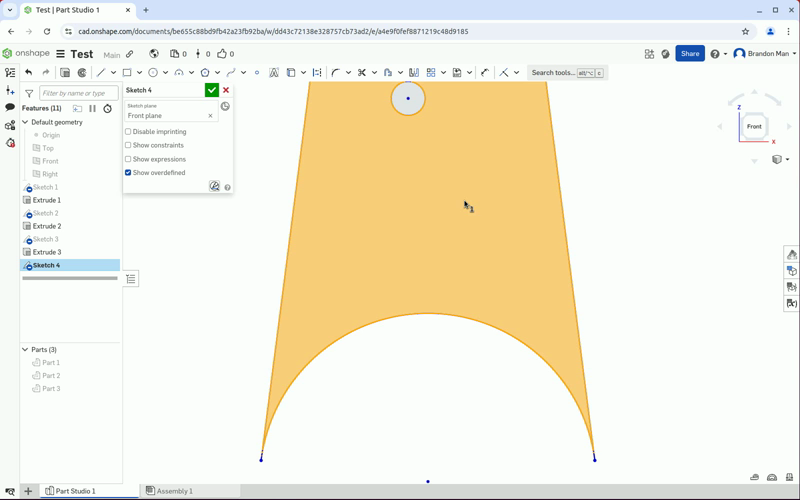
scroll(-6)
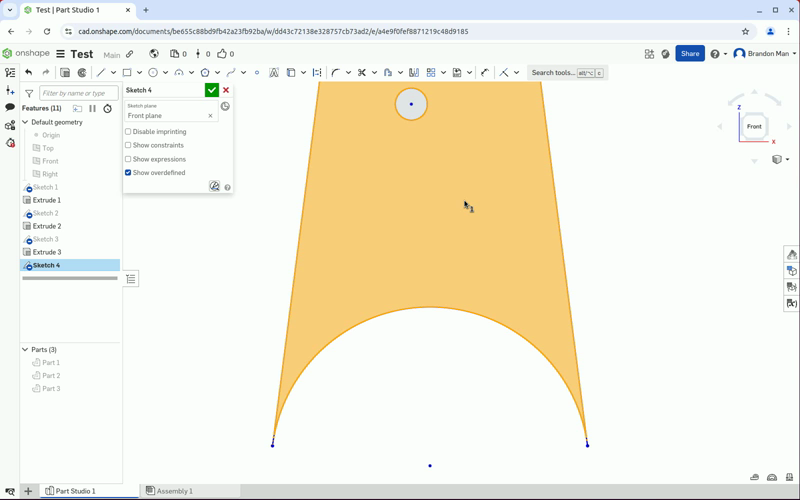
scroll(-6)
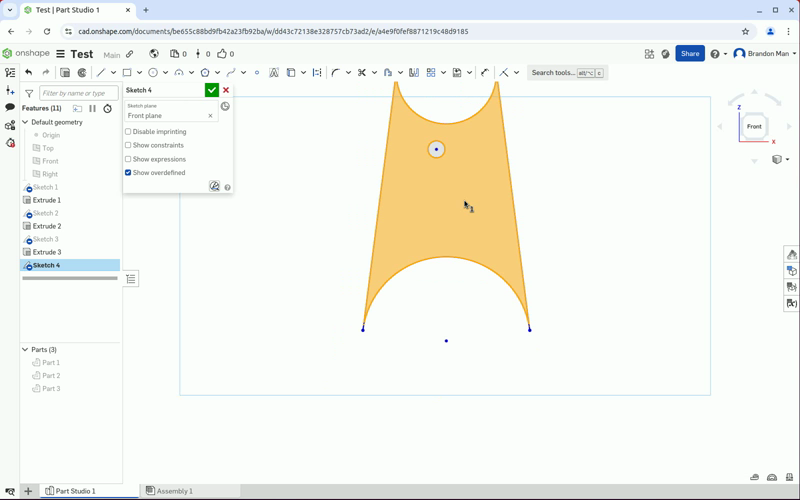
scroll(-6)
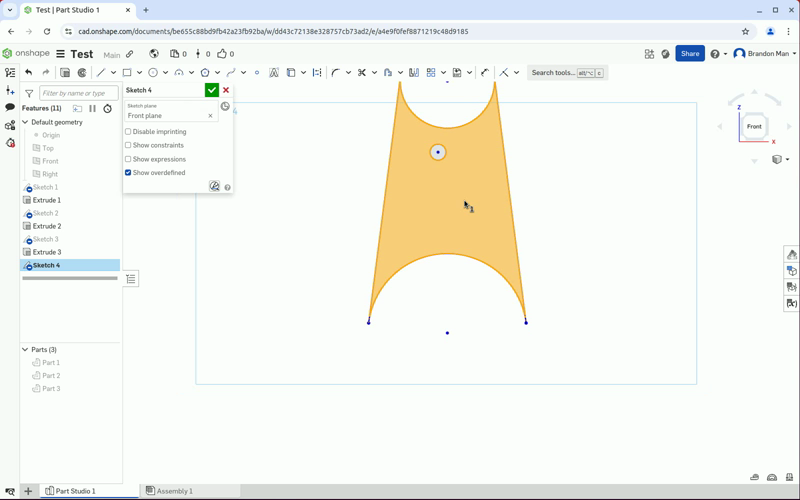
scroll(-6)
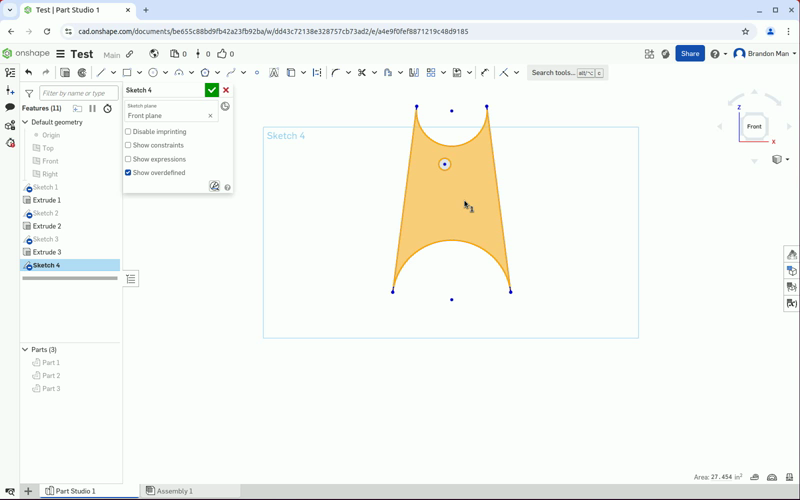
scroll(-6)
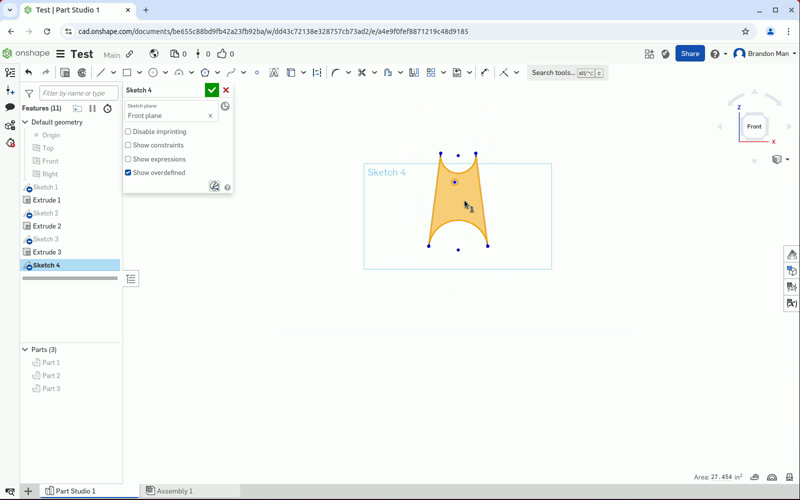
scroll(-6)
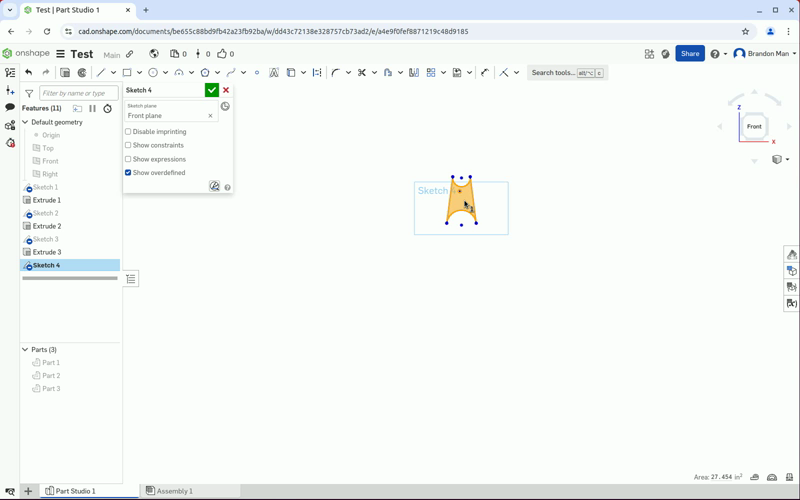
mouse_move(73, 352)
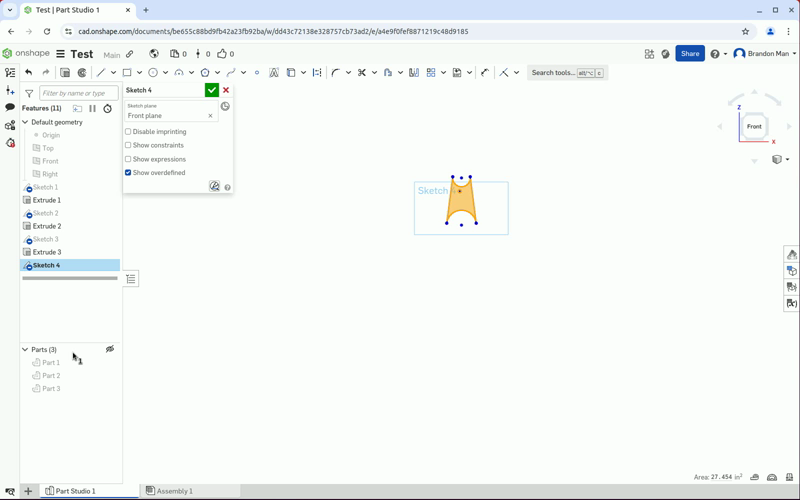
key(shift+y)
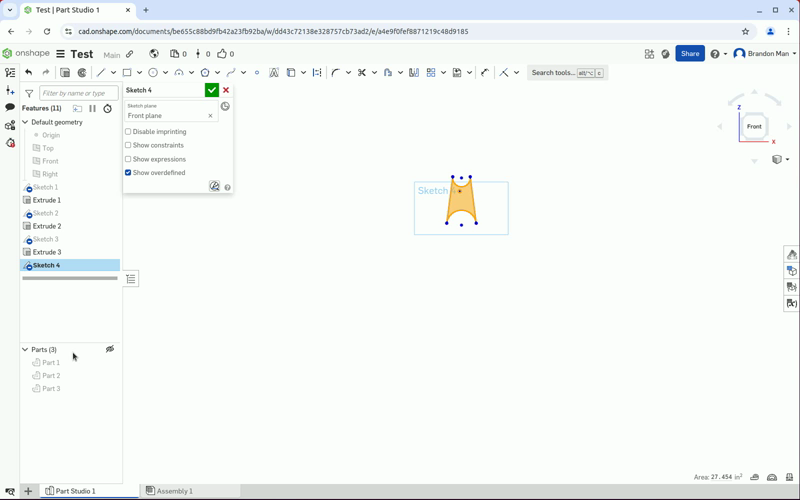
key(shift+e)
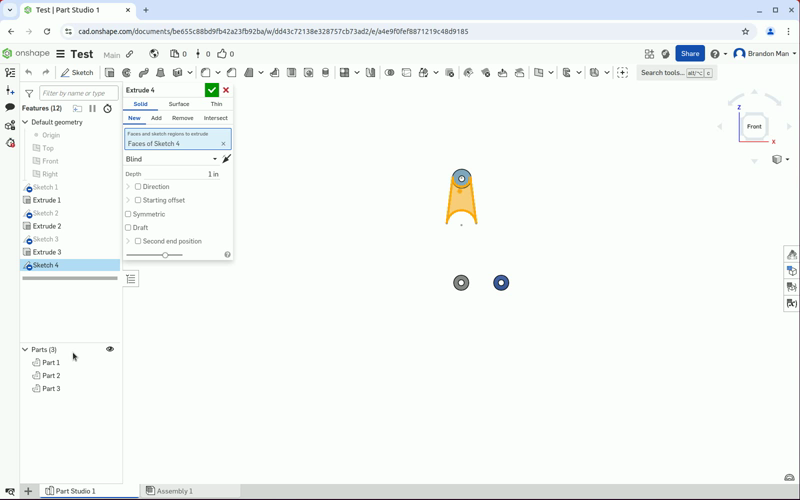
mouse_move(143, 106)
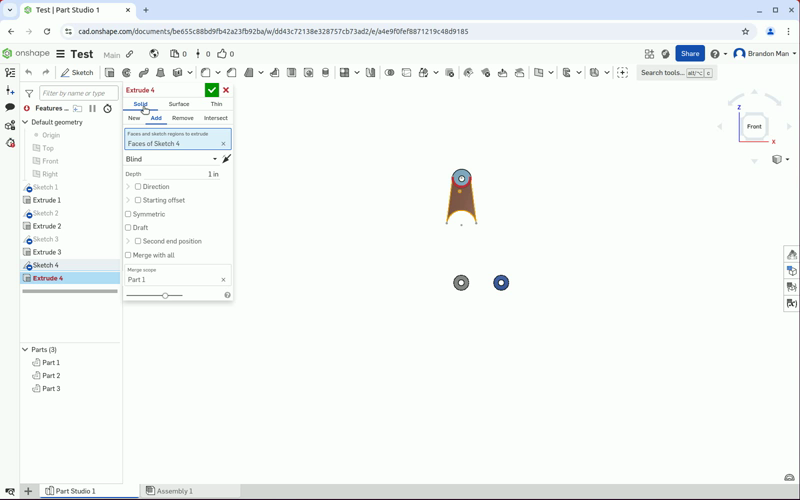
click(143, 106)
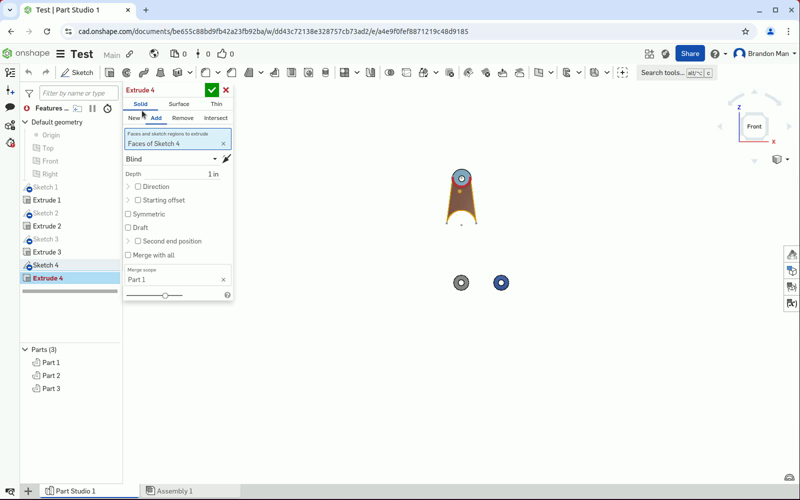
mouse_move(137, 120)
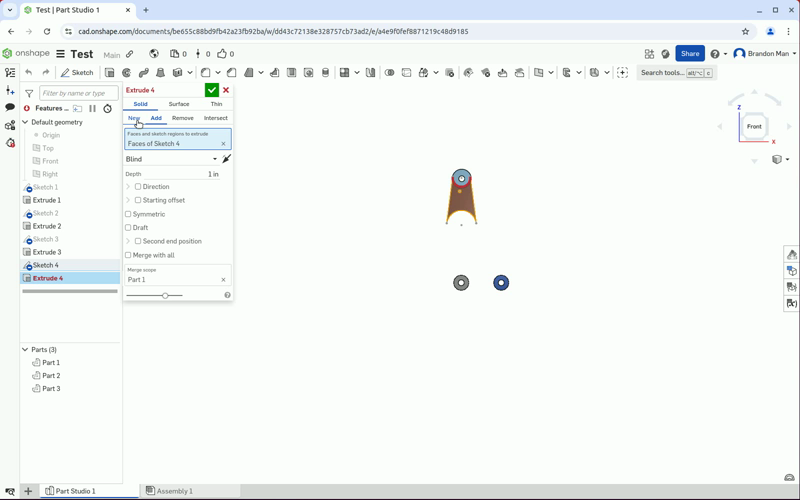
click(137, 120)
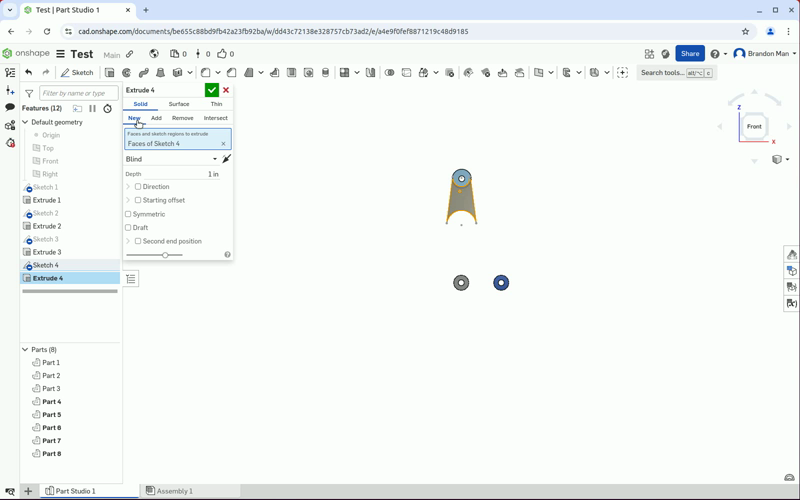
key(tab, 4)
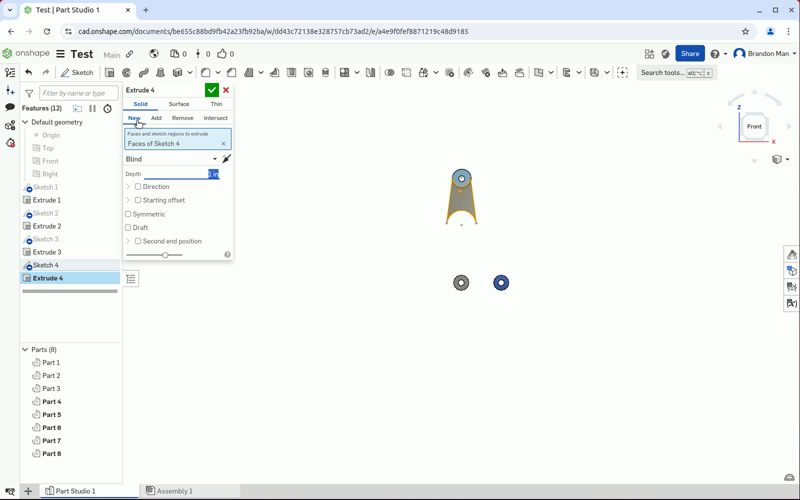
text(0.481)
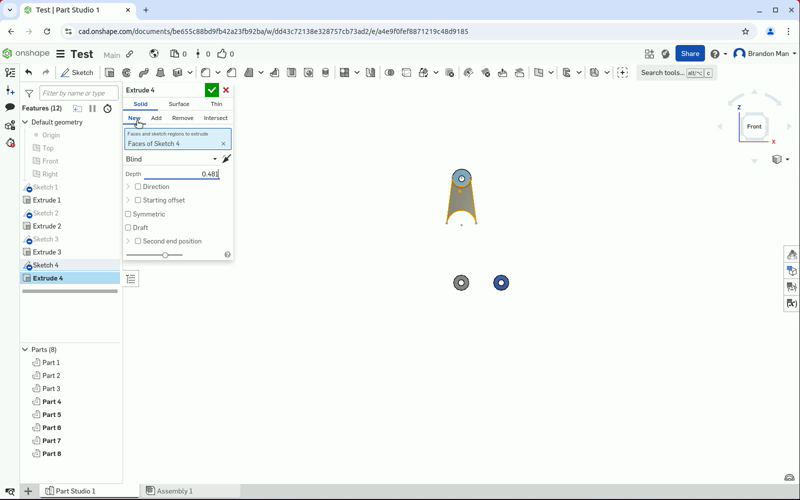
key(enter)
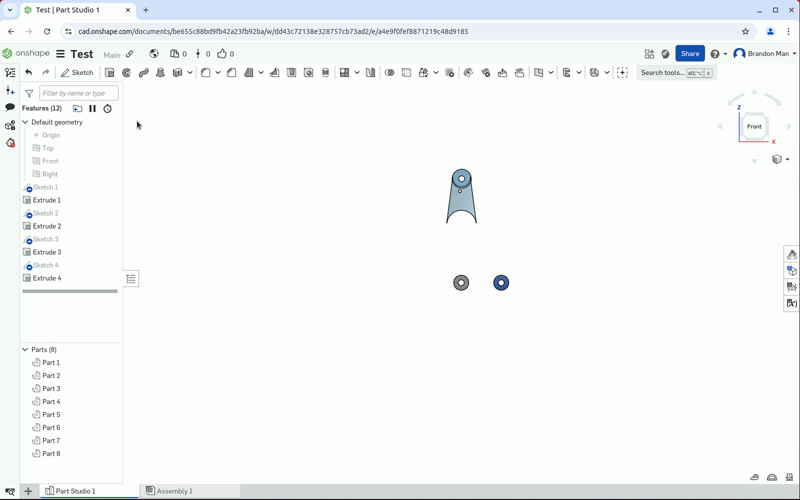
key(shift+h)
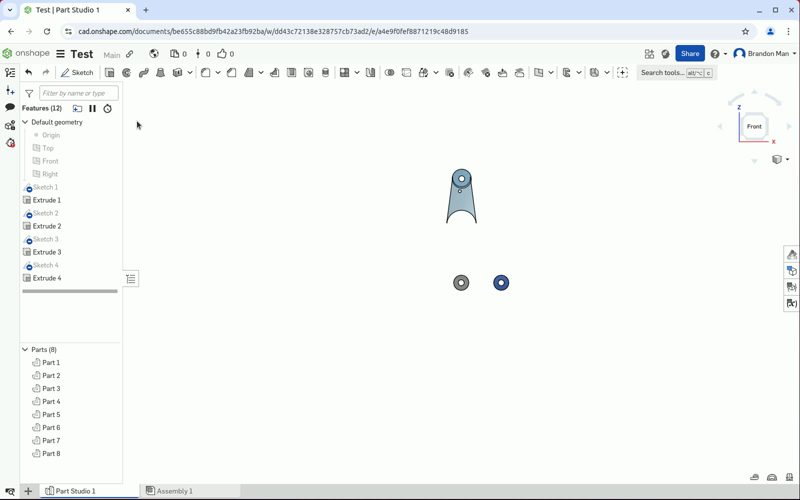
key(shift+h)
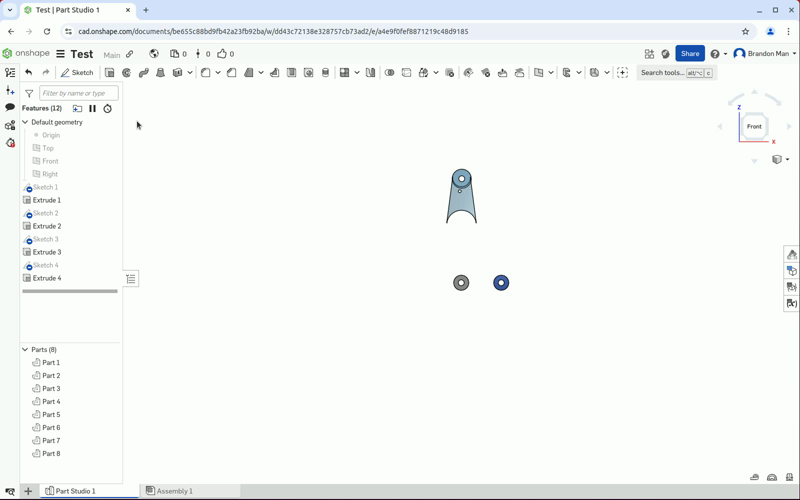
mouse_move(73, 189)
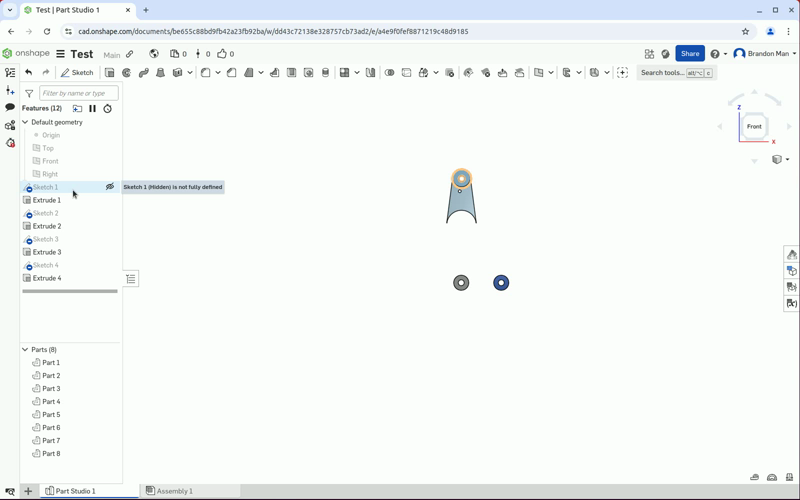
click(73, 189)
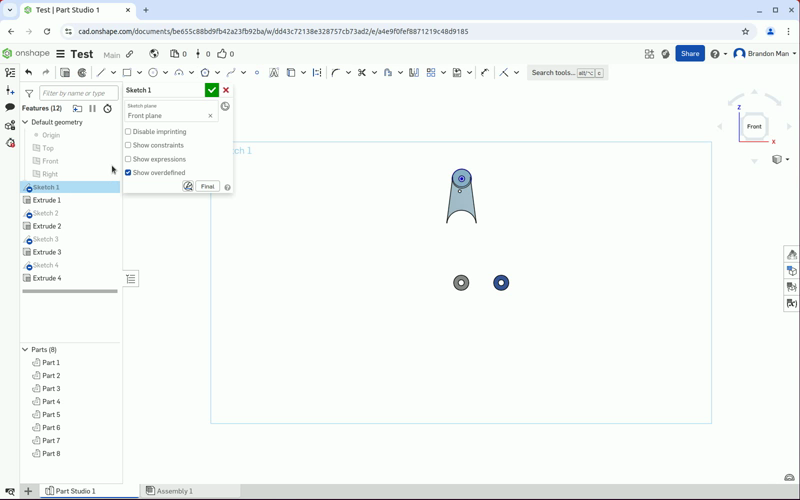
mouse_move(229, 92)
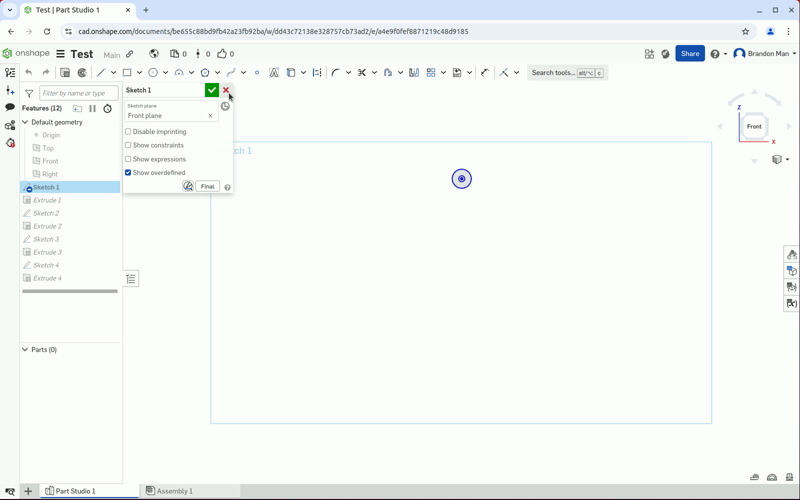
click(229, 92)
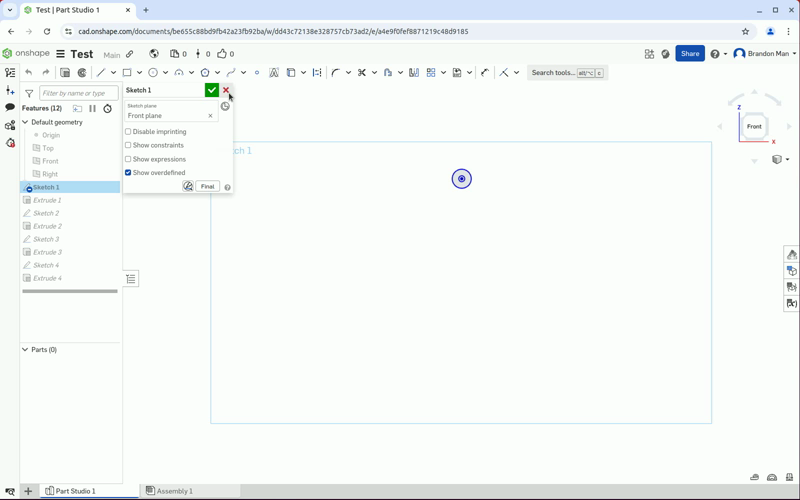
key(shift+s)
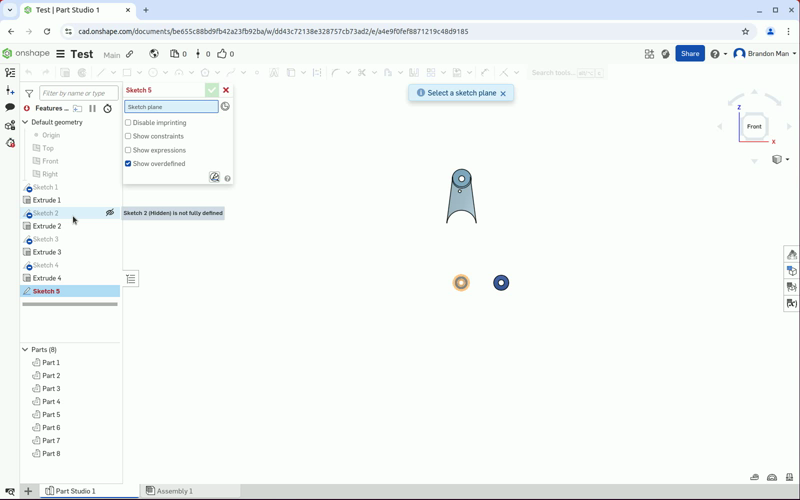
scroll(3)
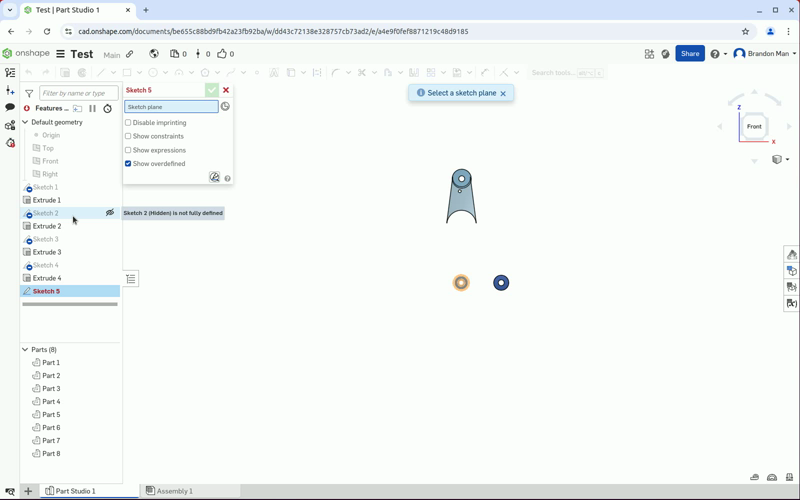
mouse_move(73, 163)
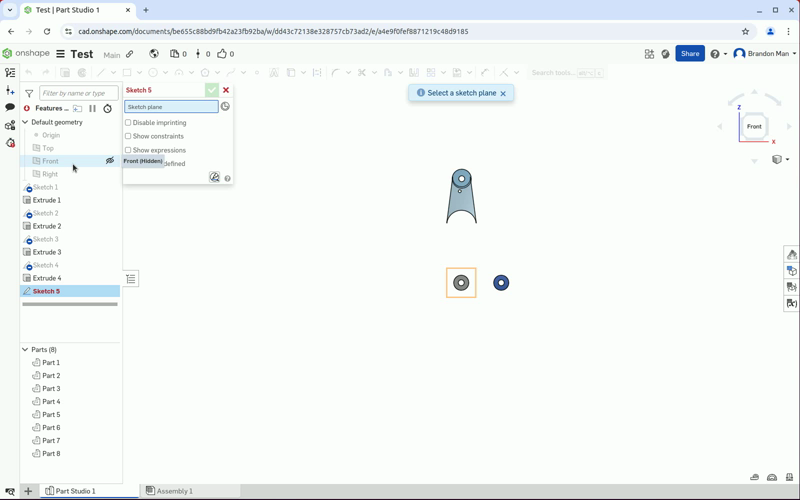
click(73, 163)
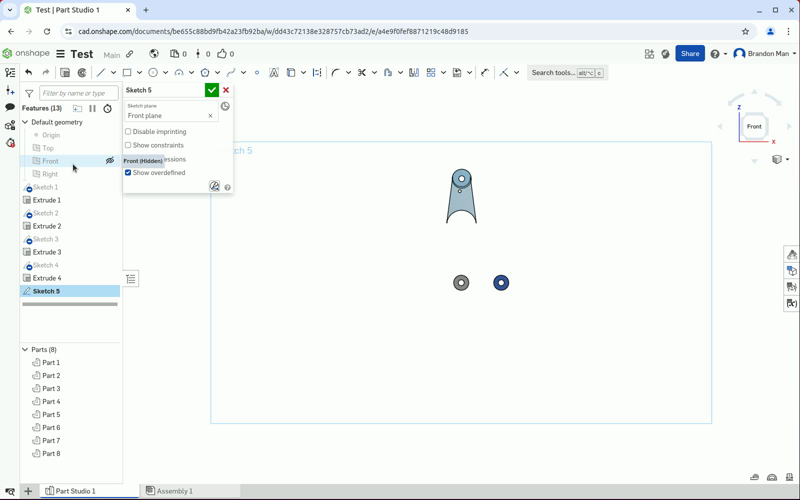
mouse_move(73, 352)
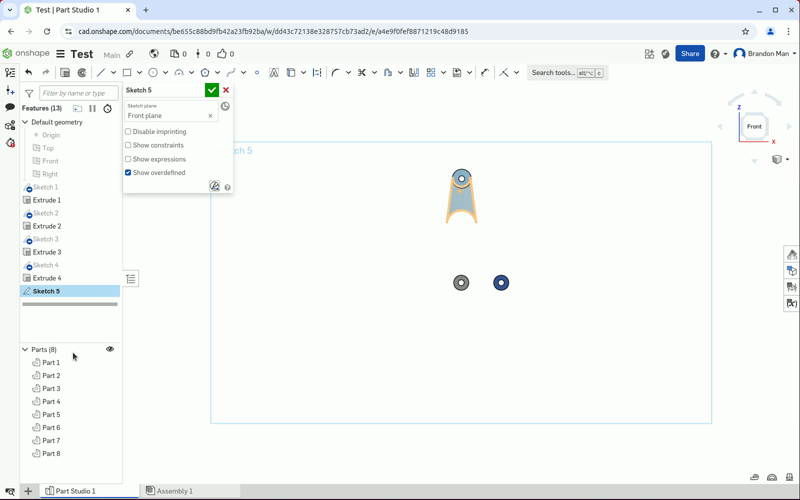
key(y)
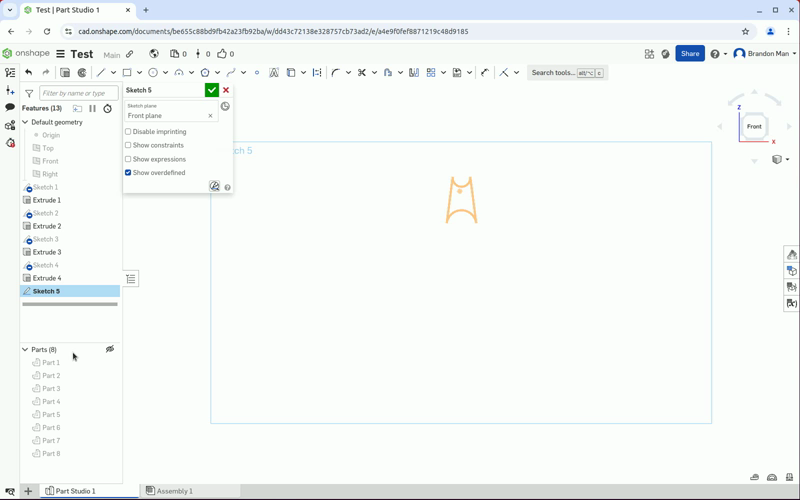
key(c)
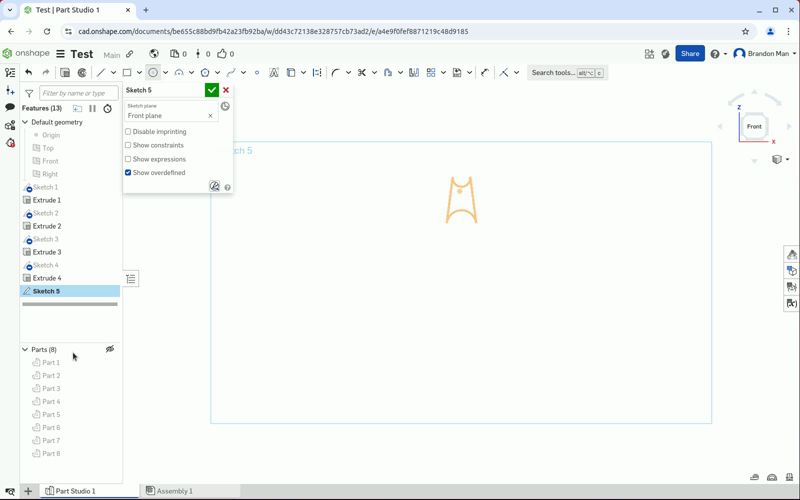
key_down(shift)
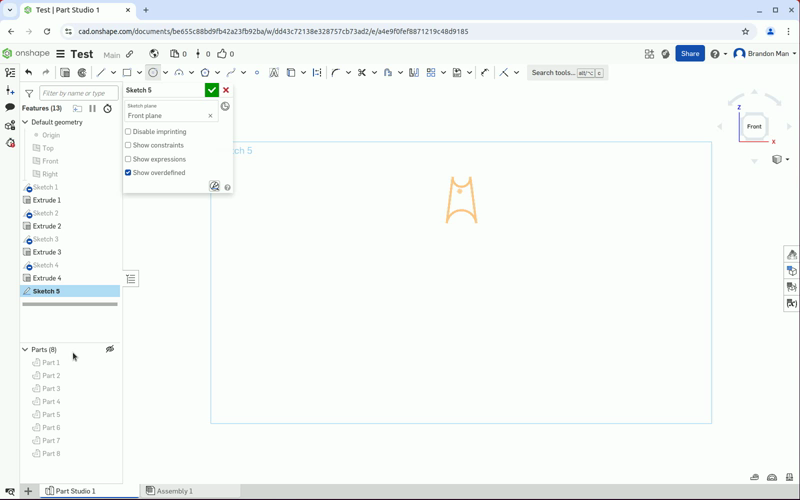
mouse_move(461, 225)
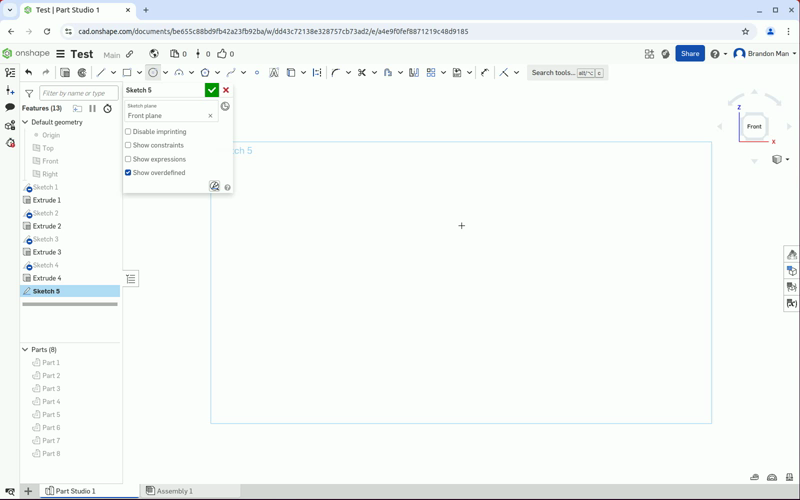
click(461, 225)
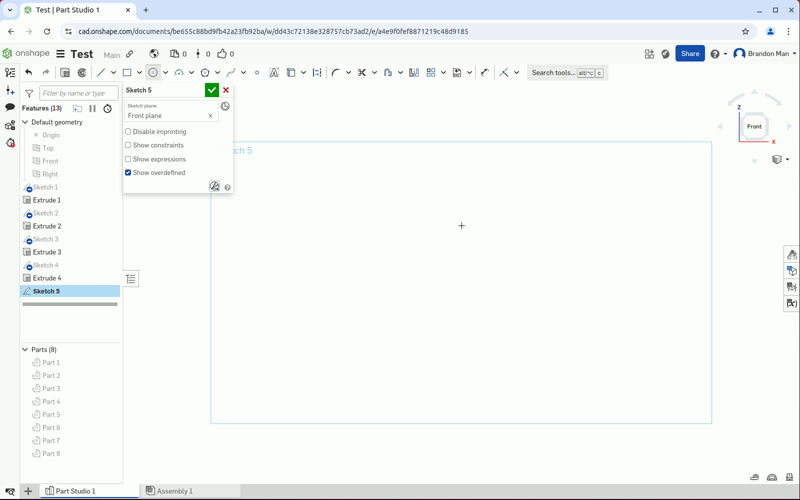
key_up(shift)
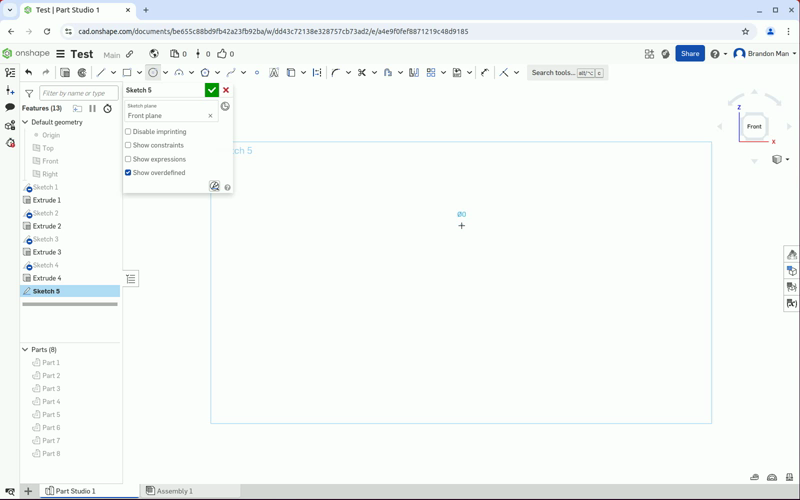
mouse_move(477, 225)
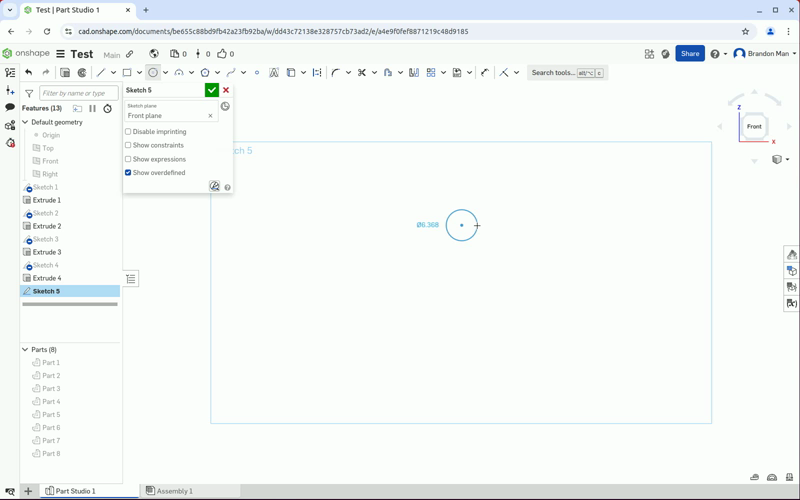
click(477, 225)
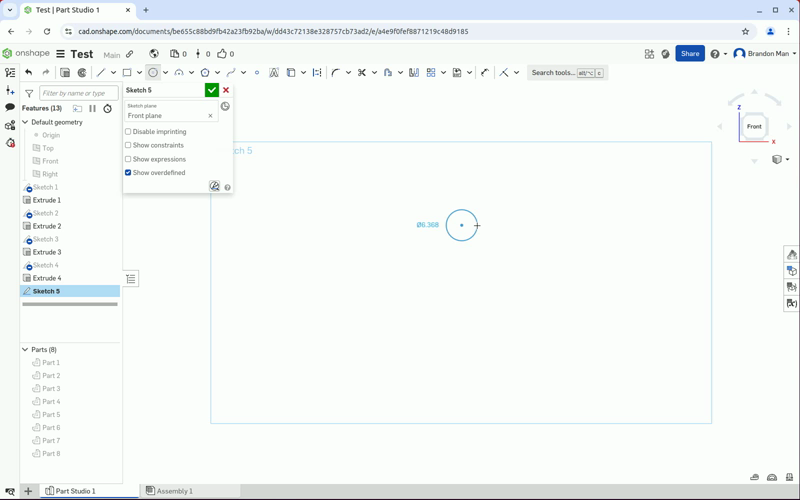
key(esc)
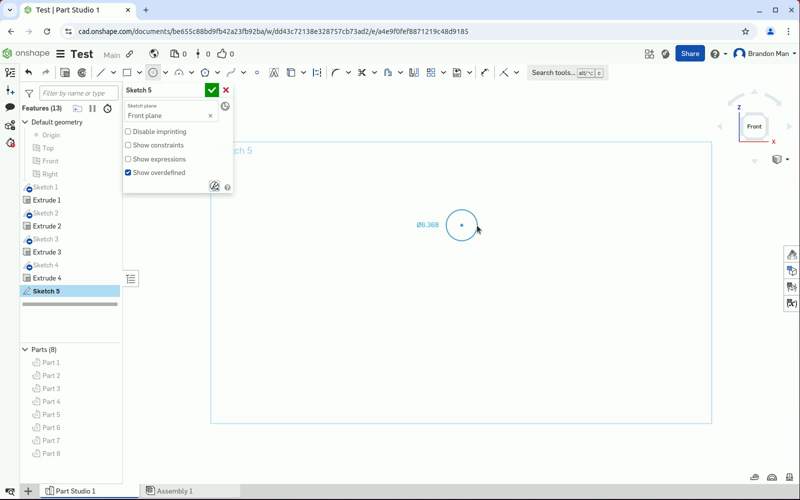
key(c)
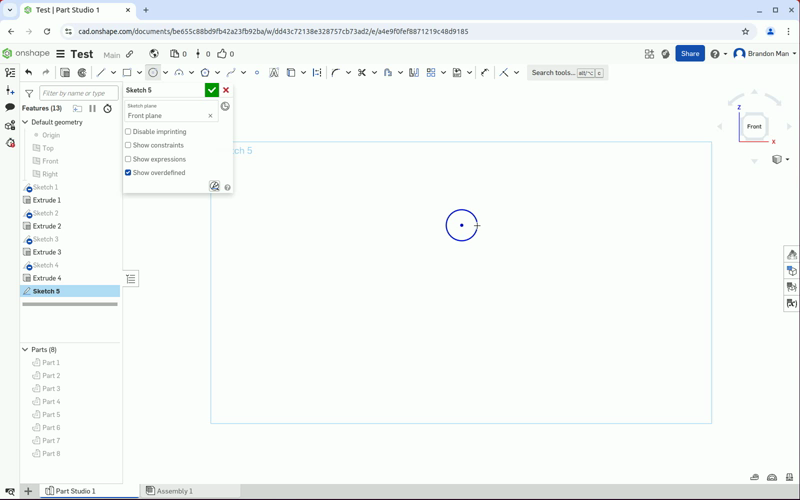
key_down(shift)
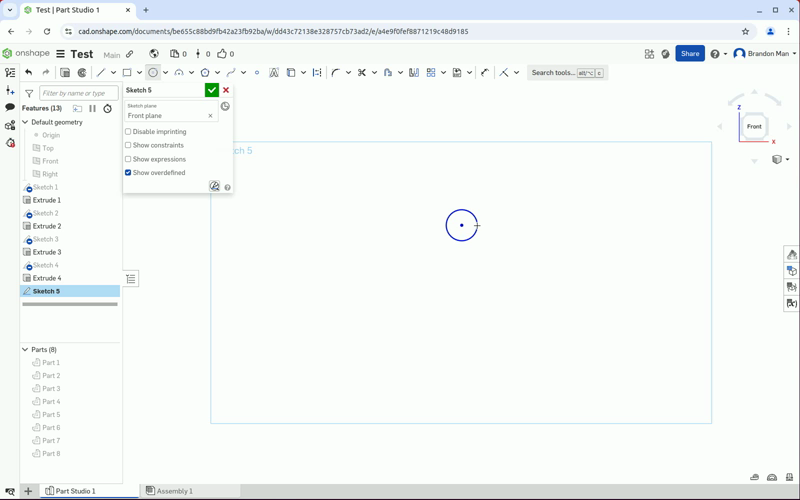
mouse_move(461, 225)
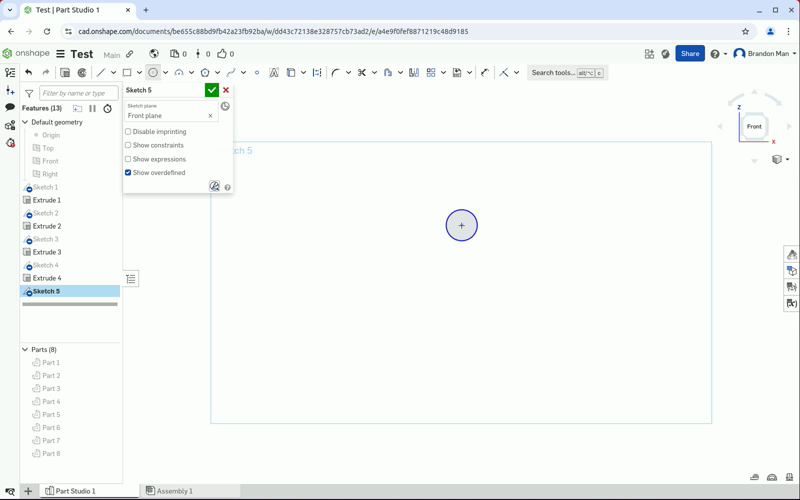
click(461, 225)
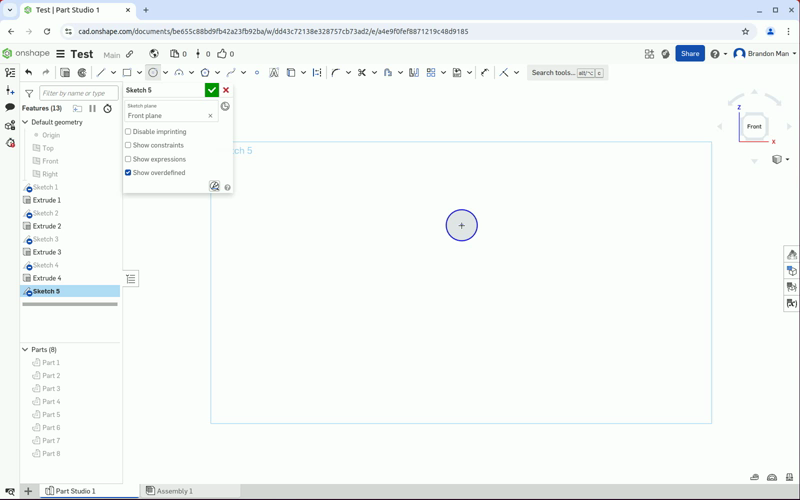
key_up(shift)
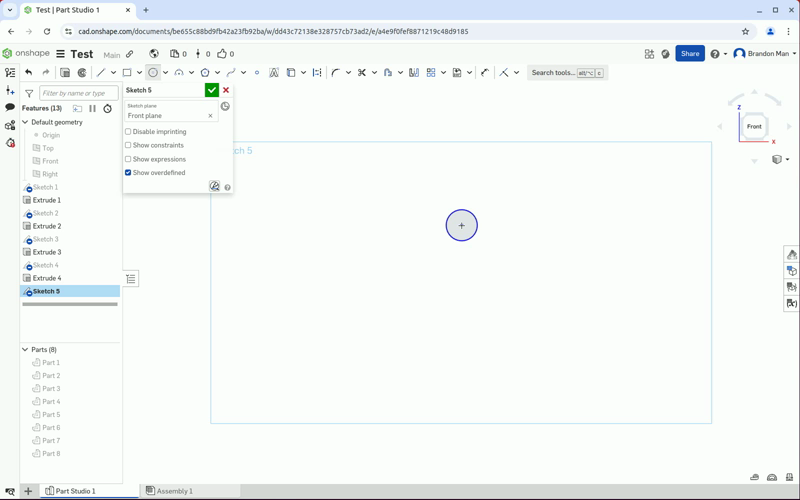
mouse_move(465, 225)
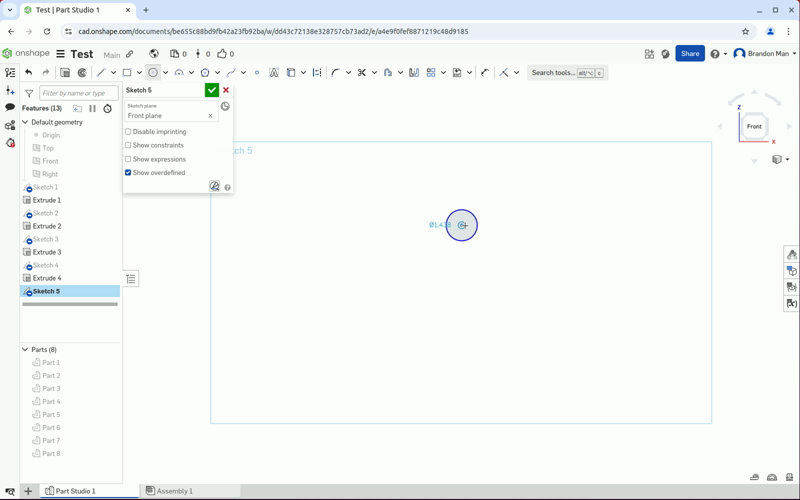
scroll(6)
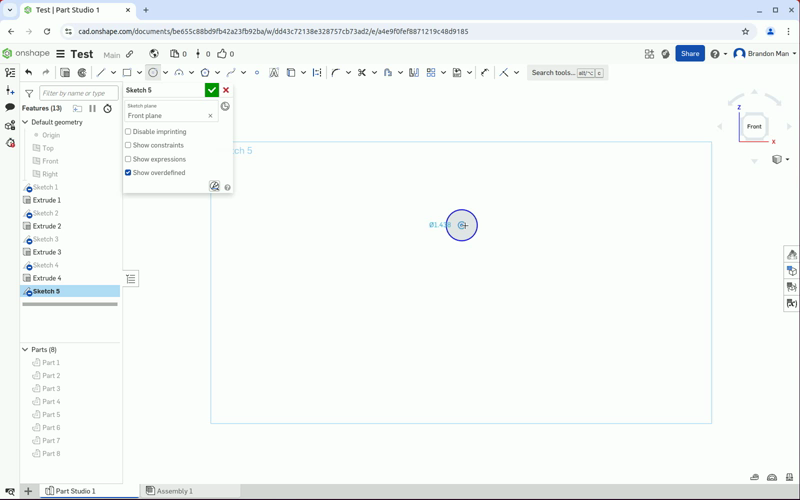
scroll(6)
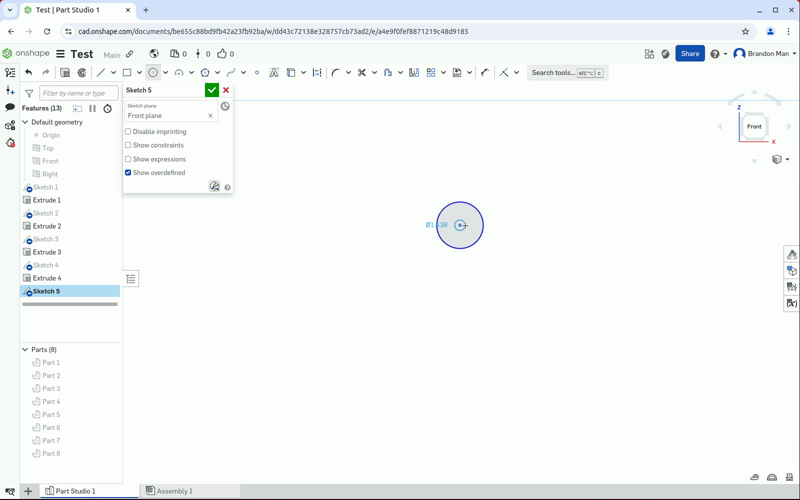
scroll(6)
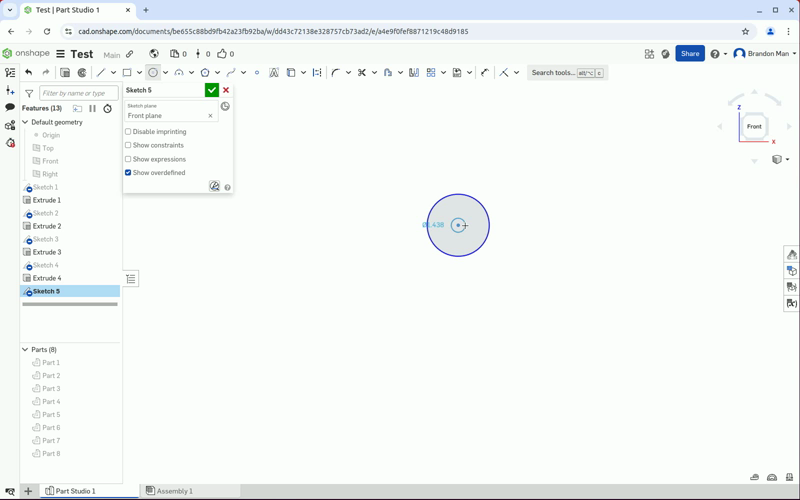
scroll(6)
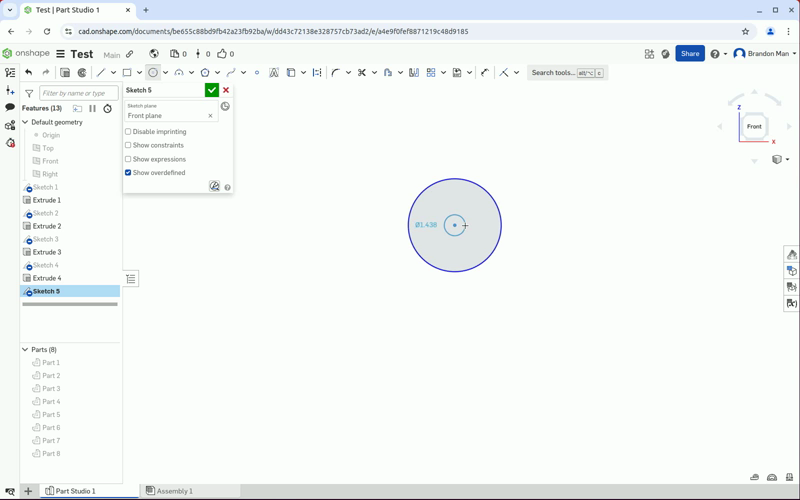
scroll(6)
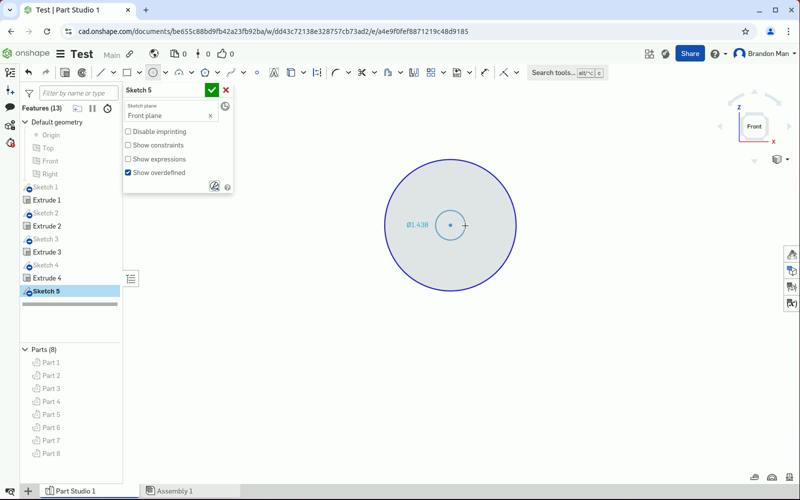
scroll(6)
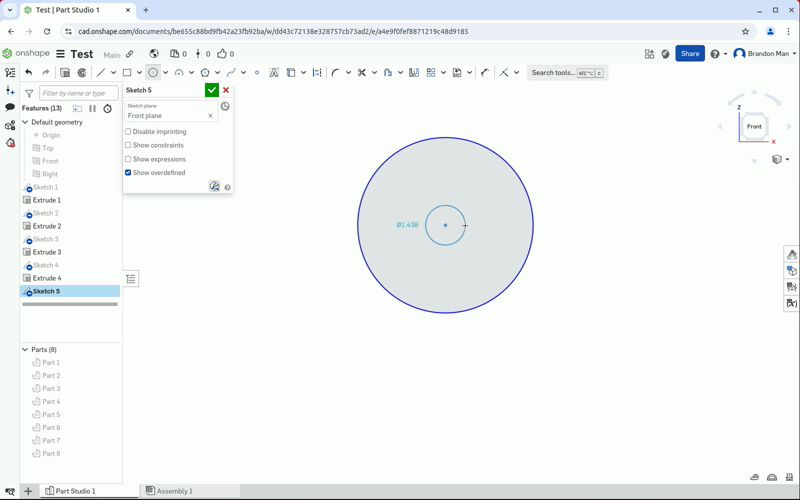
scroll(6)
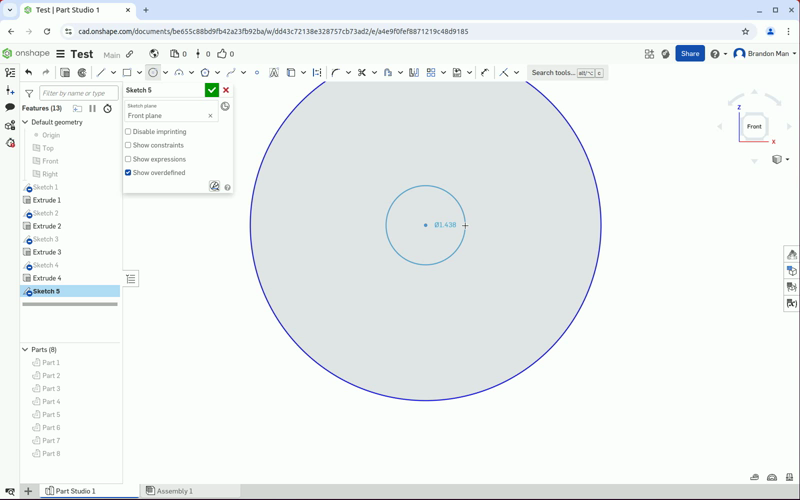
click(465, 225)
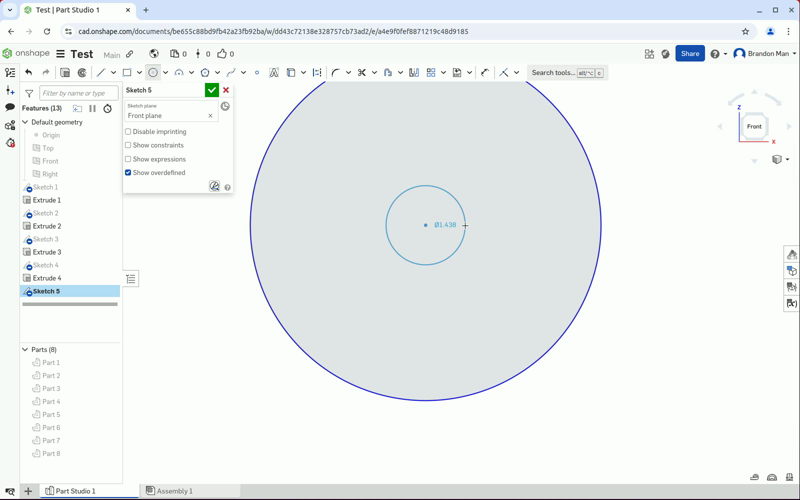
scroll(-6)
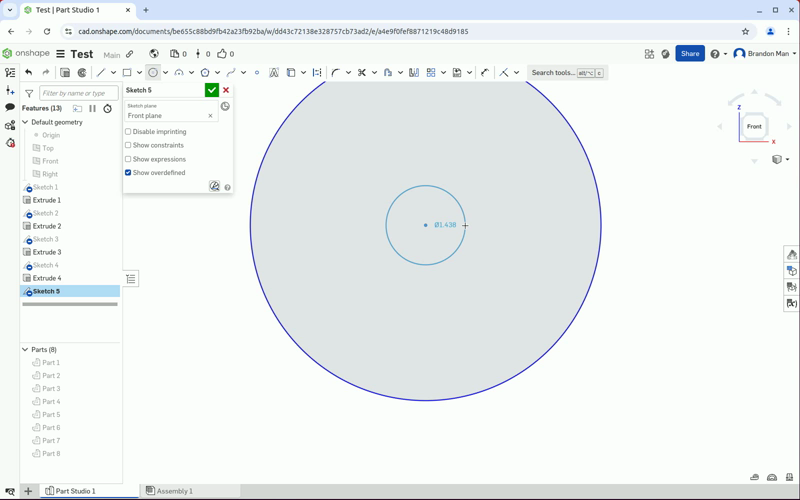
scroll(-6)
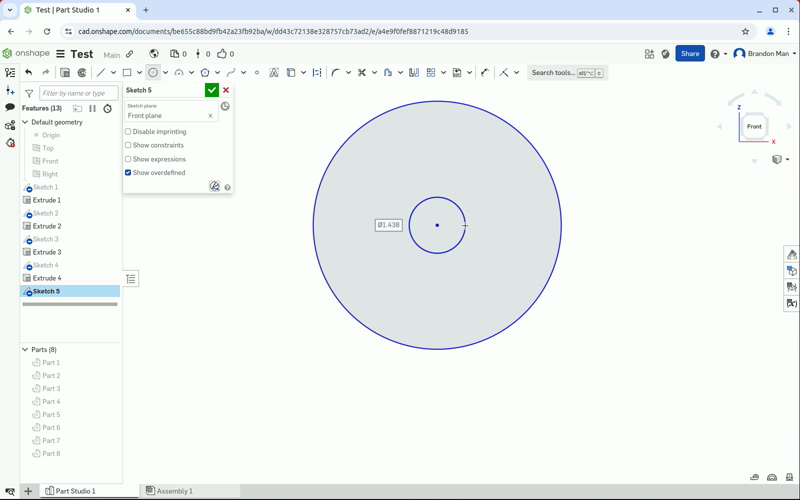
scroll(-6)
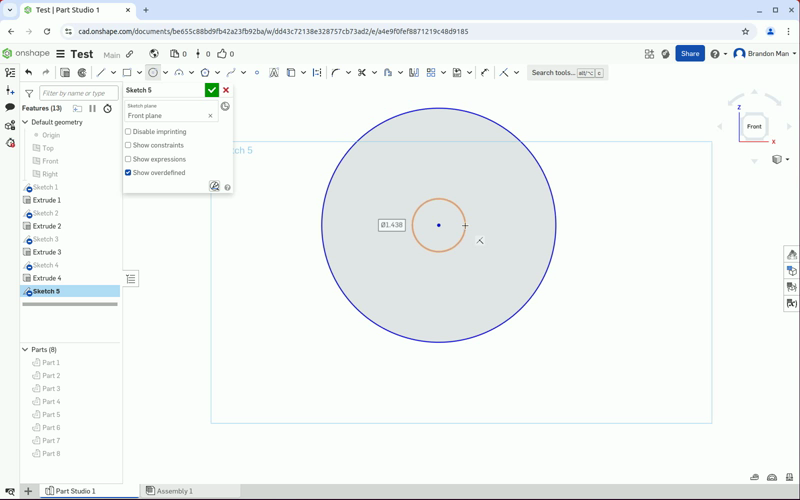
scroll(-6)
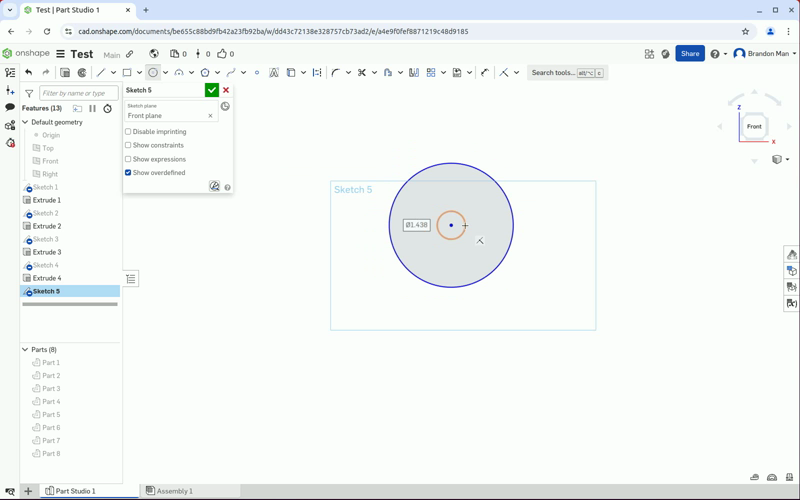
scroll(-6)
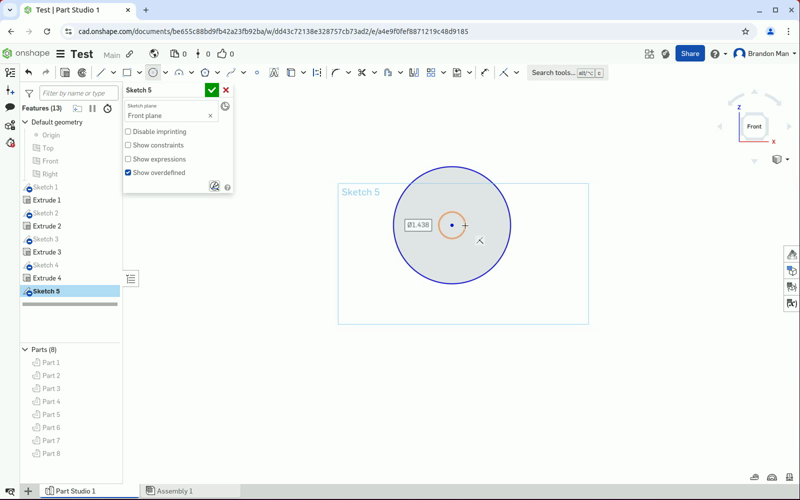
scroll(-6)
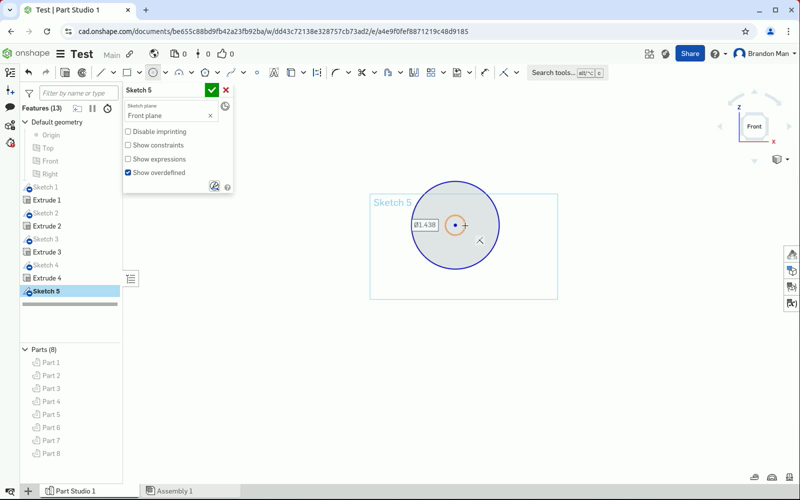
scroll(-6)
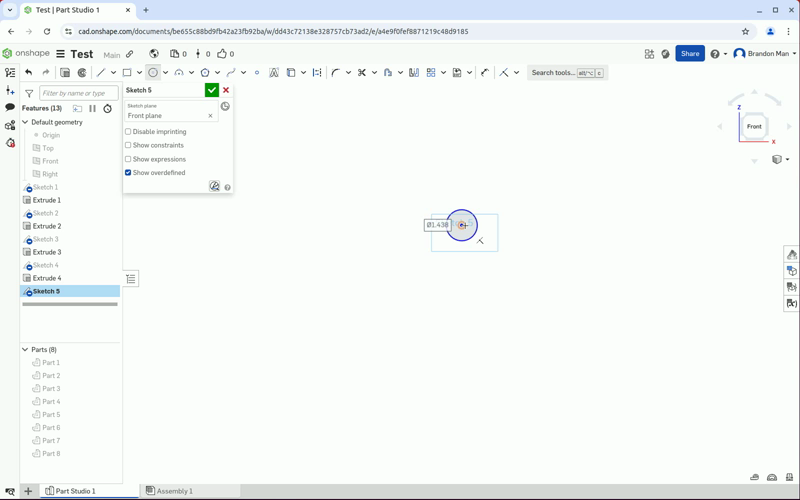
key(esc)
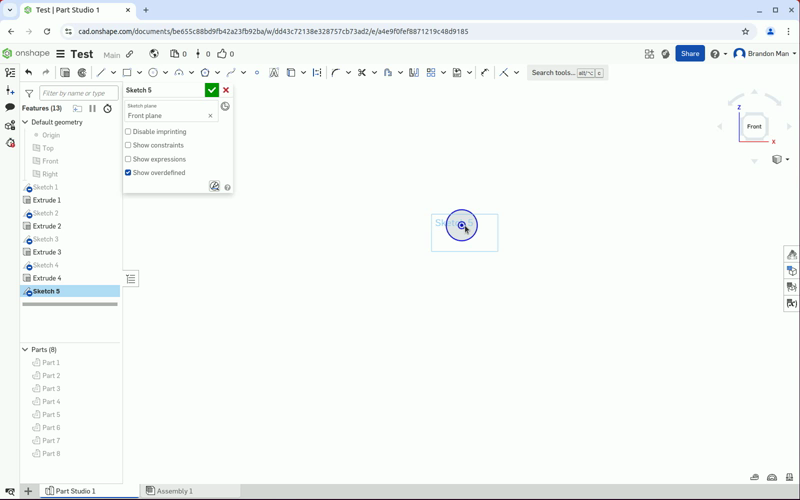
mouse_move(471, 225)
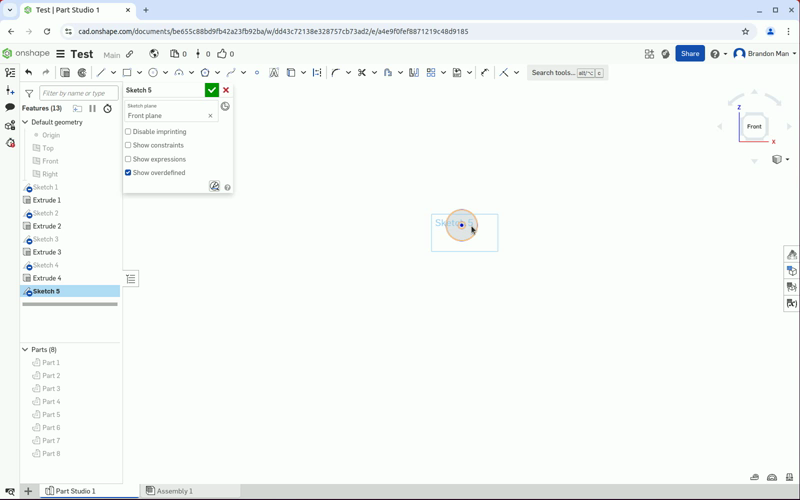
scroll(6)
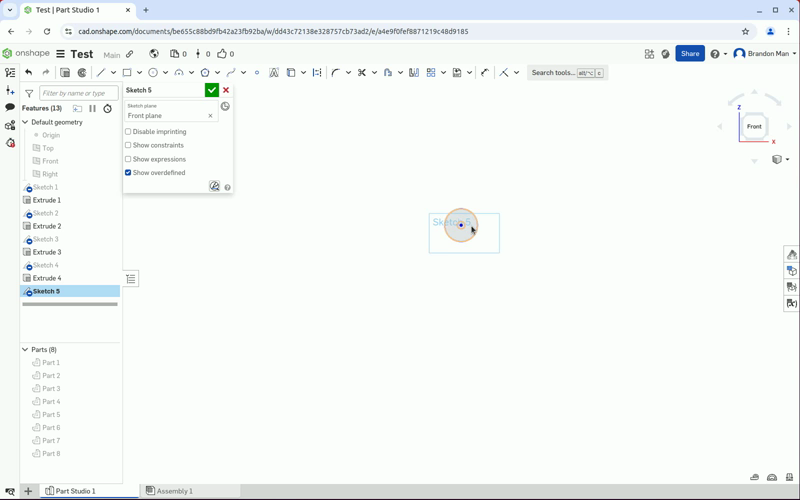
scroll(6)
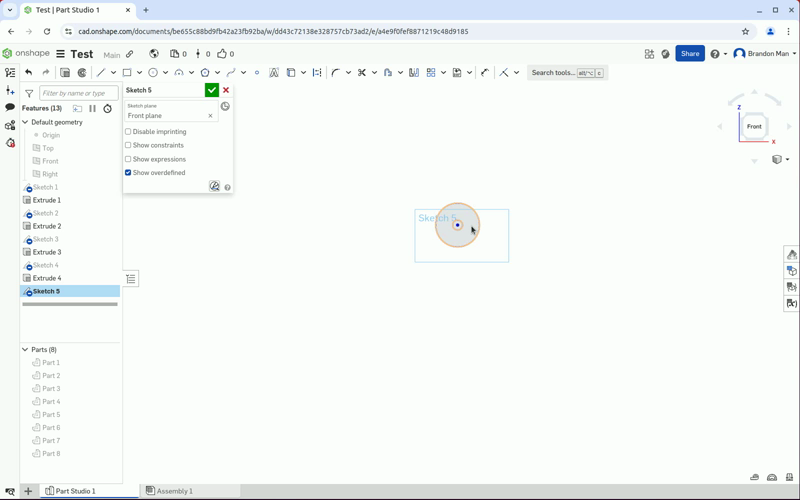
scroll(6)
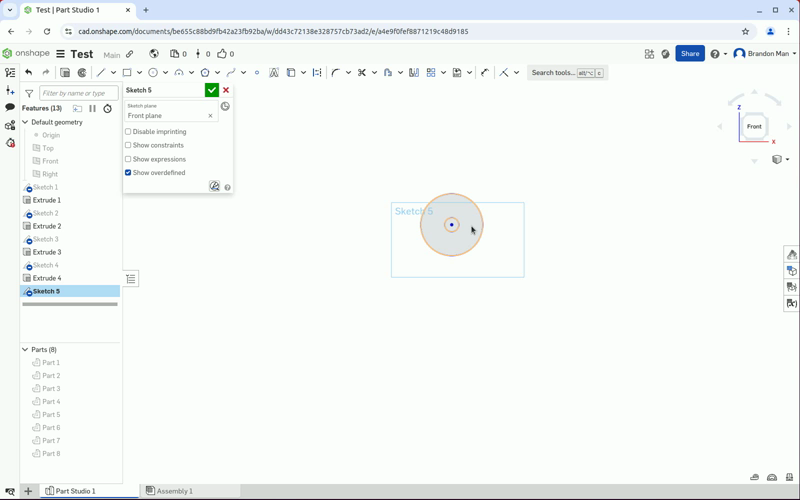
scroll(6)
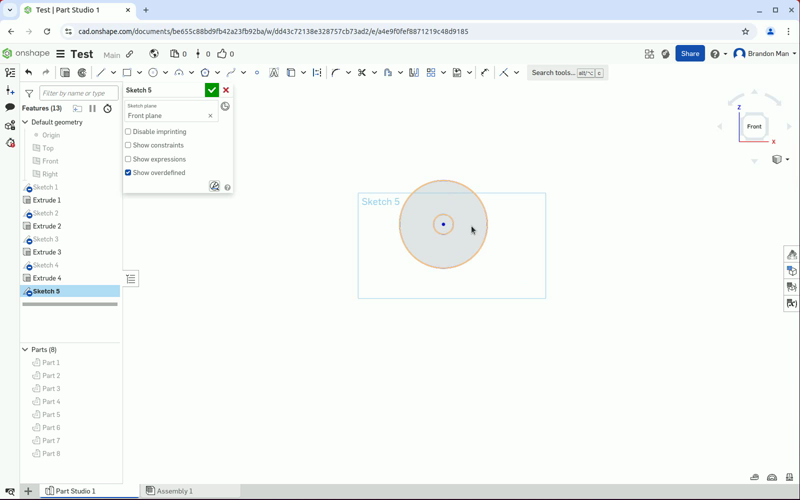
scroll(6)
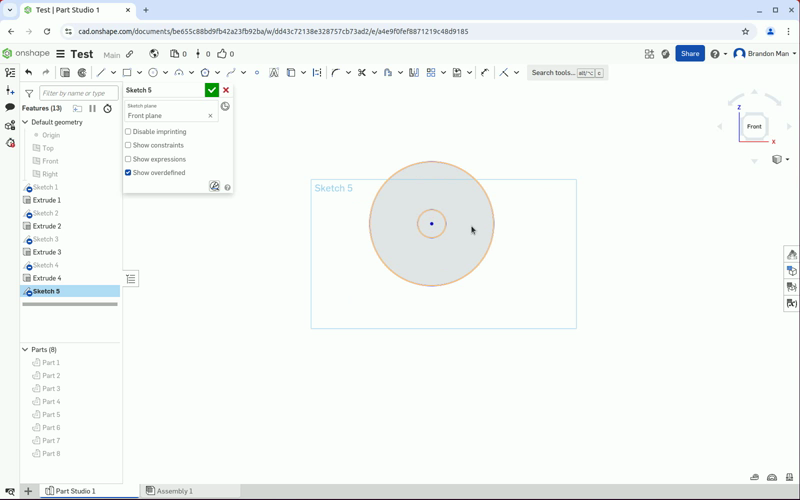
scroll(6)
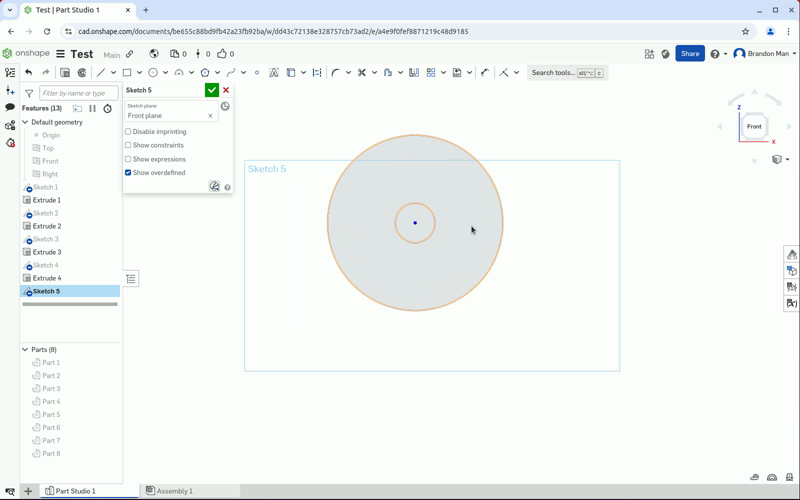
scroll(6)
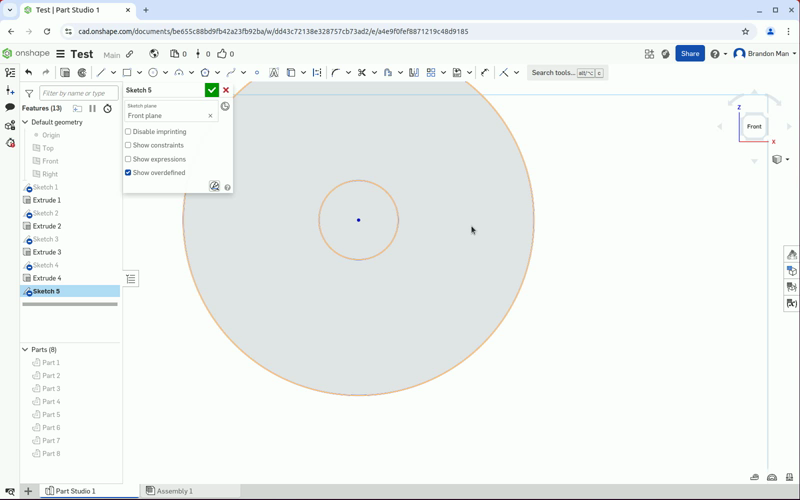
click(471, 225)
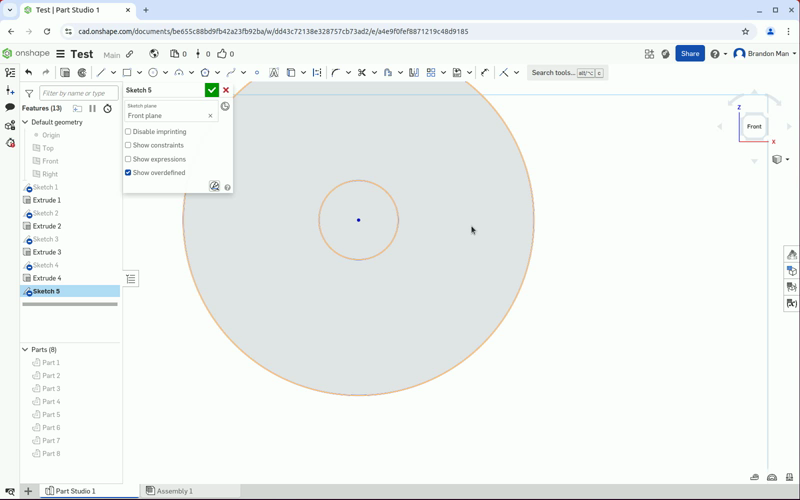
scroll(-6)
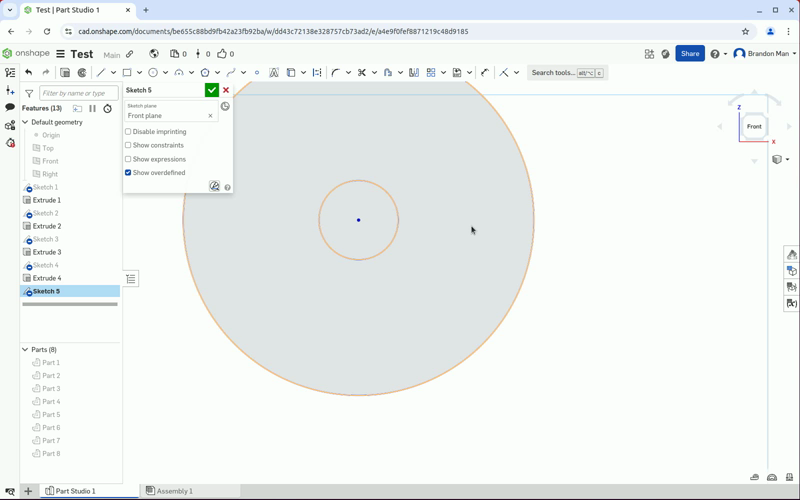
scroll(-6)
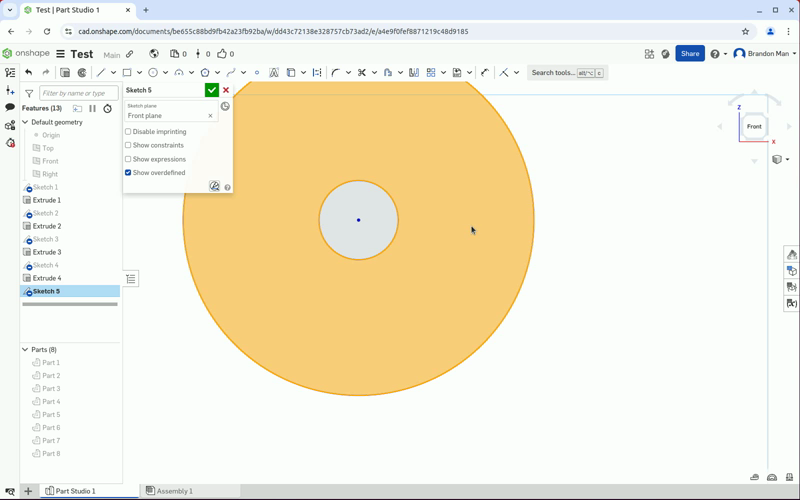
scroll(-6)
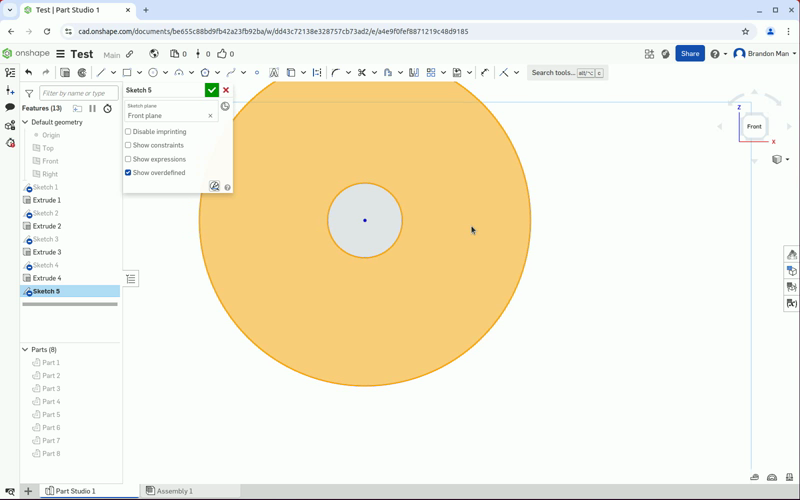
scroll(-6)
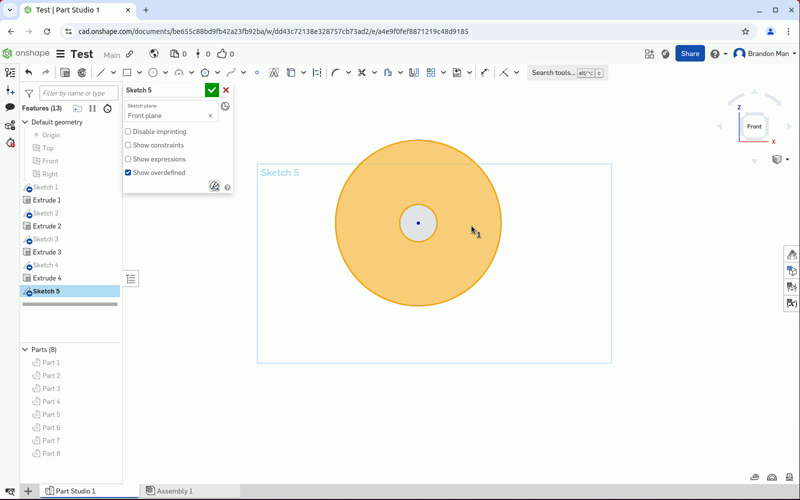
scroll(-6)
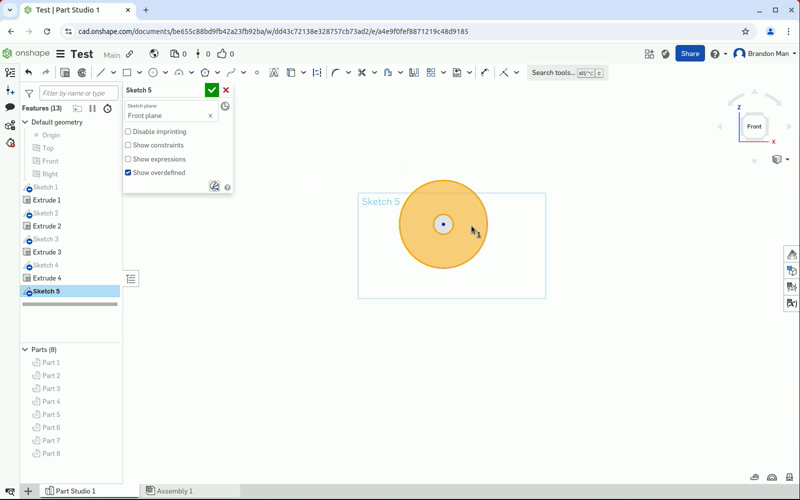
scroll(-6)
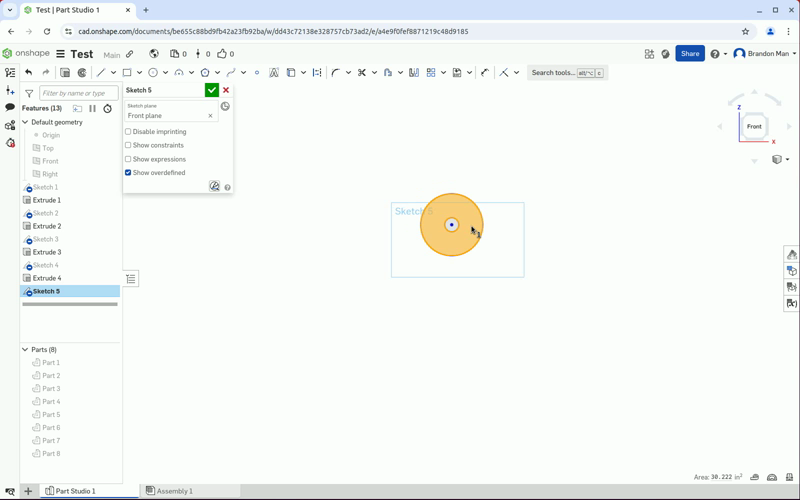
scroll(-6)
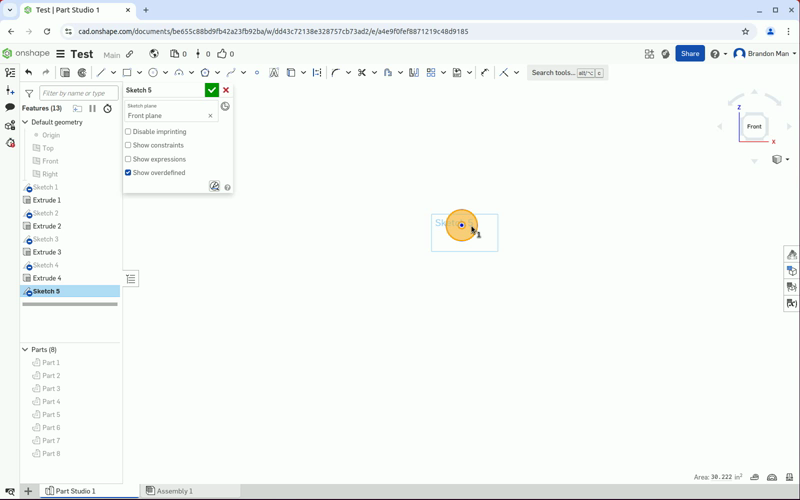
mouse_move(73, 352)
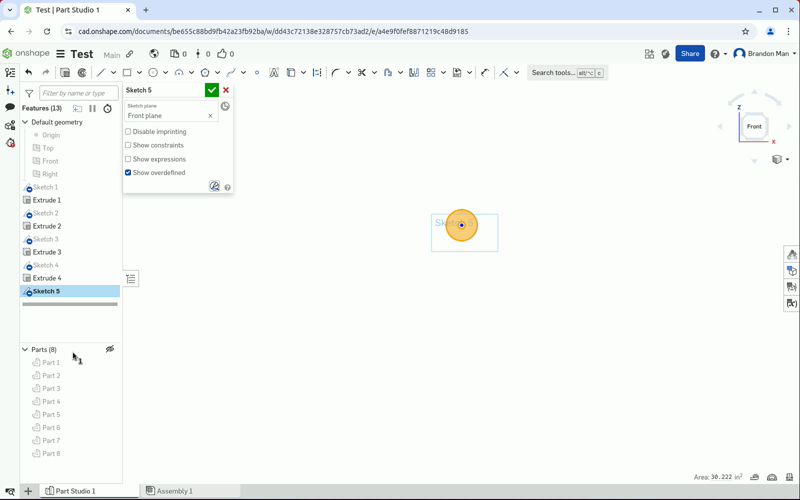
key(shift+y)
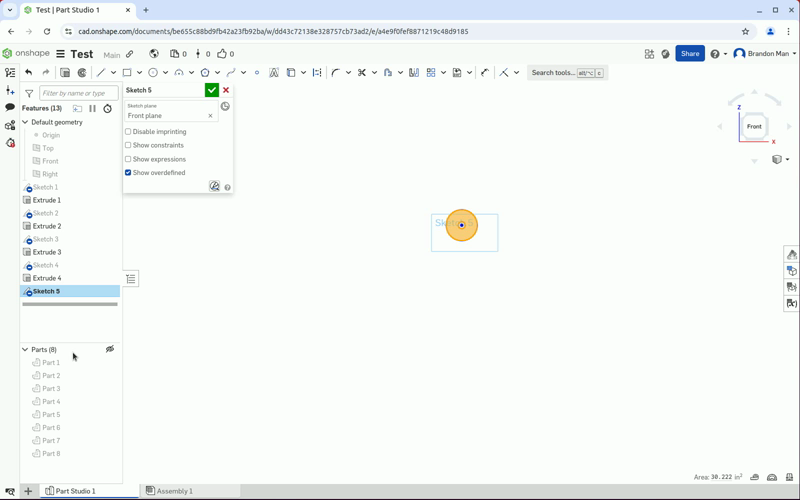
key(shift+e)
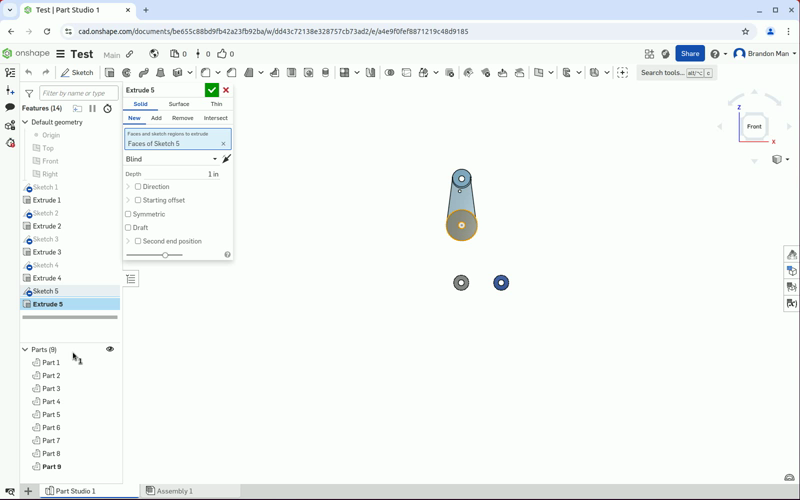
mouse_move(143, 106)
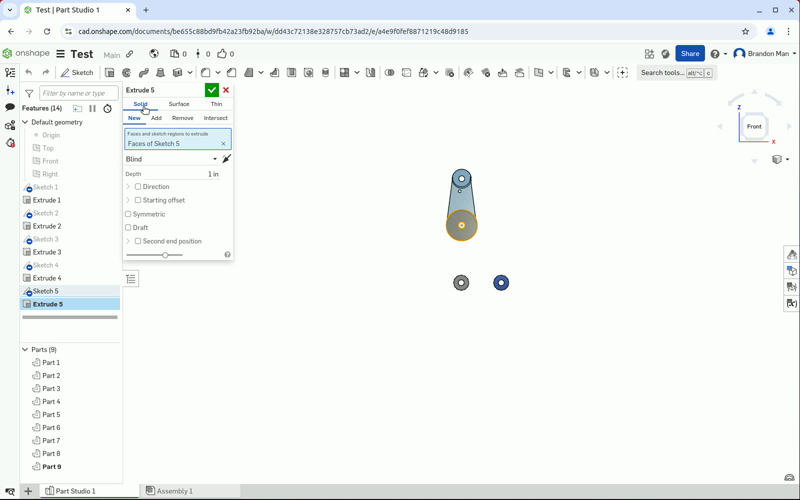
click(143, 106)
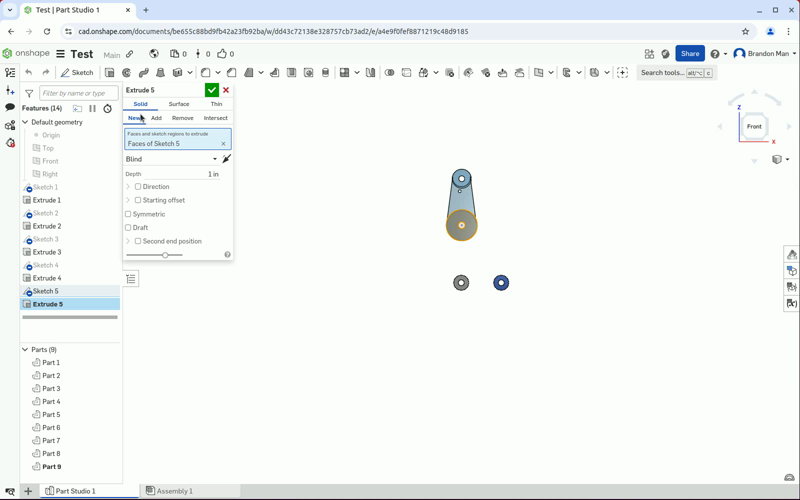
mouse_move(137, 120)
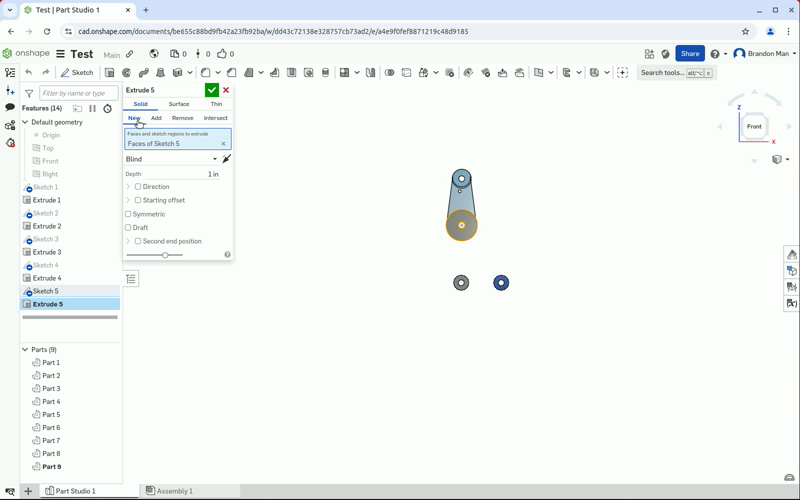
click(137, 120)
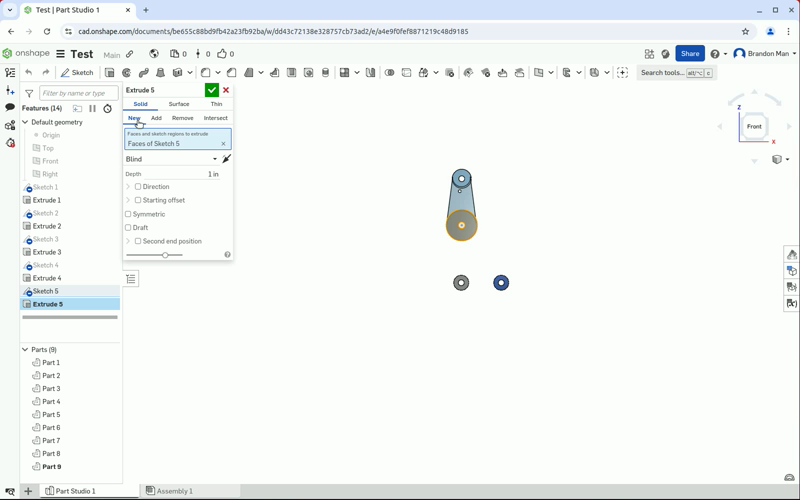
key(tab, 4)
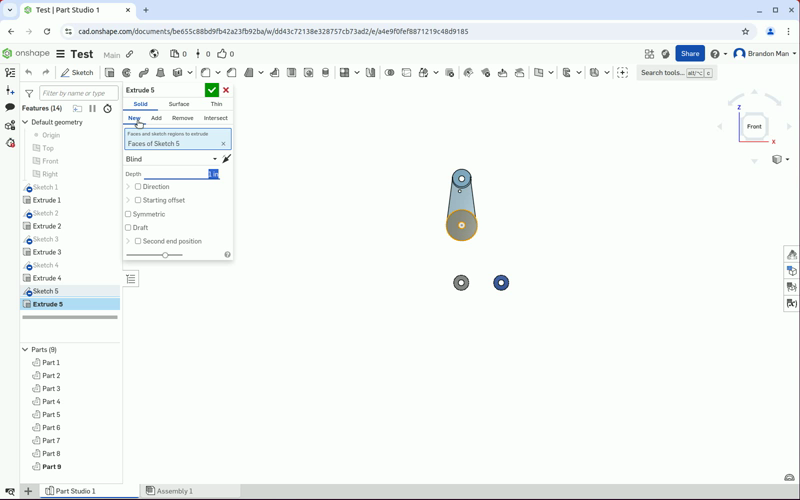
text(0.481)
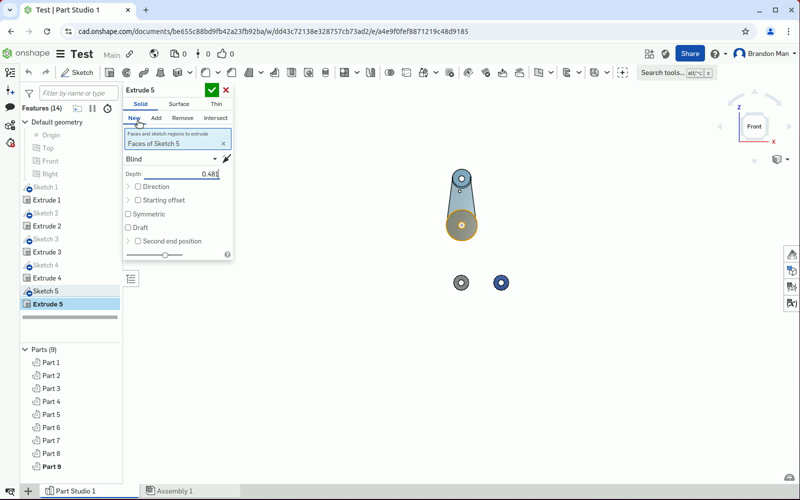
key(enter)
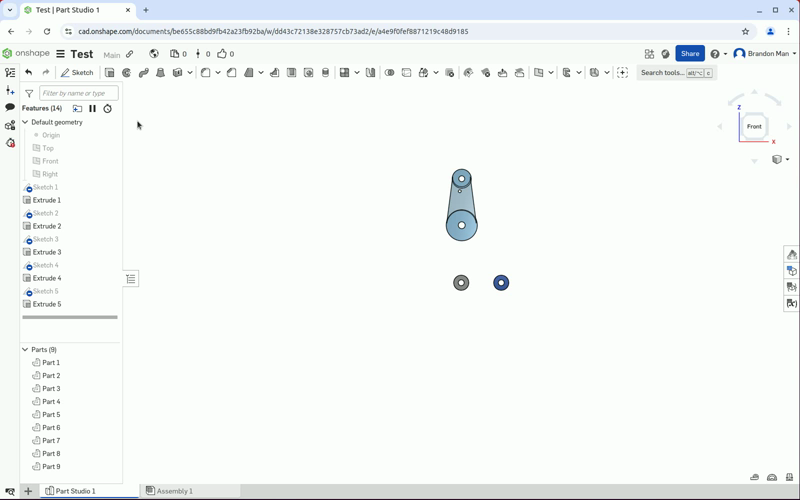
key(shift+h)
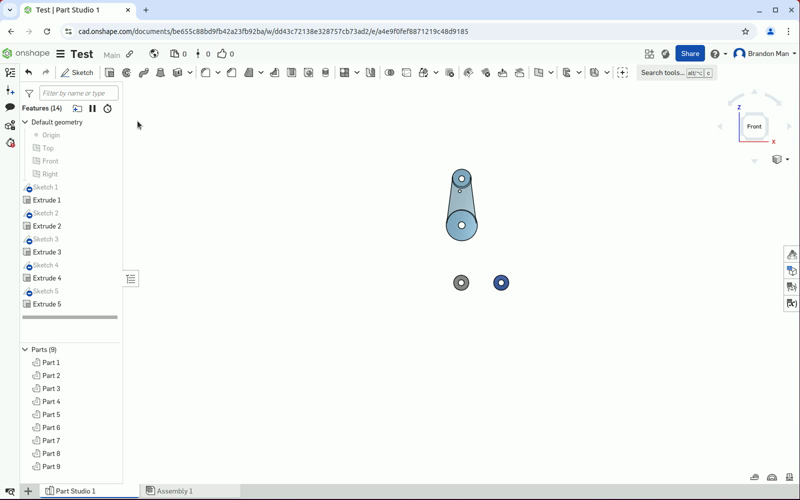
key(shift+h)
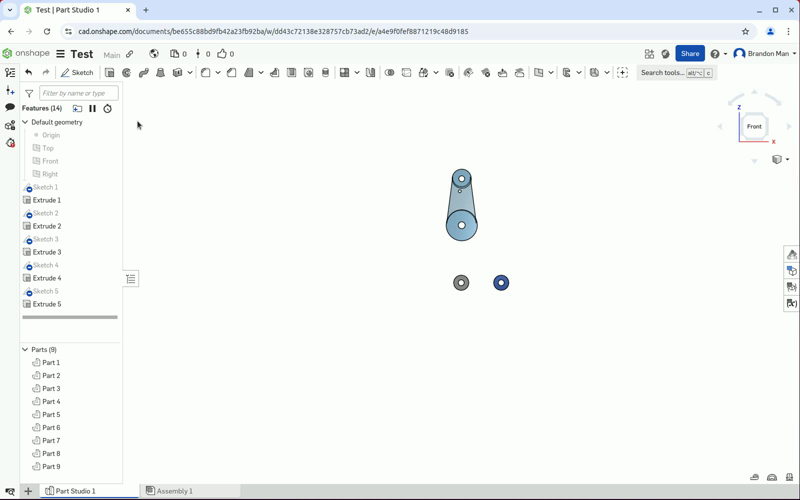
mouse_move(73, 189)
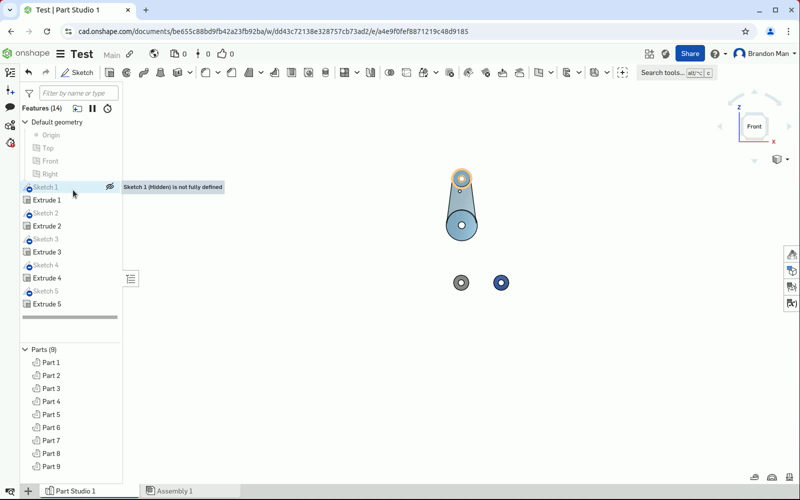
click(73, 189)
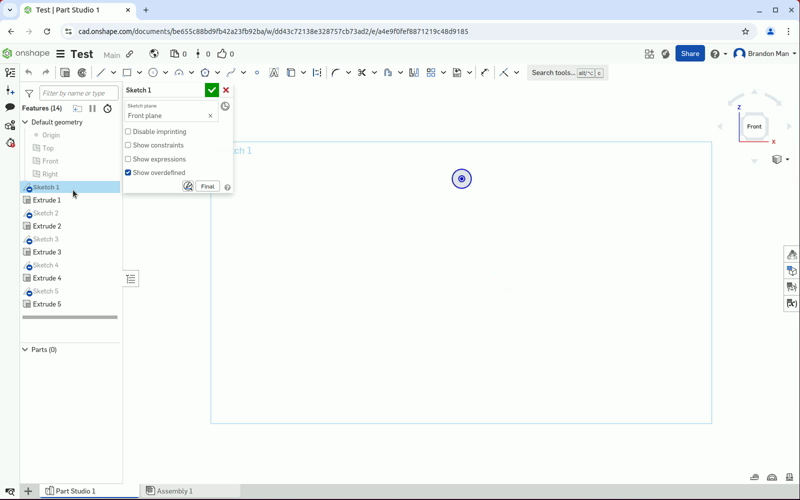
mouse_move(229, 92)
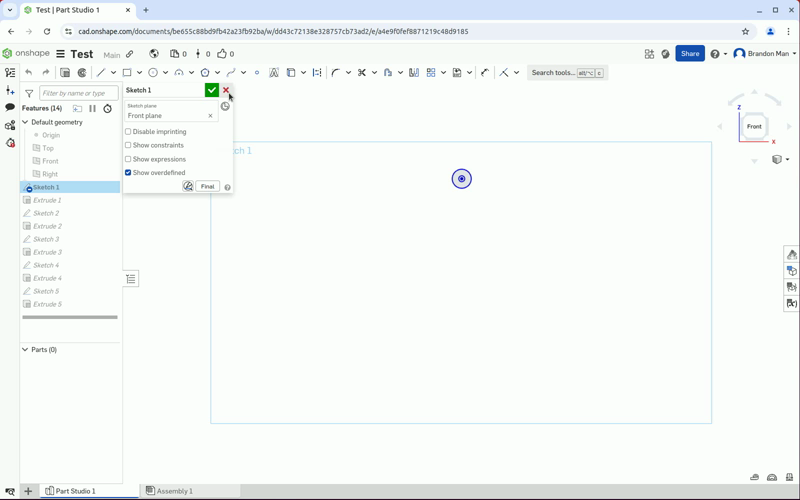
click(229, 92)
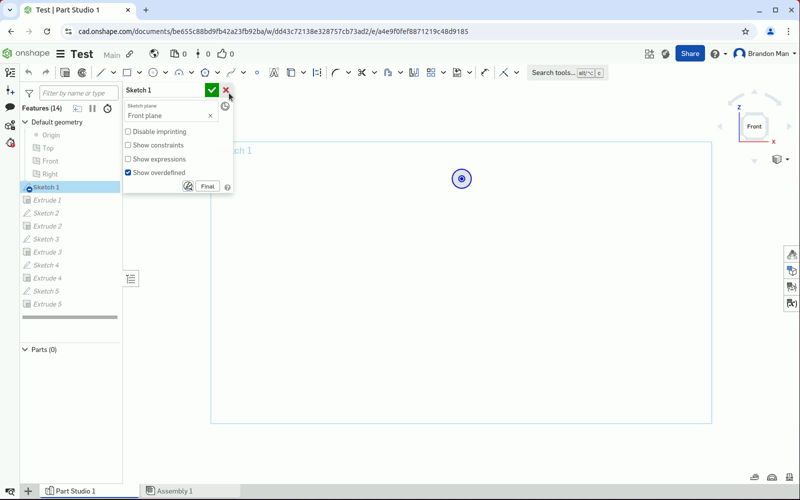
key(shift+s)
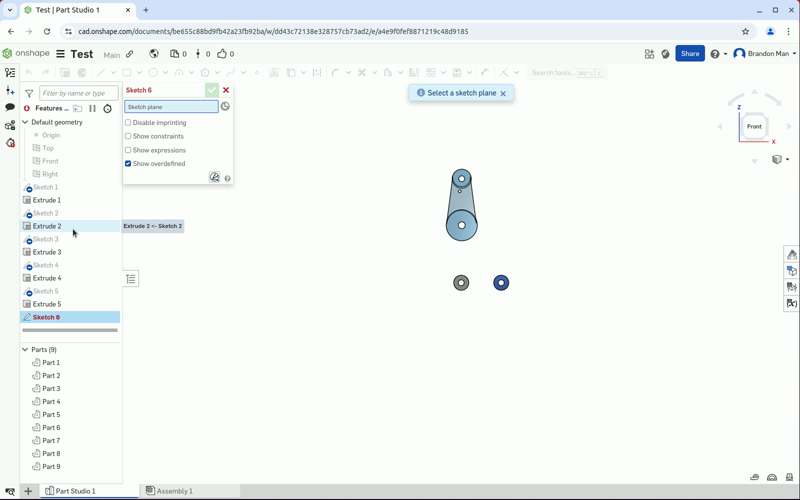
scroll(3)
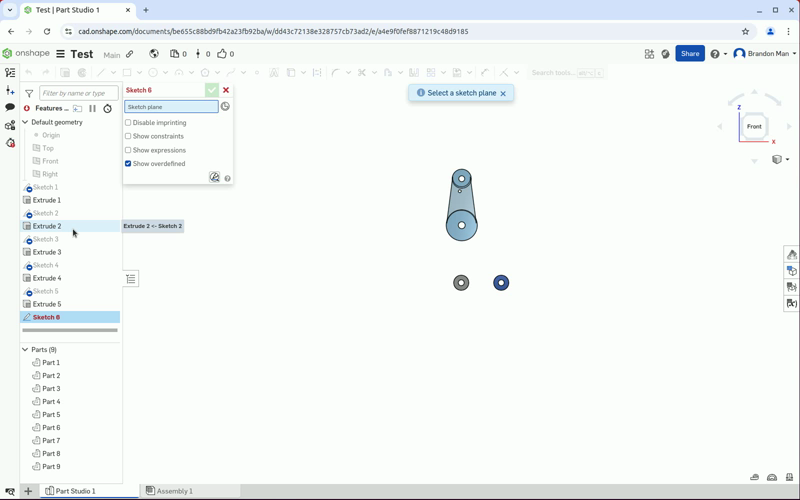
mouse_move(73, 163)
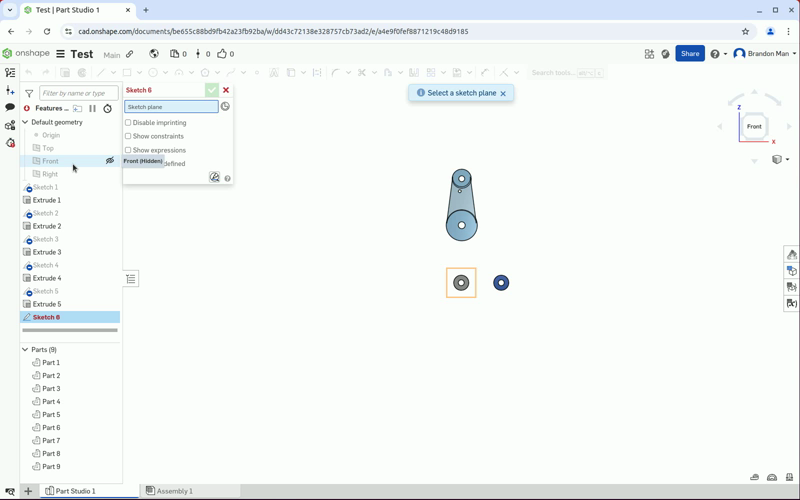
click(73, 163)
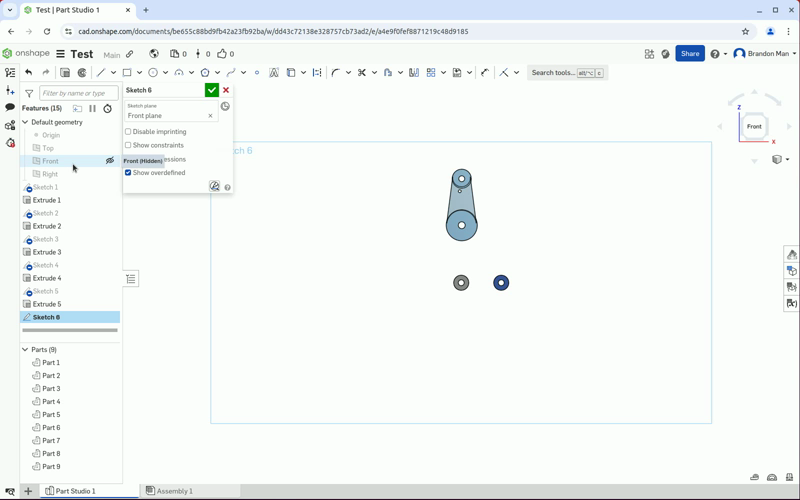
mouse_move(73, 352)
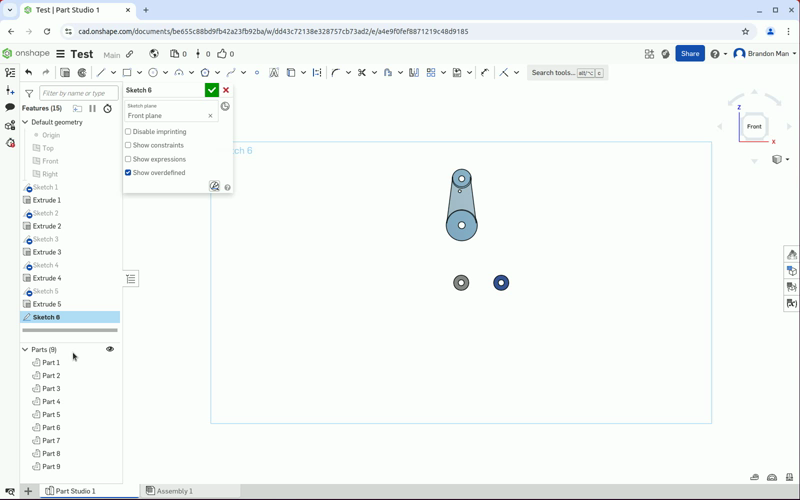
key(y)
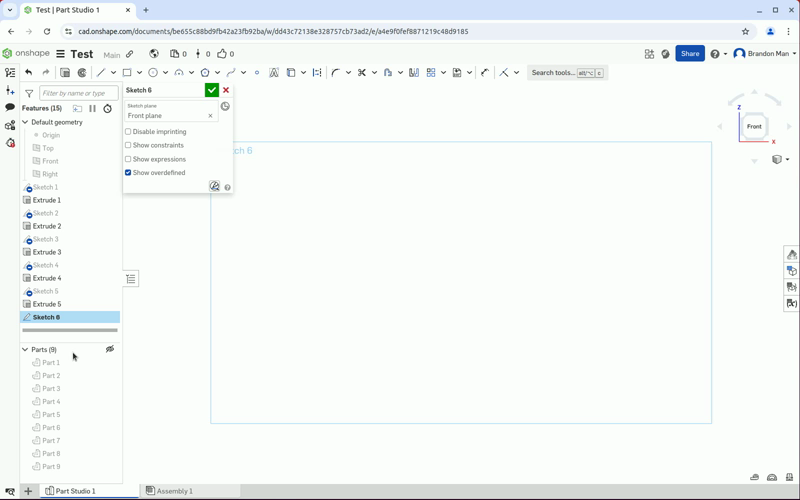
key(l)
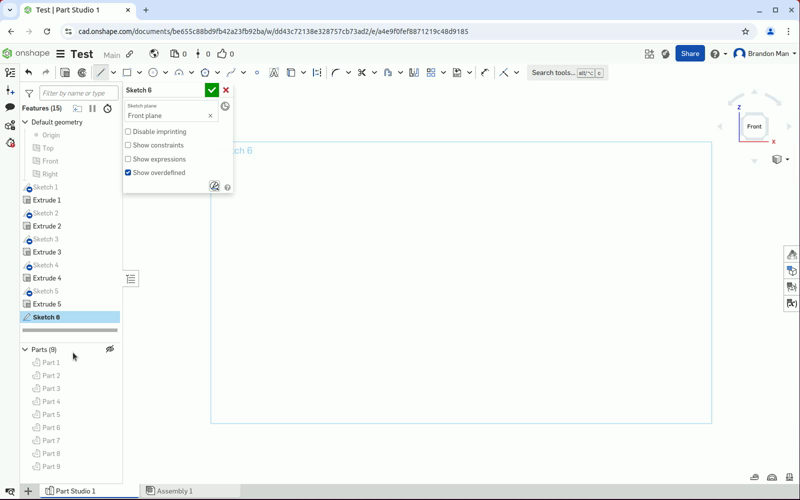
key_down(shift)
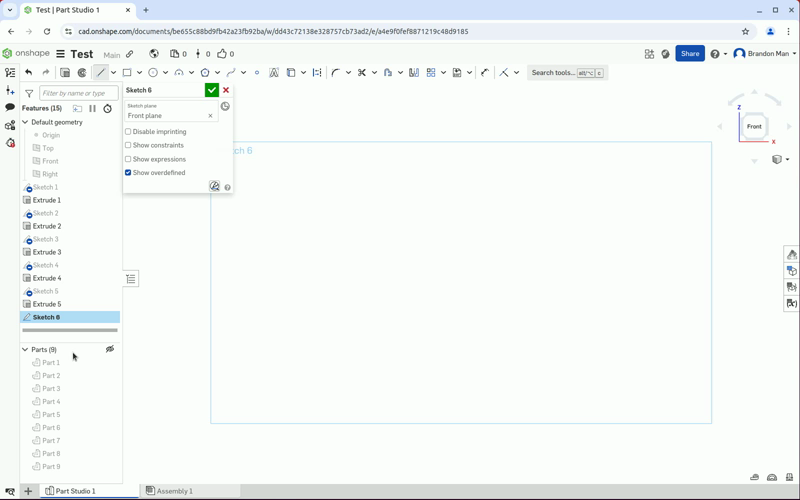
mouse_move(446, 226)
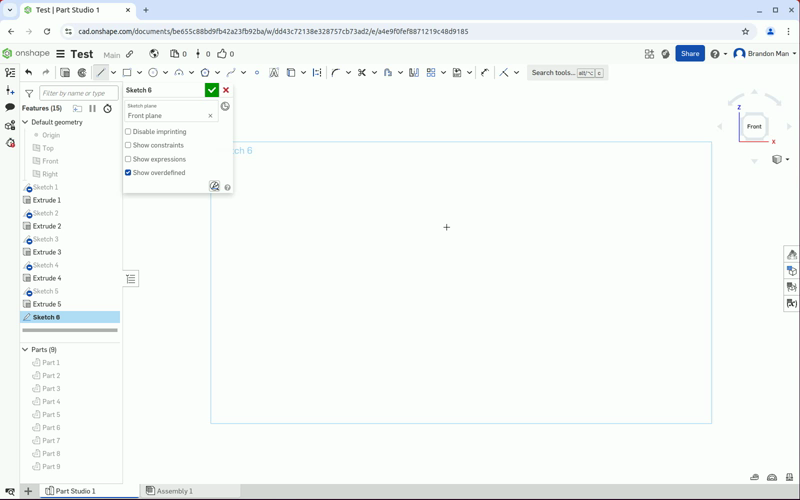
click(446, 226)
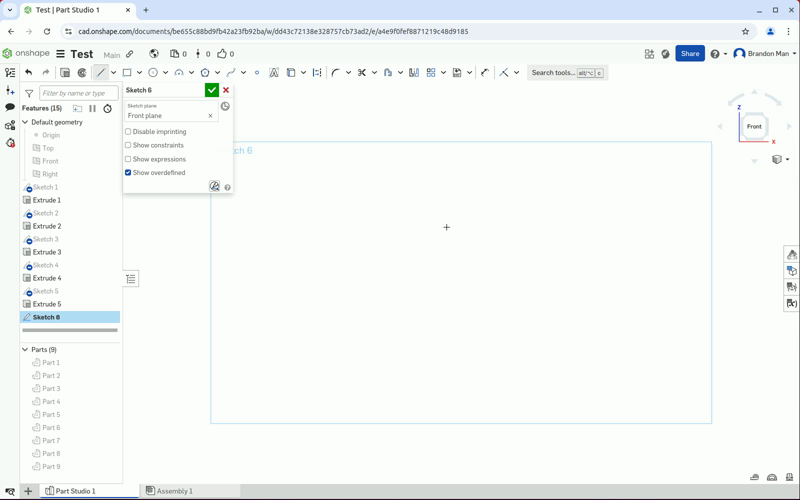
key_up(shift)
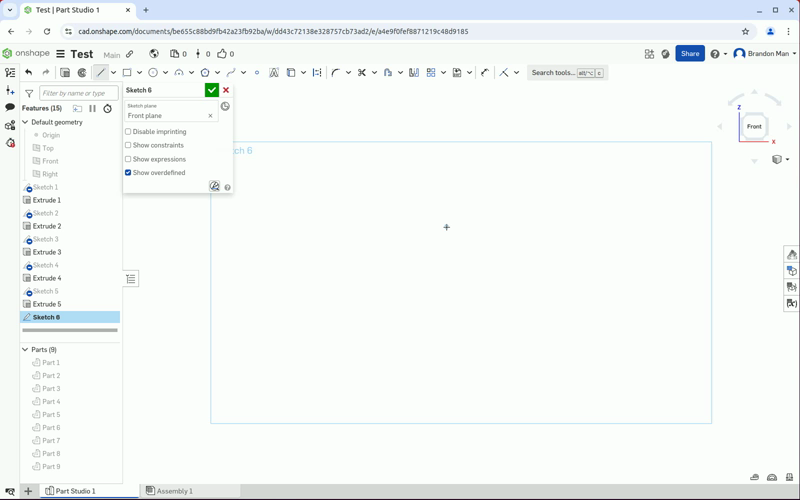
key_down(shift)
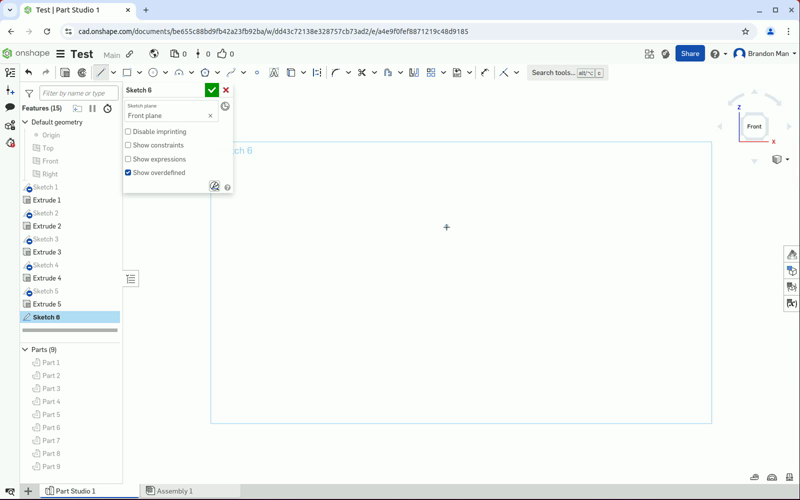
mouse_move(476, 226)
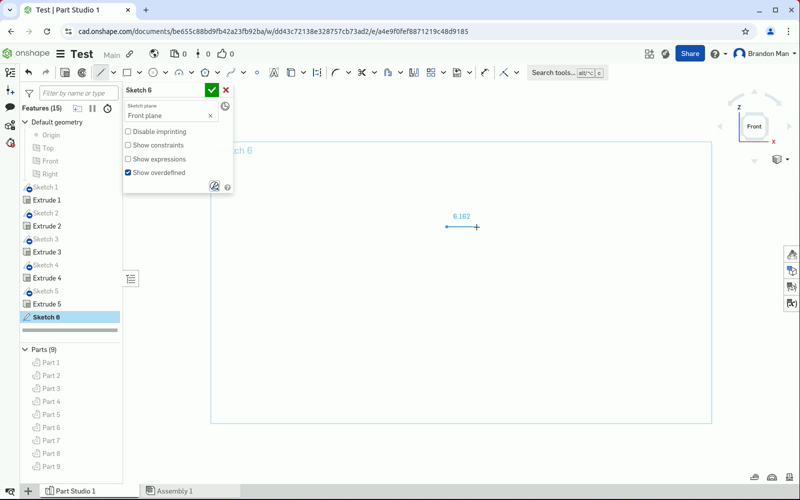
mouse_move(454, 284)
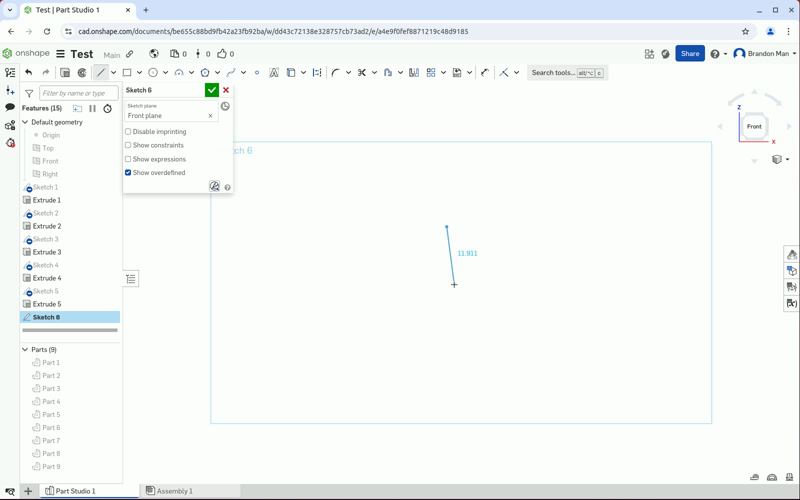
click(454, 284)
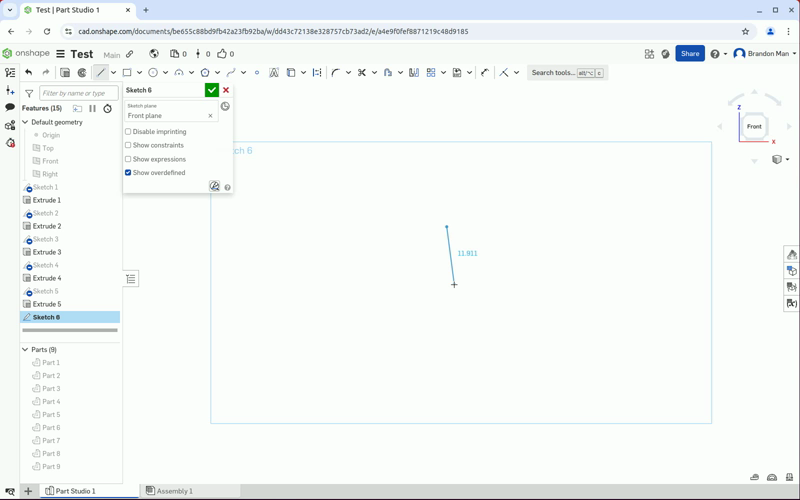
key_up(shift)
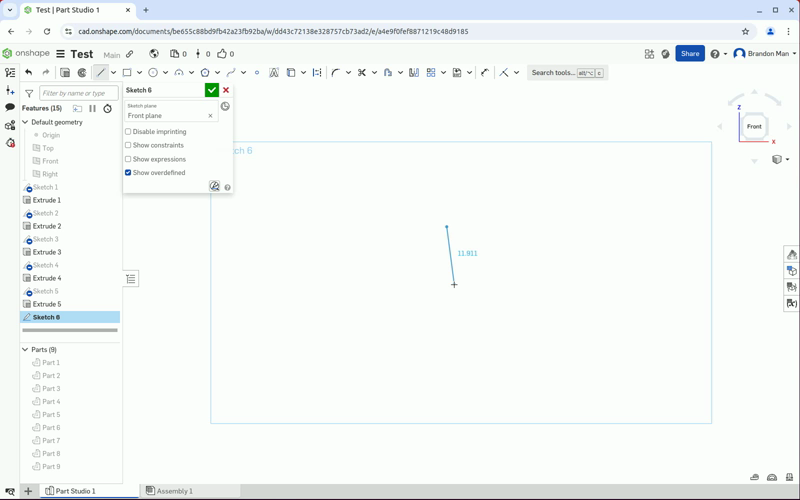
key(esc)
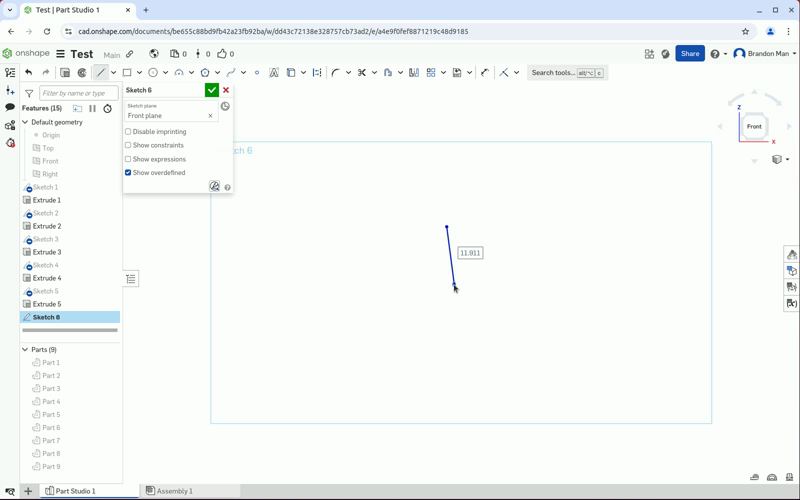
key(a)
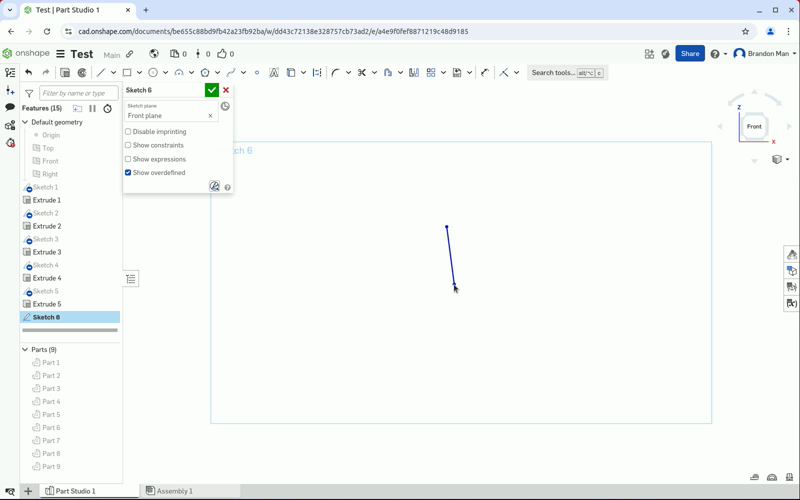
mouse_move(454, 284)
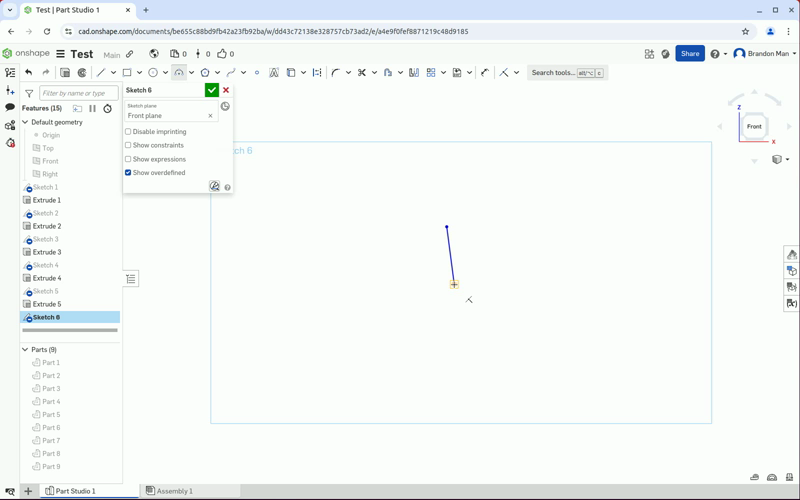
click(454, 284)
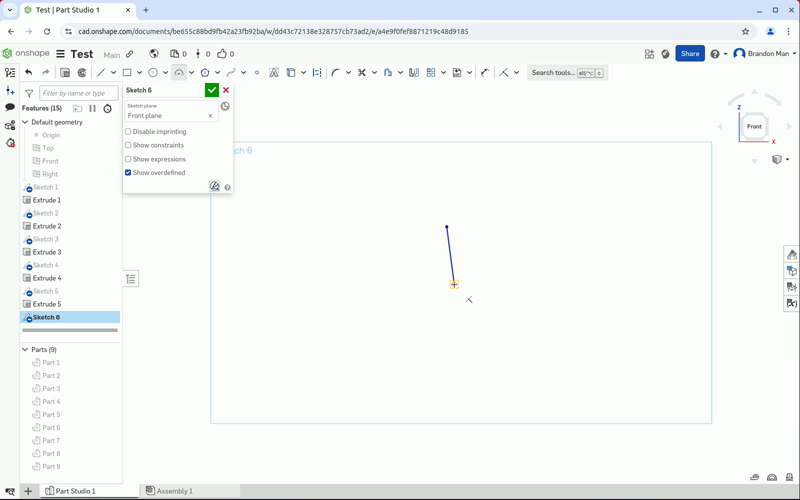
key_down(shift)
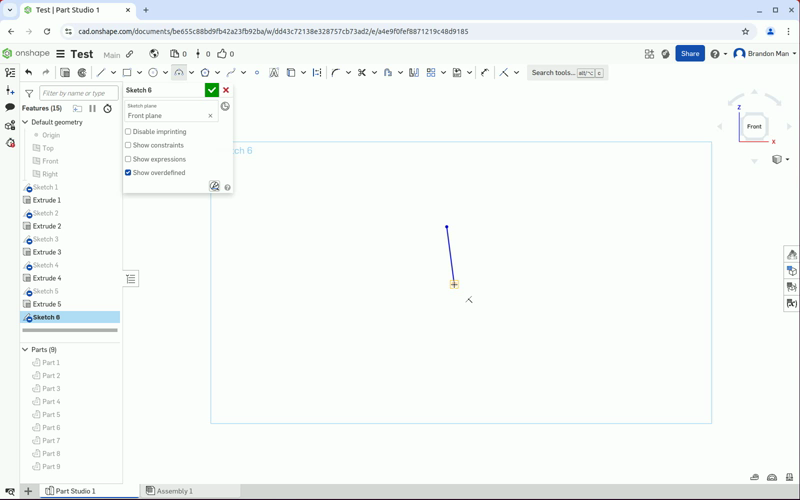
mouse_move(461, 290)
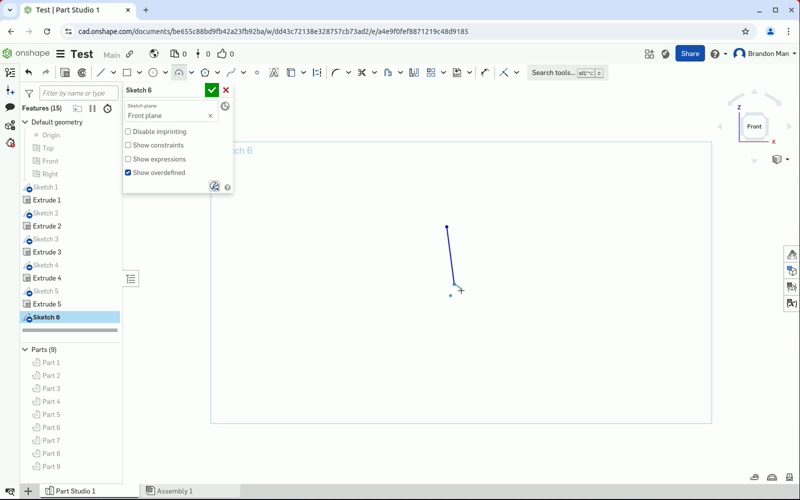
click(461, 290)
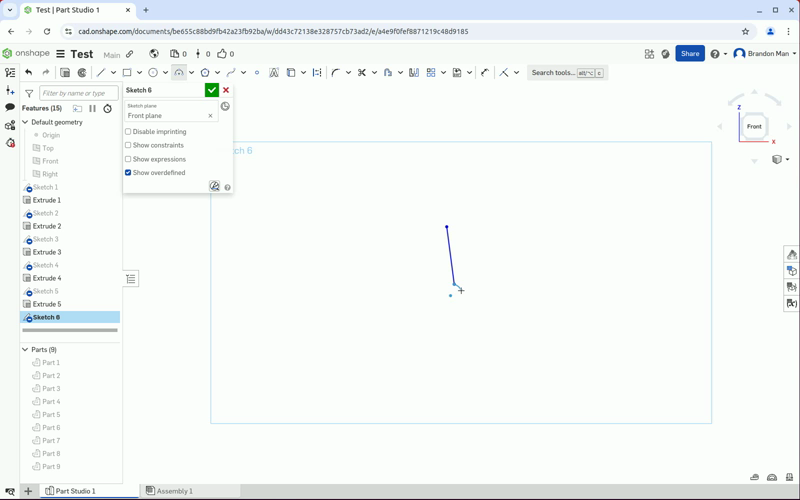
mouse_move(465, 277)
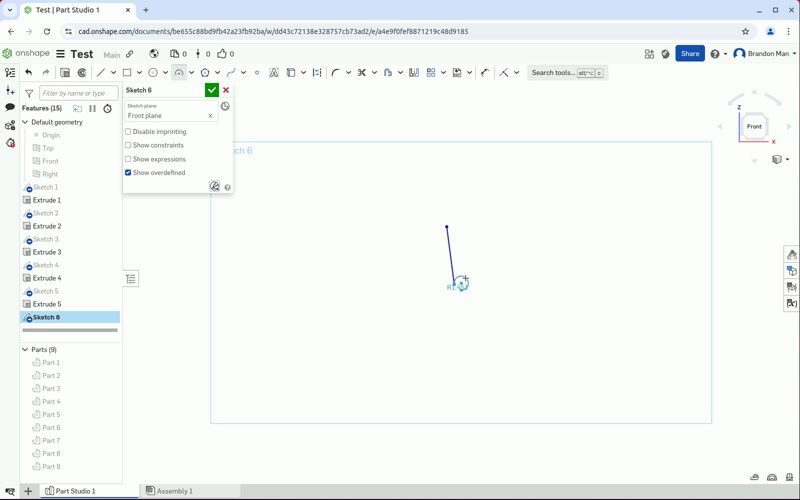
click(465, 277)
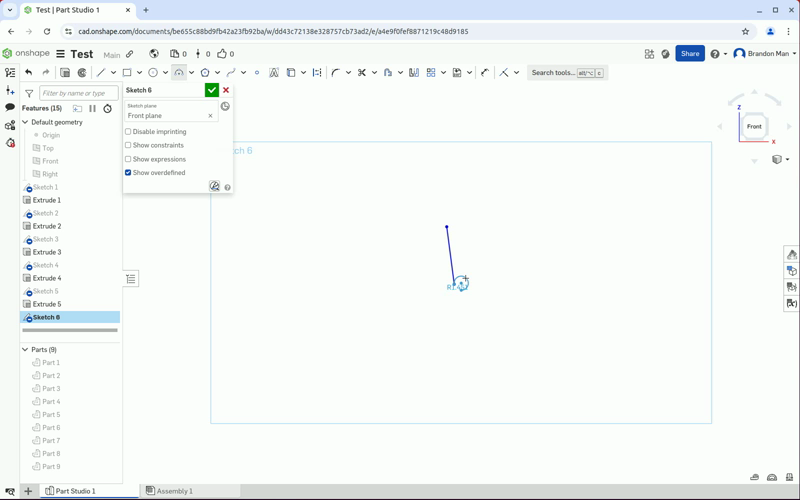
key_up(shift)
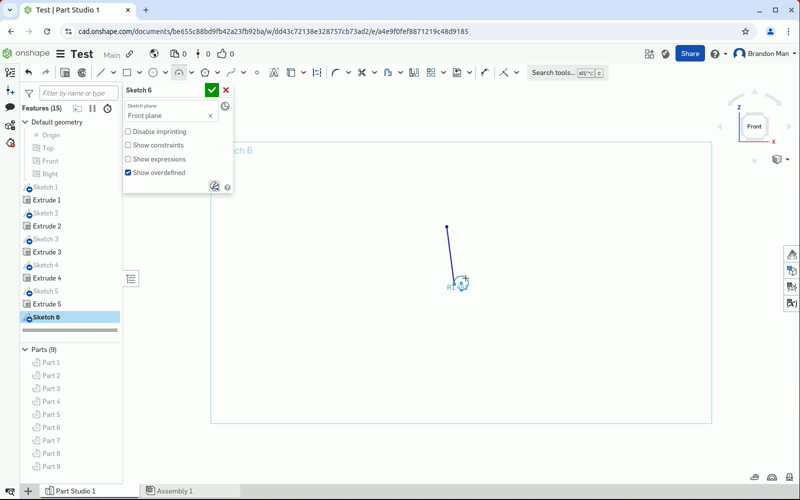
key(esc)
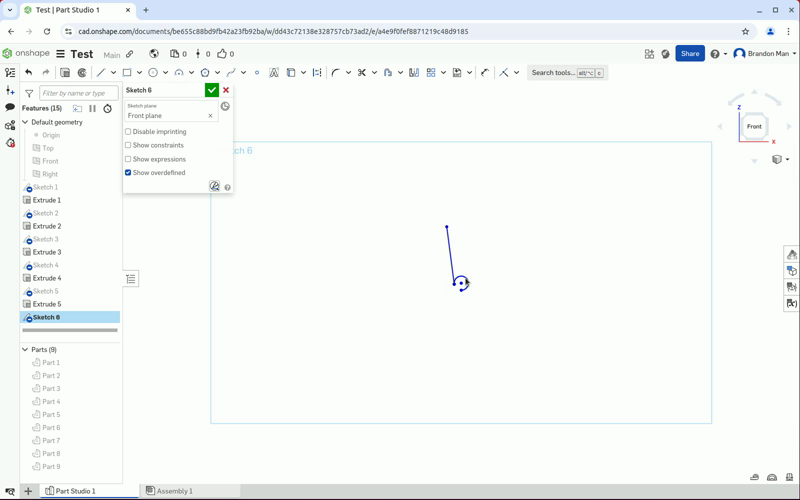
key(l)
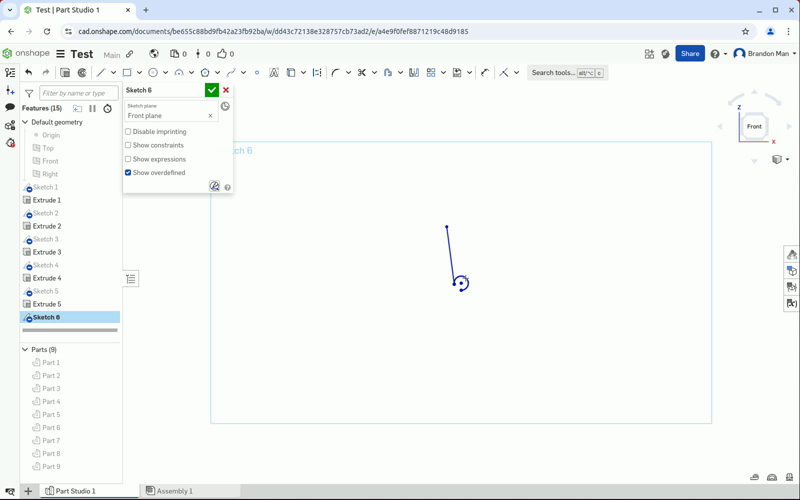
mouse_move(461, 290)
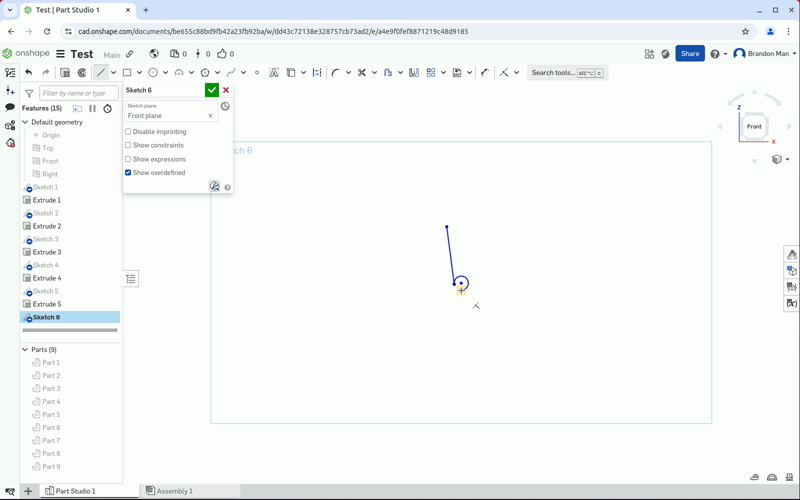
click(461, 290)
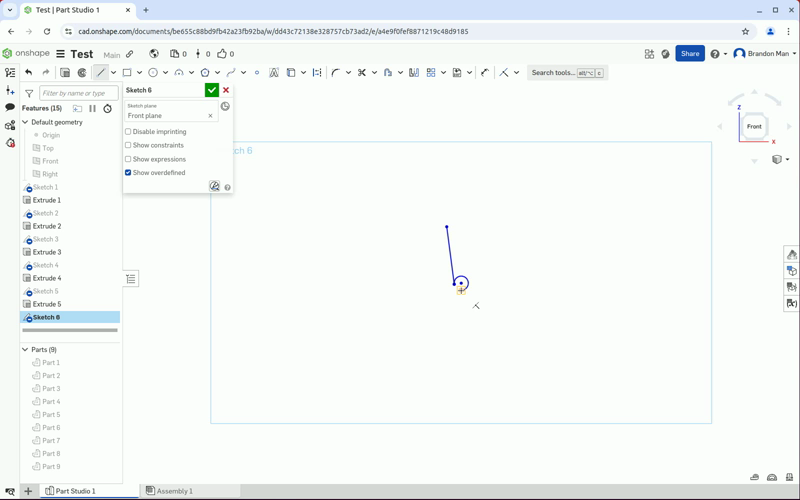
key_down(shift)
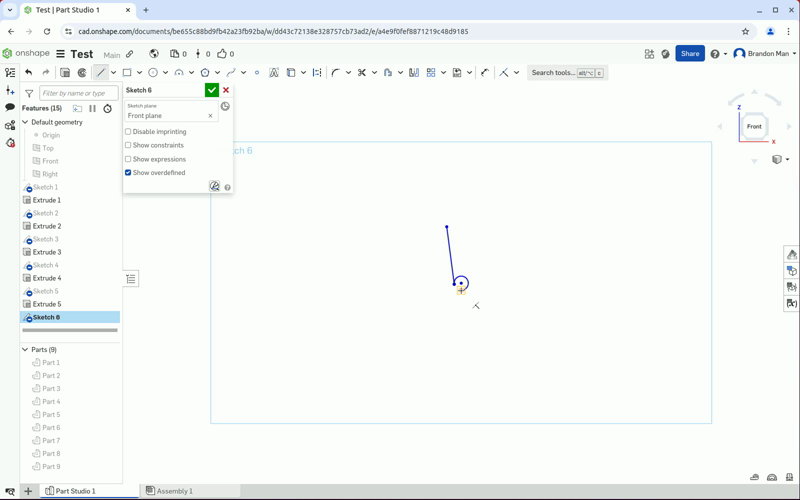
mouse_move(491, 290)
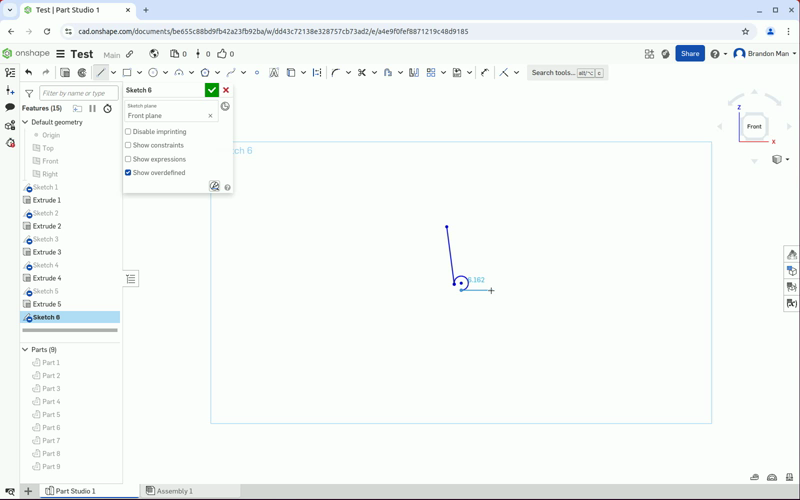
mouse_move(501, 290)
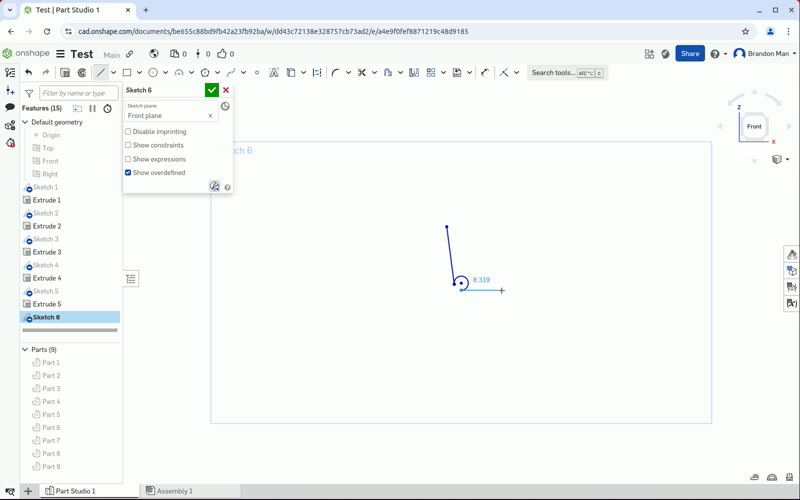
click(501, 290)
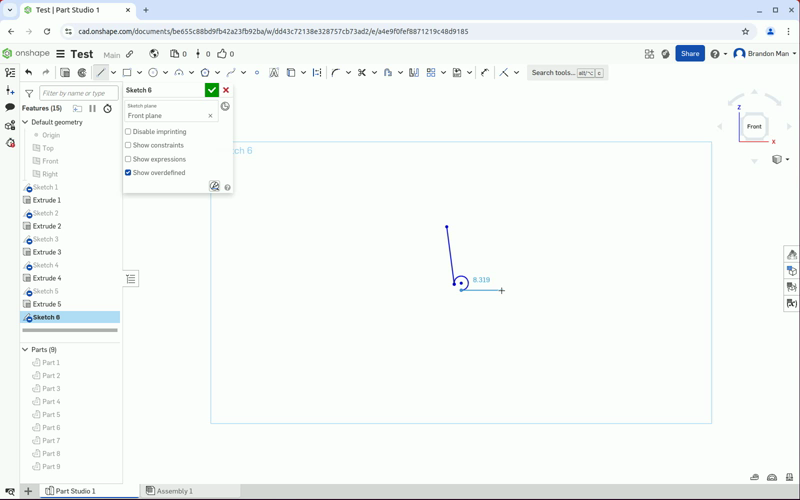
key_up(shift)
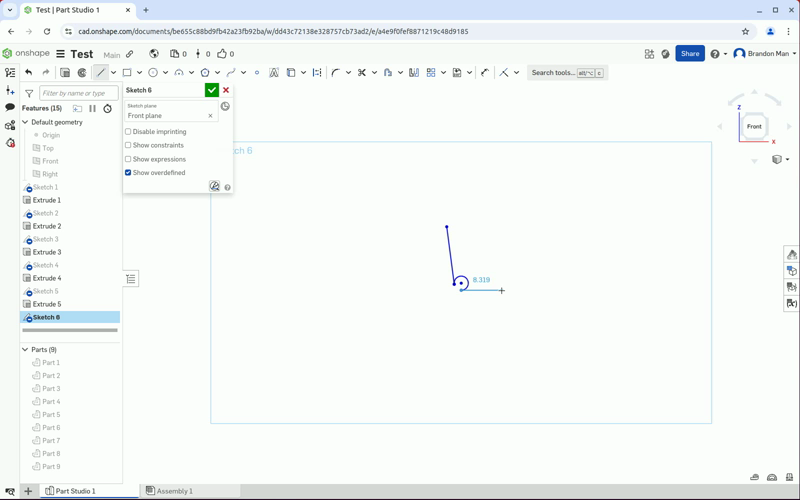
key(esc)
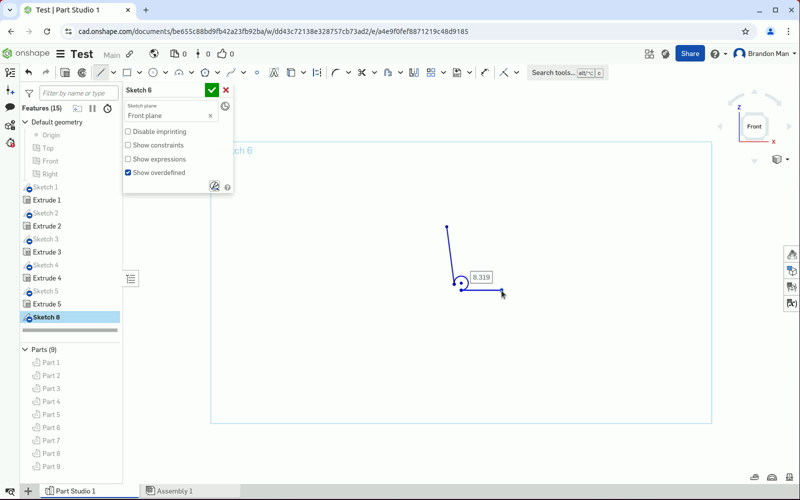
key(a)
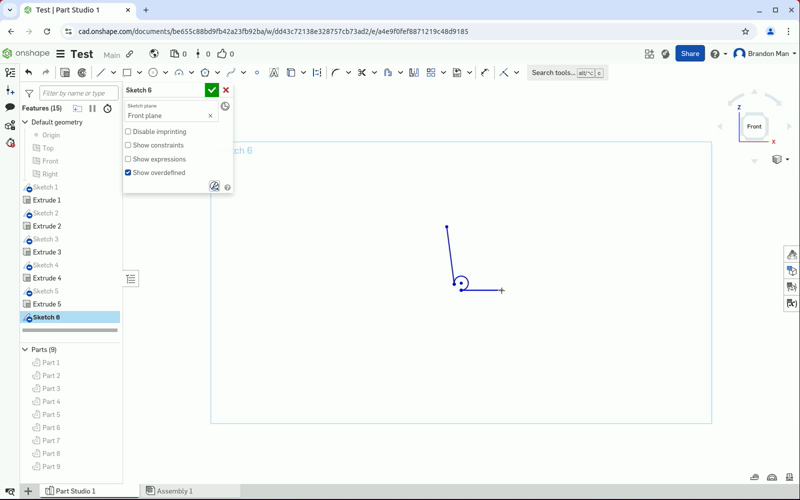
mouse_move(501, 290)
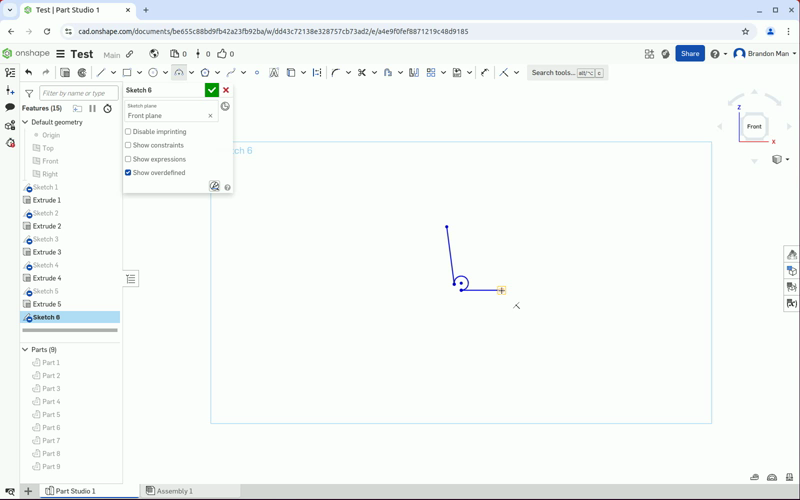
click(501, 290)
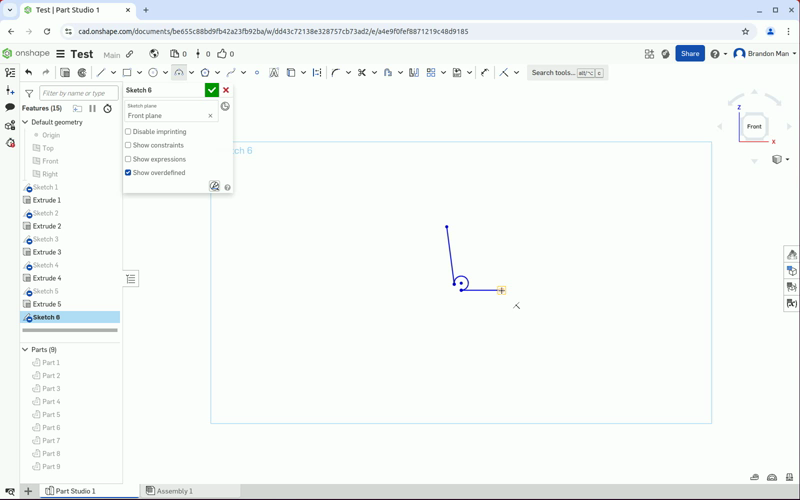
key_down(shift)
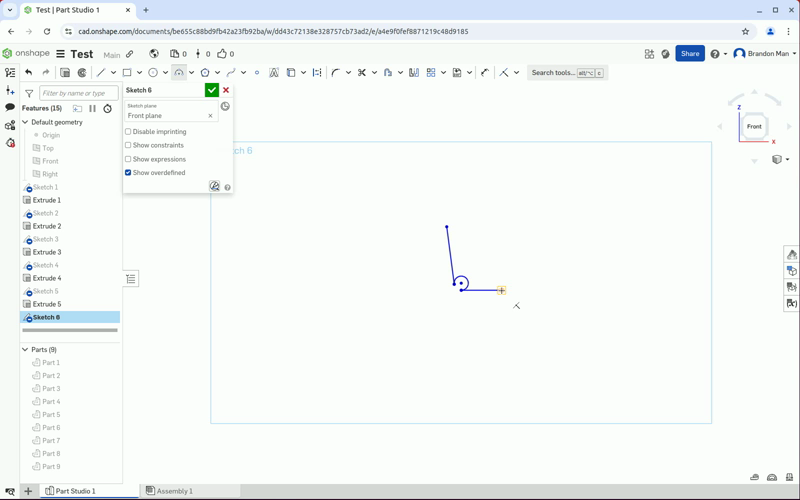
mouse_move(501, 275)
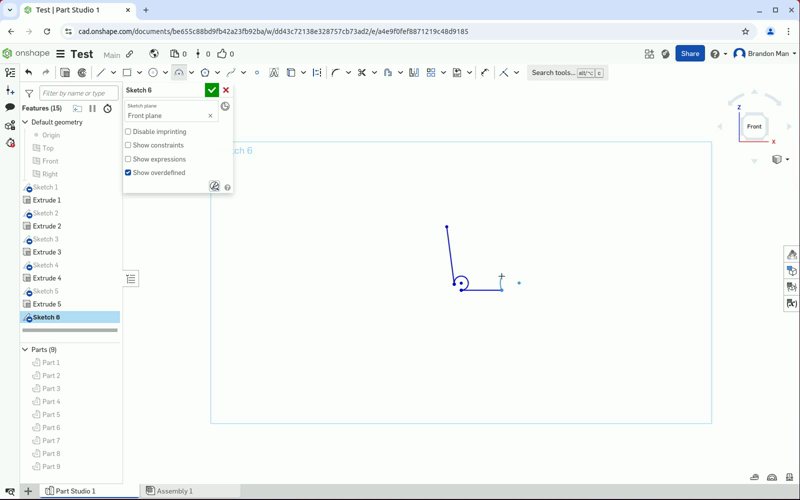
click(501, 275)
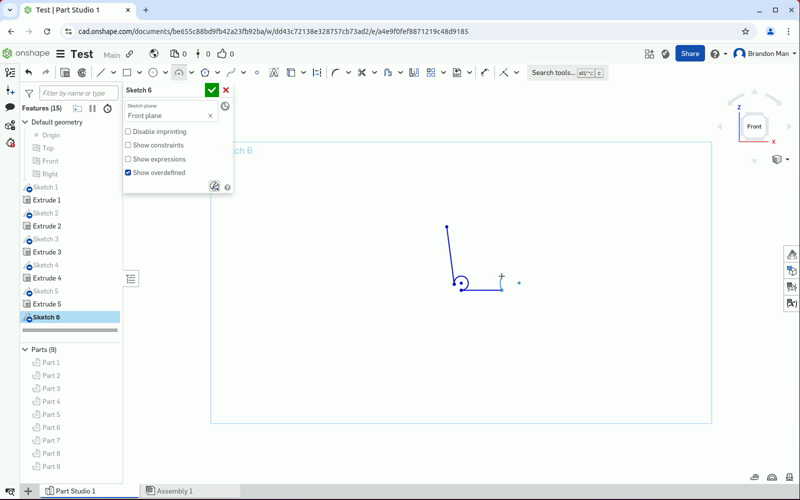
mouse_move(494, 282)
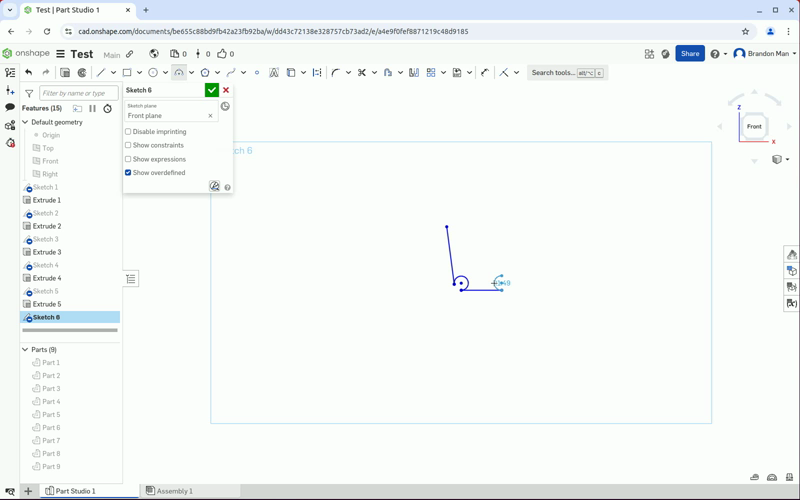
click(494, 282)
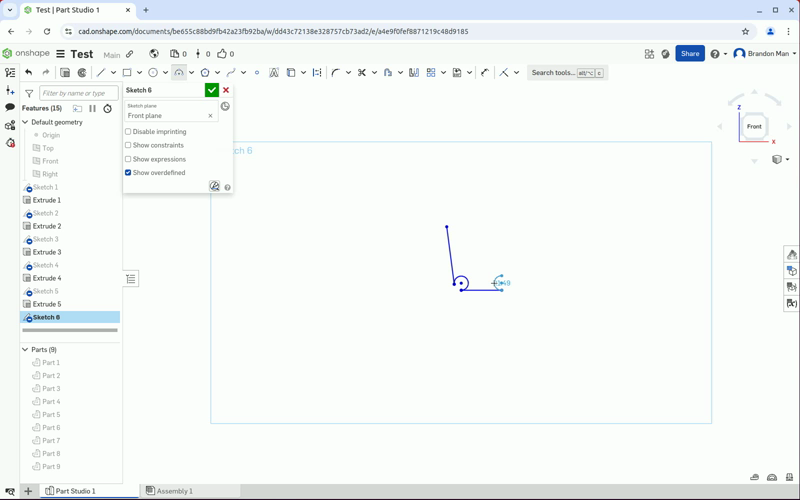
key_up(shift)
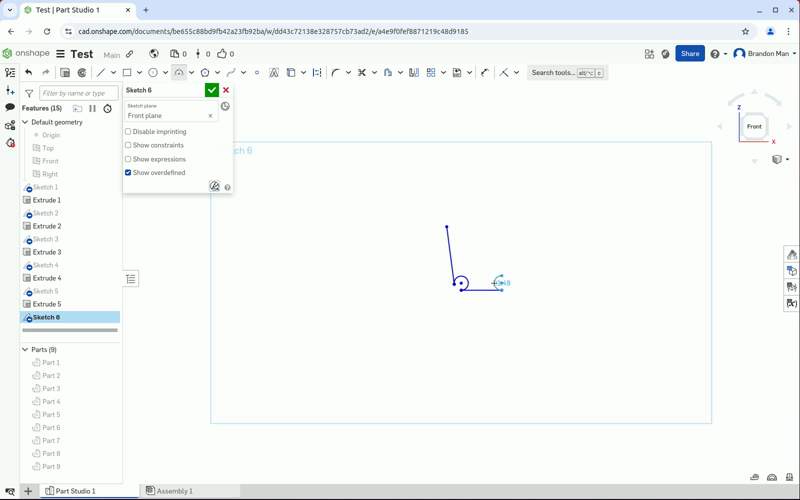
key(esc)
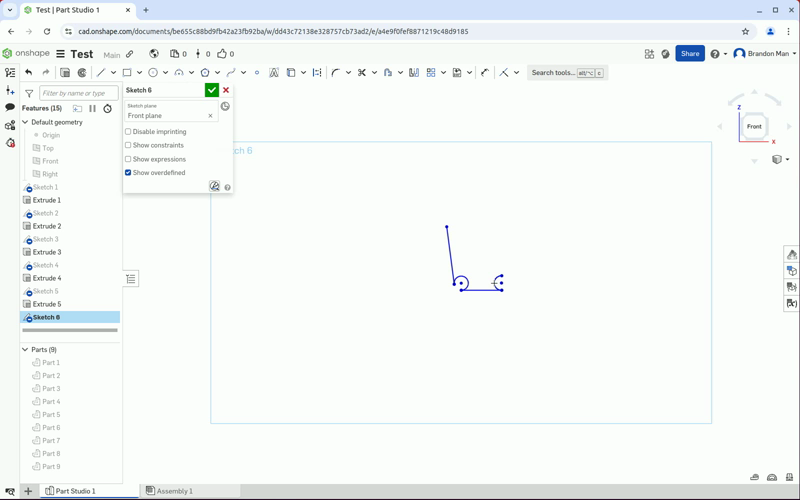
key(l)
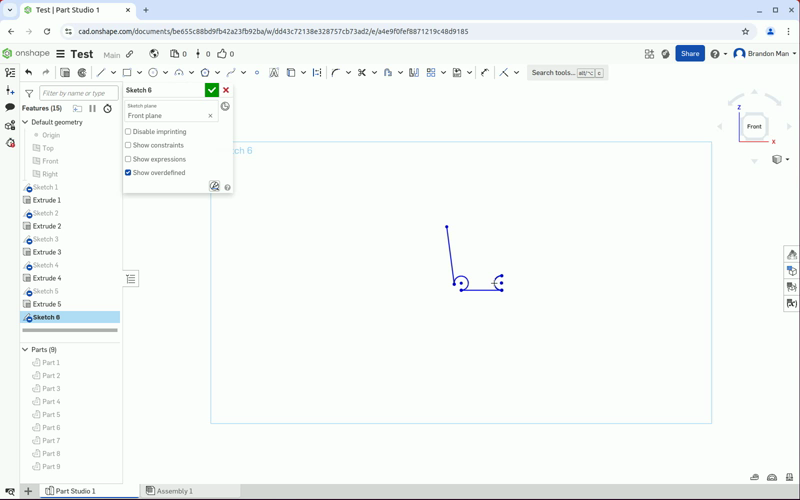
mouse_move(501, 275)
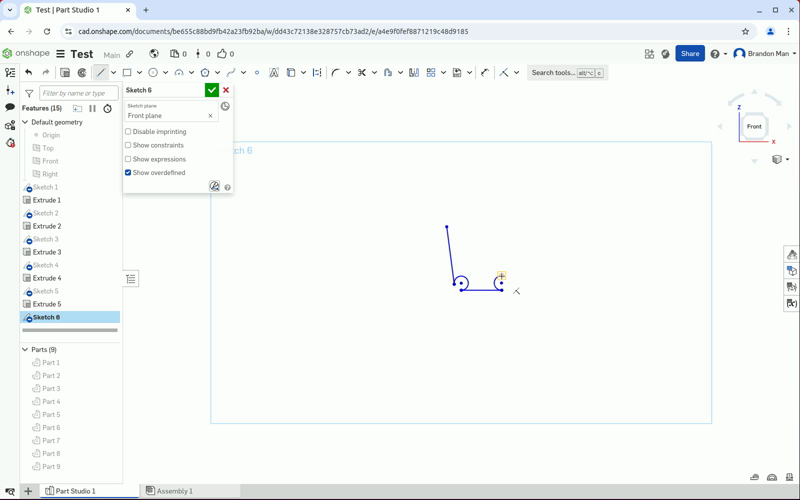
click(501, 275)
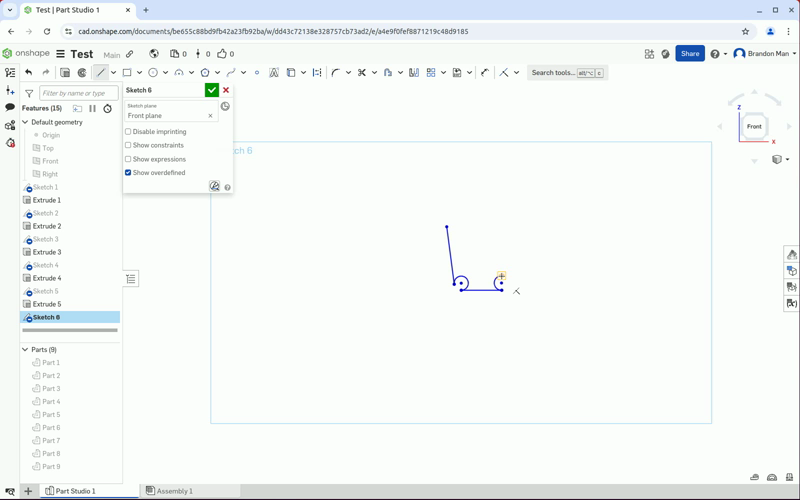
key_down(shift)
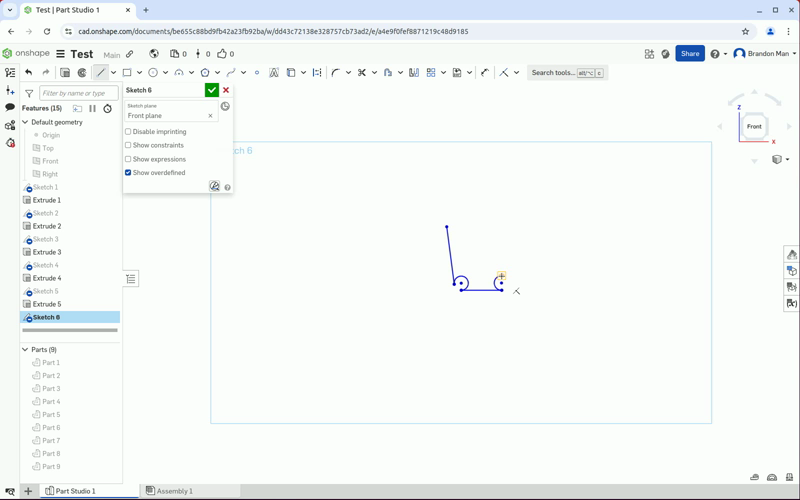
mouse_move(531, 275)
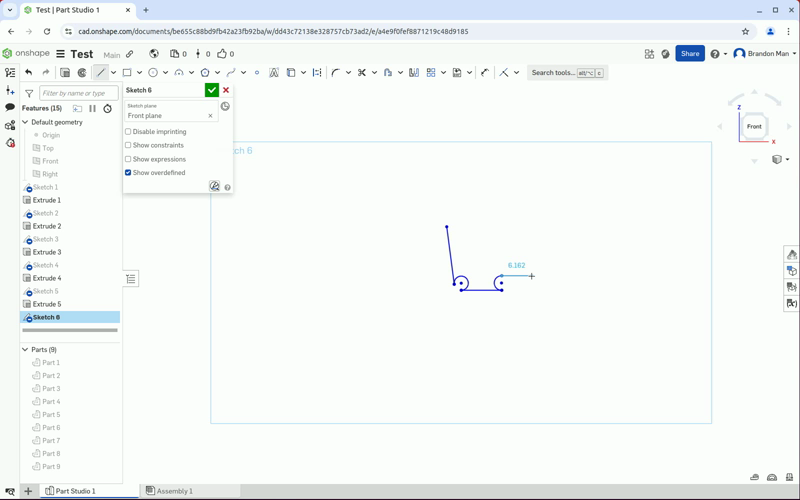
mouse_move(477, 275)
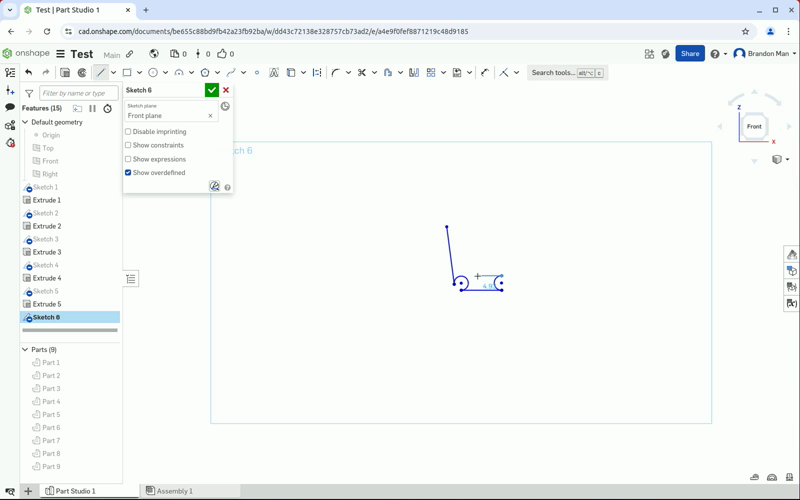
click(477, 275)
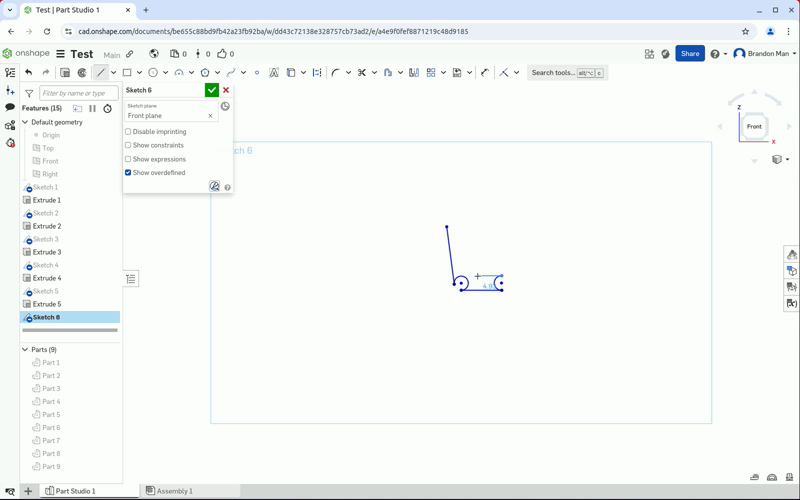
key_up(shift)
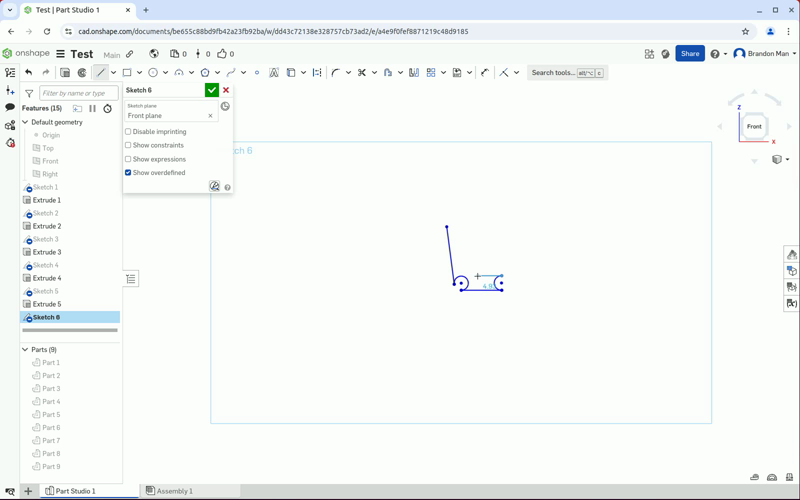
key(esc)
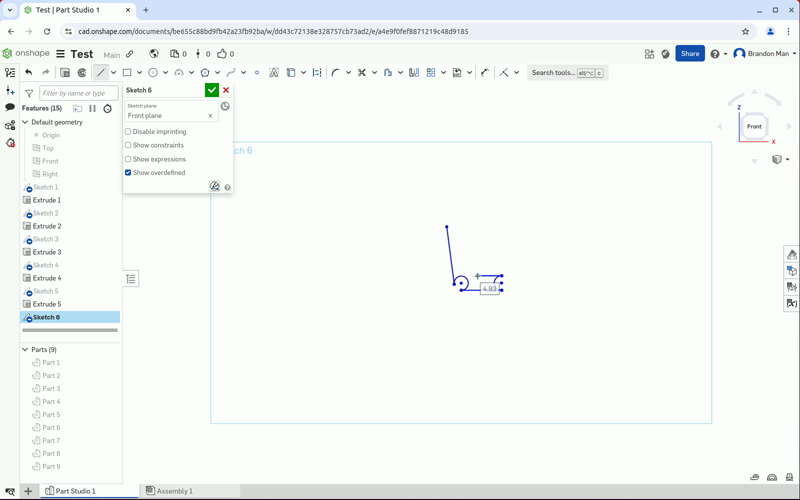
key(a)
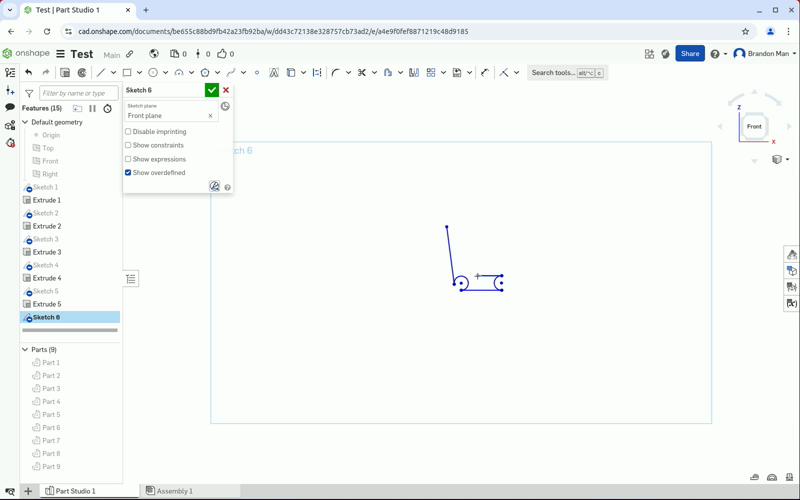
mouse_move(477, 275)
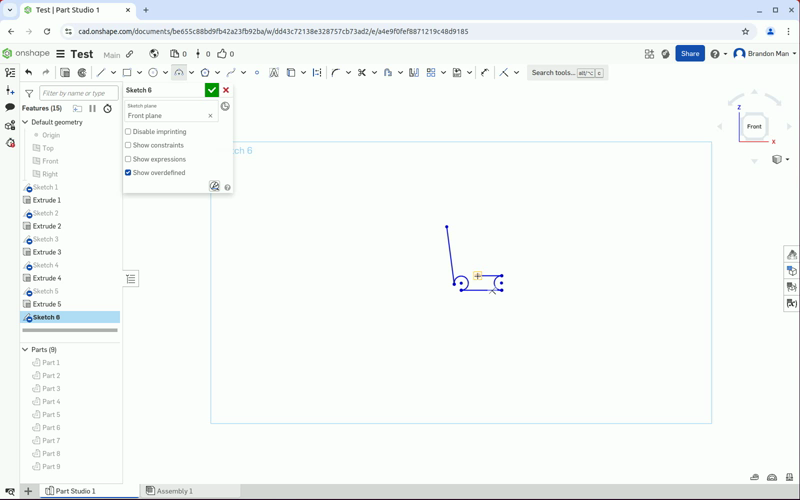
click(477, 275)
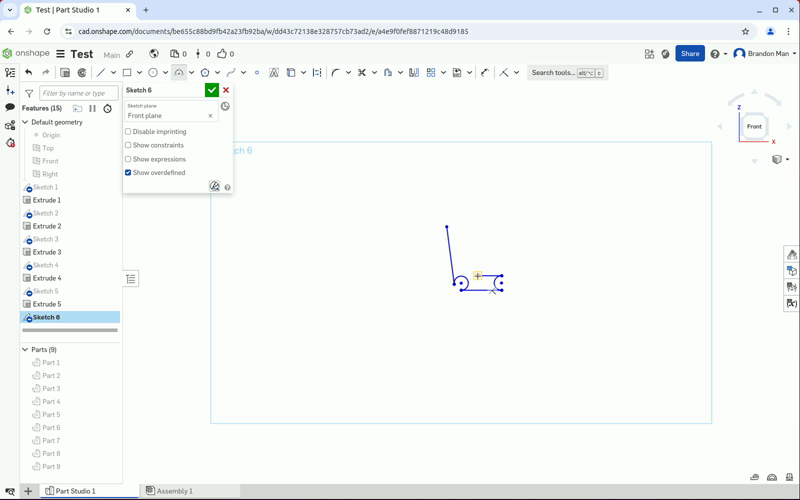
key_down(shift)
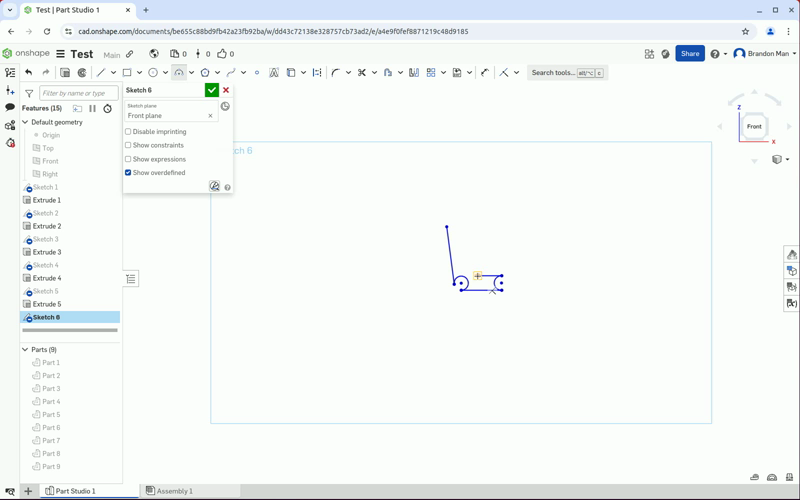
mouse_move(470, 267)
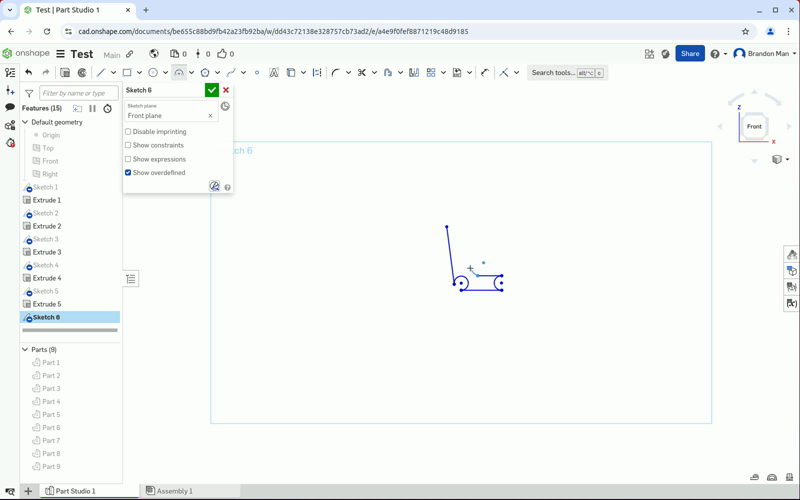
click(470, 267)
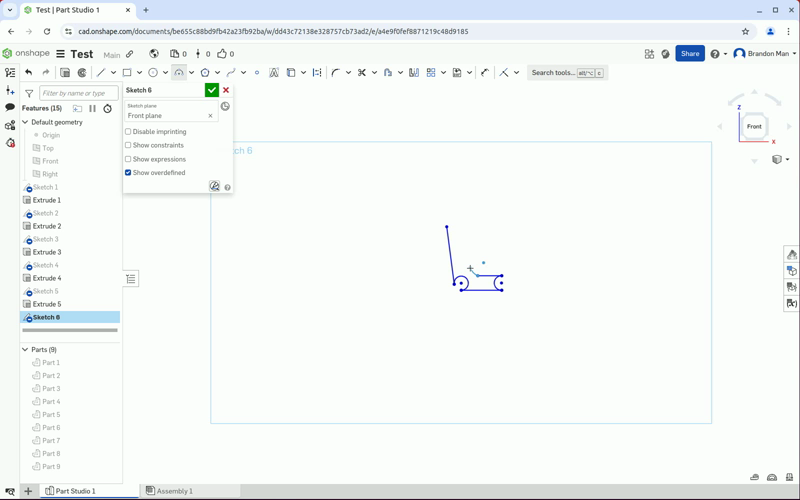
mouse_move(472, 273)
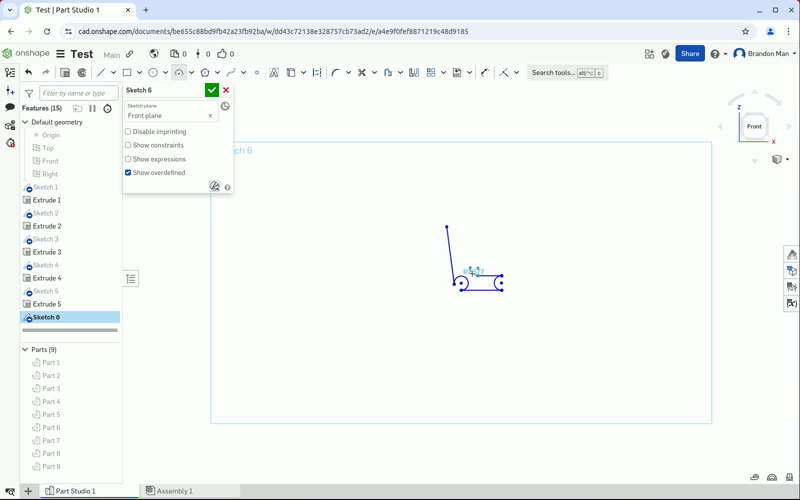
click(472, 273)
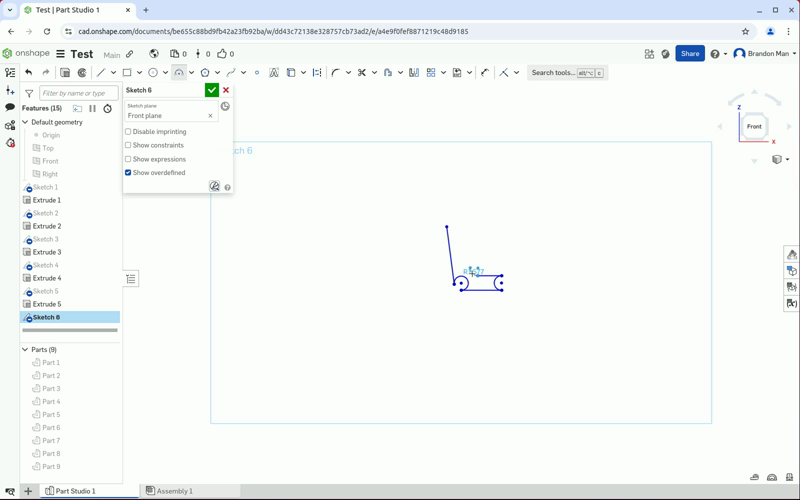
key_up(shift)
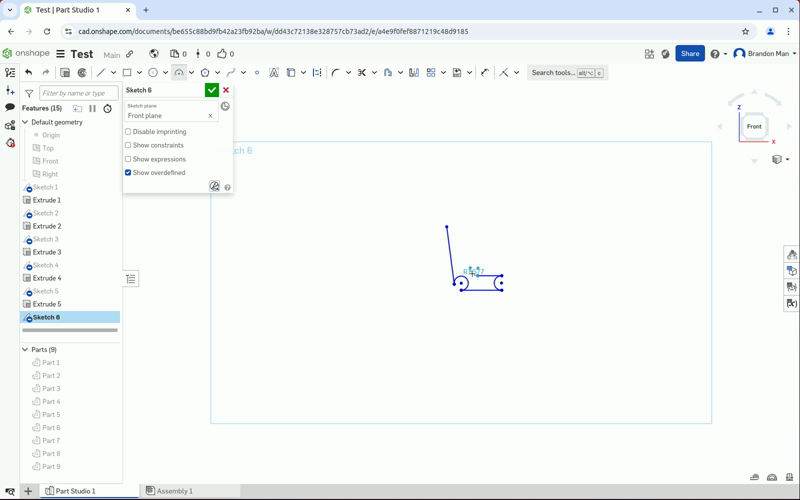
key(esc)
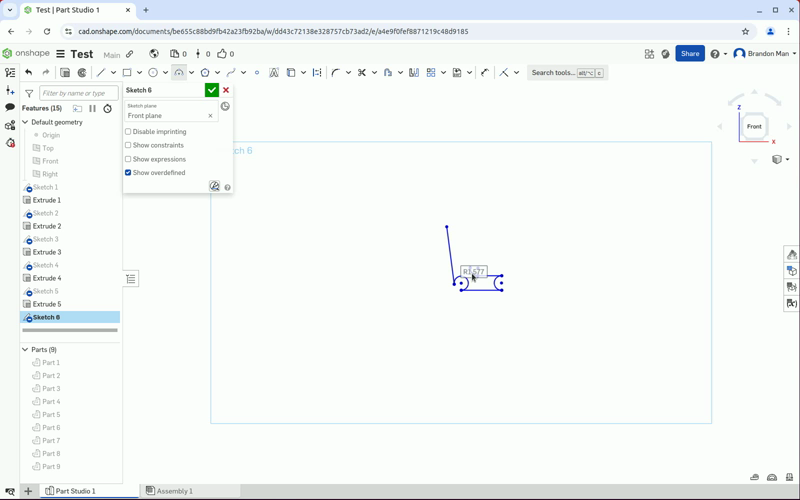
key(l)
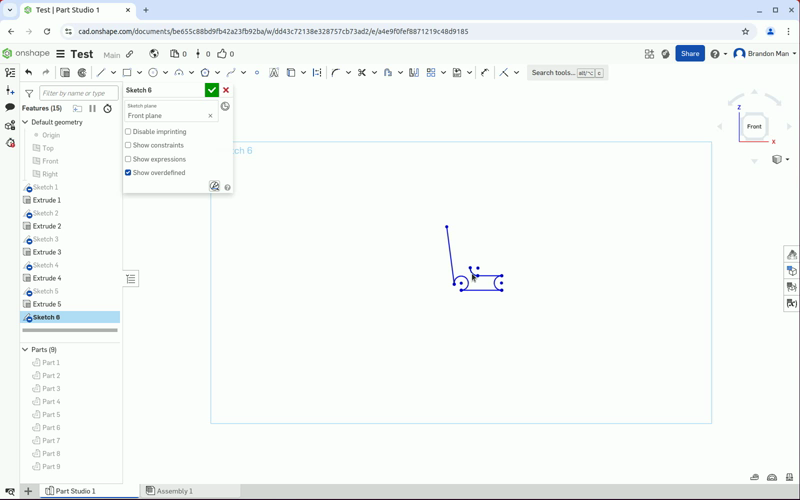
mouse_move(470, 267)
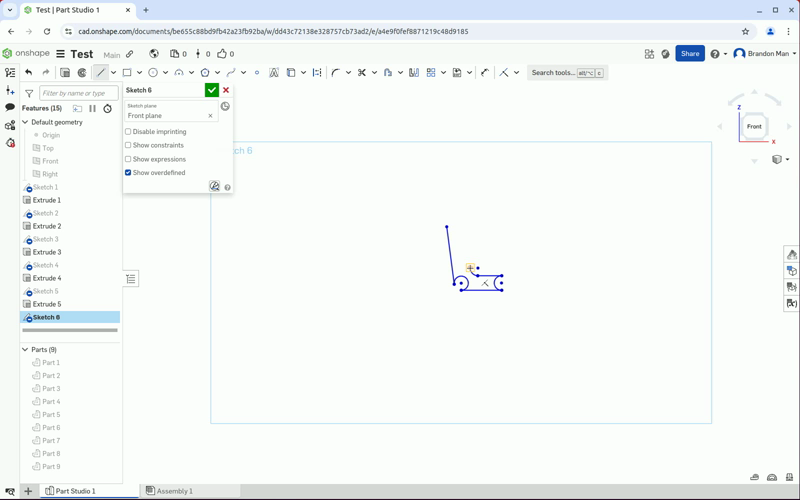
click(470, 267)
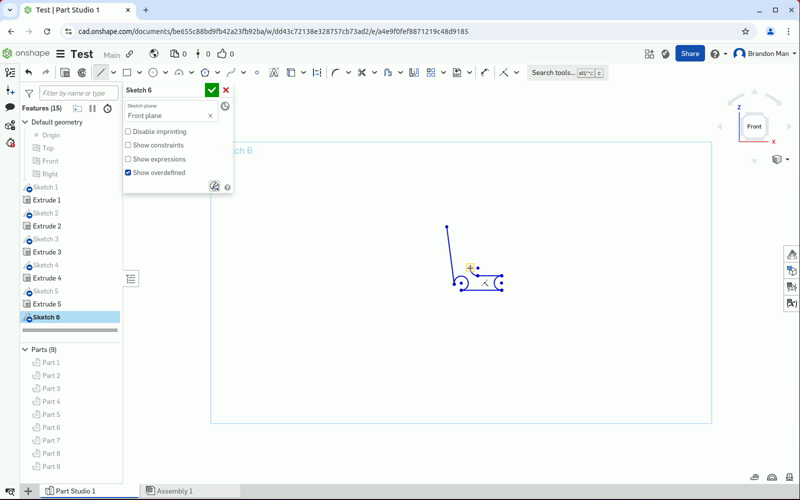
key_down(shift)
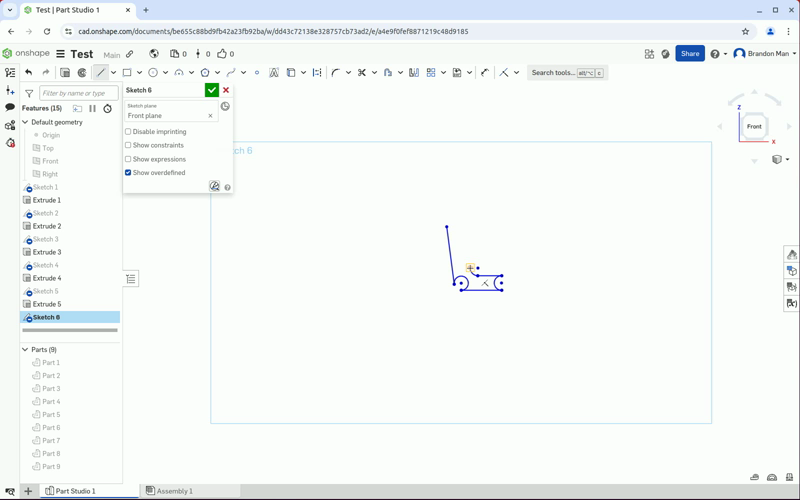
mouse_move(500, 267)
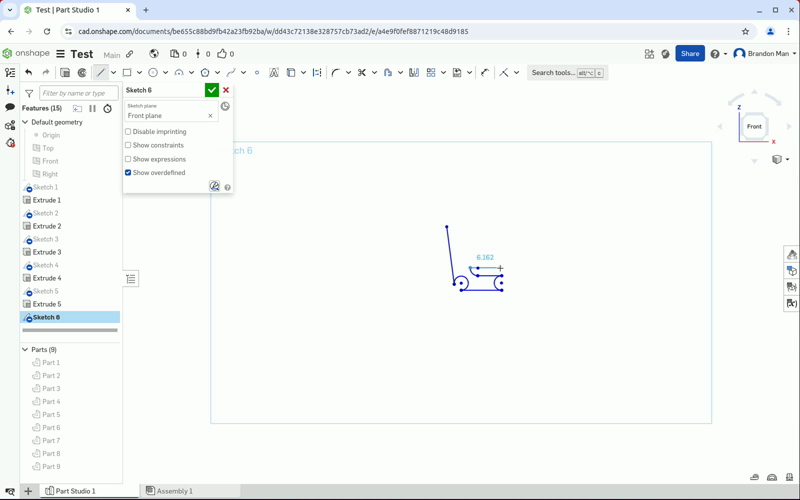
mouse_move(475, 226)
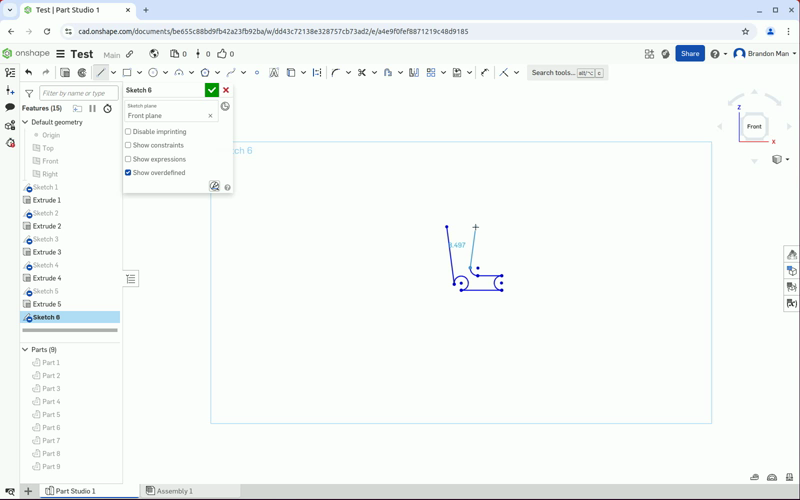
click(475, 226)
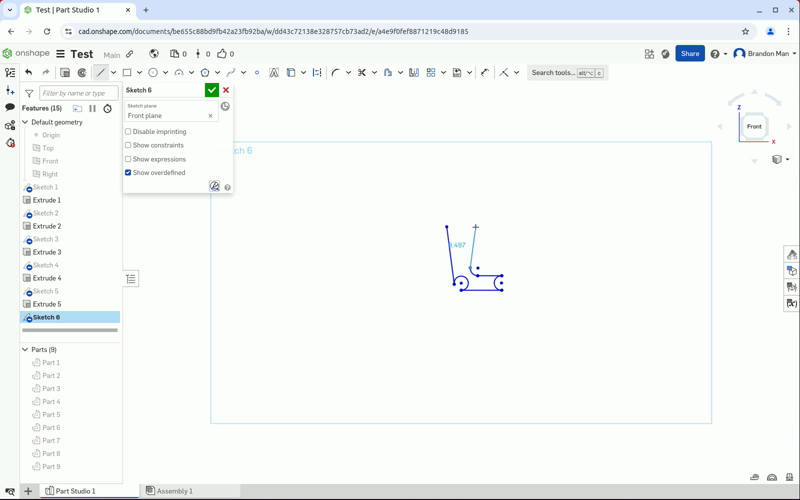
key_up(shift)
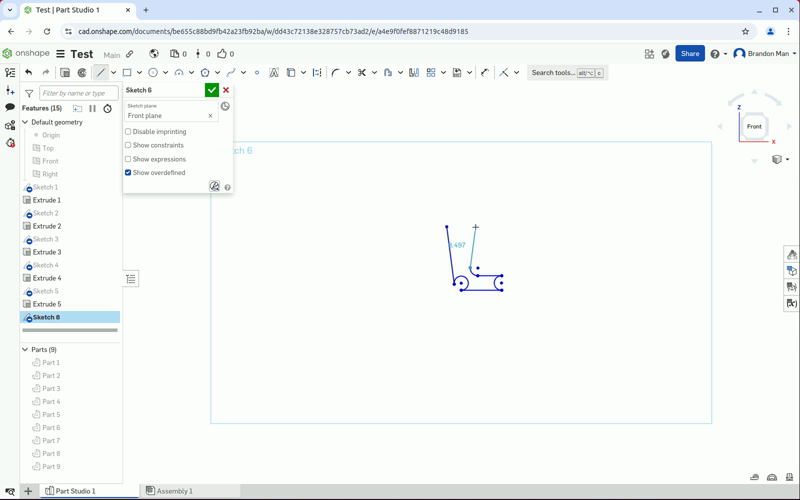
key(esc)
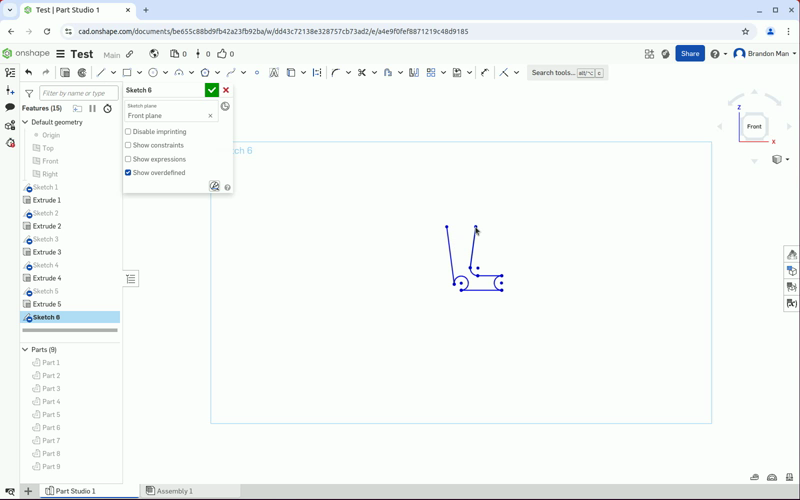
key(a)
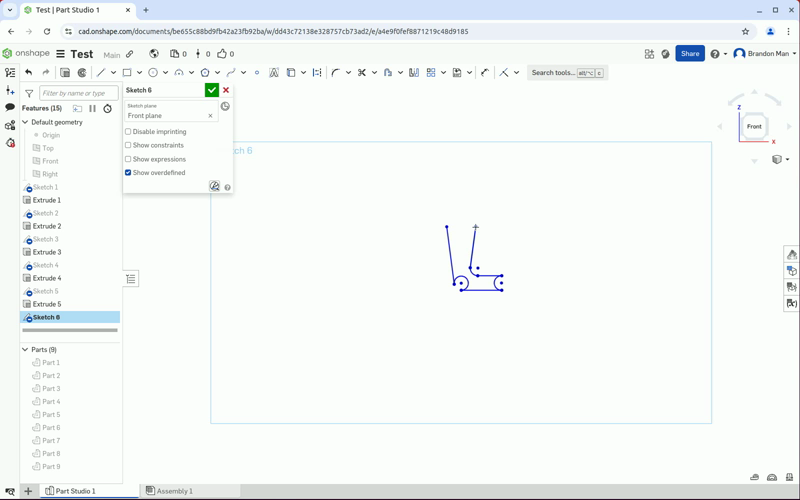
mouse_move(475, 226)
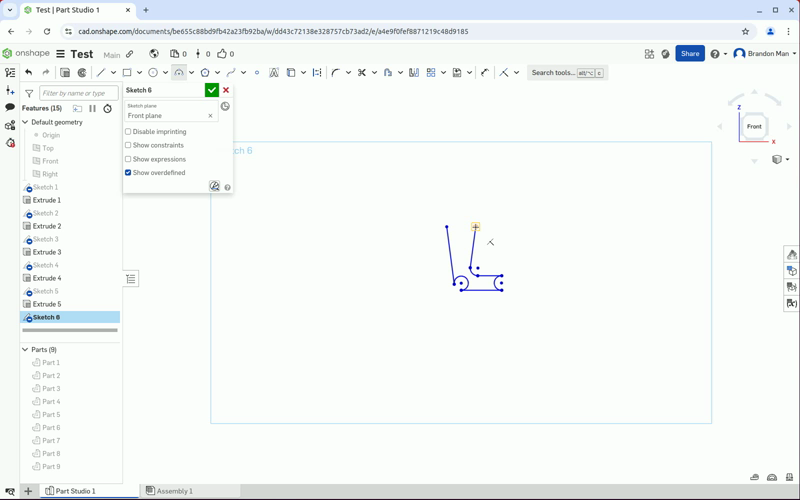
click(475, 226)
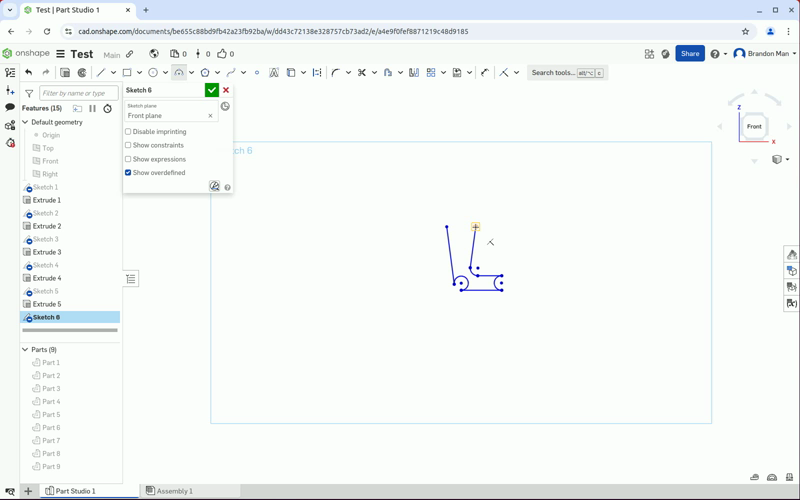
mouse_move(446, 226)
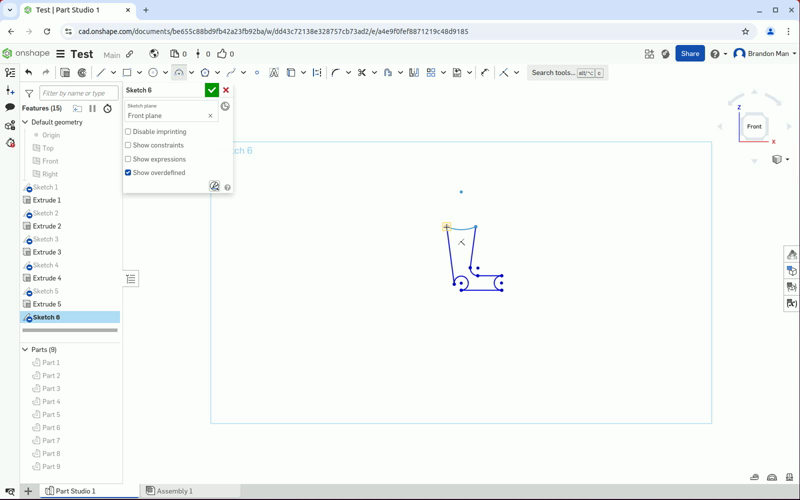
click(446, 226)
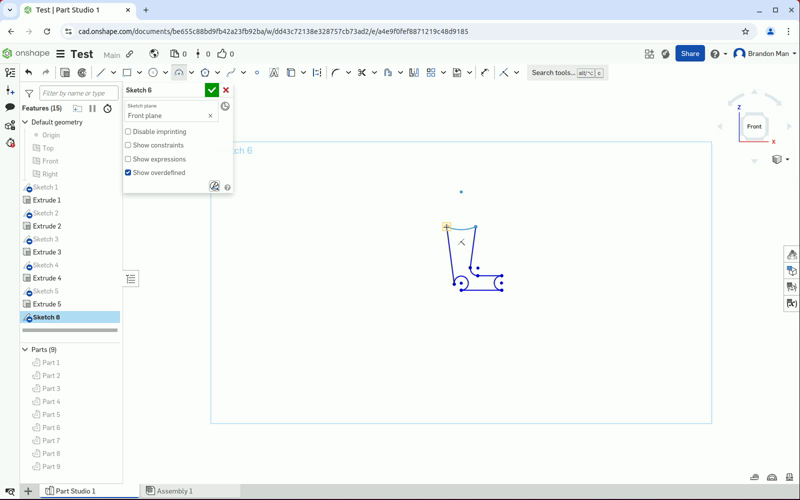
key_down(shift)
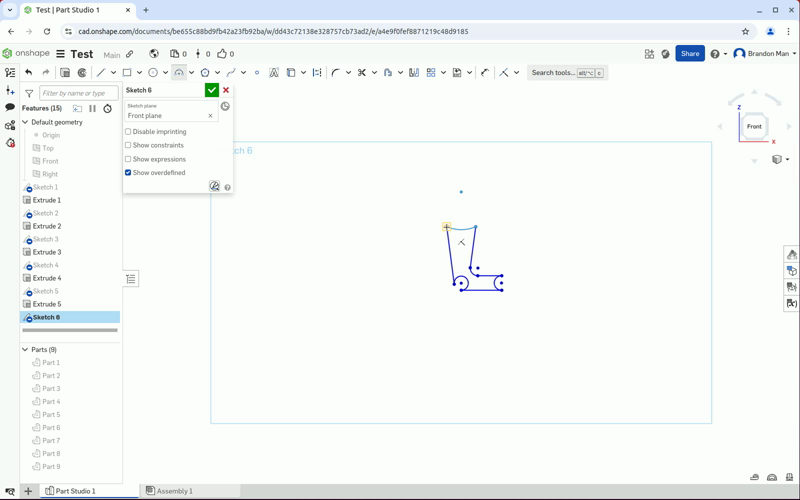
mouse_move(461, 239)
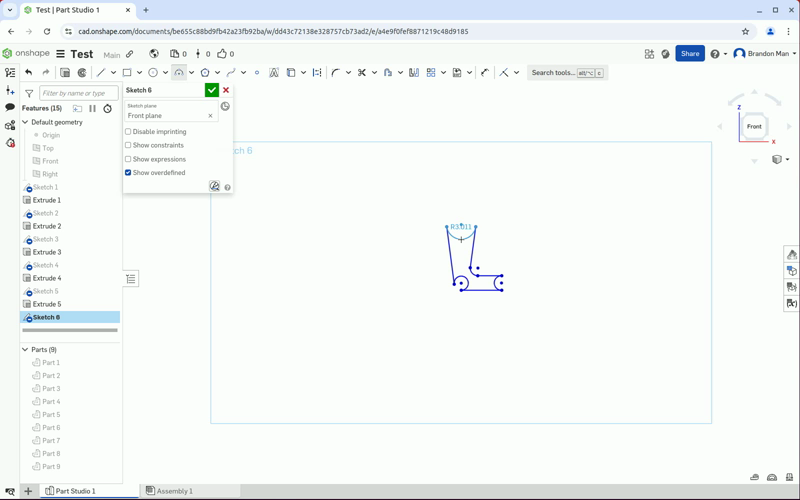
click(461, 239)
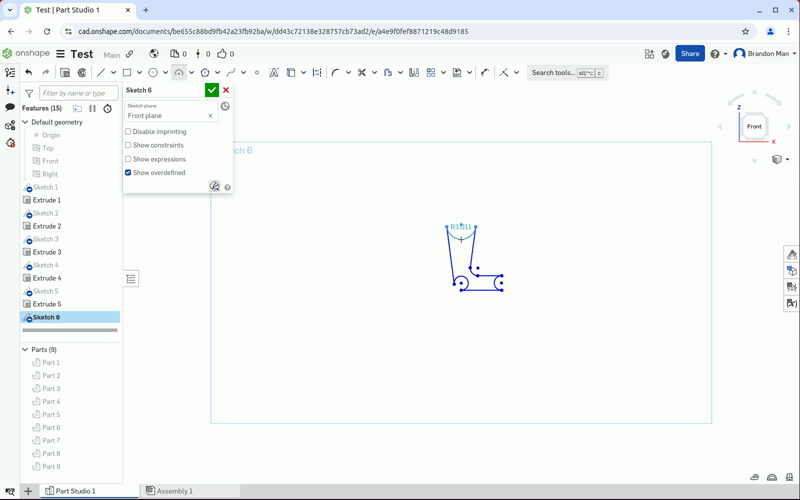
key_up(shift)
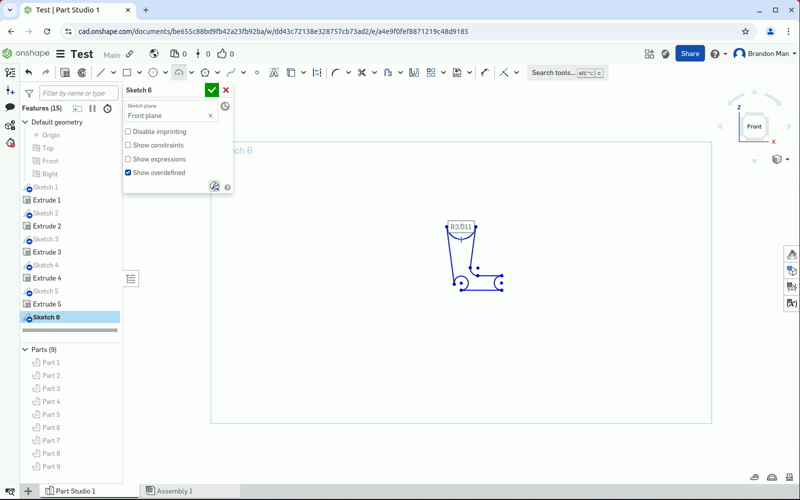
key(esc)
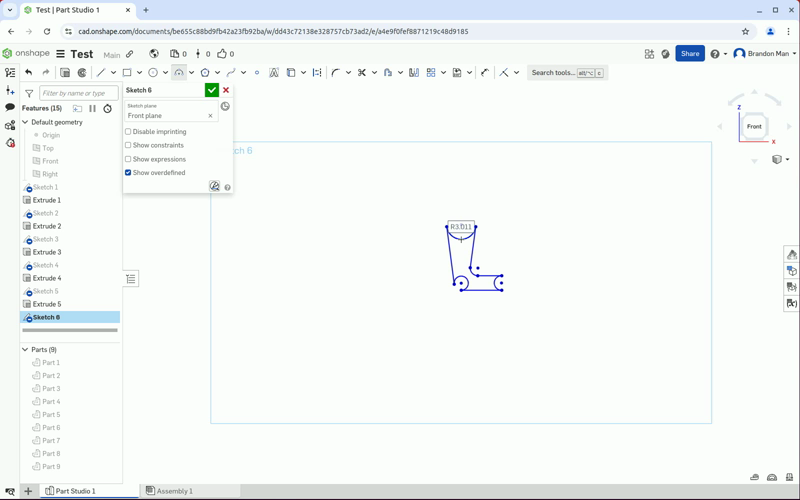
mouse_move(483, 284)
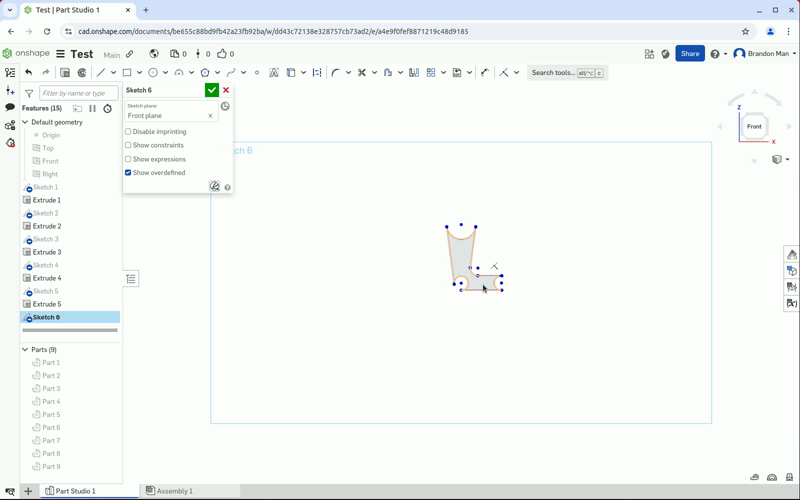
scroll(6)
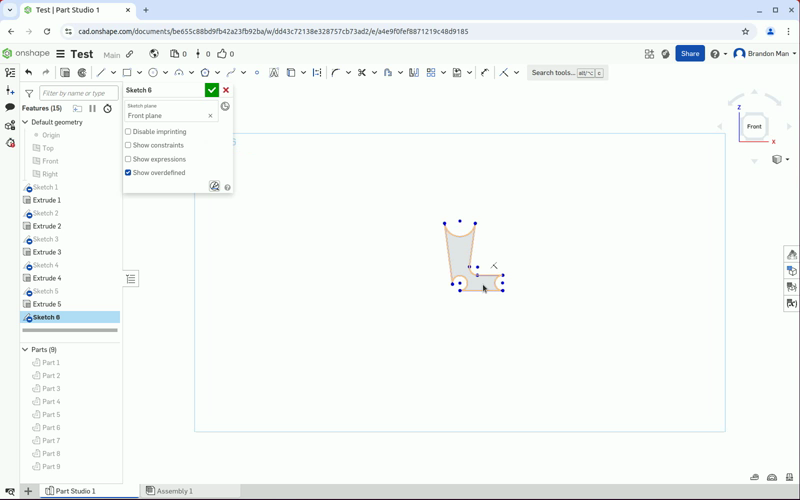
scroll(6)
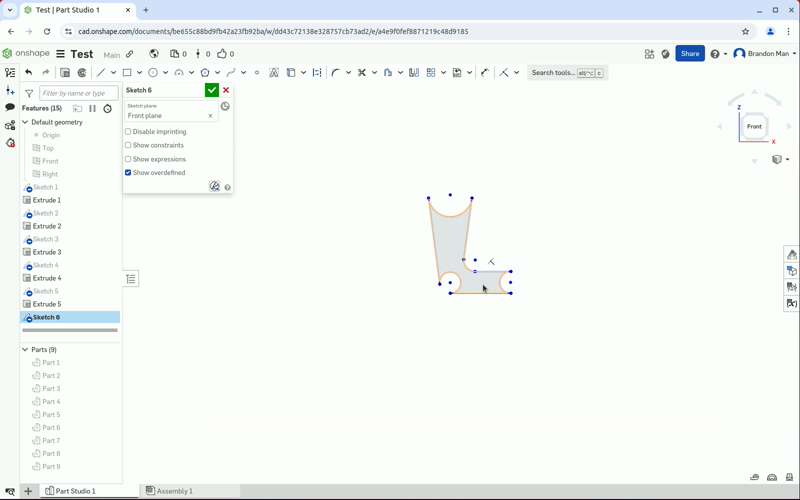
scroll(6)
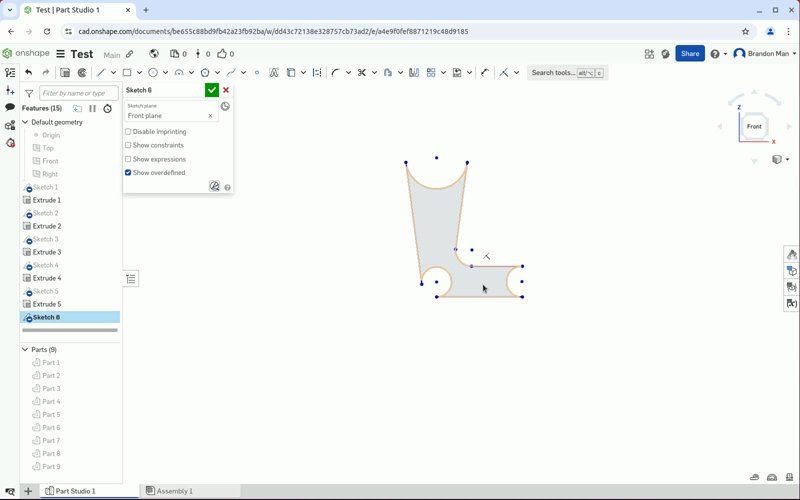
scroll(6)
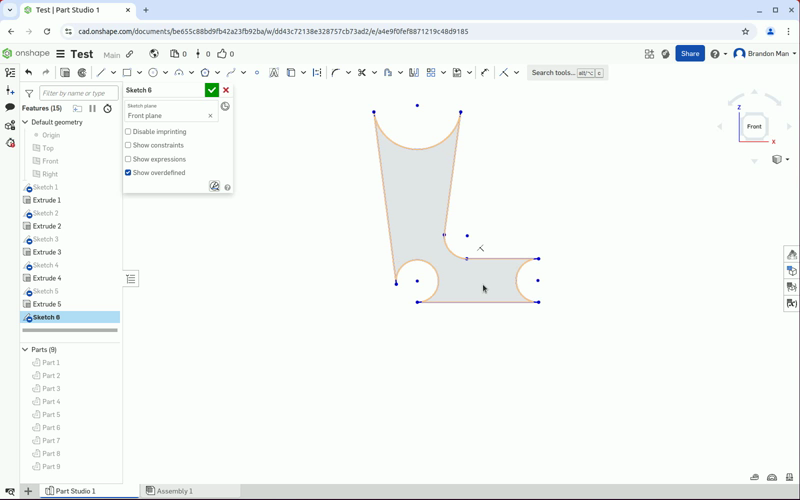
scroll(6)
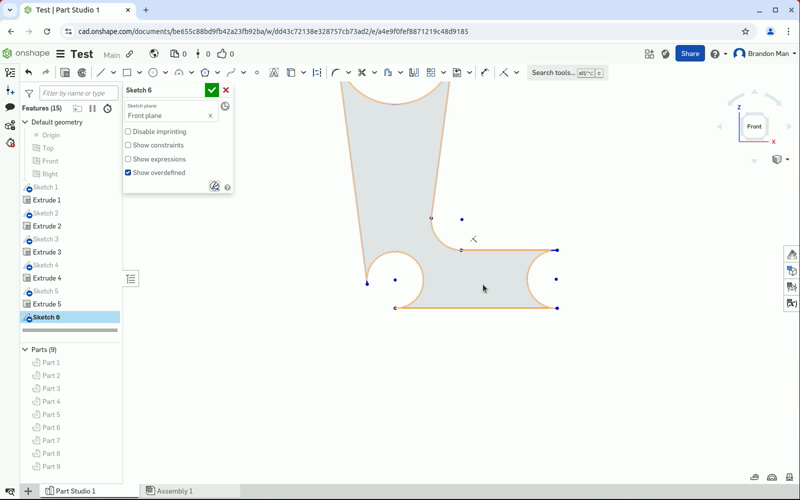
scroll(6)
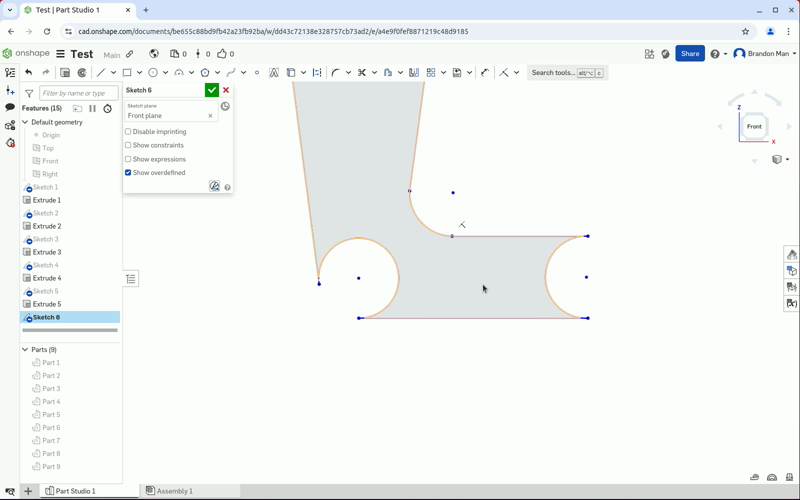
scroll(6)
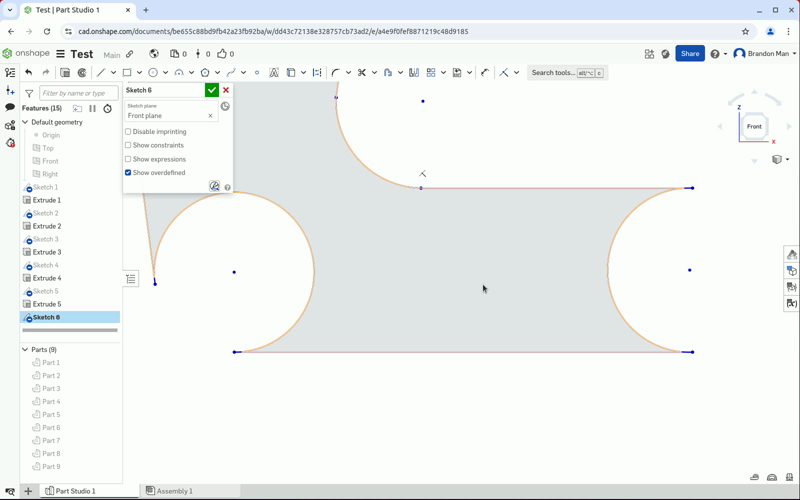
click(483, 284)
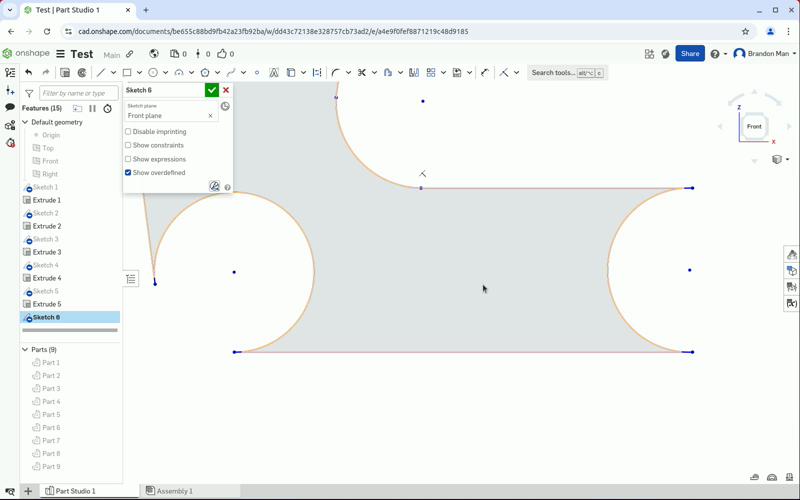
scroll(-6)
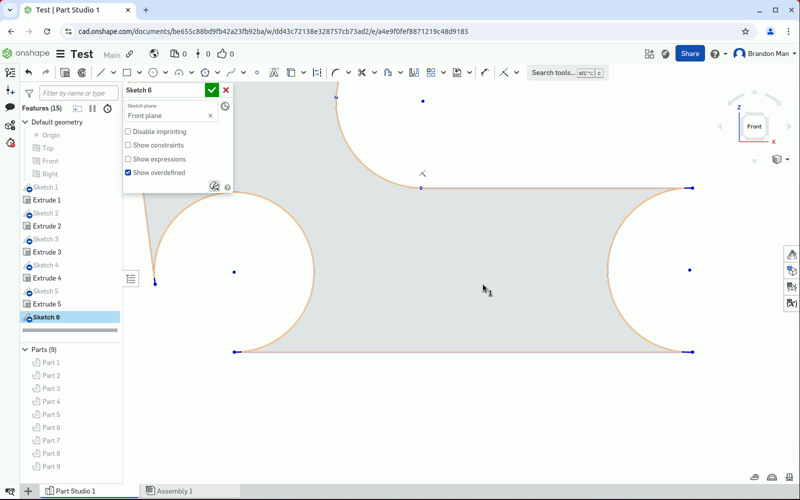
scroll(-6)
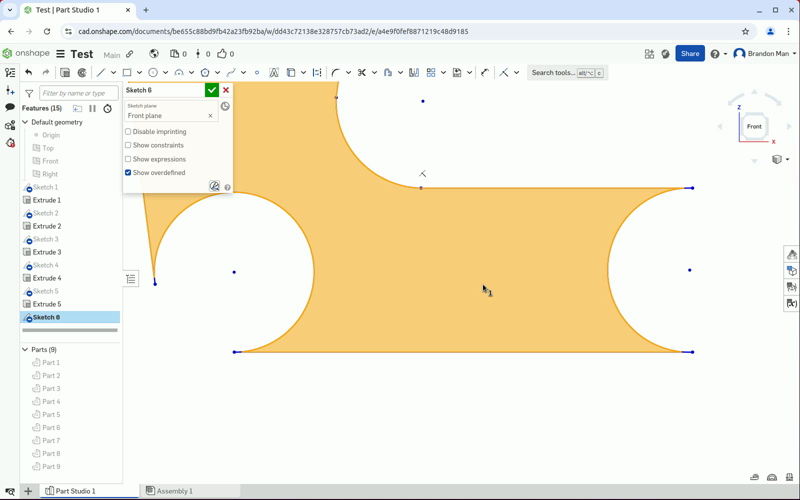
scroll(-6)
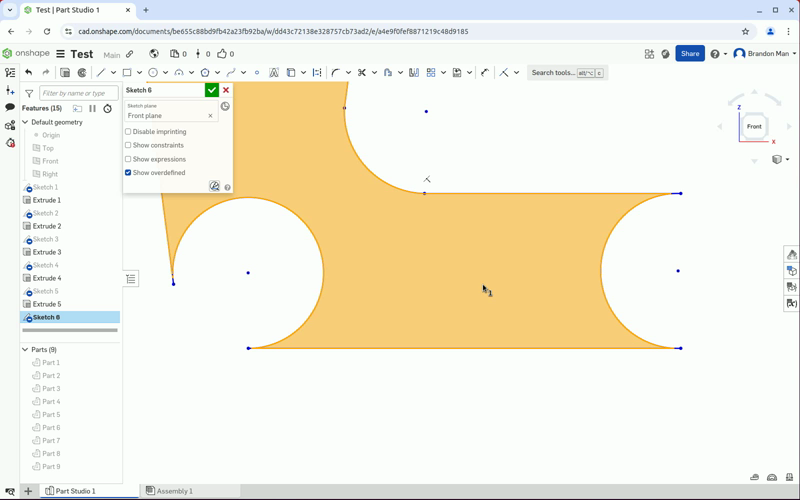
scroll(-6)
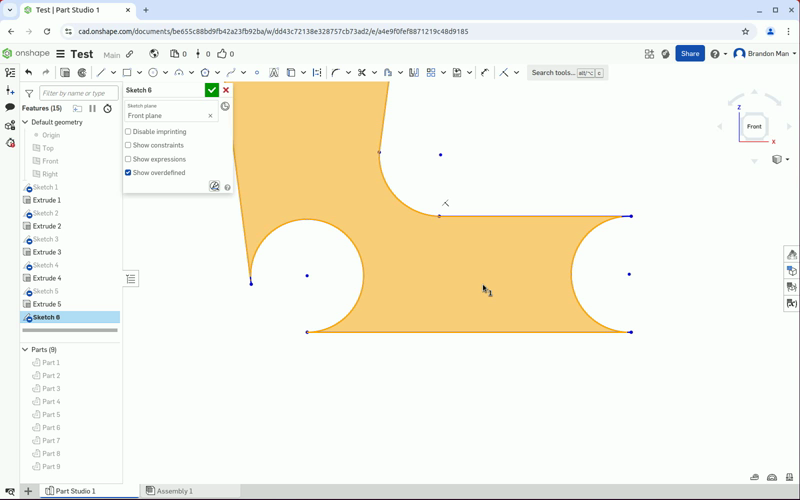
scroll(-6)
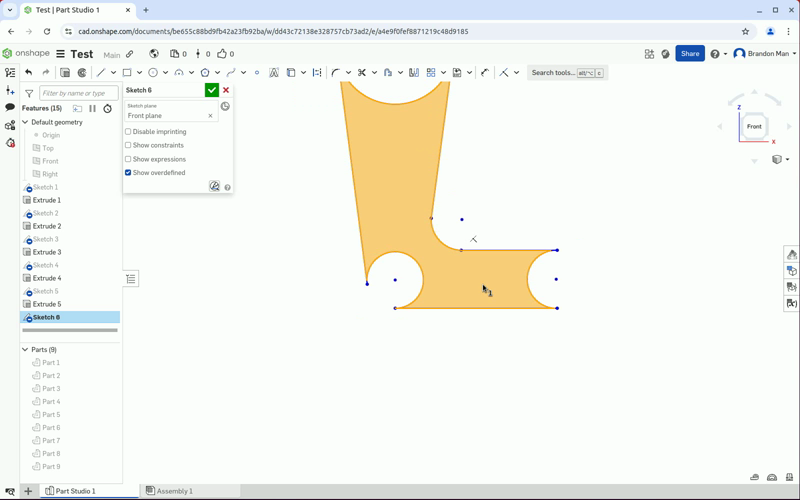
scroll(-6)
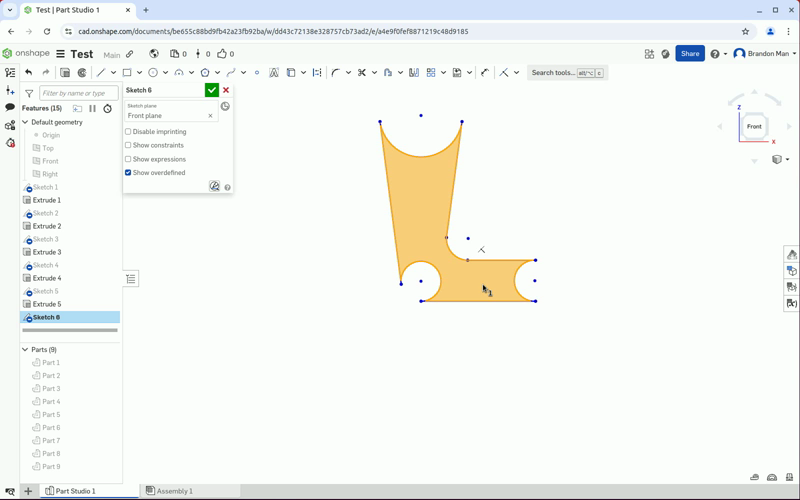
scroll(-6)
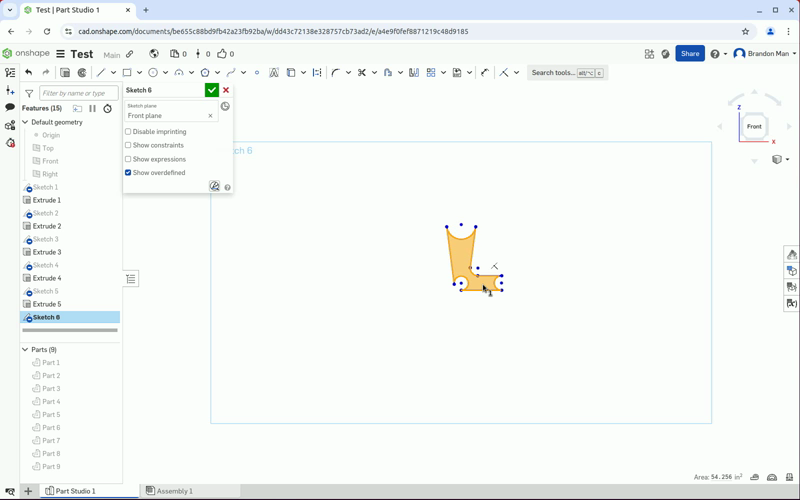
mouse_move(73, 352)
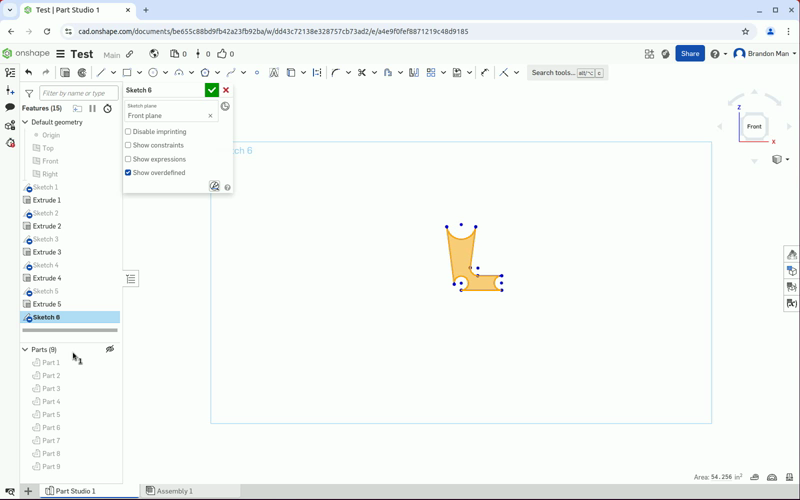
key(shift+y)
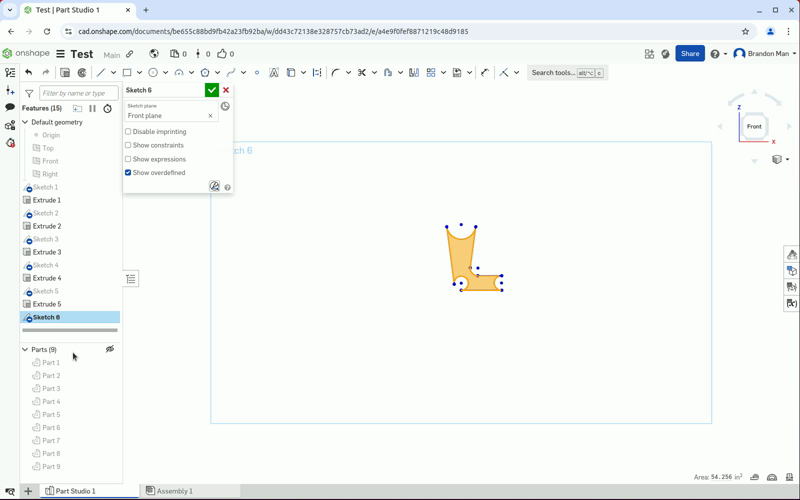
key(shift+e)
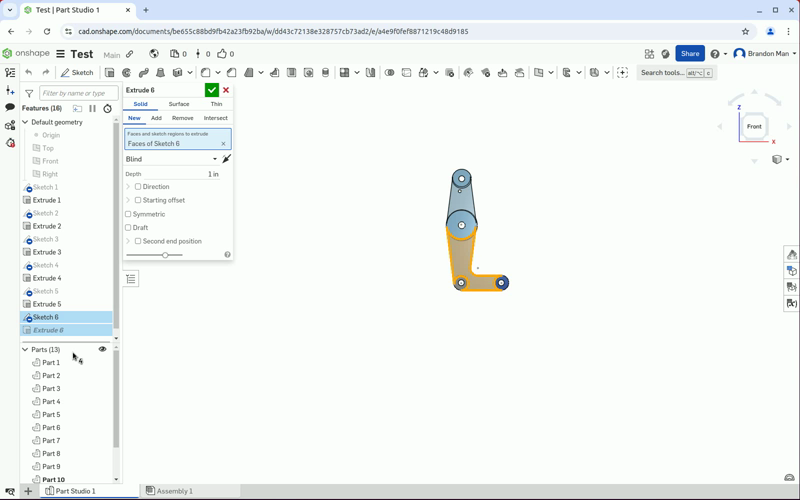
mouse_move(143, 106)
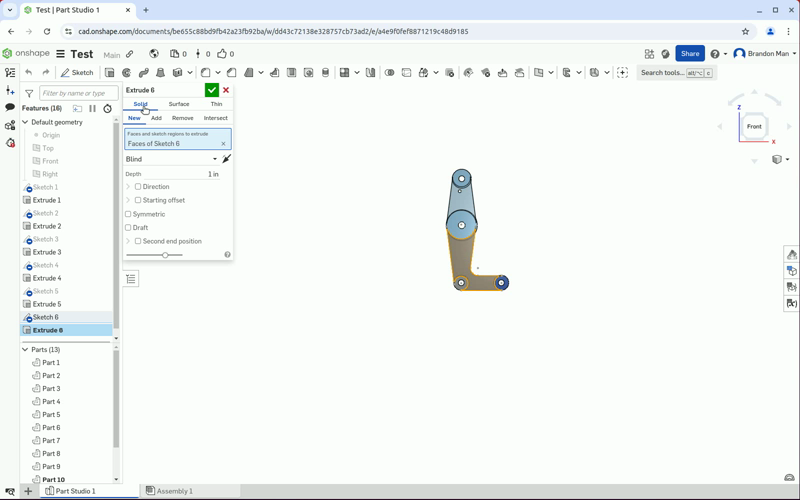
click(143, 106)
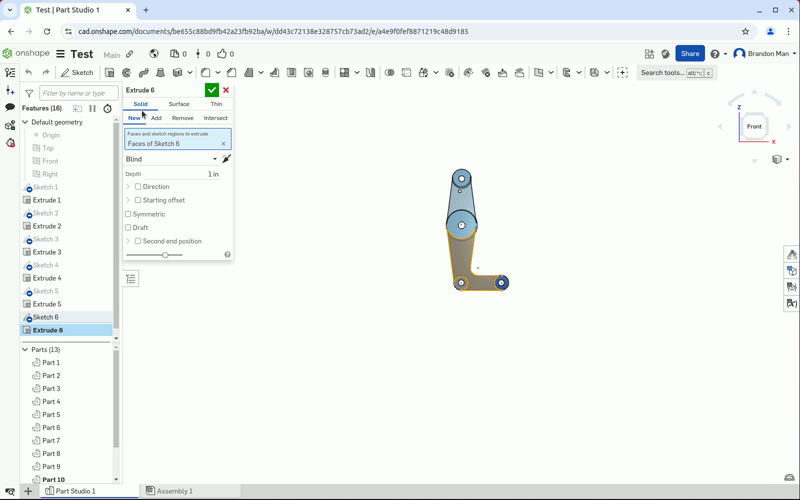
mouse_move(137, 120)
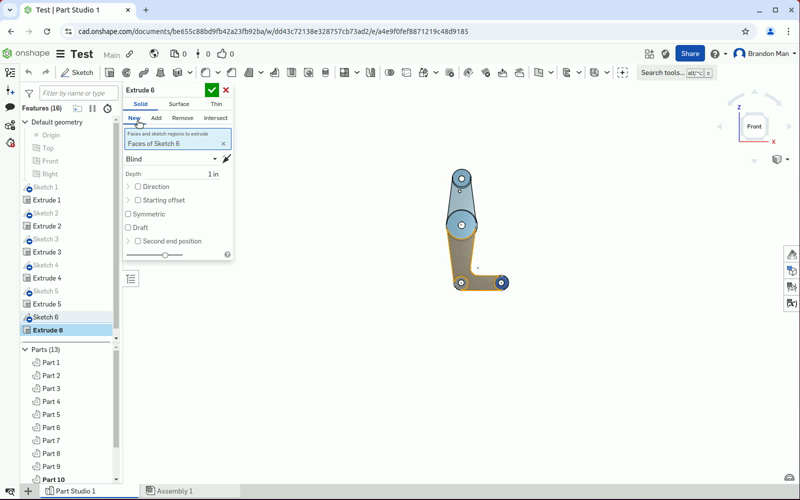
click(137, 120)
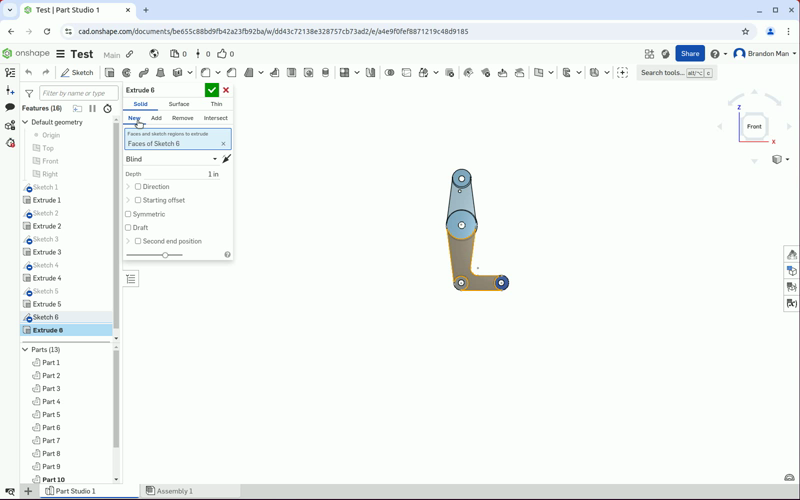
key(tab, 4)
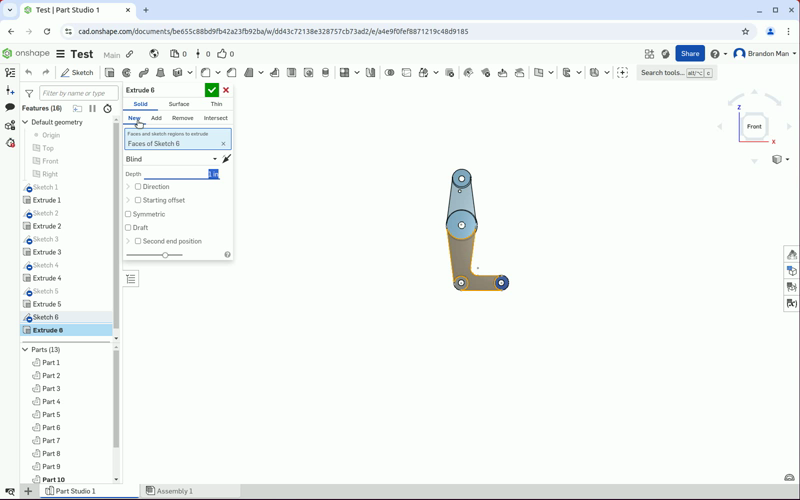
text(0.481)
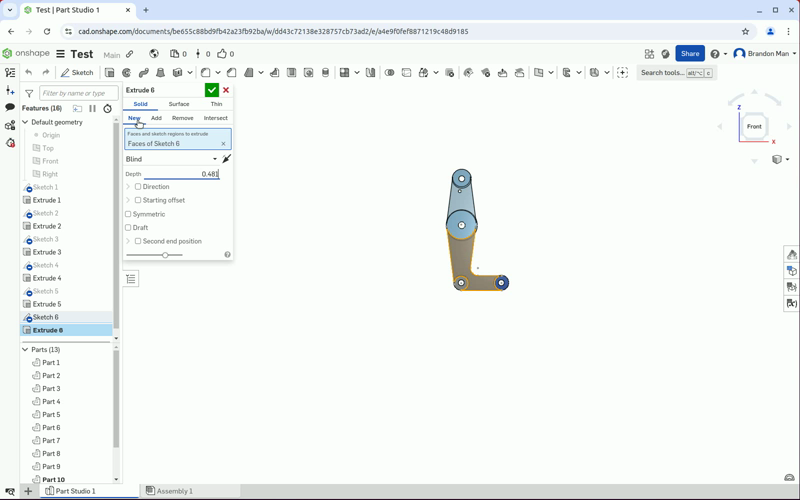
key(enter)
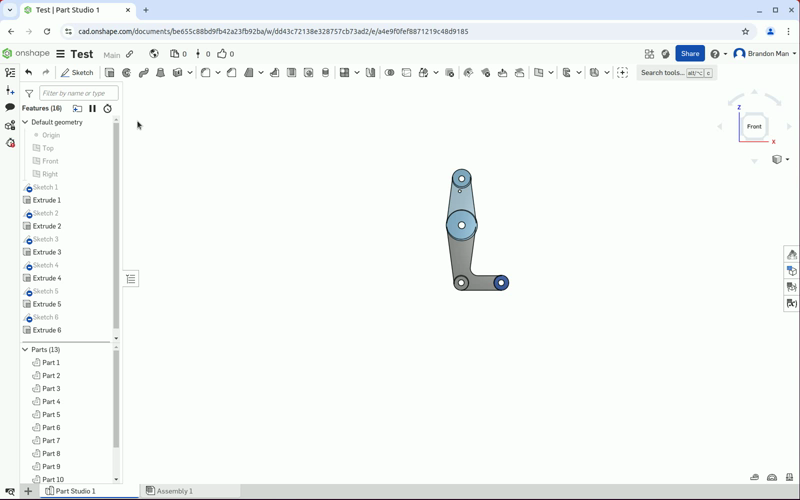
key(shift+h)
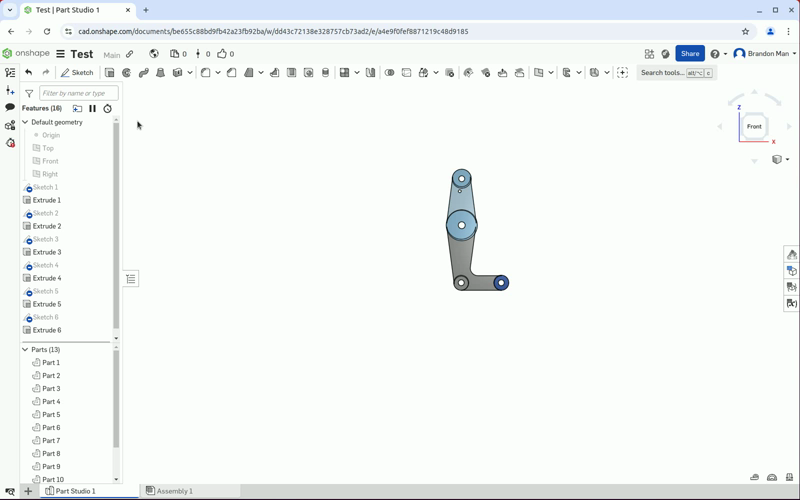
key(shift+h)
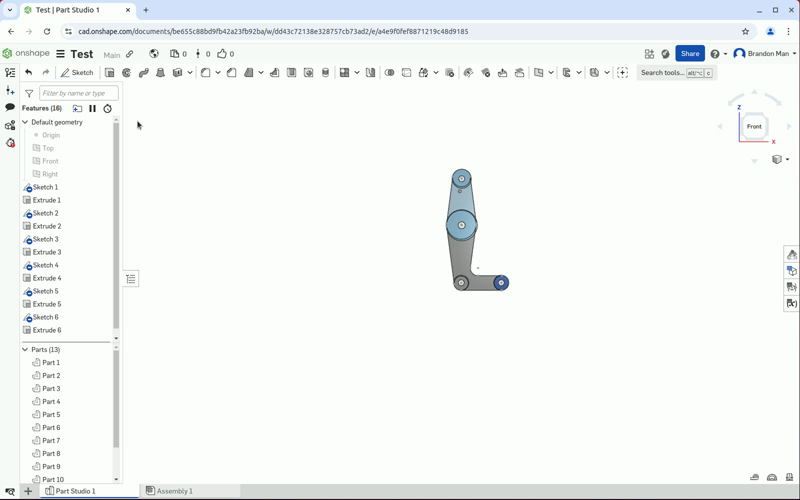
key(shift+7)
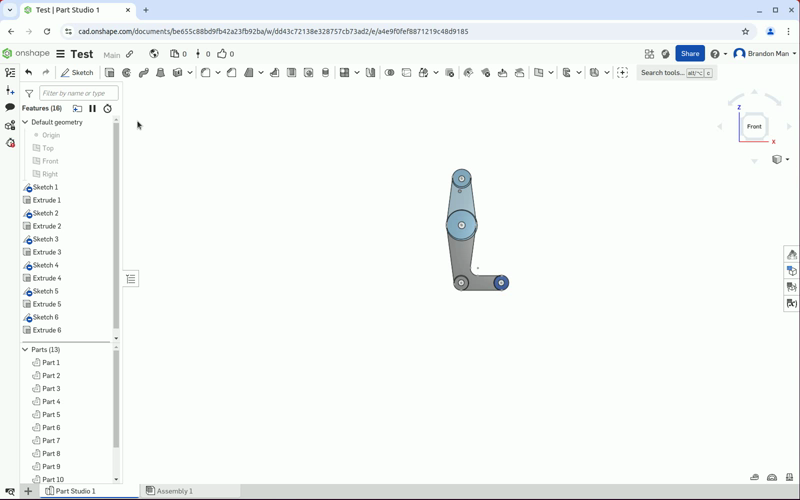
key(left, 2)
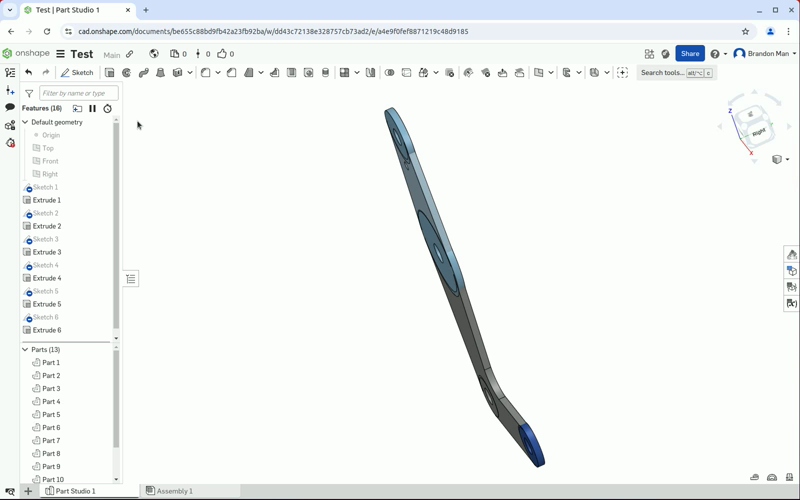
key(down, 2)
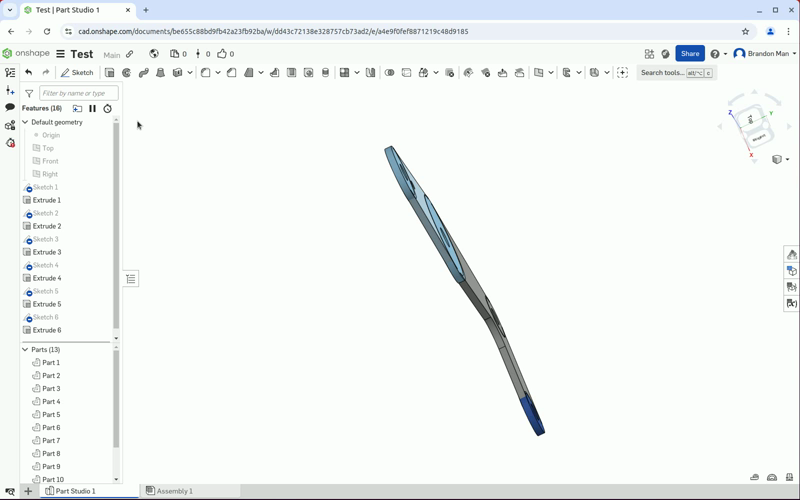
key(up, 2)
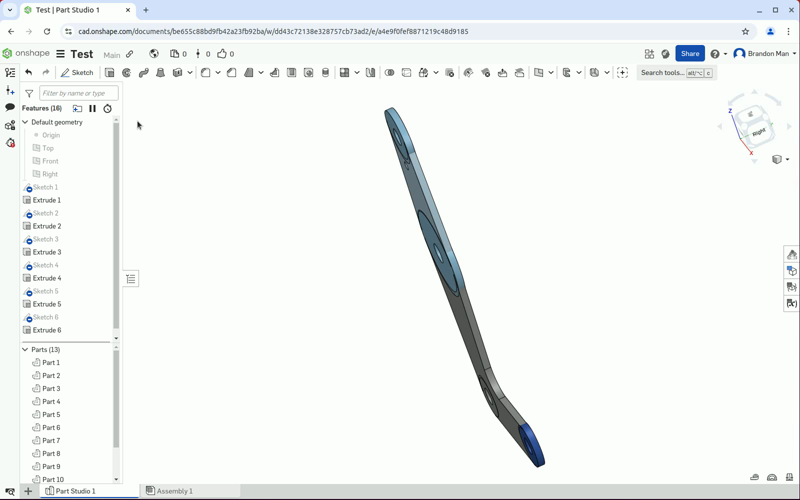
key(right, 2)
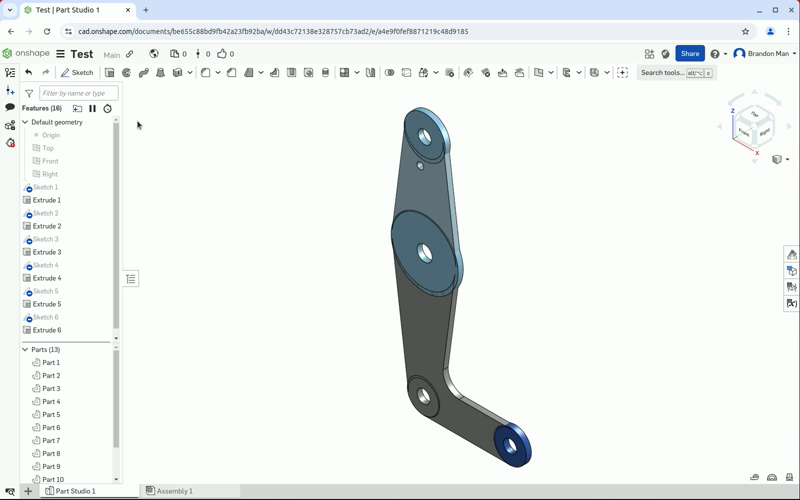
mouse_move(69, 189)
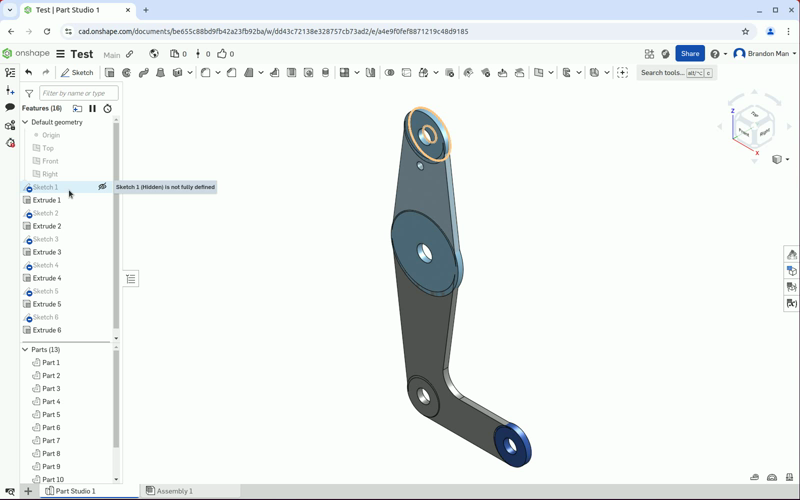
click(69, 189)